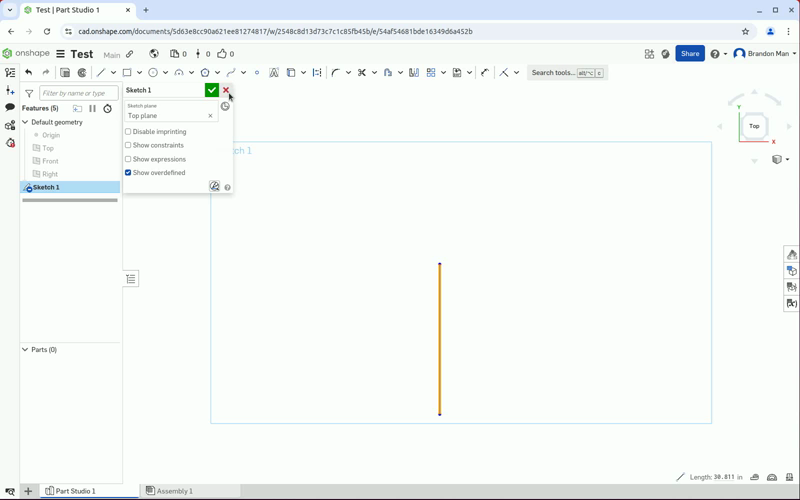
key(shift+h)
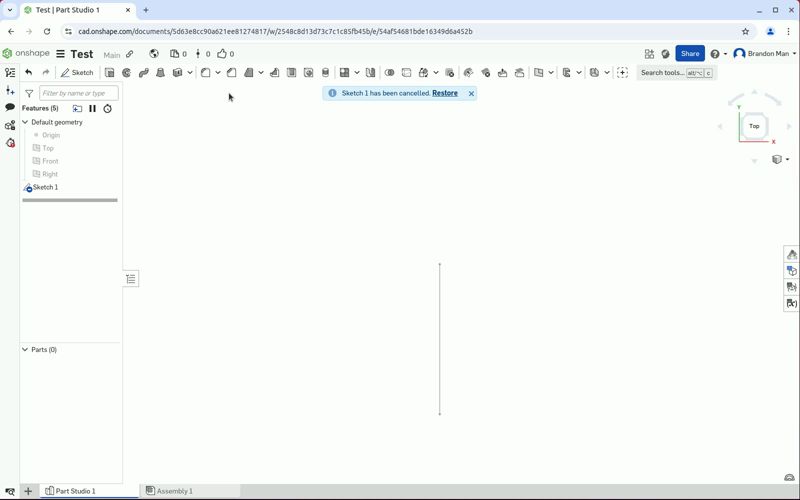
mouse_move(73, 352)
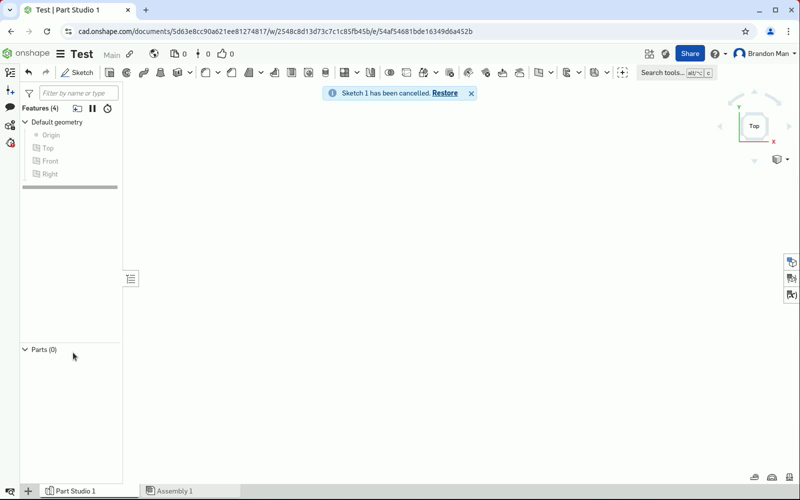
key(y)
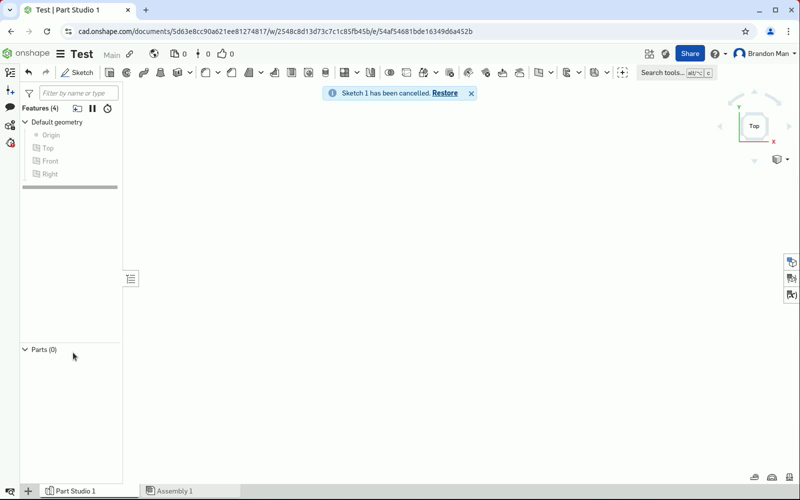
key(shift+p)
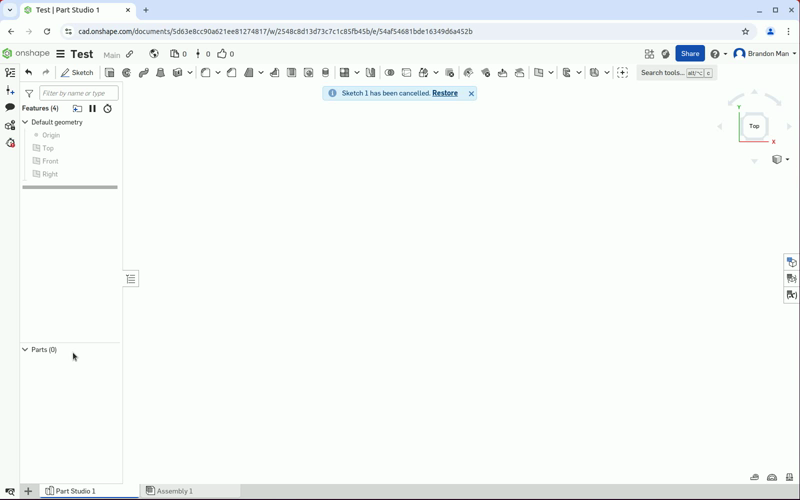
key(space)
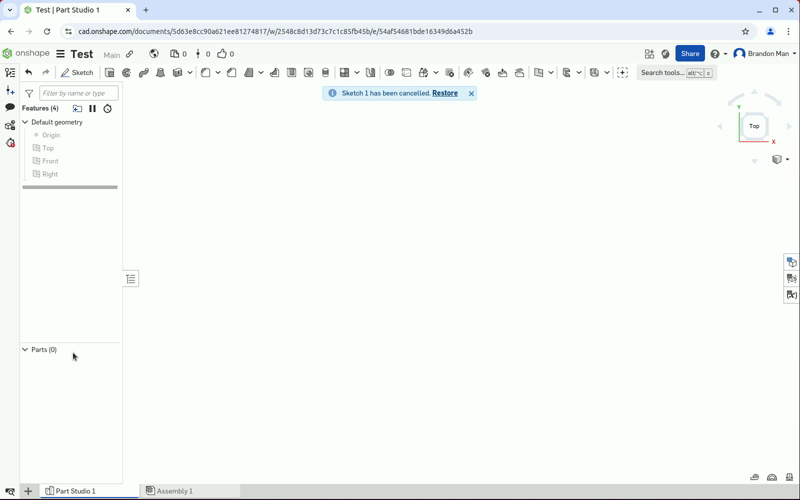
key_down(shift)
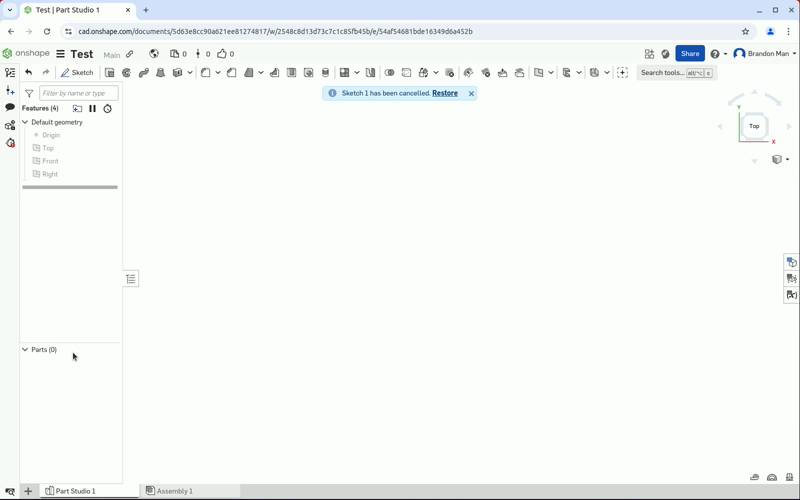
key(up)
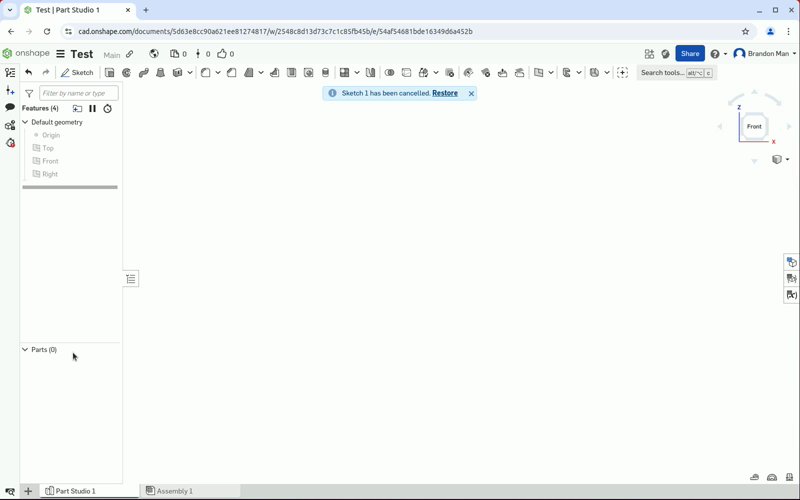
key_up(shift)
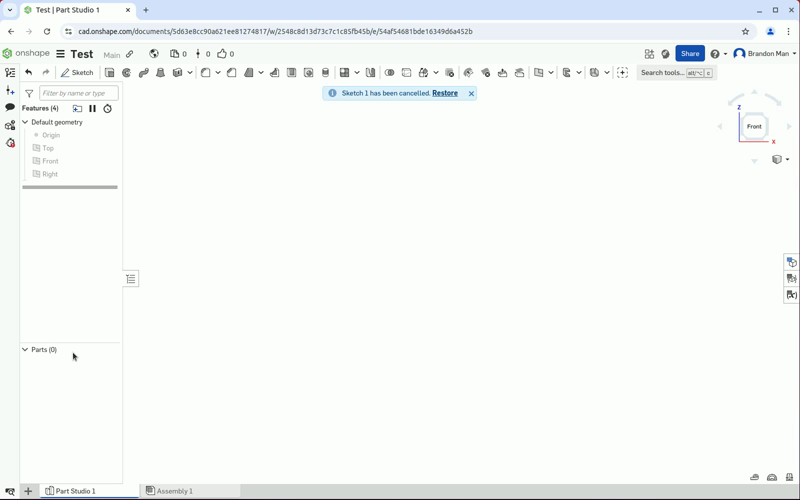
mouse_move(73, 352)
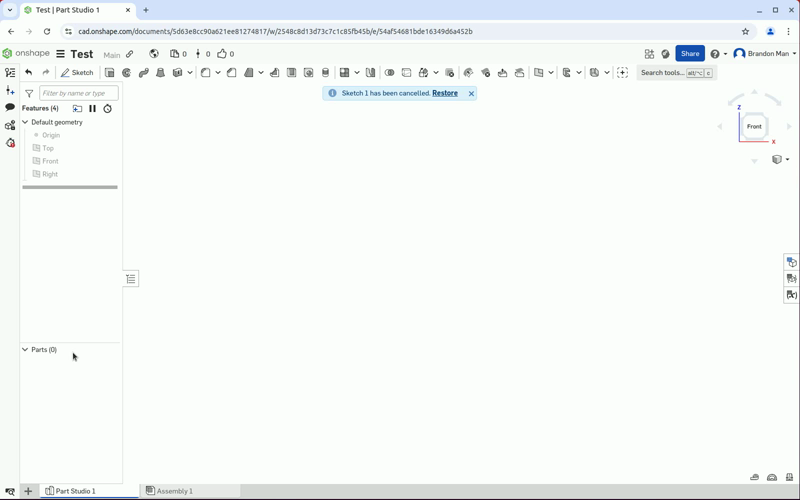
key(shift+y)
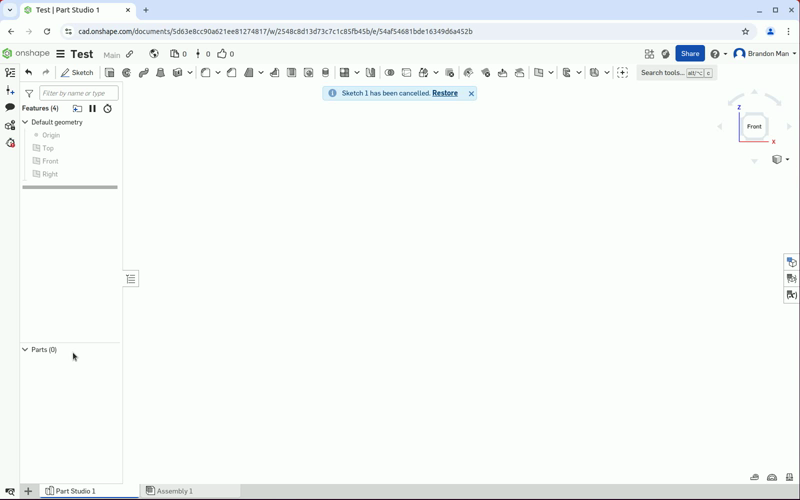
key(shift+s)
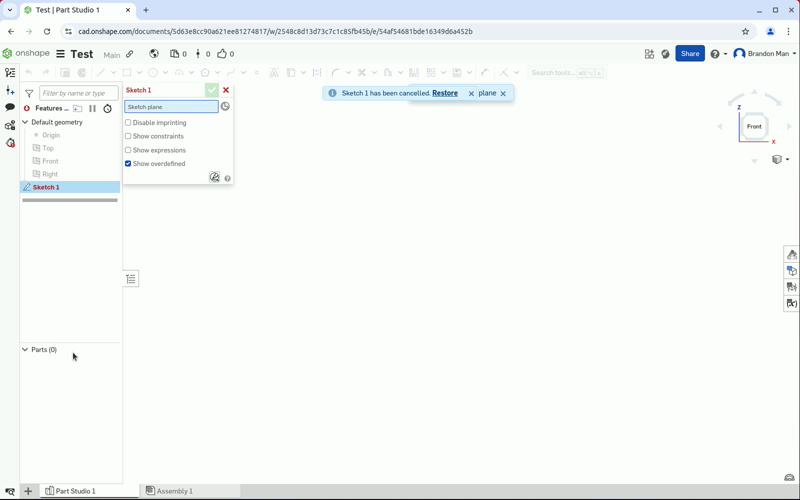
mouse_move(73, 163)
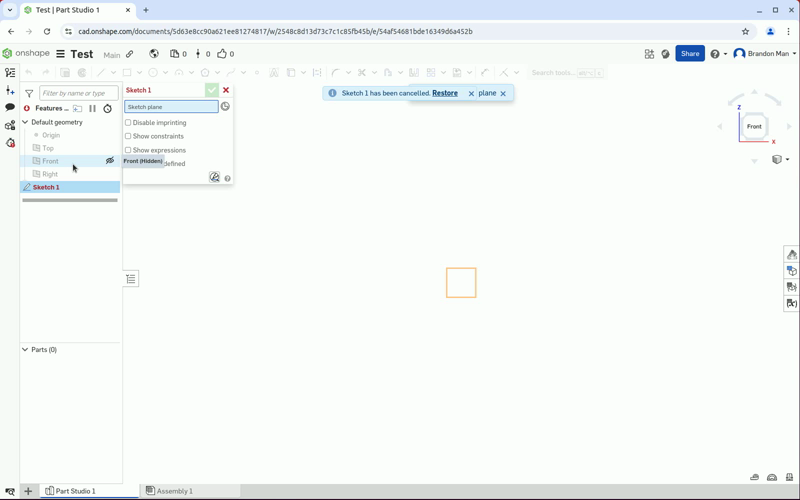
click(73, 163)
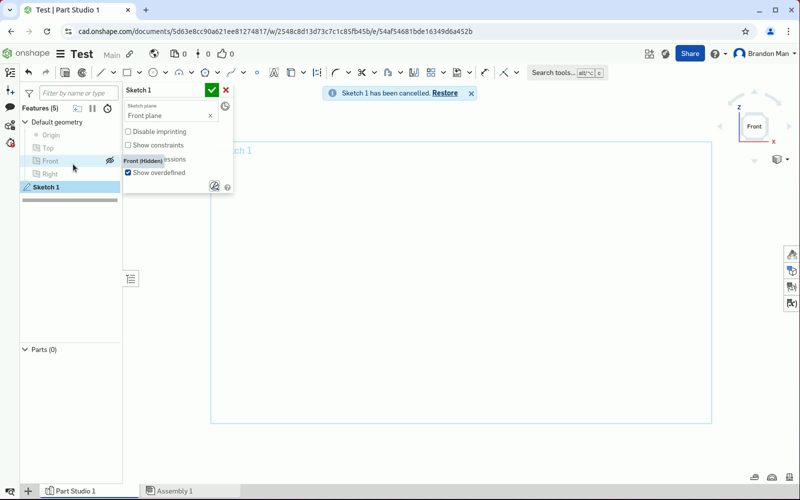
mouse_move(73, 352)
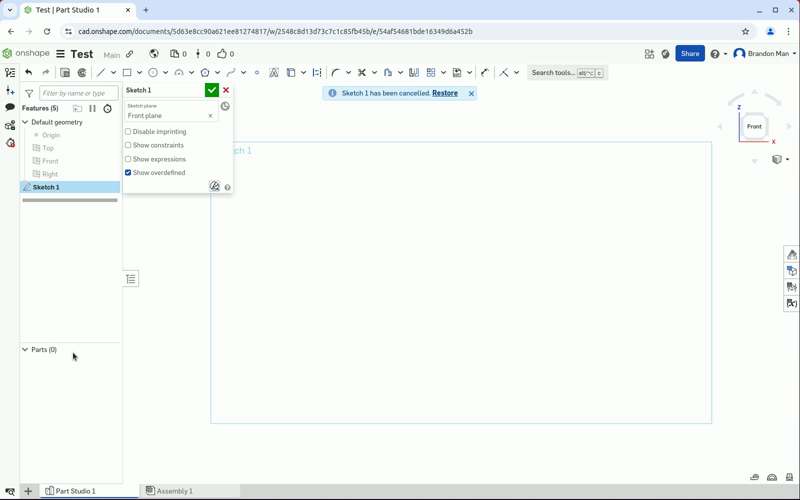
key(y)
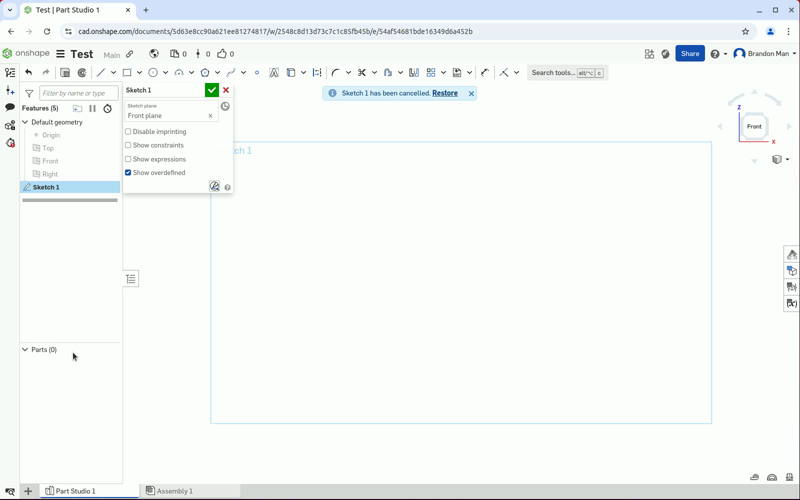
key(l)
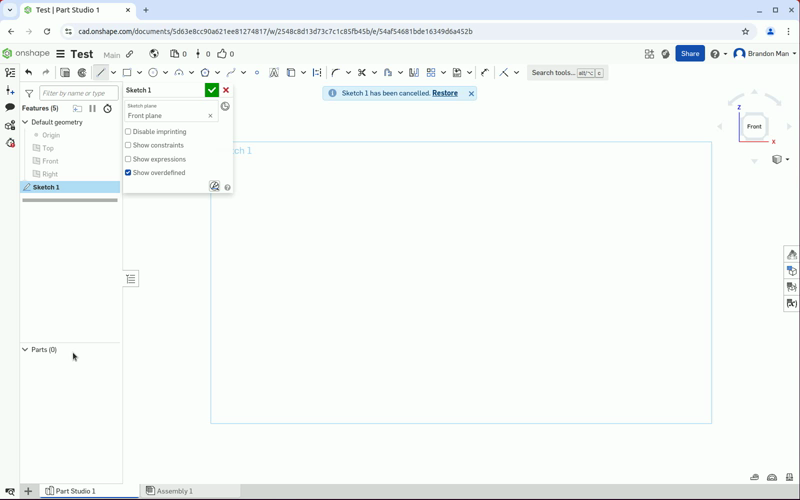
key_down(shift)
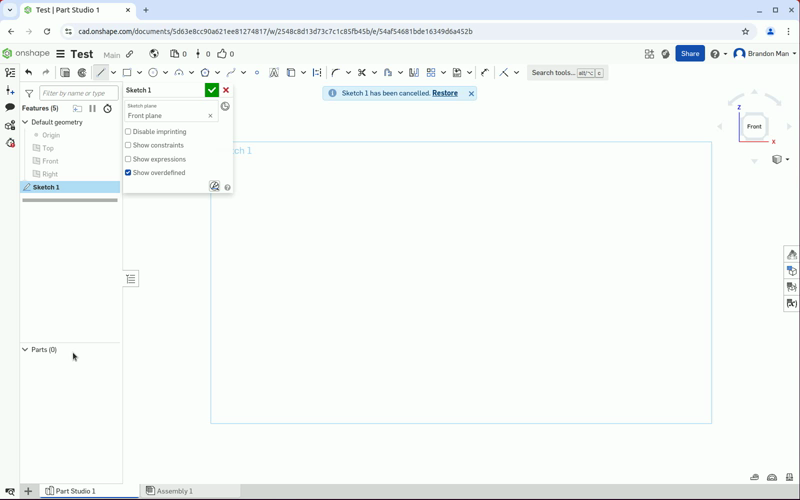
mouse_move(460, 257)
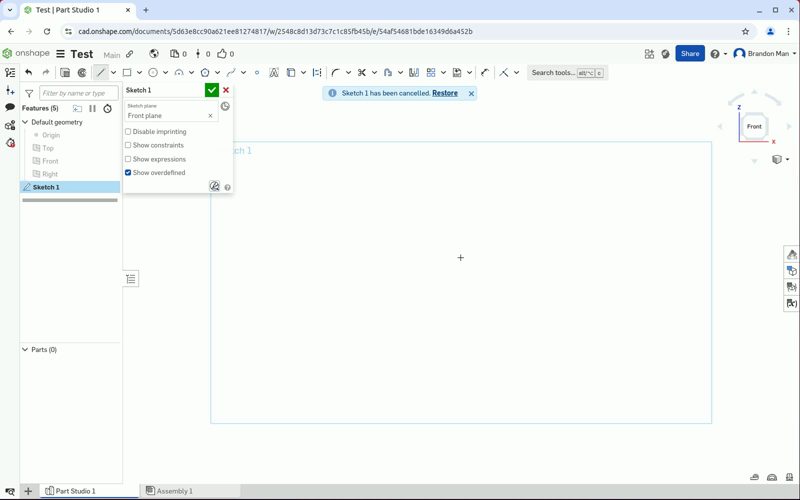
click(460, 257)
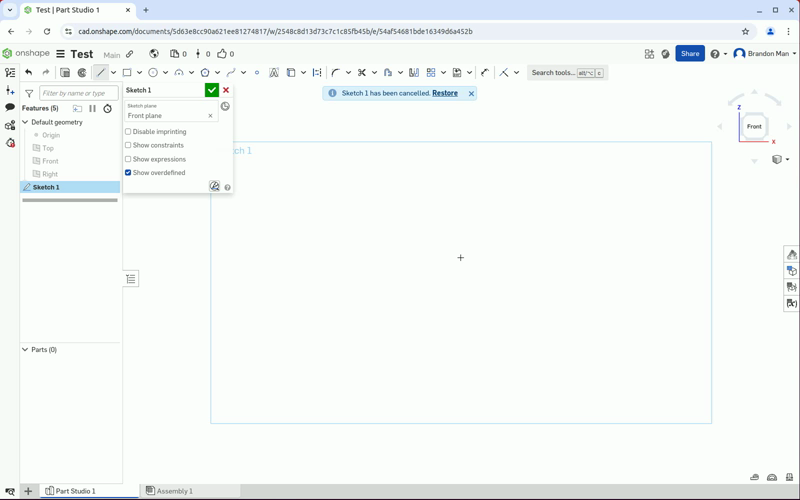
key_up(shift)
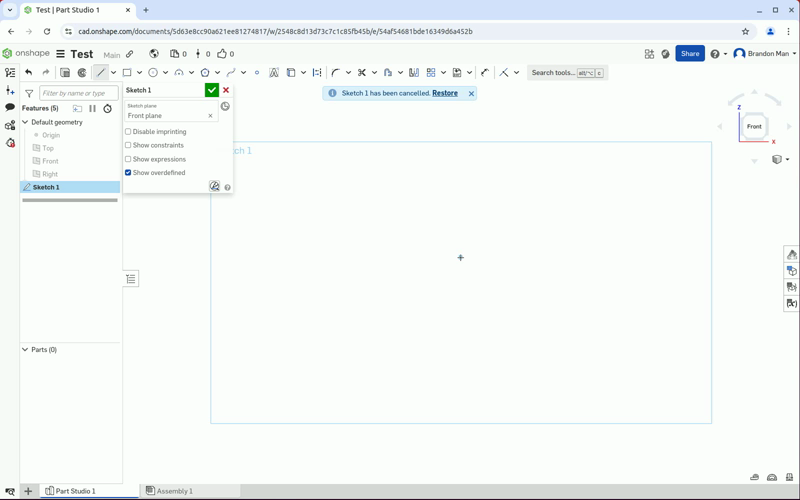
key_down(shift)
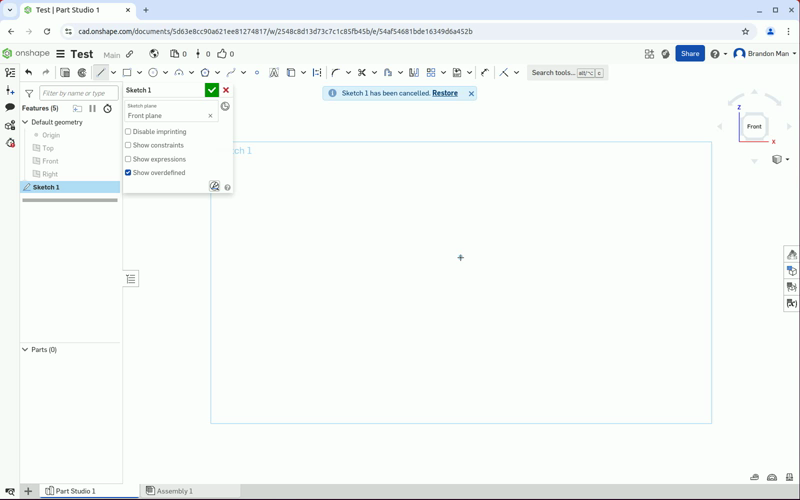
mouse_move(490, 257)
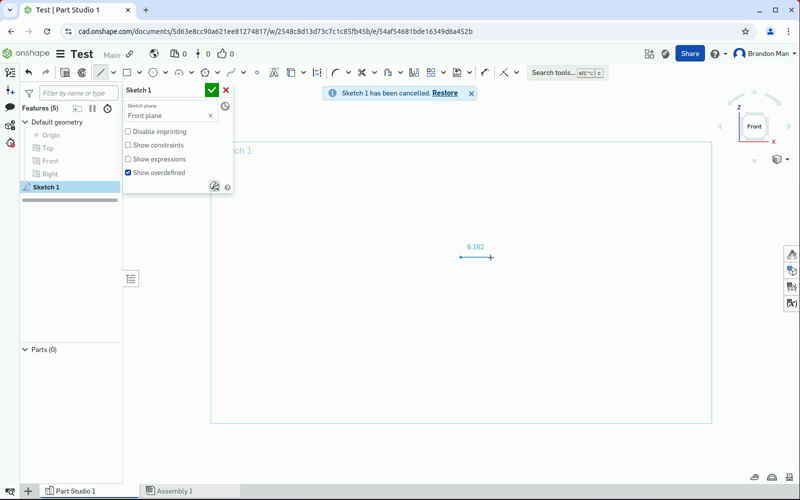
mouse_move(480, 257)
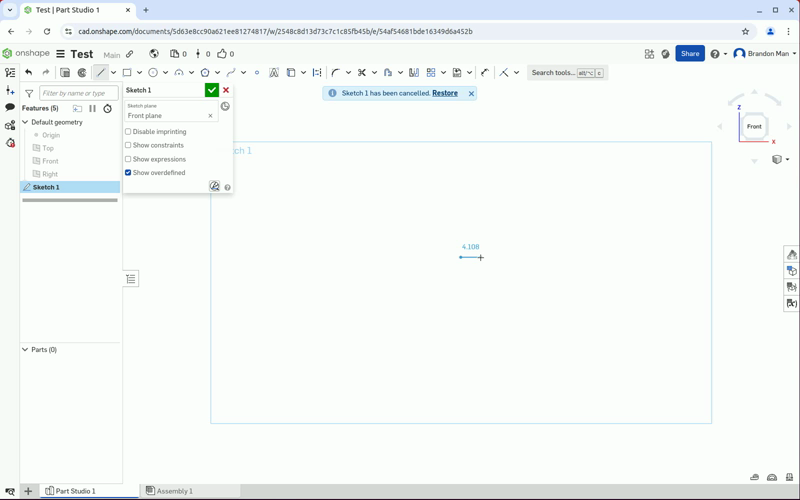
click(480, 257)
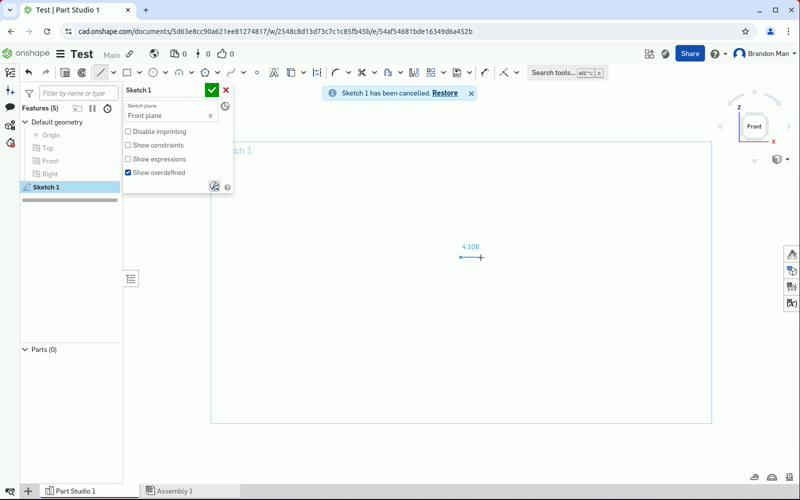
key_up(shift)
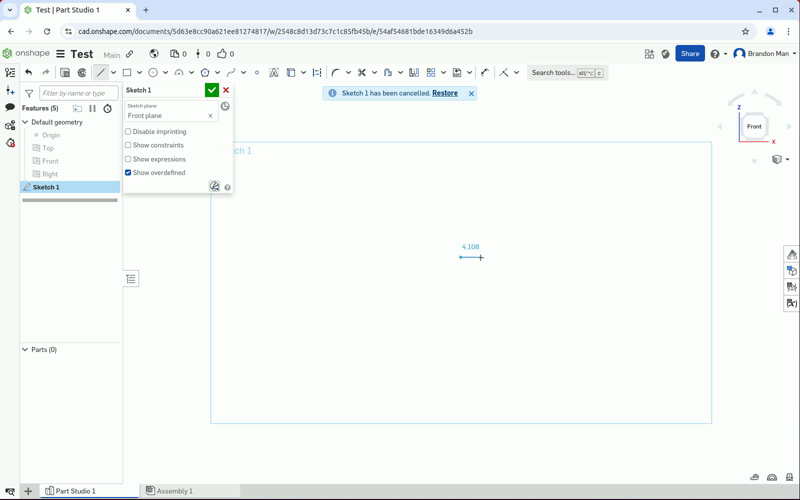
key_down(shift)
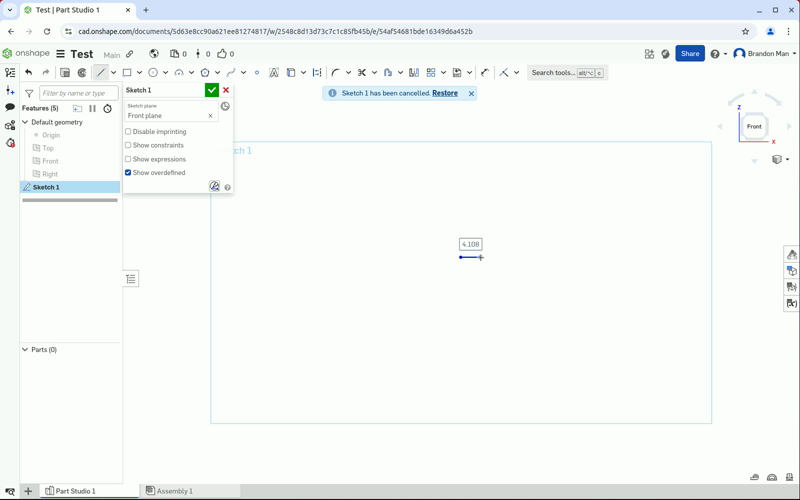
mouse_move(510, 257)
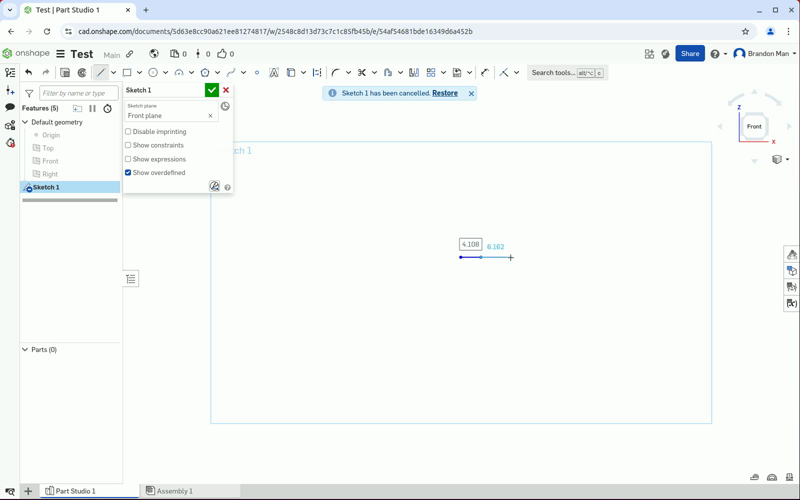
mouse_move(480, 252)
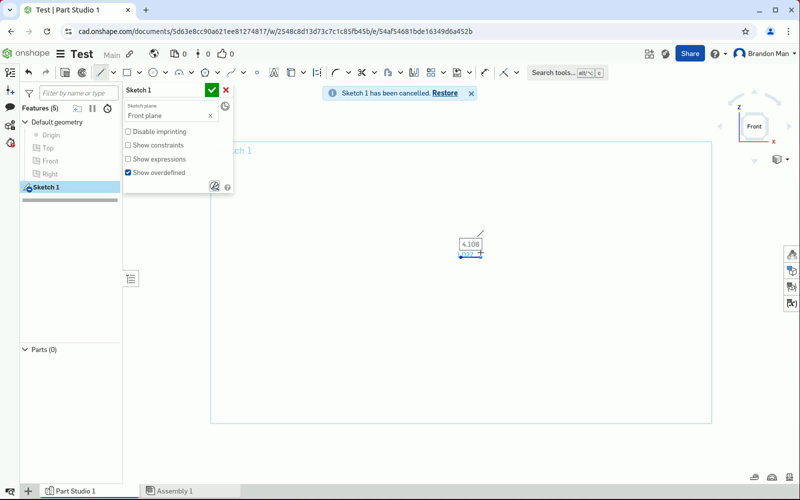
scroll(6)
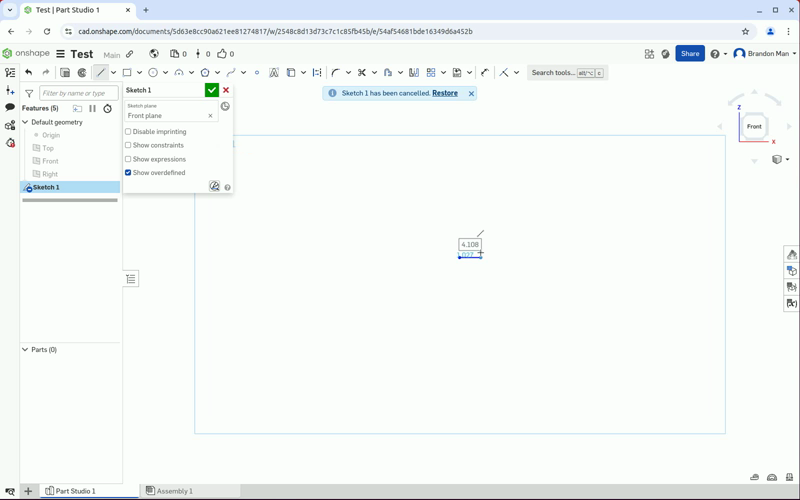
scroll(6)
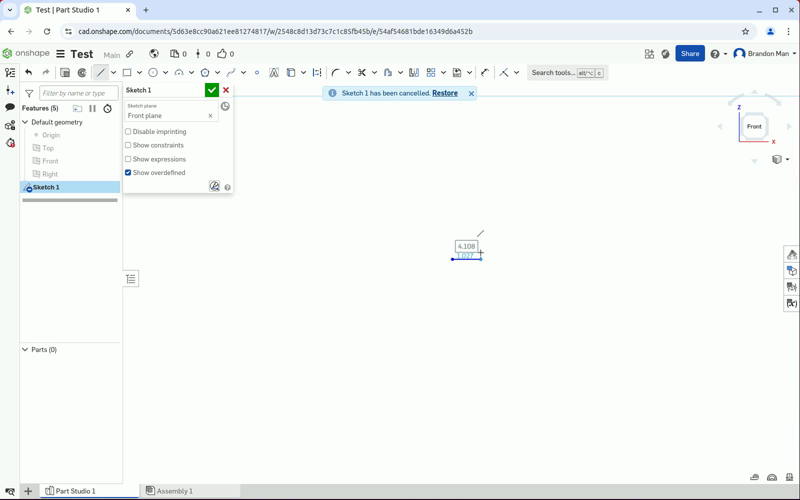
scroll(6)
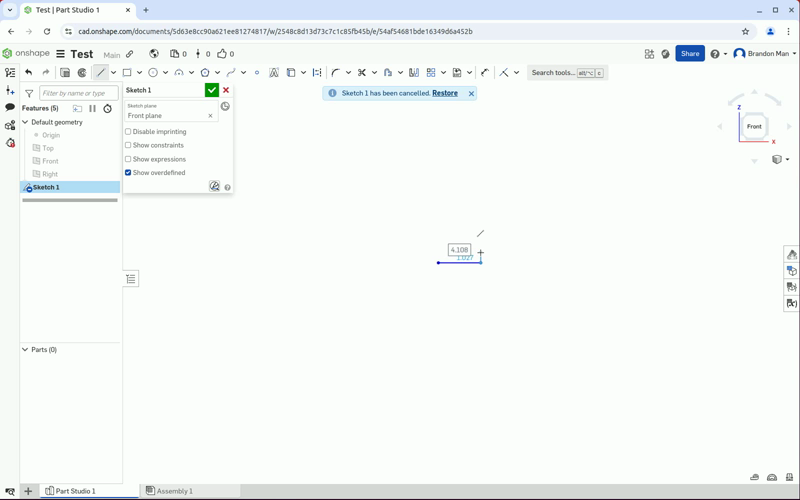
scroll(6)
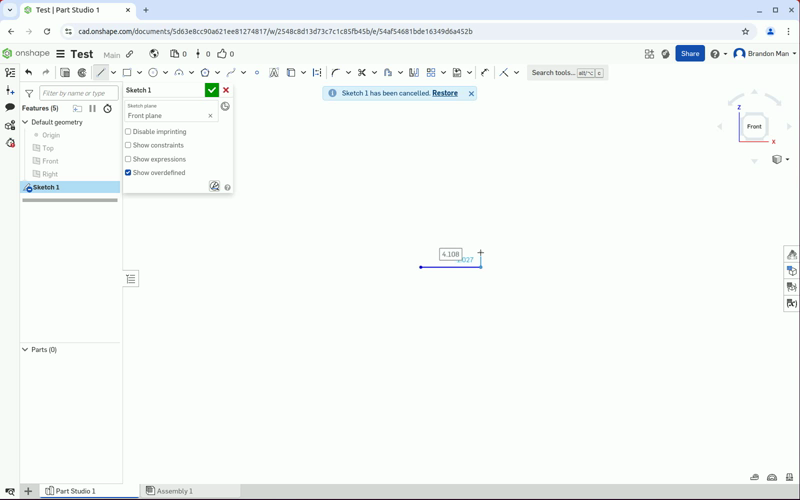
scroll(6)
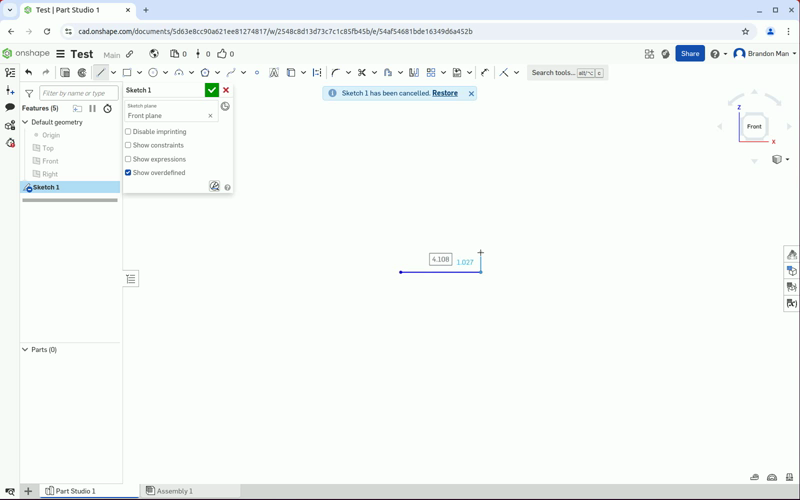
scroll(6)
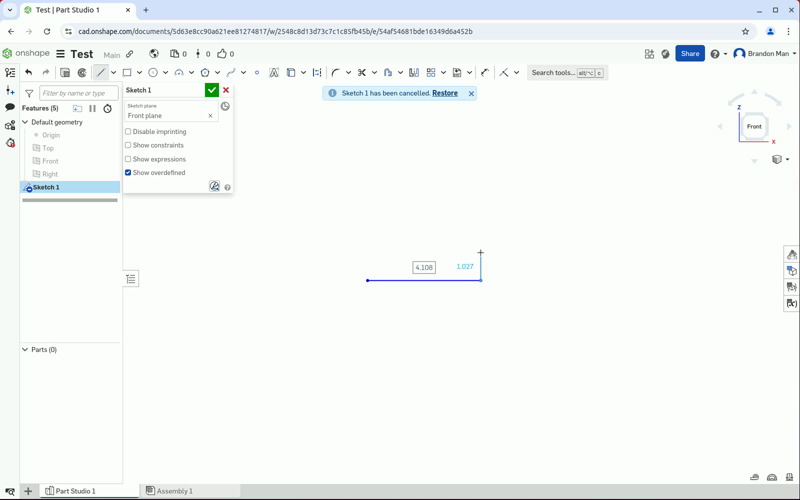
scroll(6)
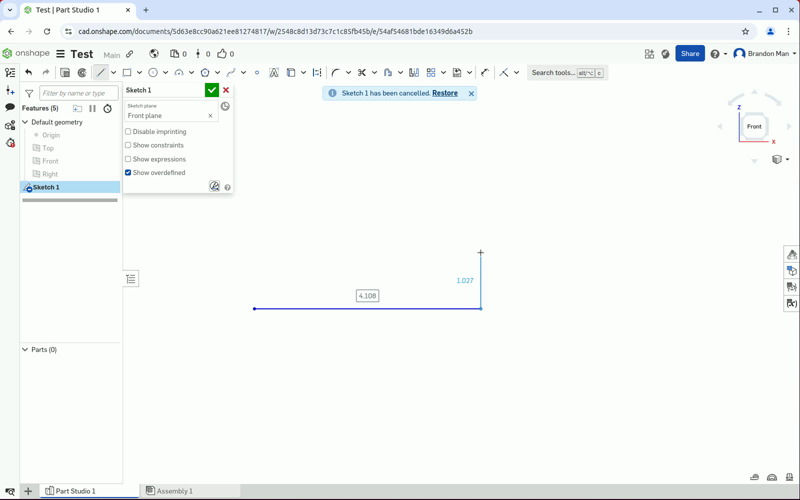
click(480, 252)
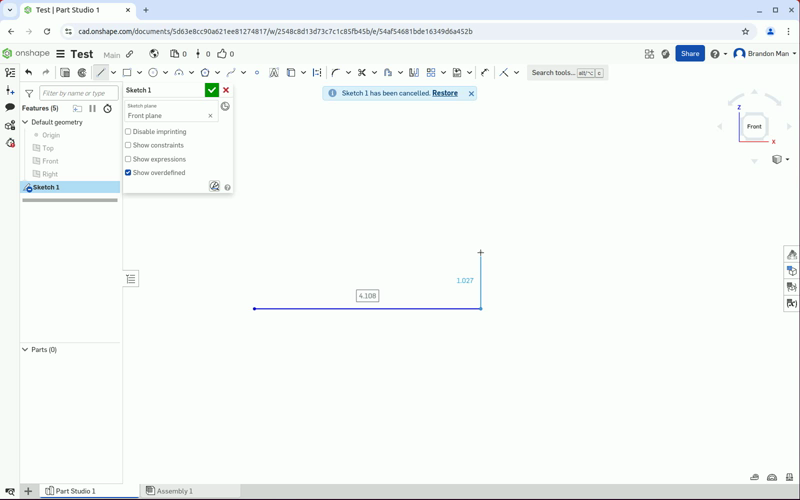
scroll(-6)
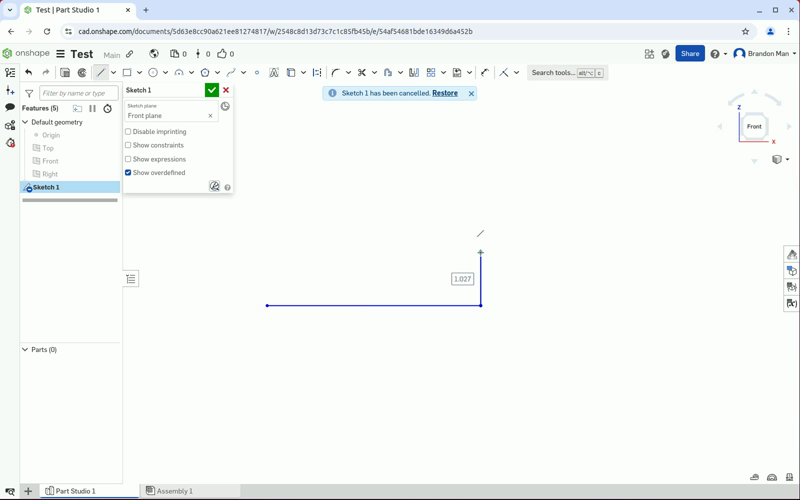
scroll(-6)
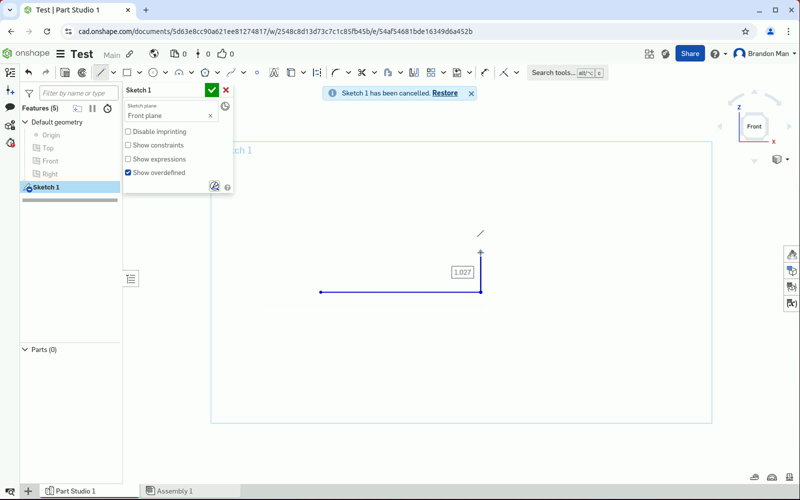
scroll(-6)
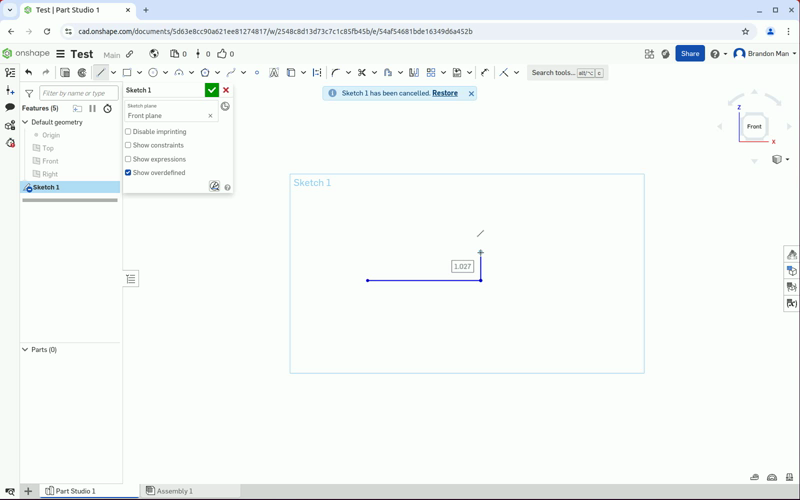
scroll(-6)
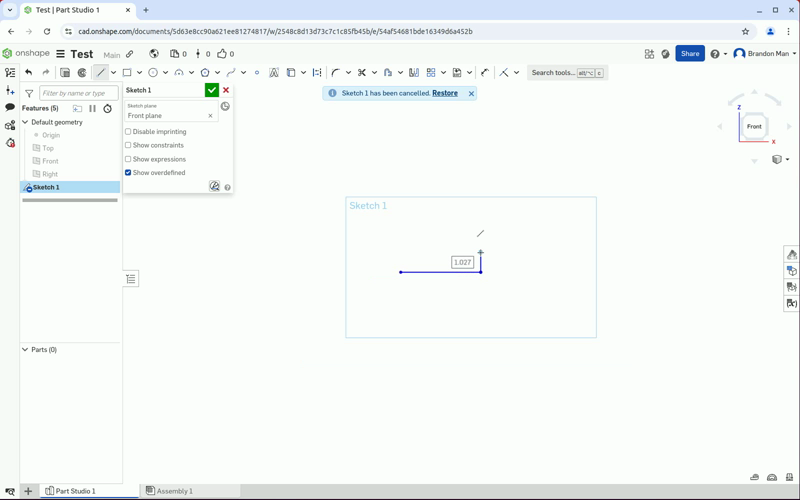
scroll(-6)
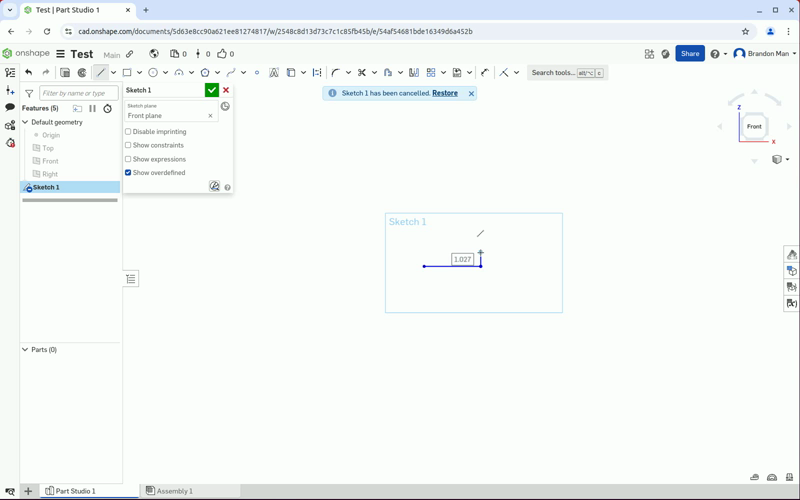
scroll(-6)
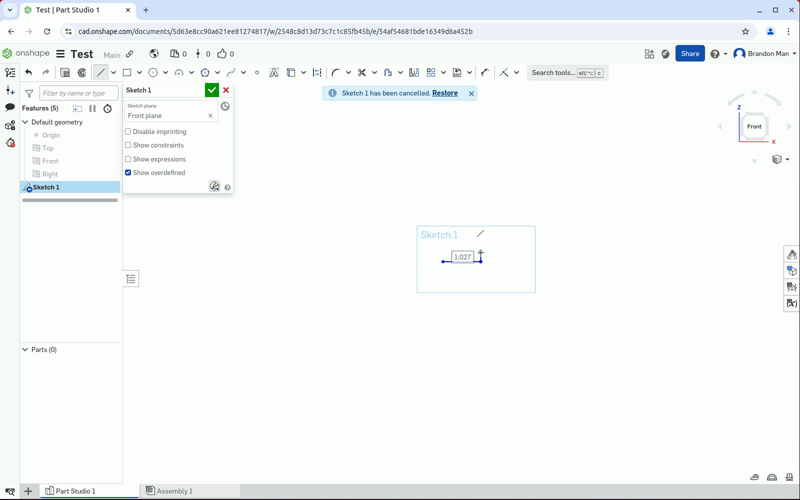
scroll(-6)
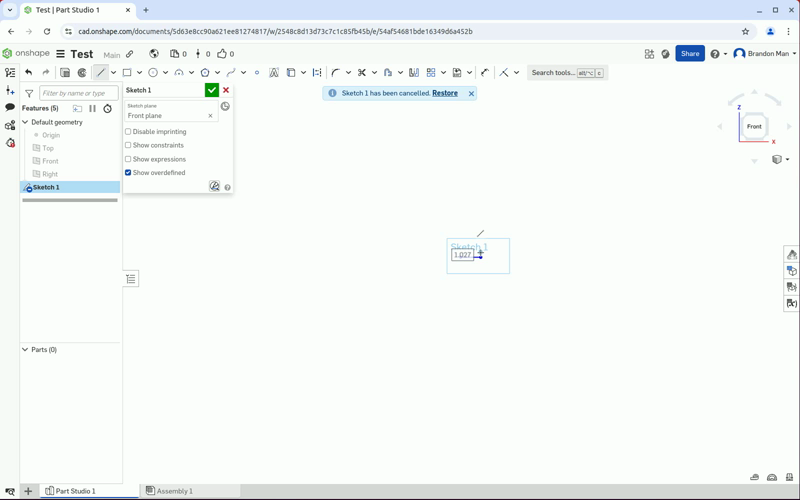
key_up(shift)
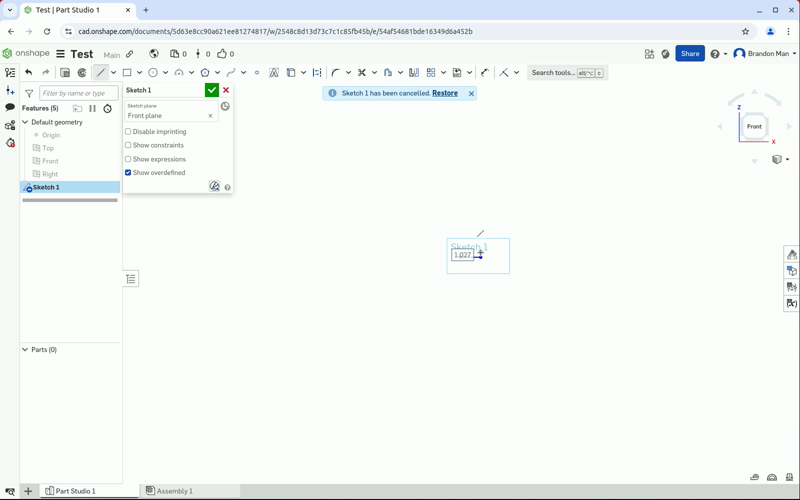
key_down(shift)
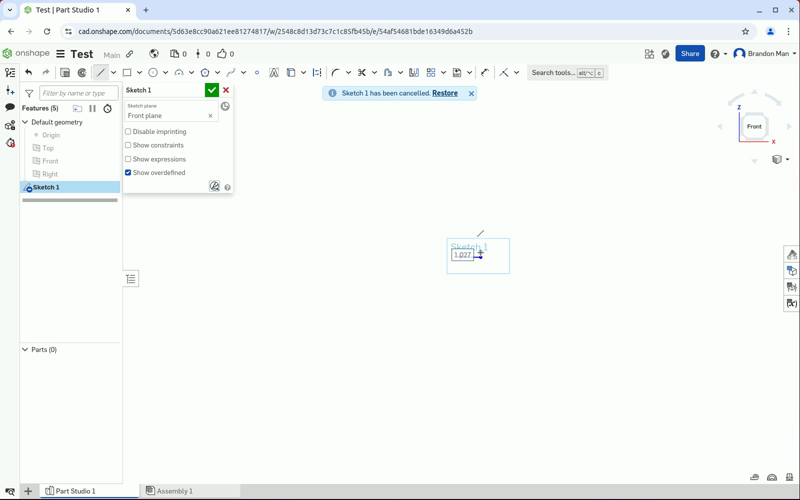
mouse_move(510, 252)
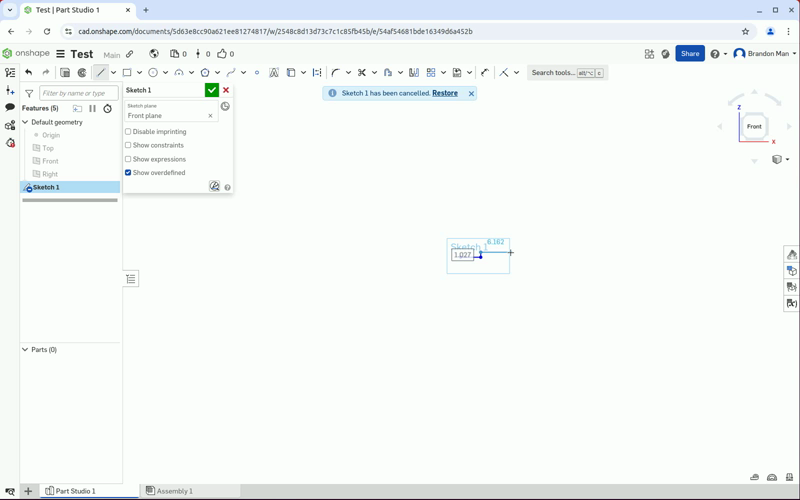
mouse_move(460, 252)
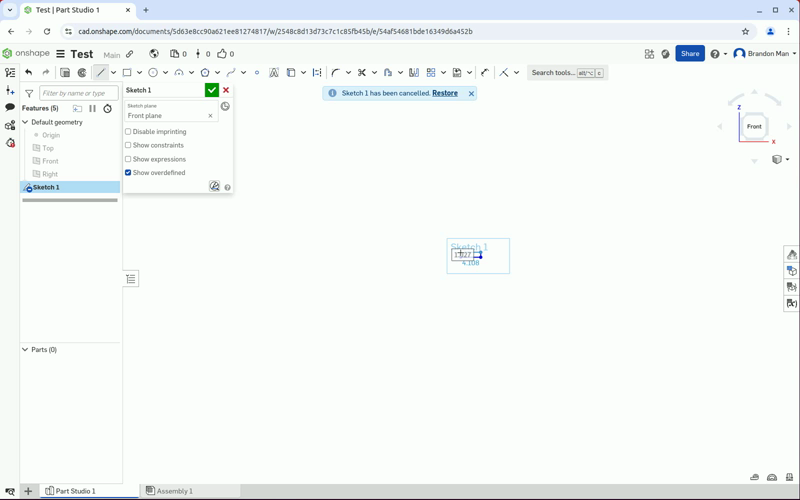
click(460, 252)
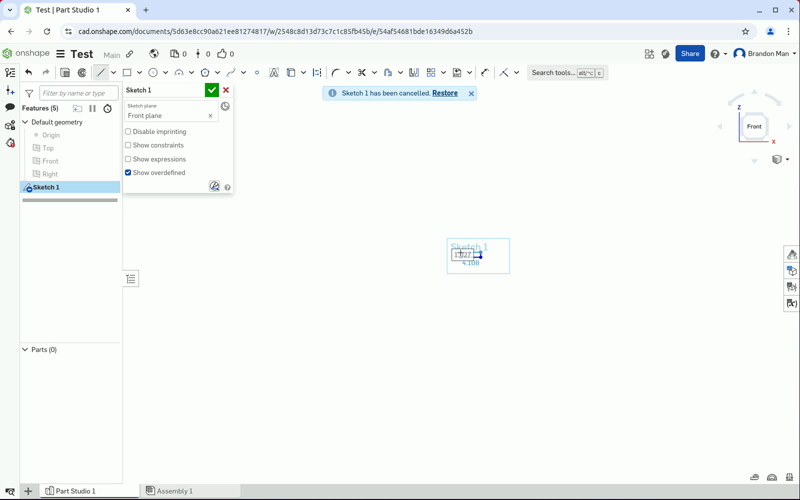
key_up(shift)
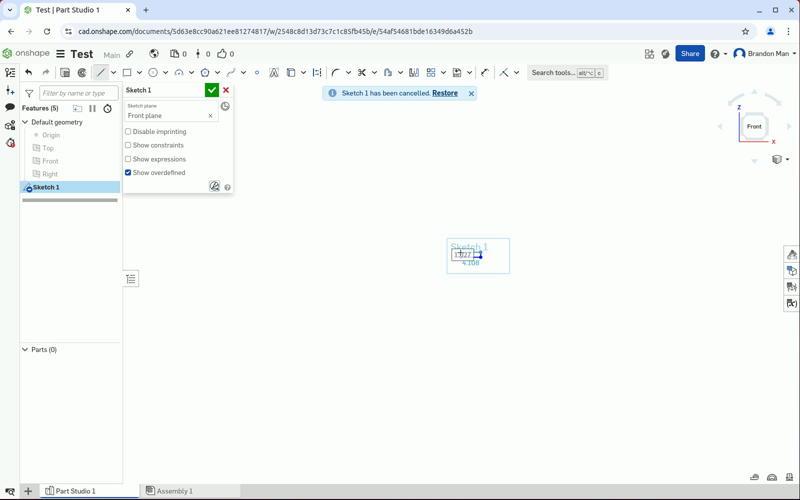
mouse_move(490, 252)
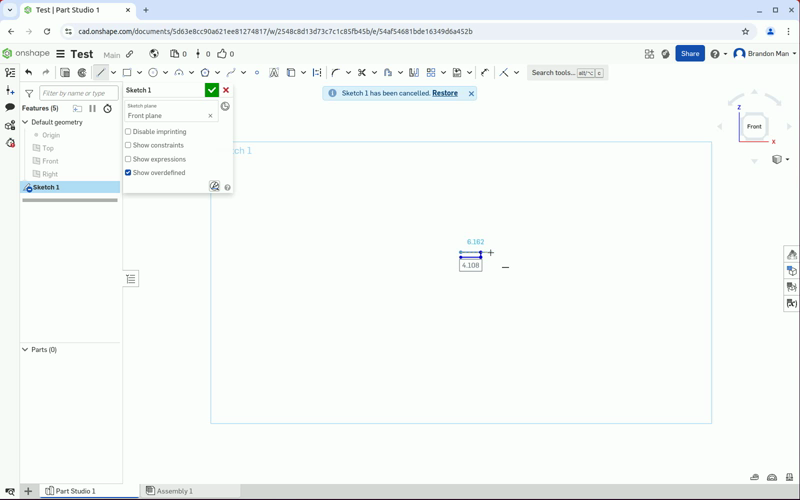
key_down(shift)
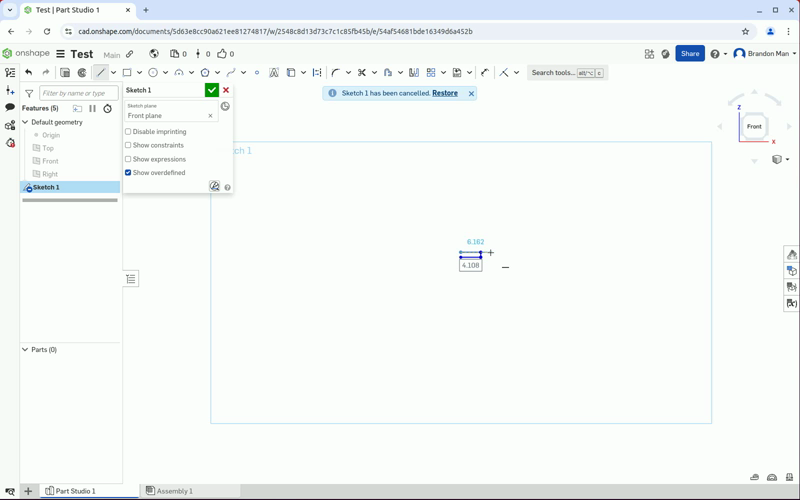
mouse_move(460, 257)
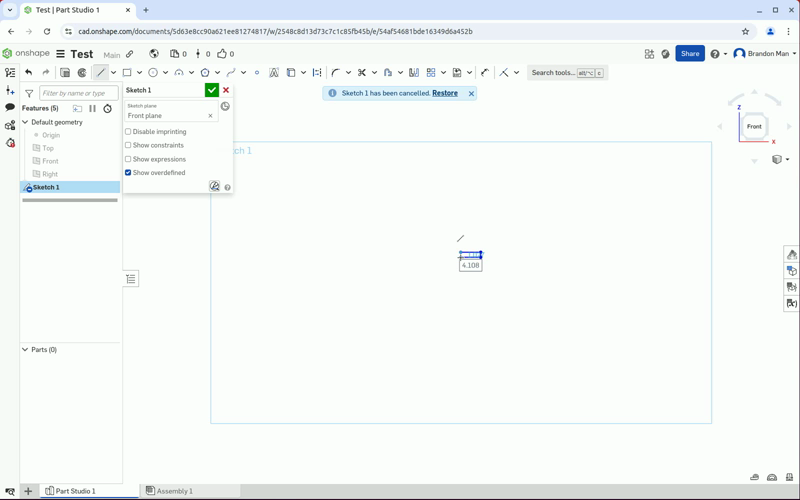
scroll(6)
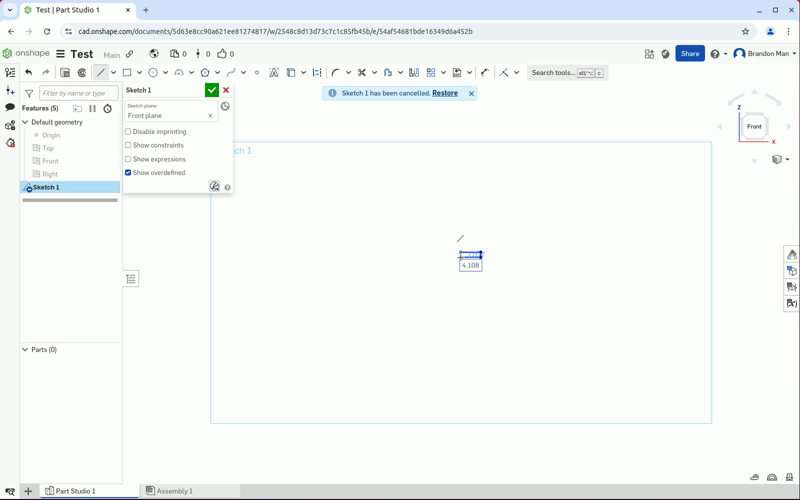
scroll(6)
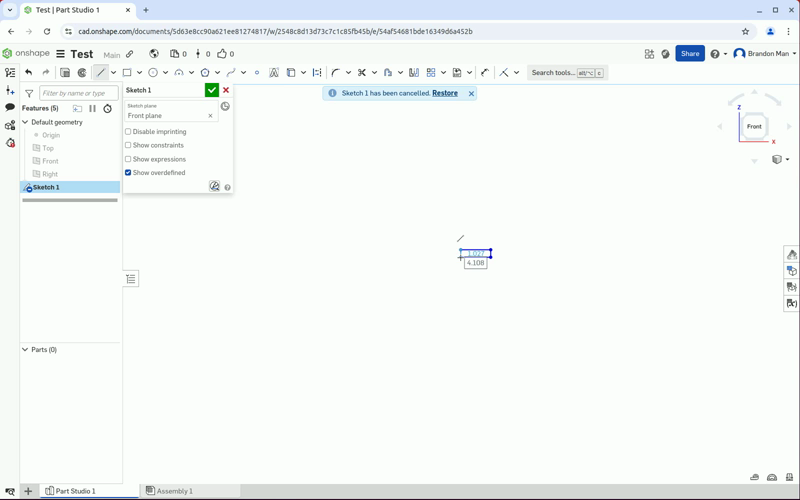
scroll(6)
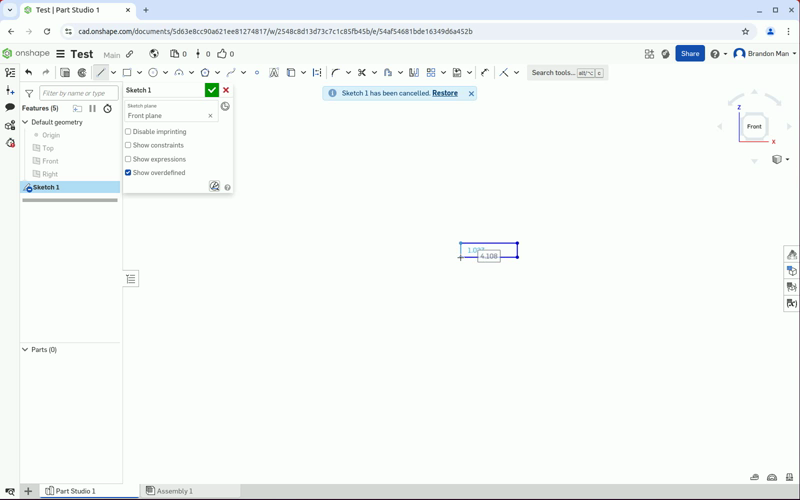
scroll(6)
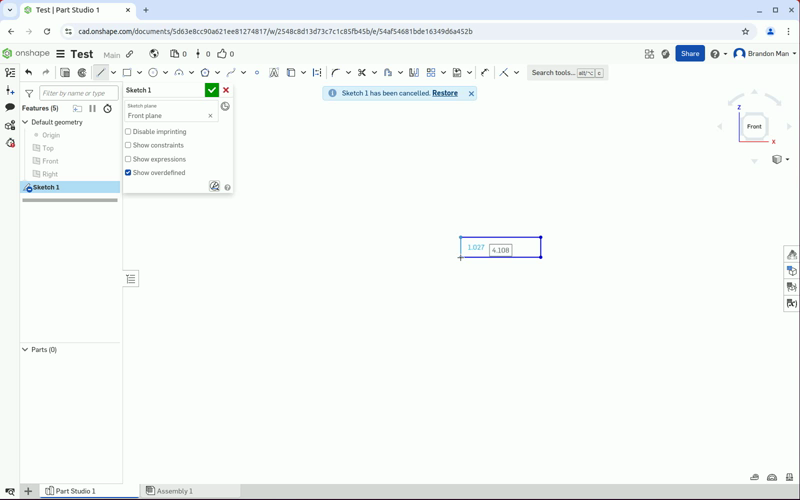
scroll(6)
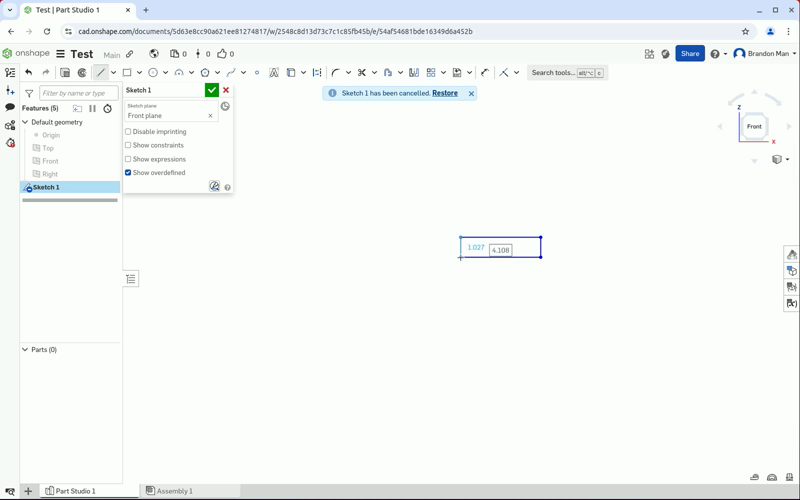
scroll(6)
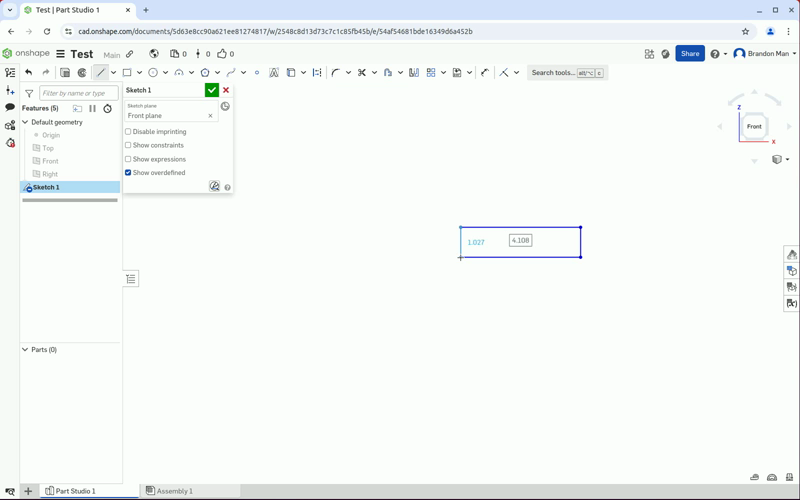
scroll(6)
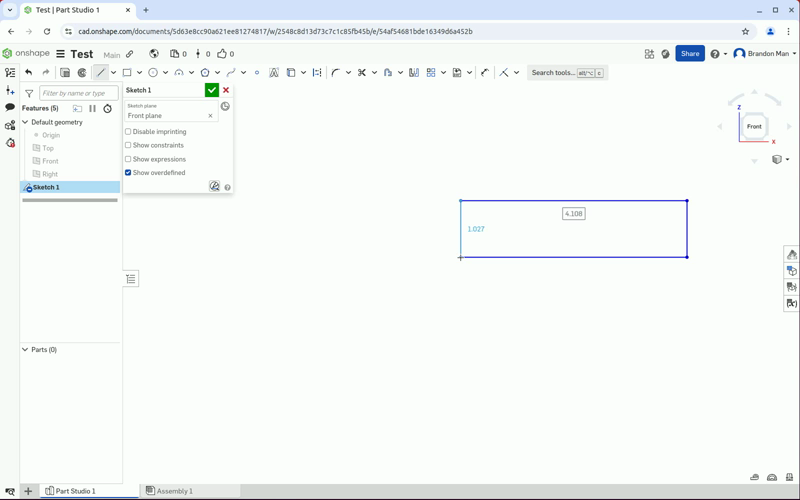
key_up(shift)
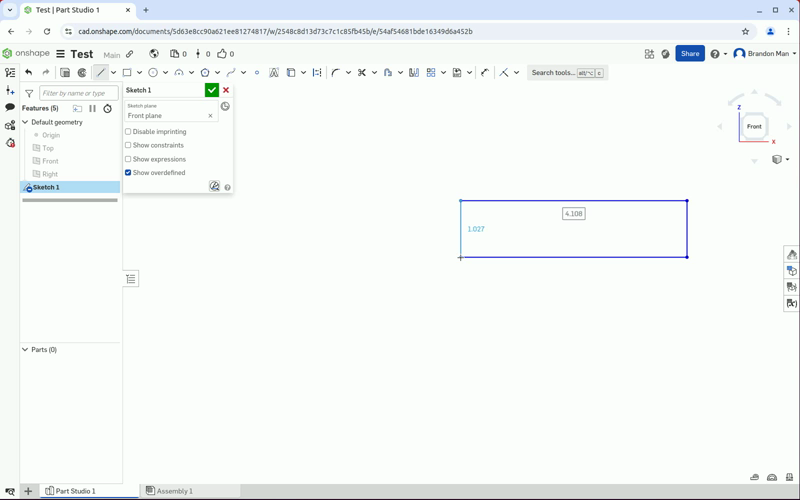
click(460, 257)
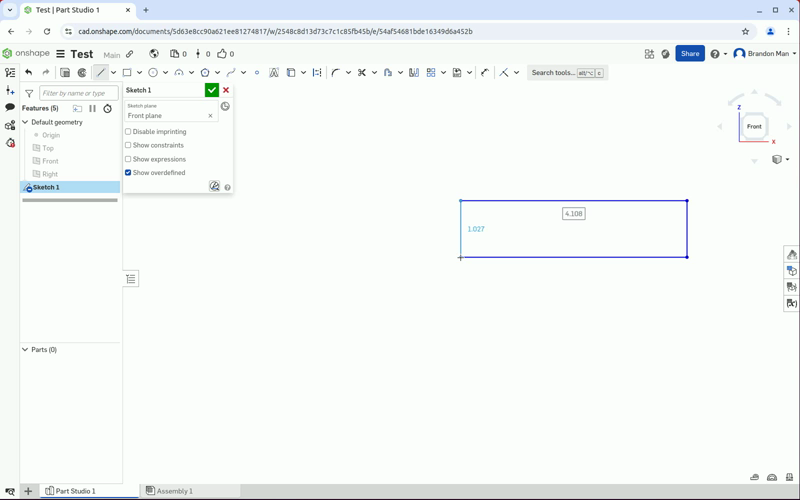
scroll(-6)
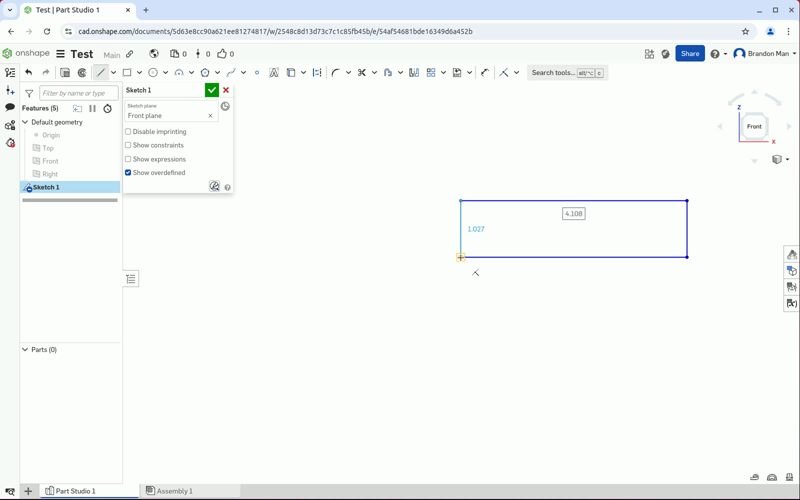
scroll(-6)
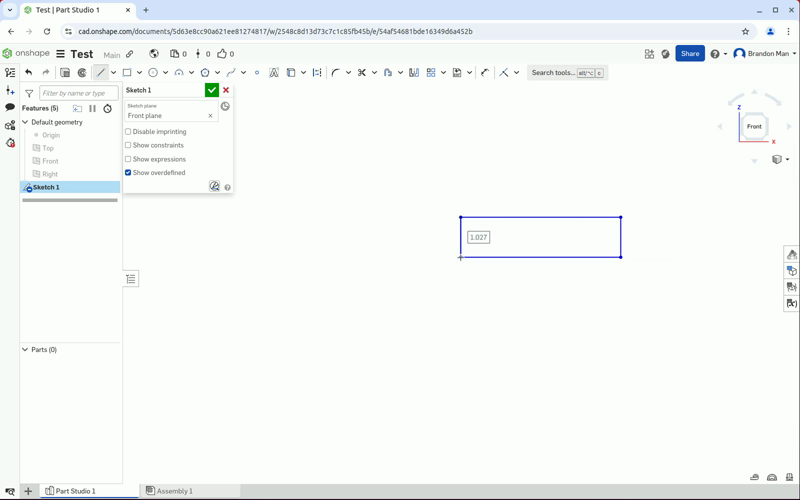
scroll(-6)
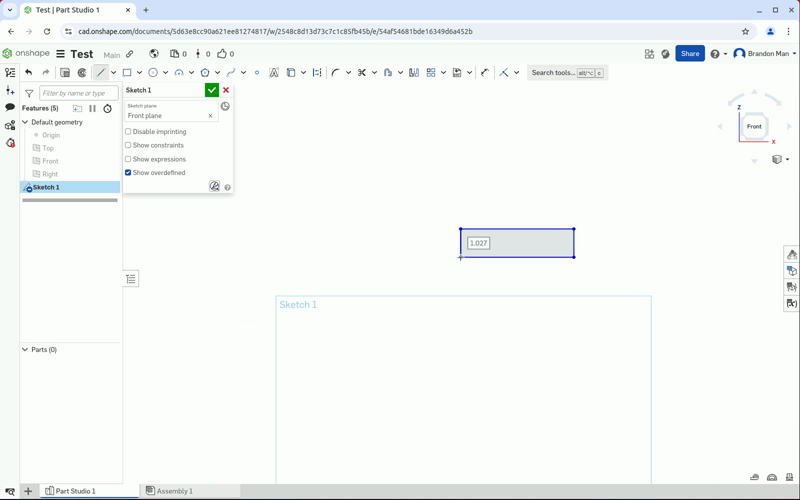
scroll(-6)
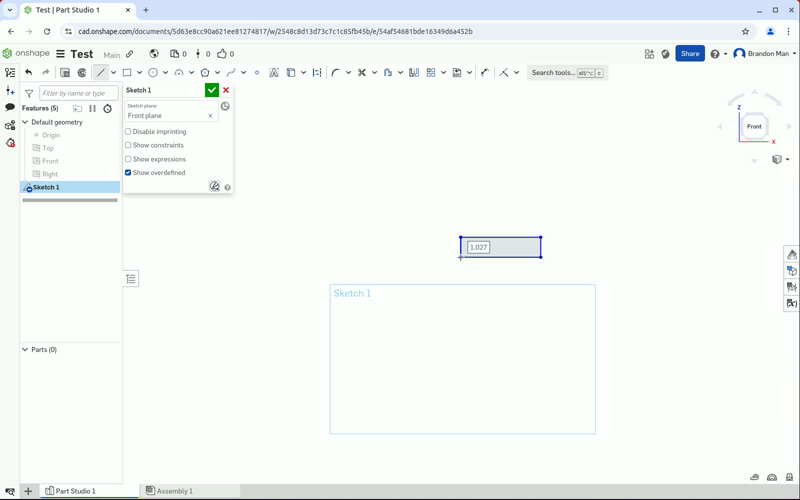
scroll(-6)
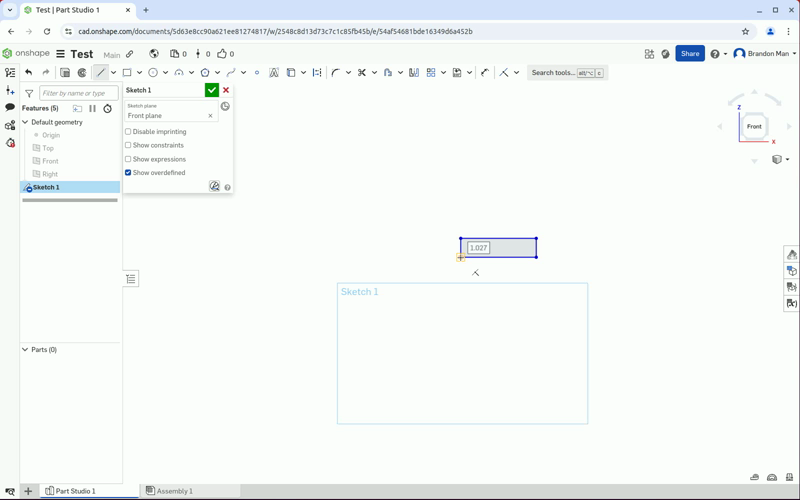
scroll(-6)
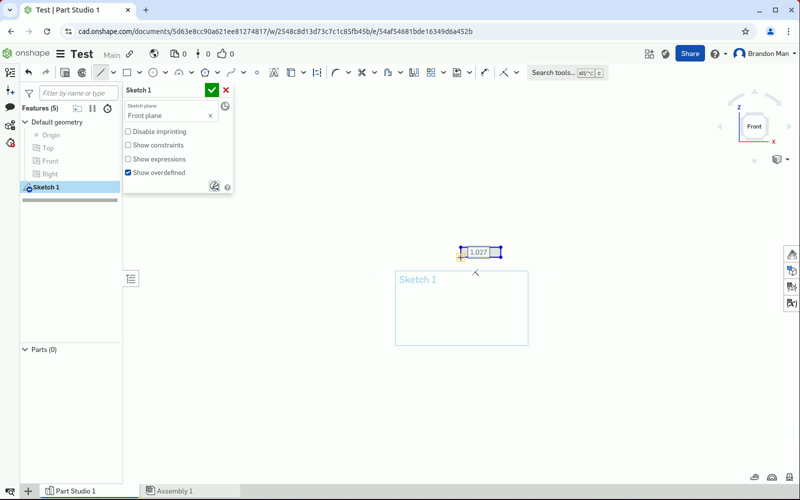
scroll(-6)
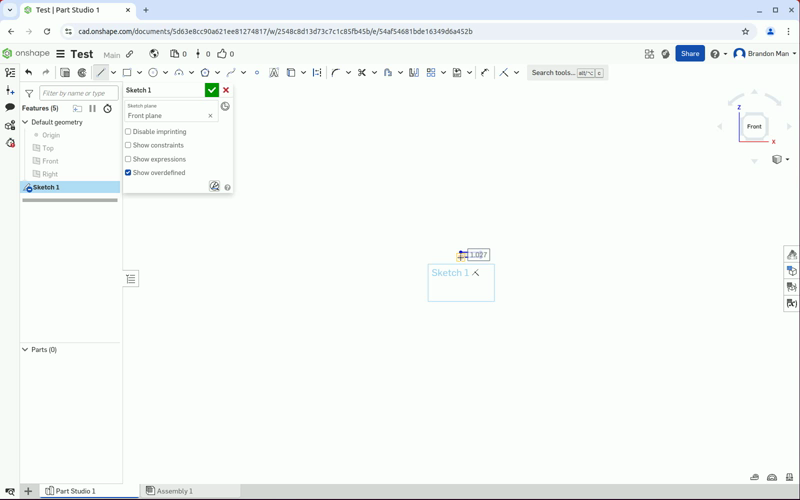
key(esc)
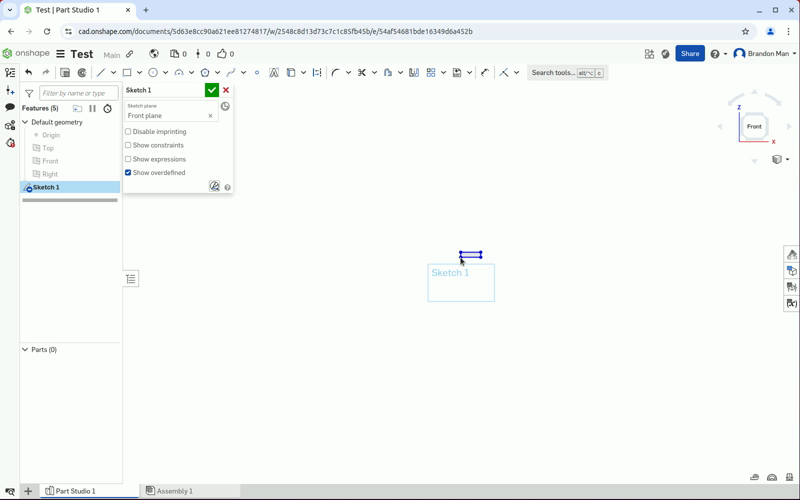
mouse_move(469, 256)
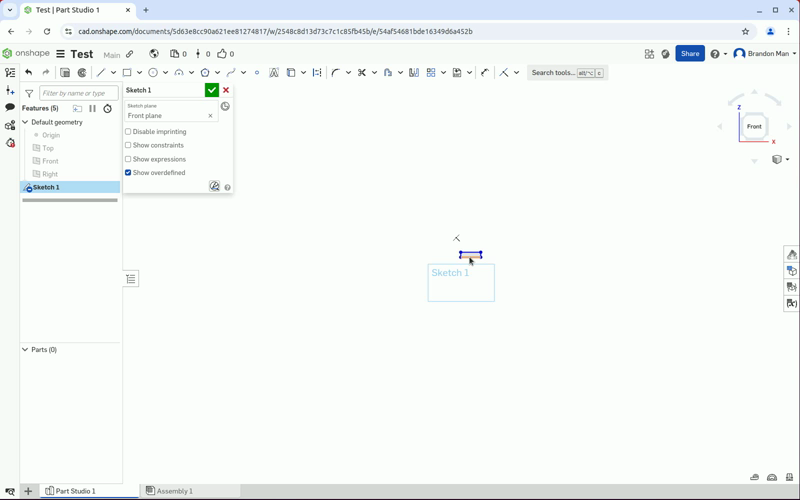
scroll(6)
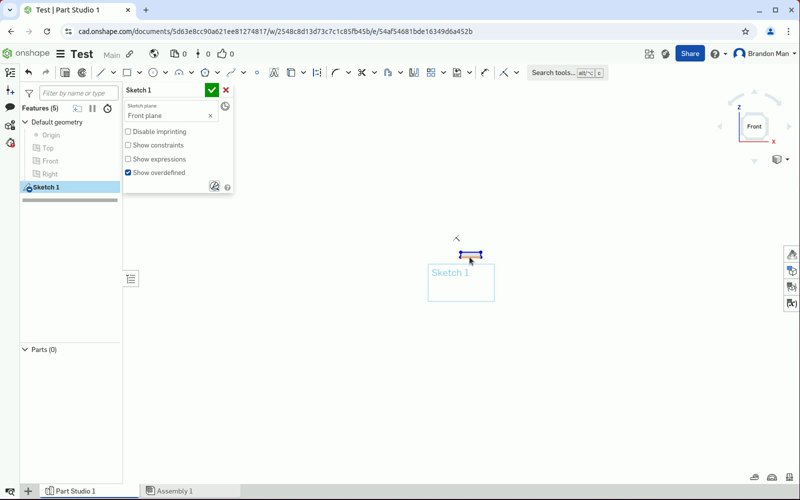
scroll(6)
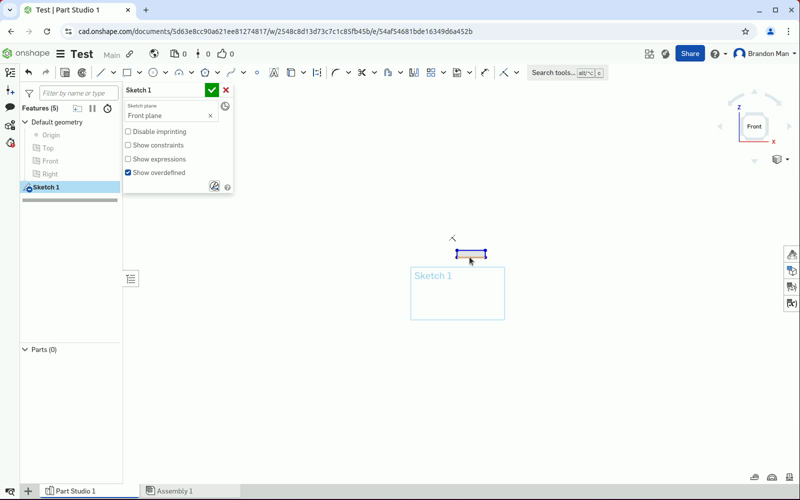
scroll(6)
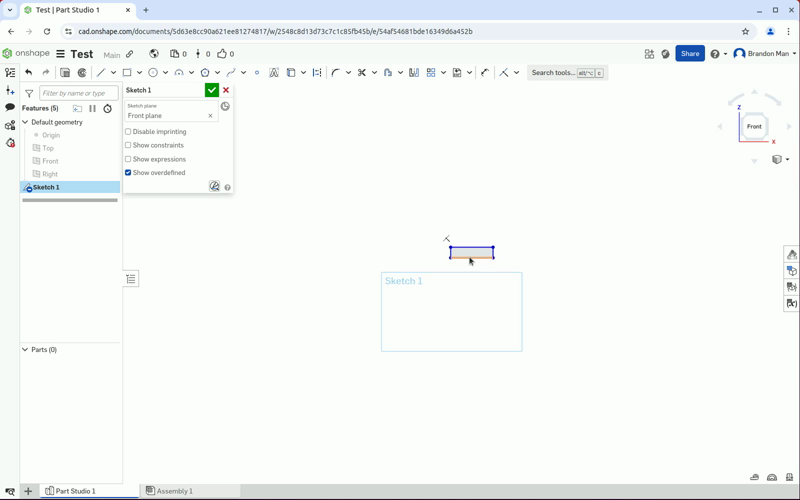
scroll(6)
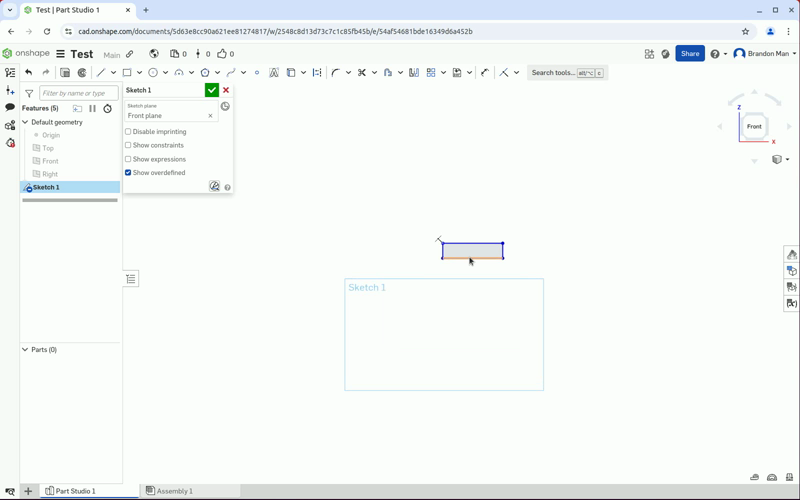
scroll(6)
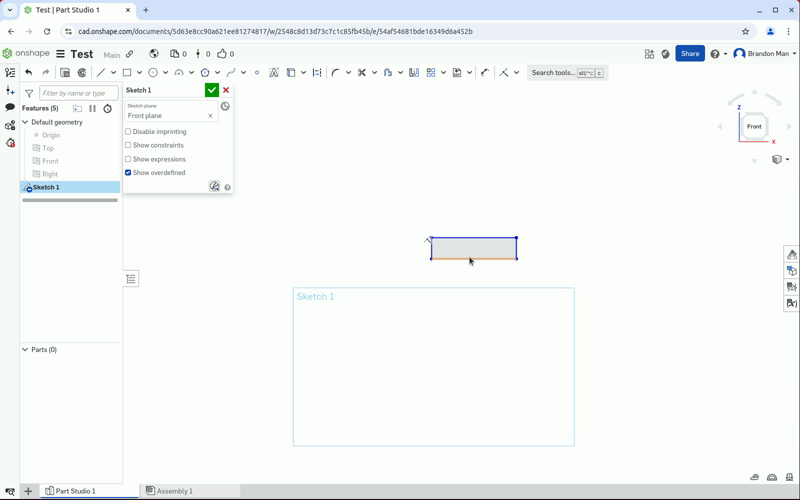
scroll(6)
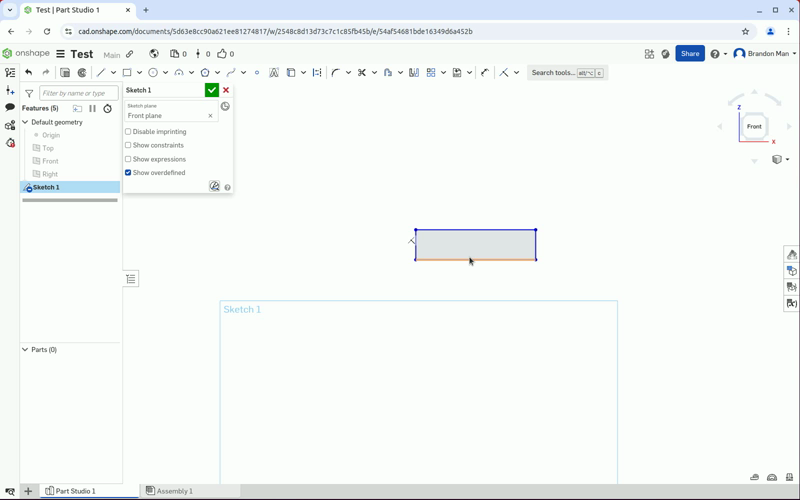
scroll(6)
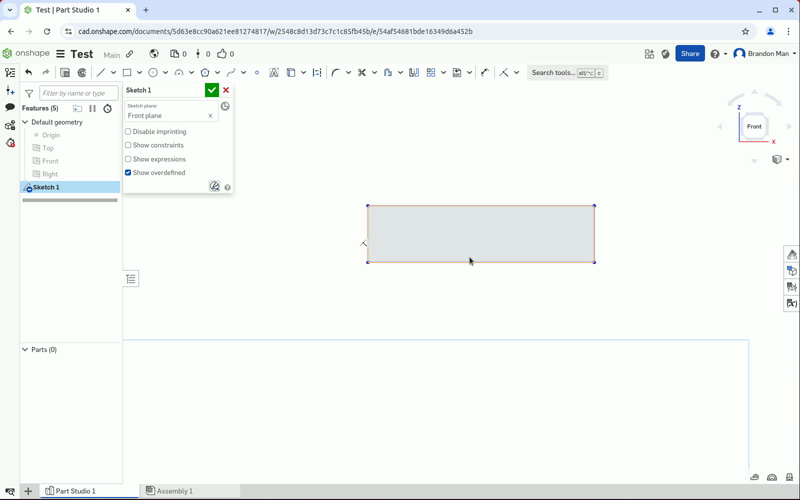
click(469, 256)
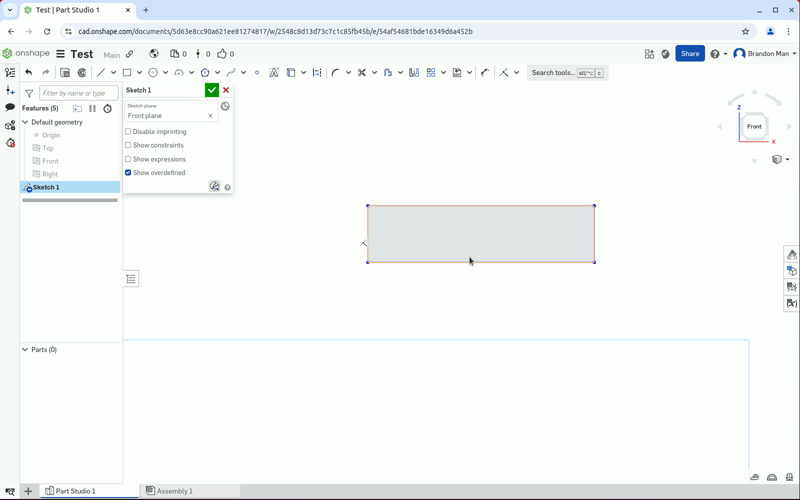
scroll(-6)
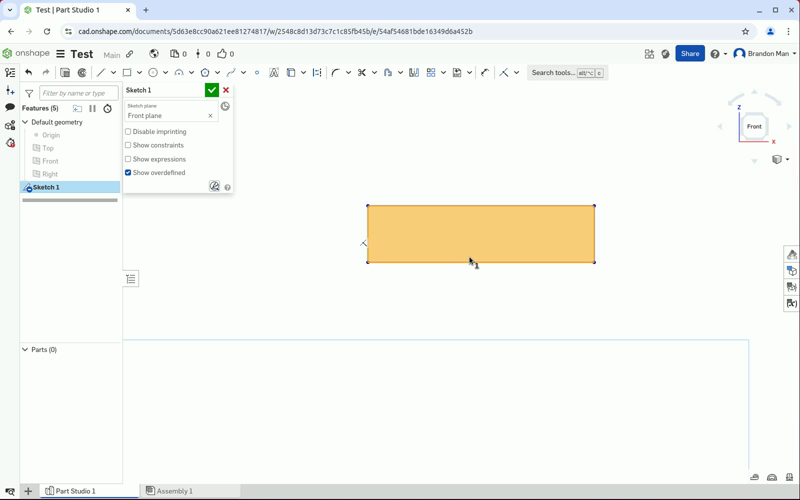
scroll(-6)
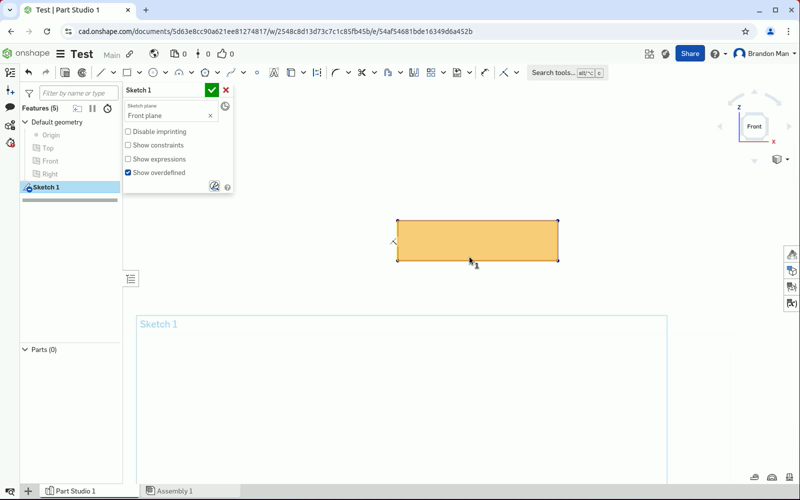
scroll(-6)
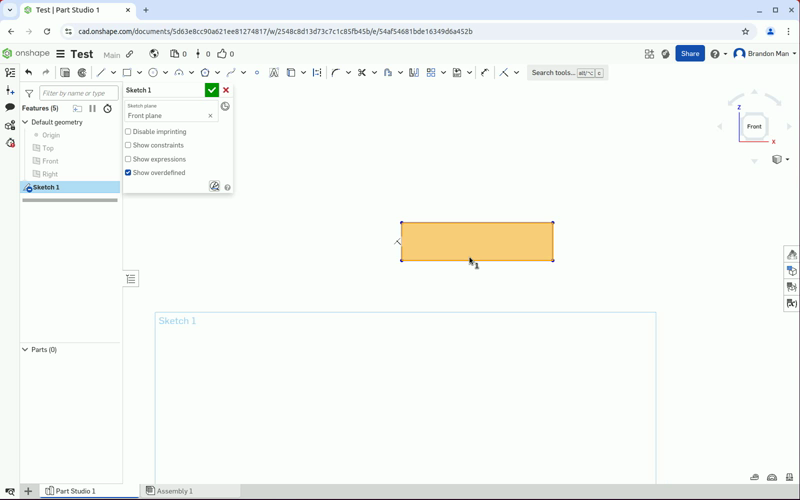
scroll(-6)
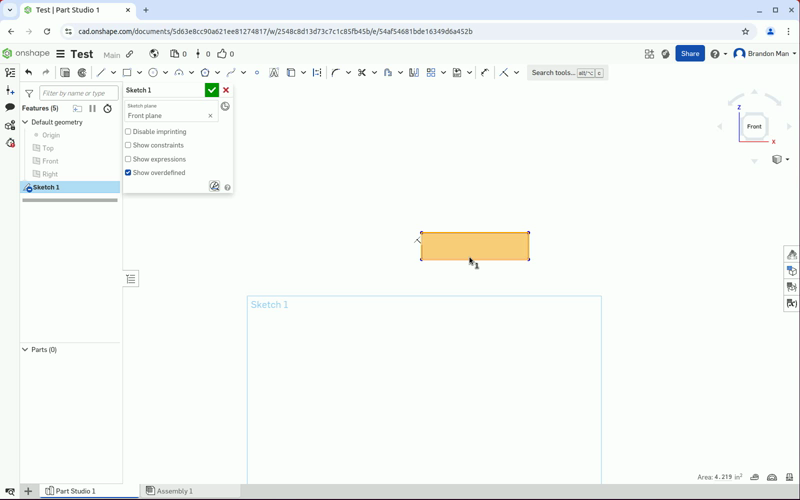
scroll(-6)
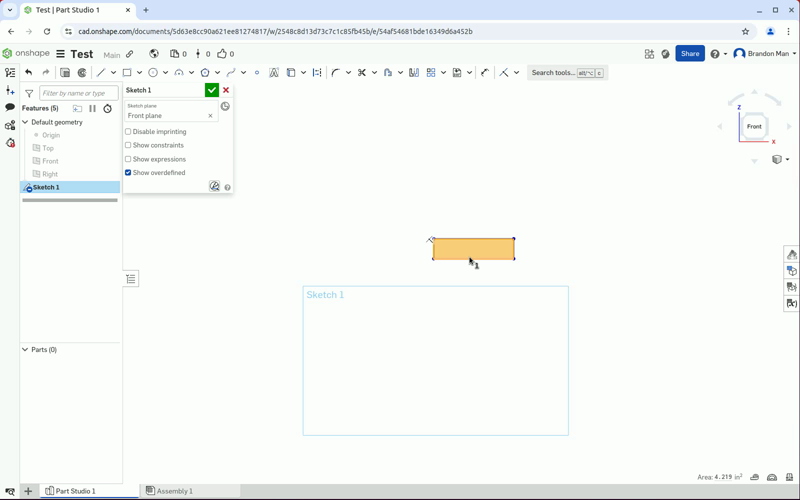
scroll(-6)
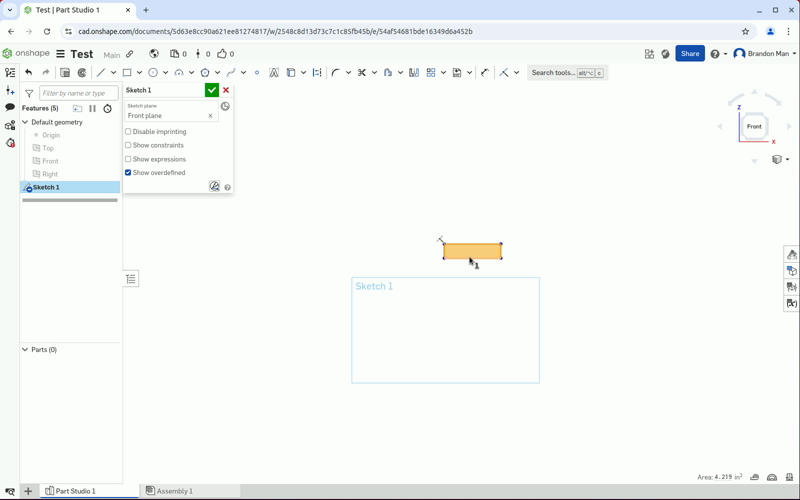
scroll(-6)
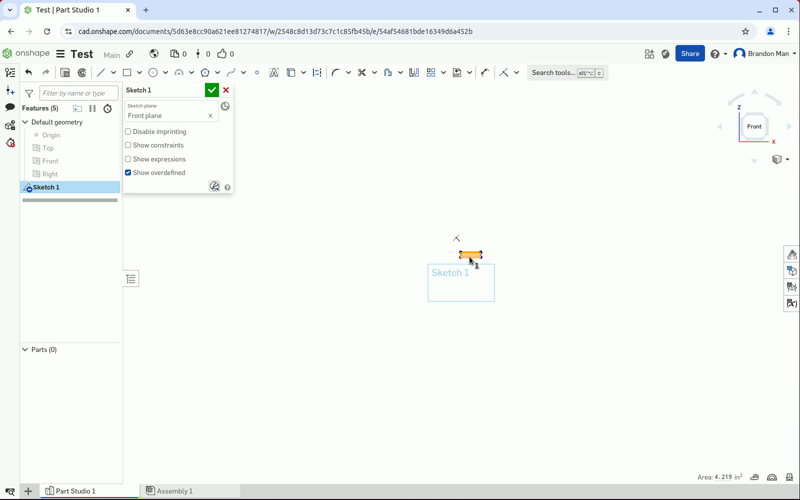
mouse_move(73, 352)
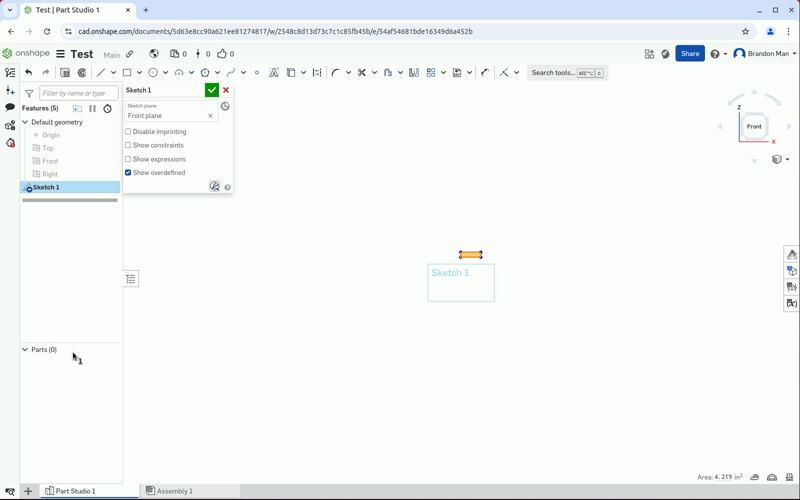
key(shift+y)
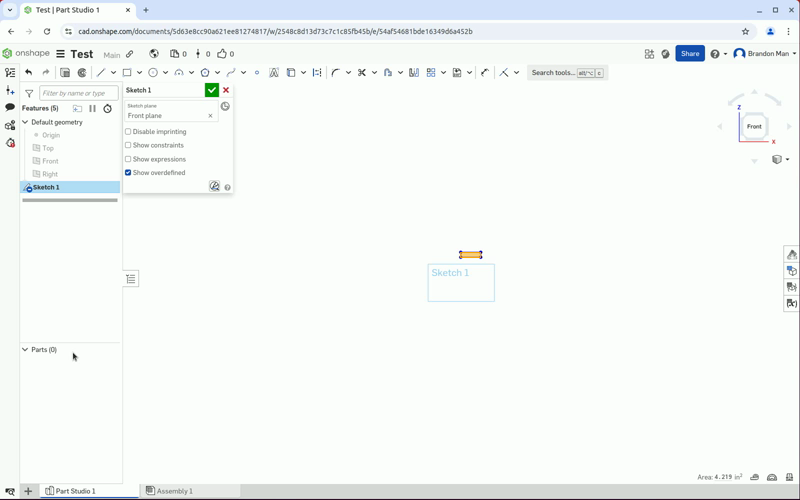
key(shift+e)
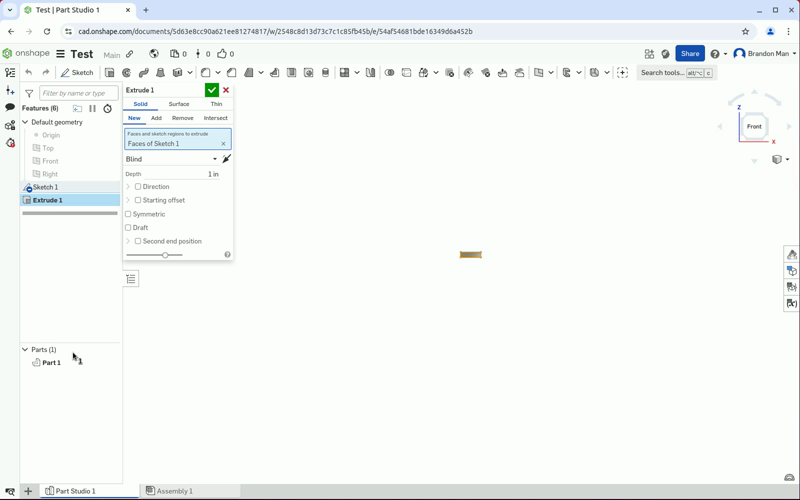
mouse_move(143, 106)
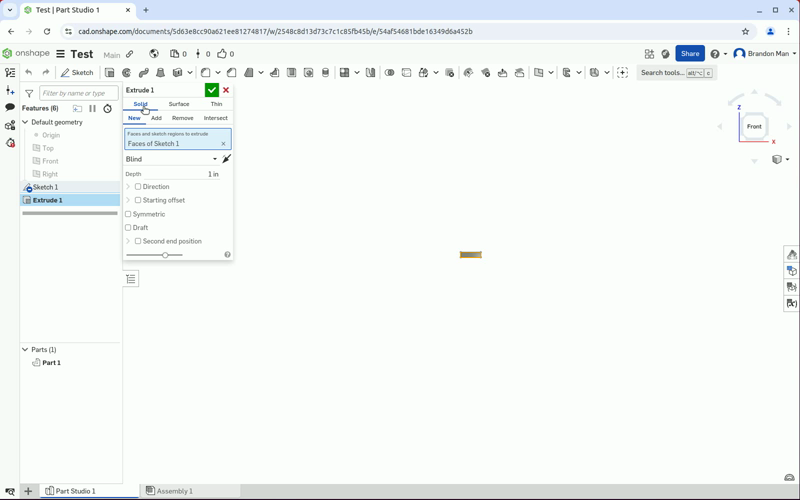
click(143, 106)
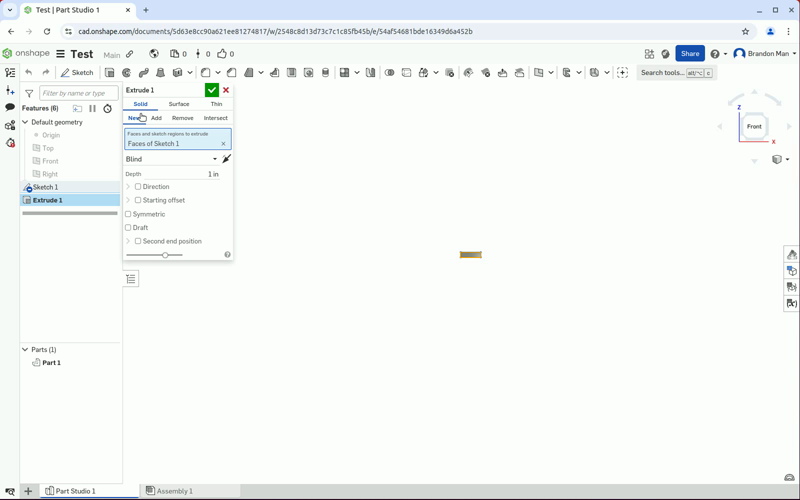
mouse_move(137, 120)
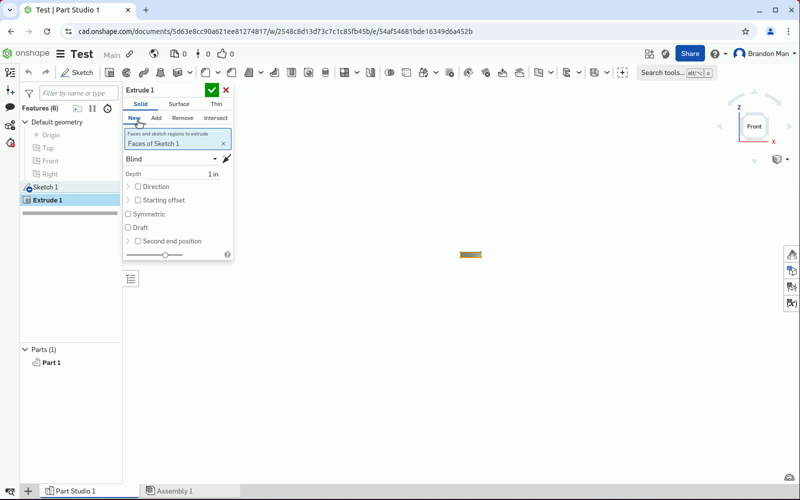
click(137, 120)
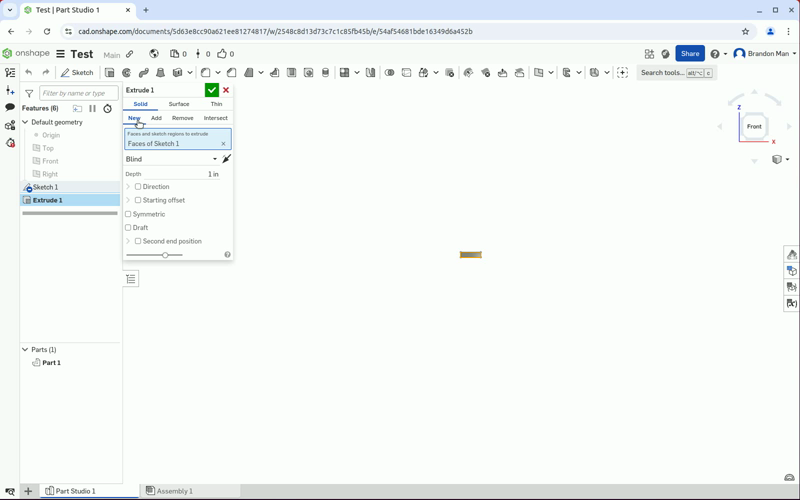
key(tab, 4)
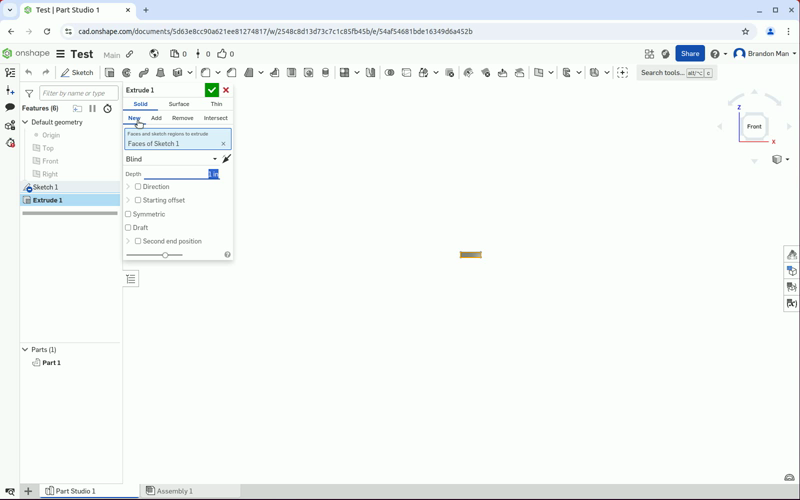
text(3.851)
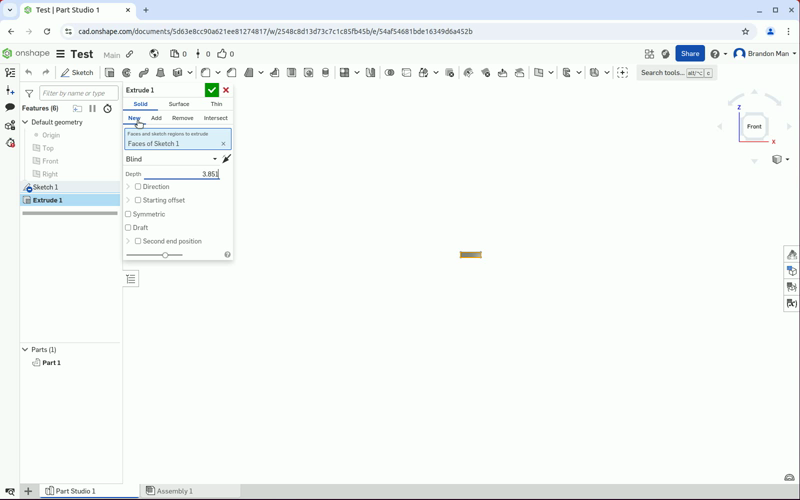
key(enter)
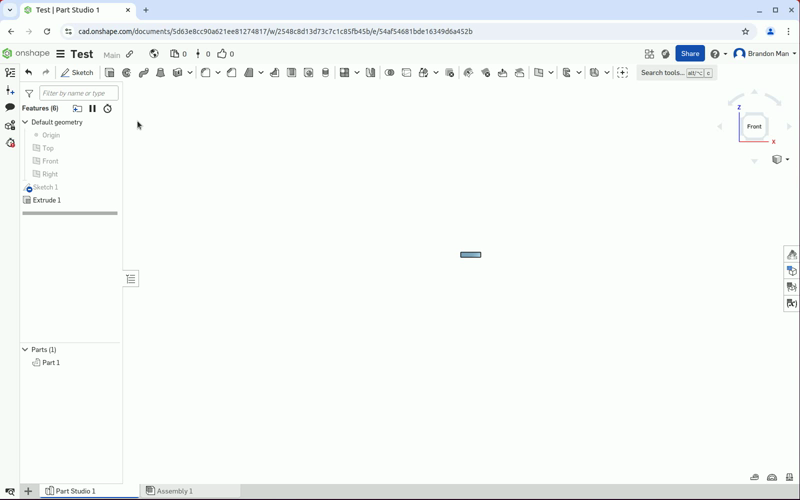
key(shift+h)
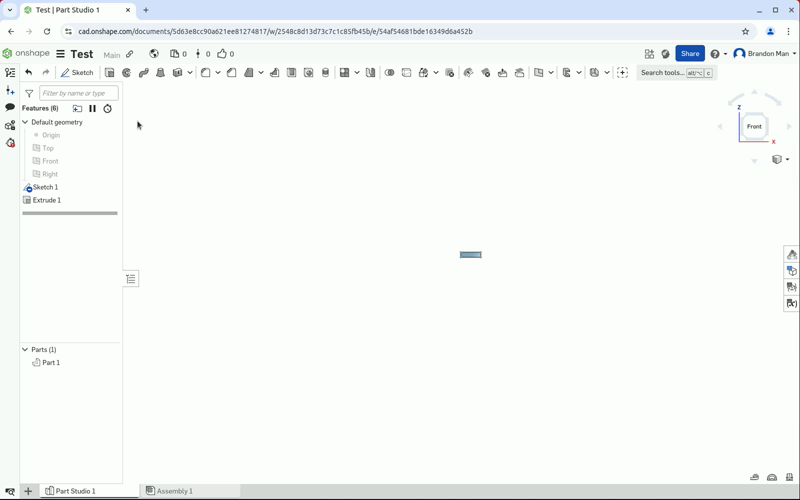
key(shift+h)
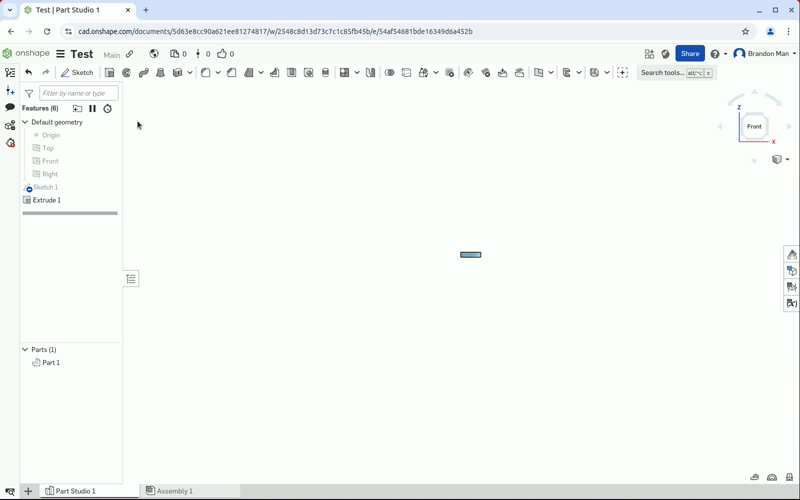
mouse_move(73, 189)
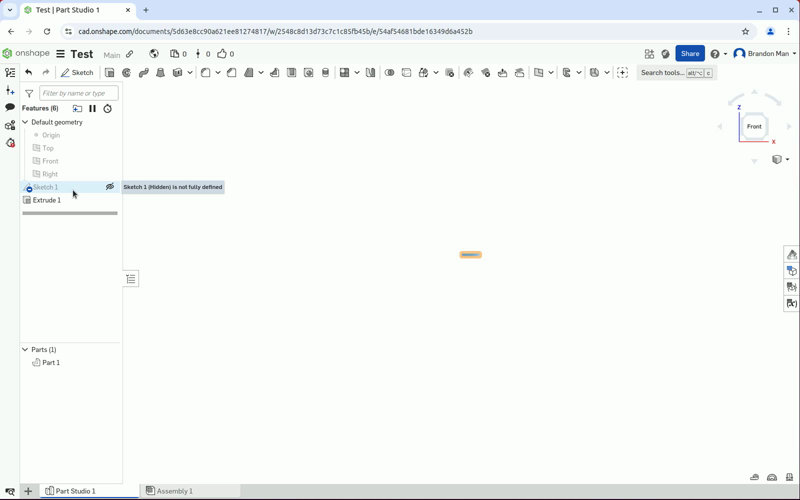
click(73, 189)
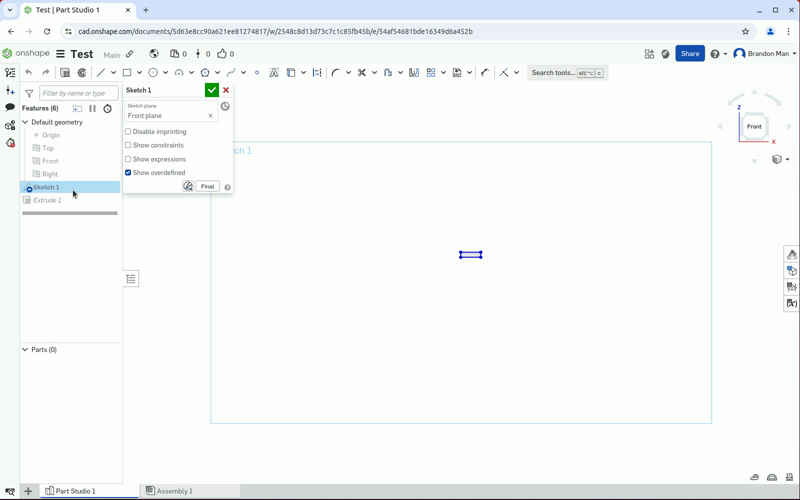
mouse_move(229, 92)
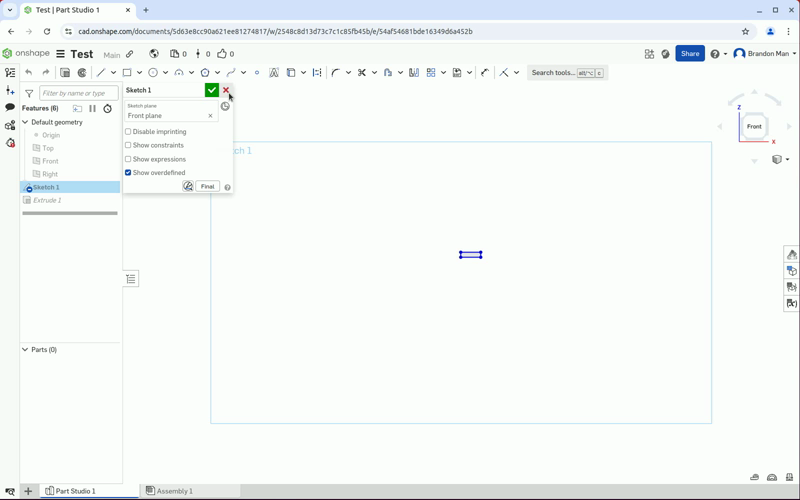
click(229, 92)
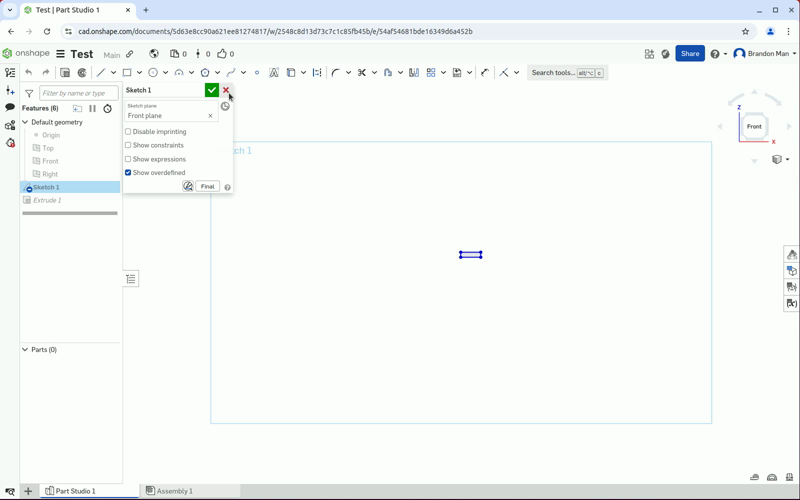
key(shift+s)
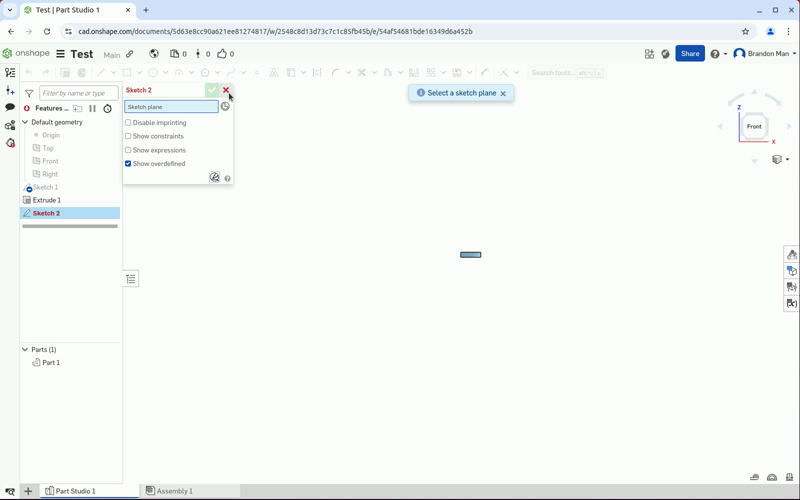
mouse_move(73, 163)
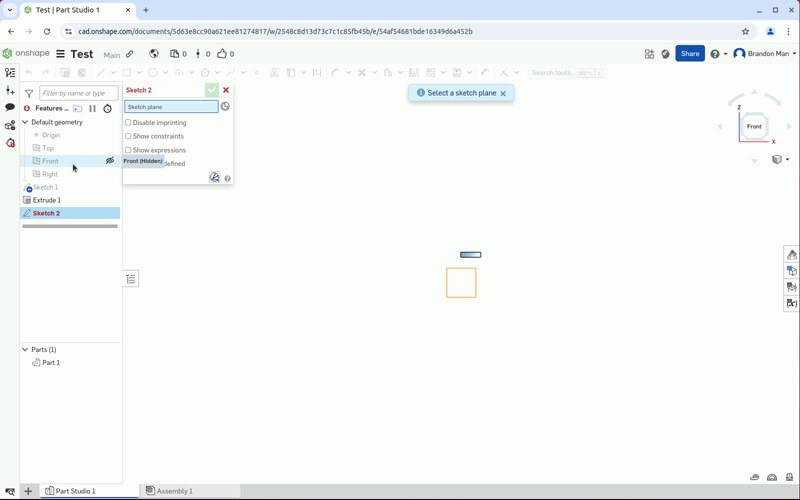
click(73, 163)
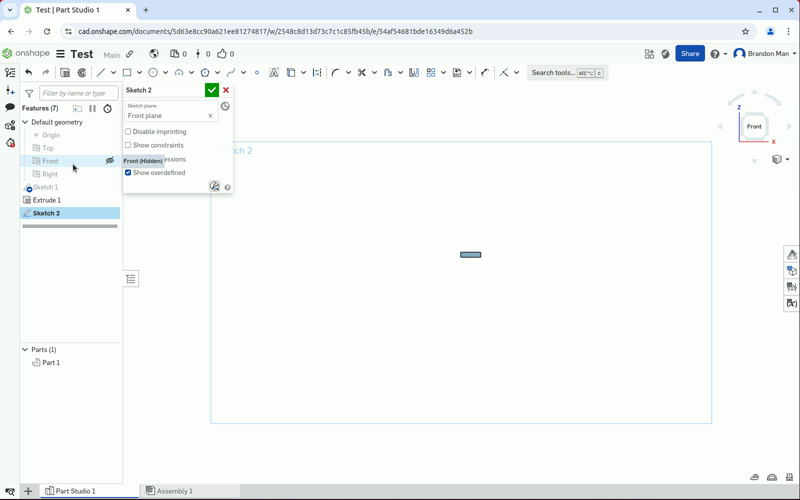
mouse_move(73, 352)
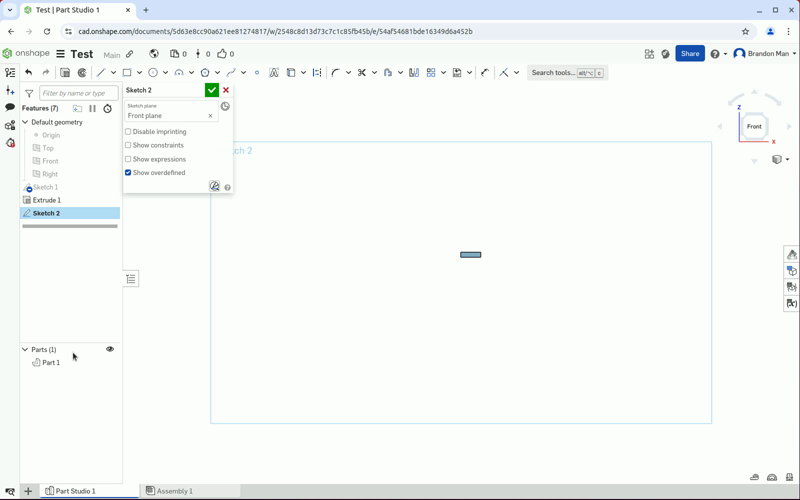
key(y)
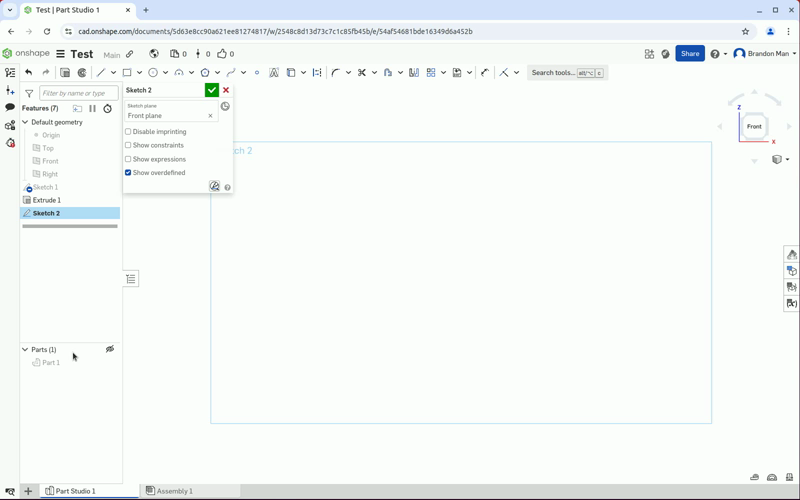
key(l)
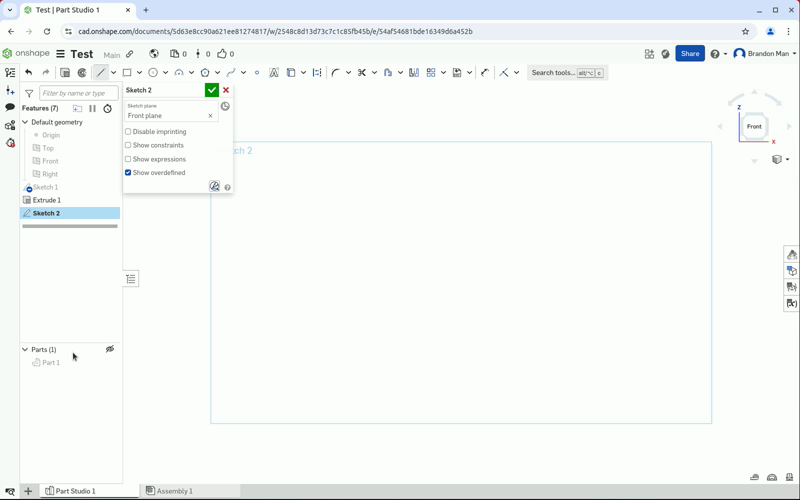
key_down(shift)
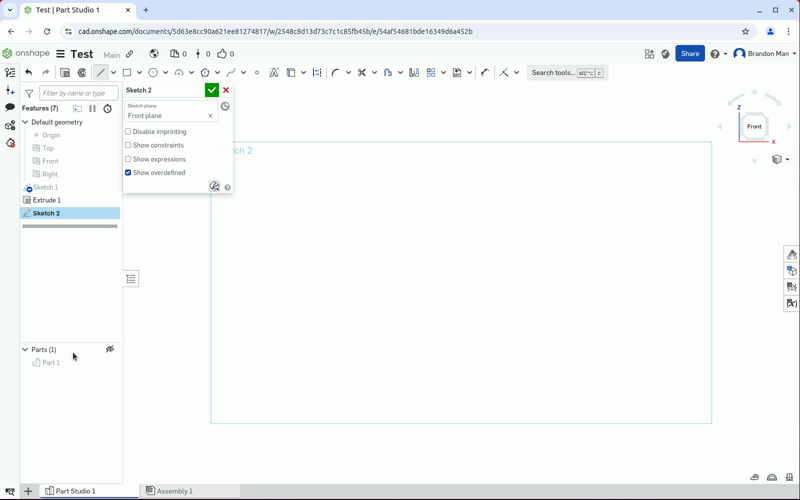
mouse_move(420, 280)
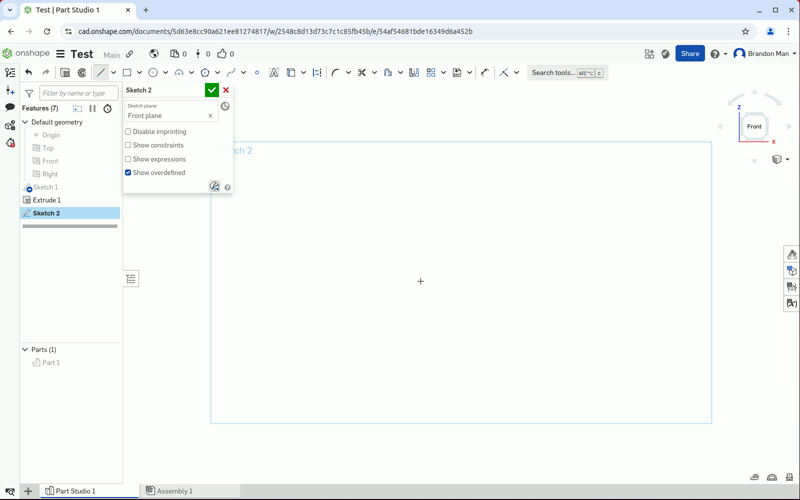
click(420, 280)
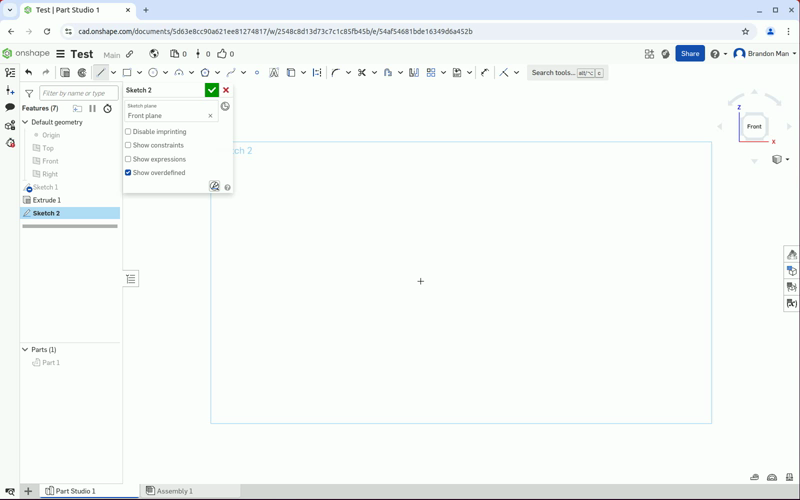
key_up(shift)
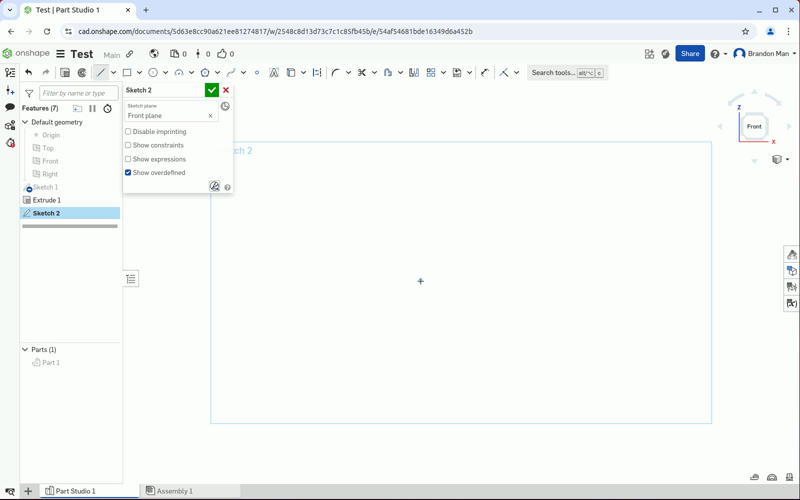
key_down(shift)
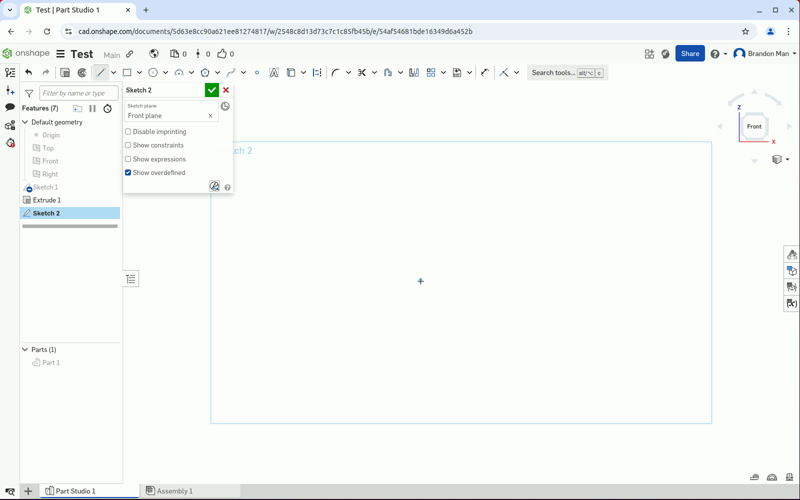
mouse_move(450, 280)
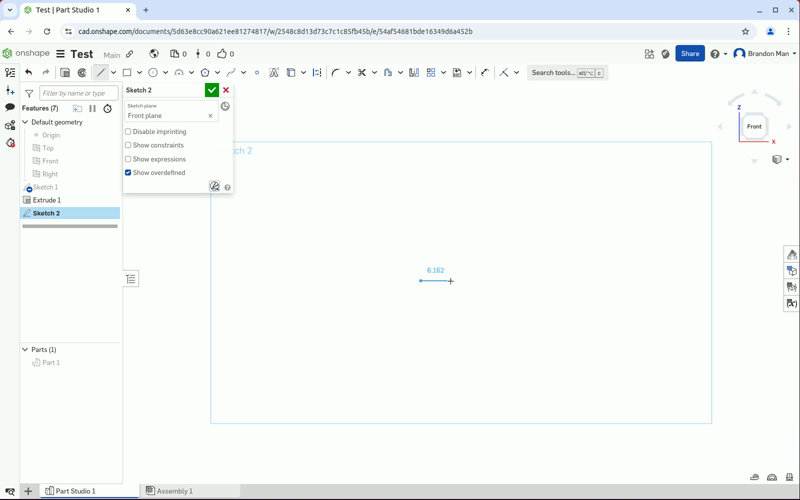
mouse_move(440, 280)
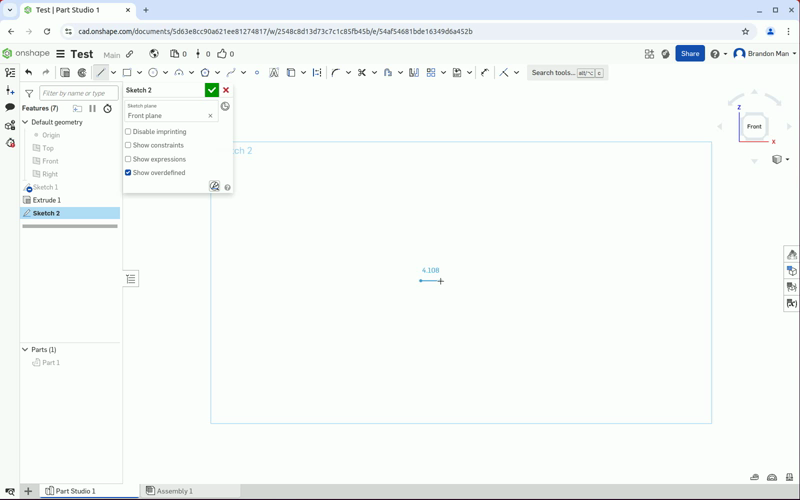
click(440, 280)
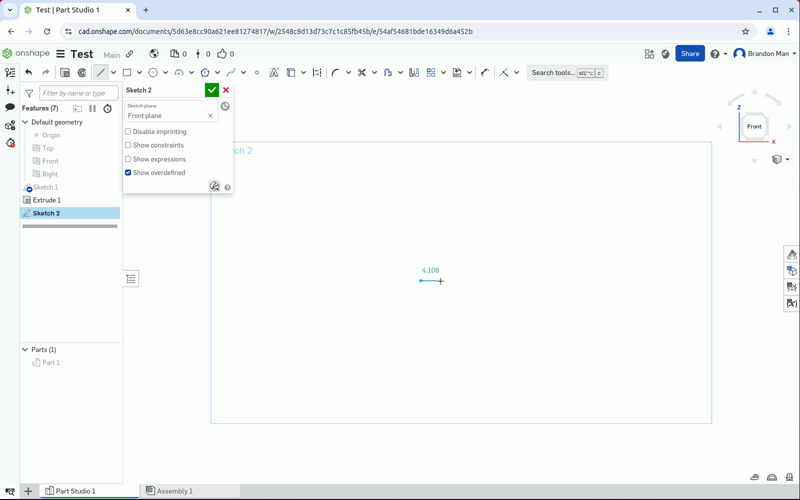
key_up(shift)
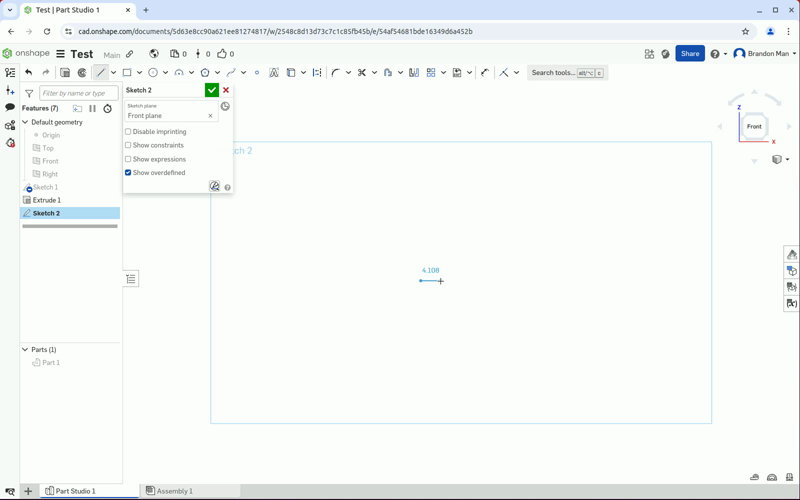
key_down(shift)
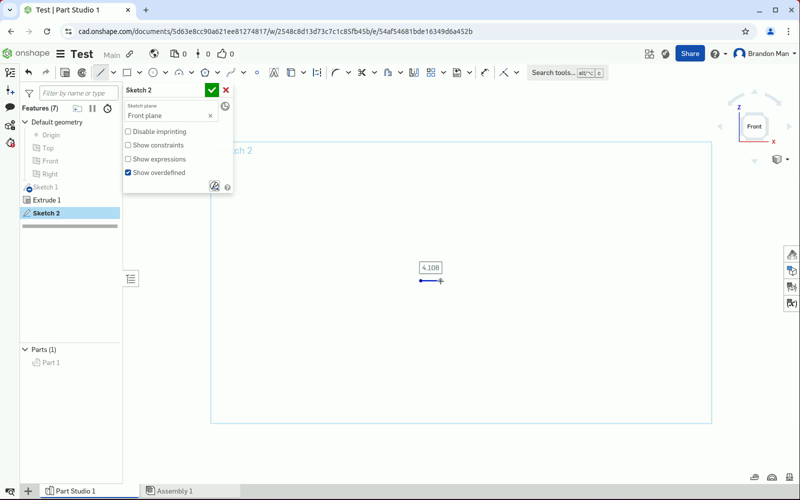
mouse_move(470, 280)
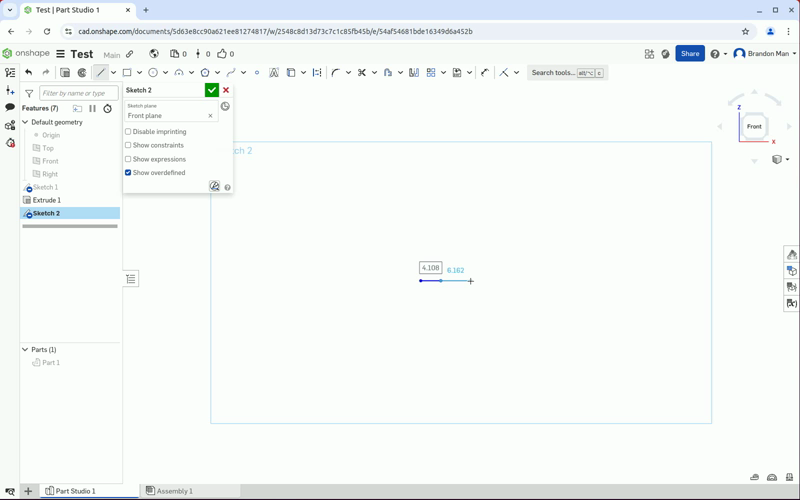
mouse_move(440, 273)
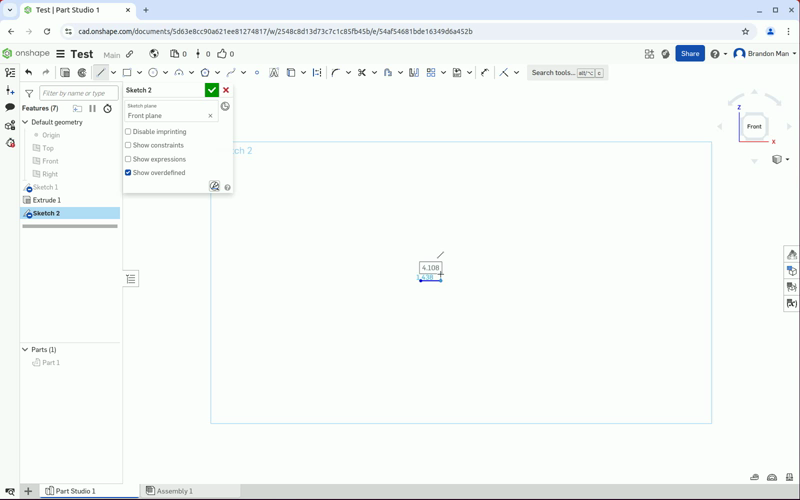
scroll(6)
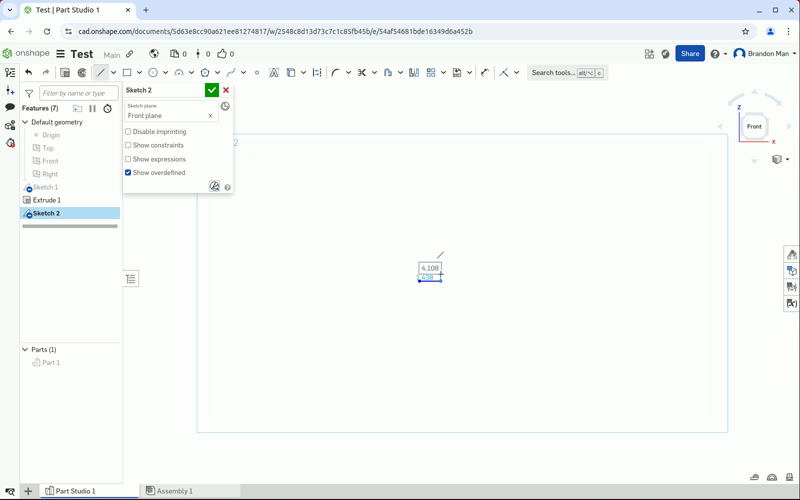
scroll(6)
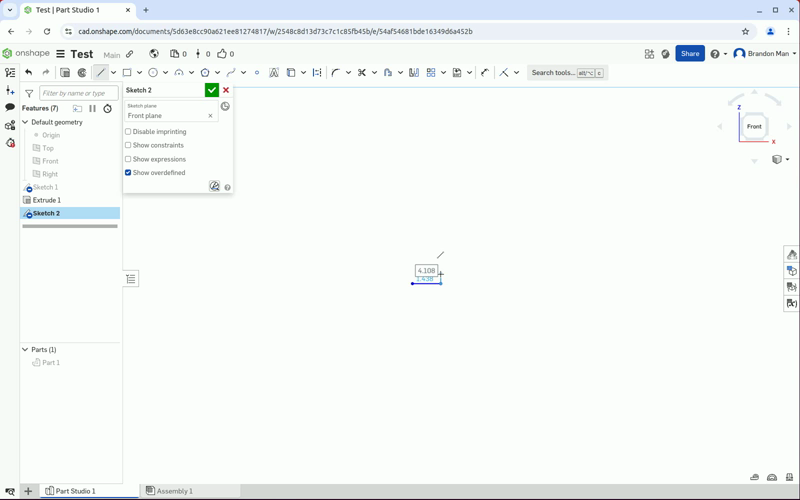
scroll(6)
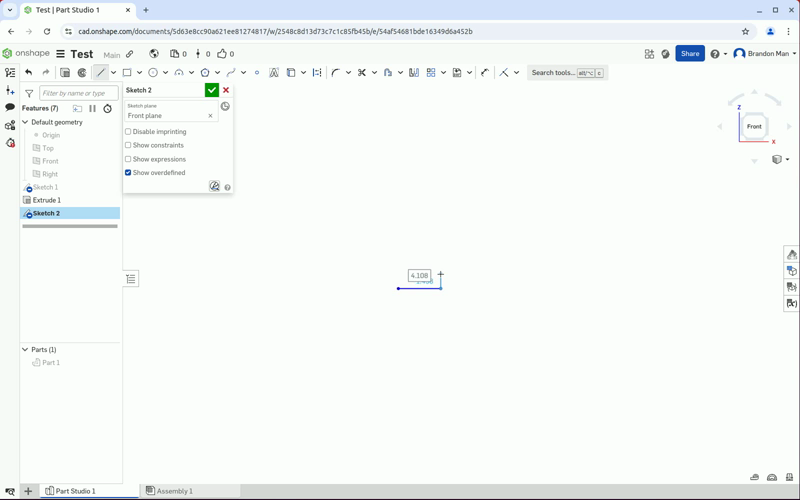
scroll(6)
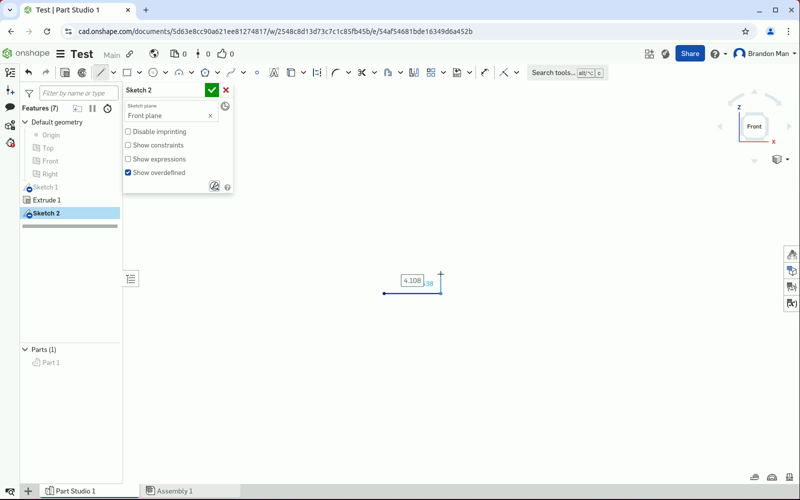
scroll(6)
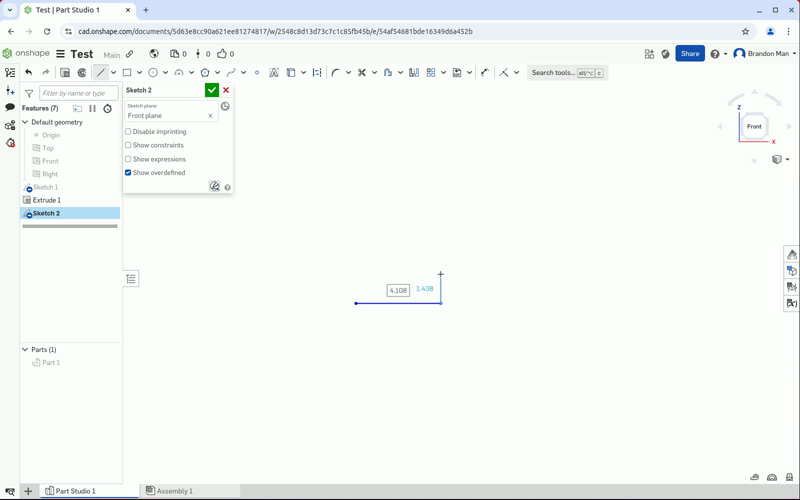
scroll(6)
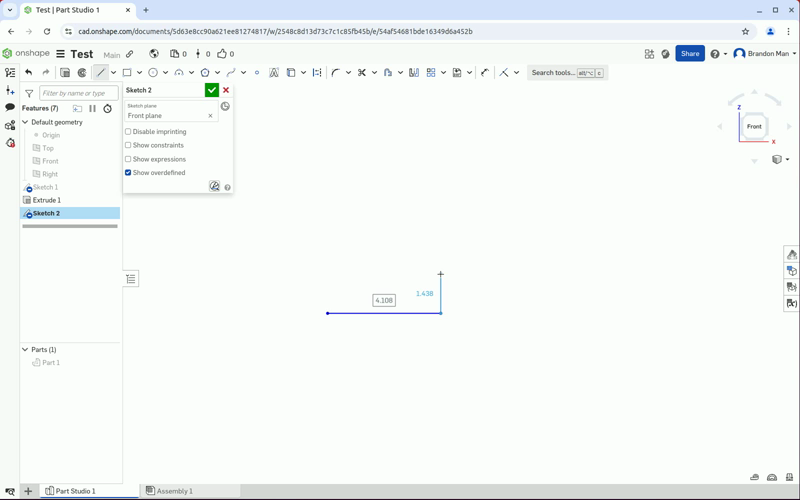
scroll(6)
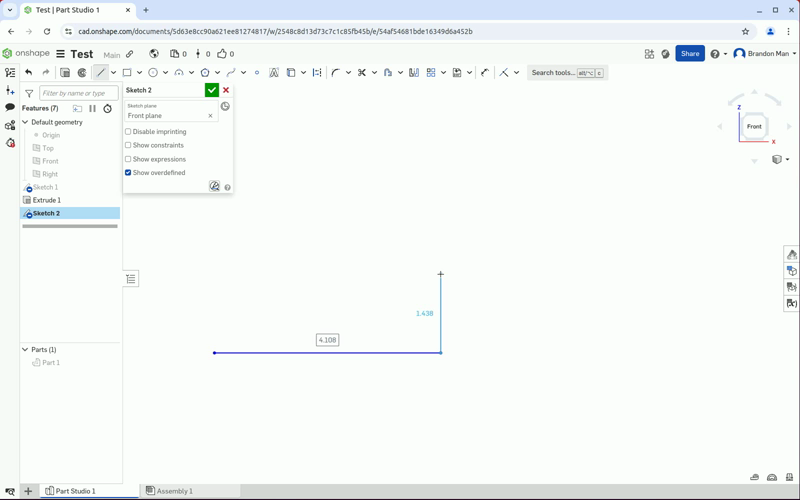
click(440, 273)
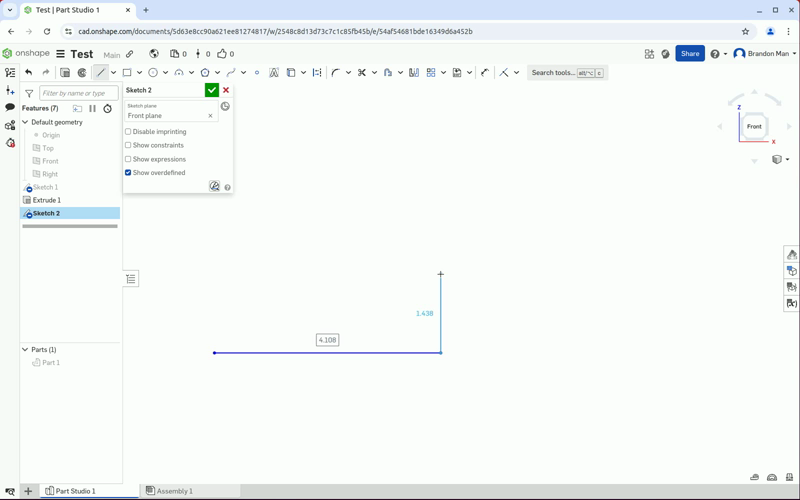
scroll(-6)
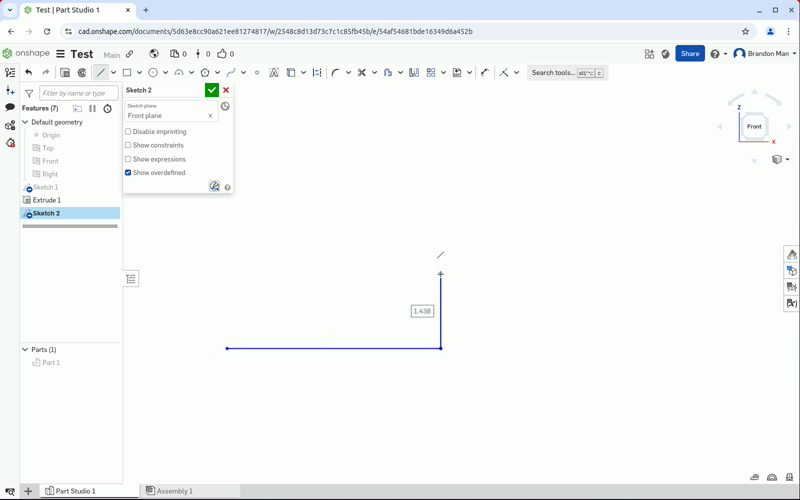
scroll(-6)
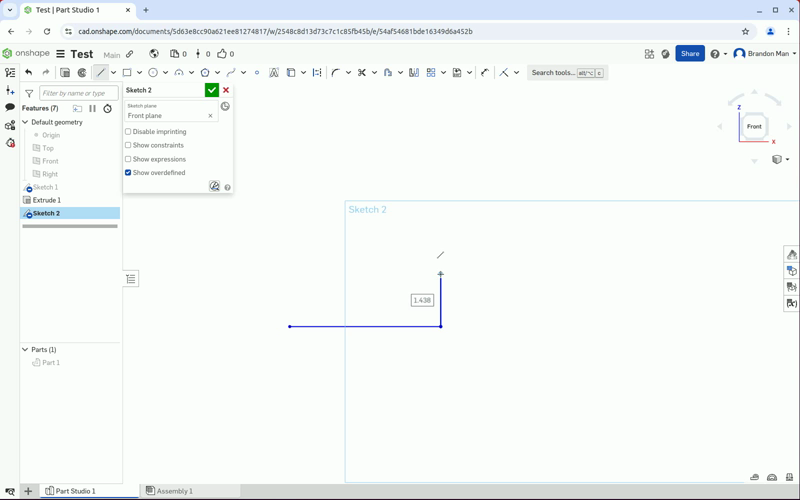
scroll(-6)
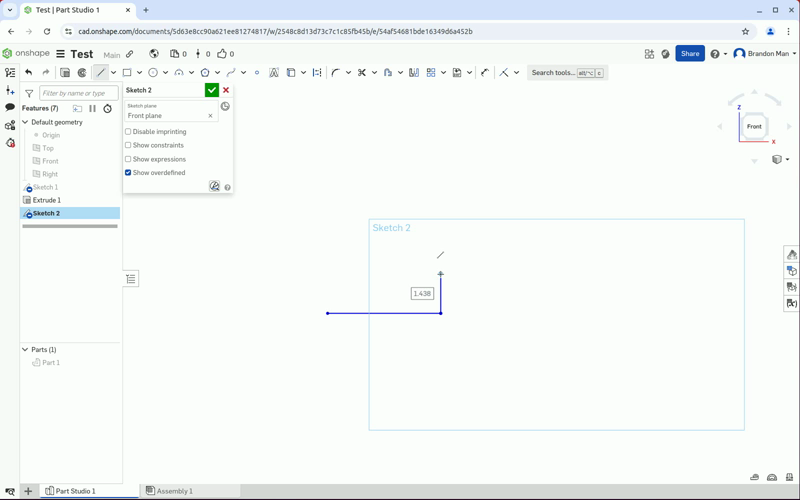
scroll(-6)
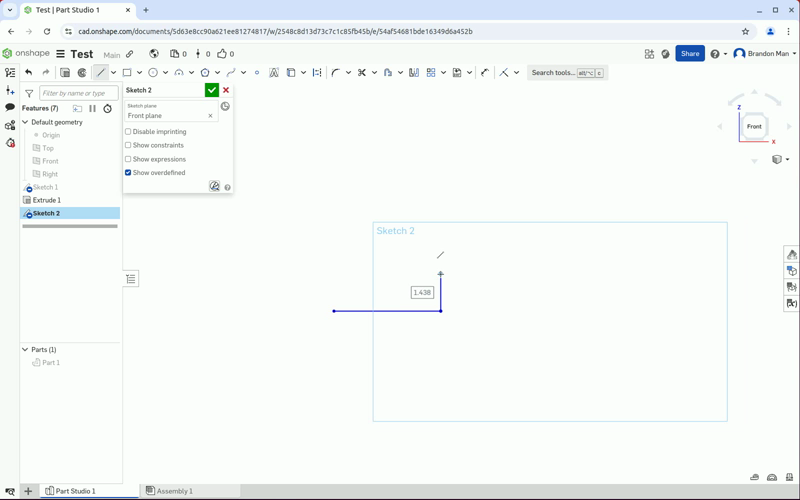
scroll(-6)
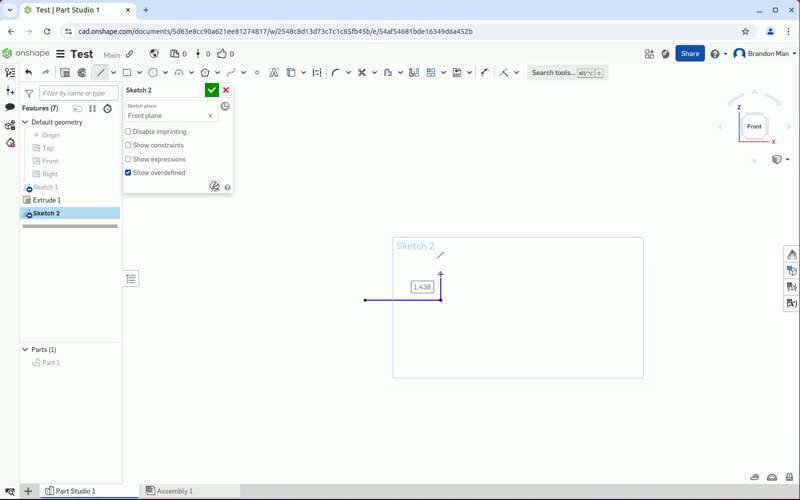
scroll(-6)
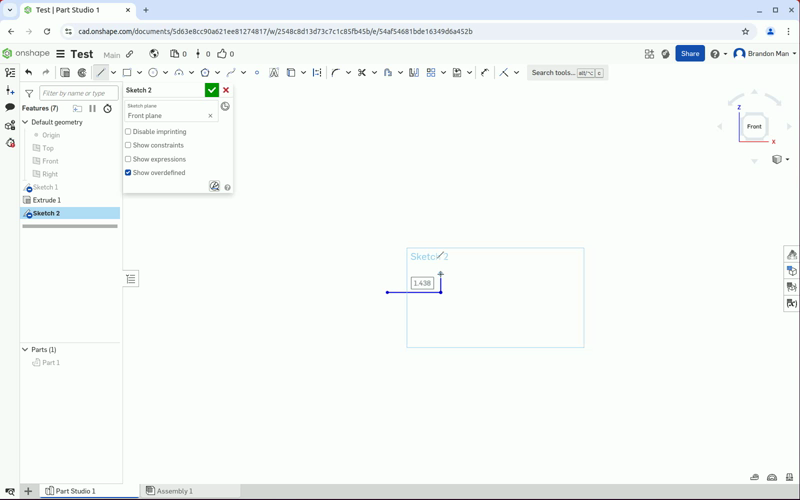
scroll(-6)
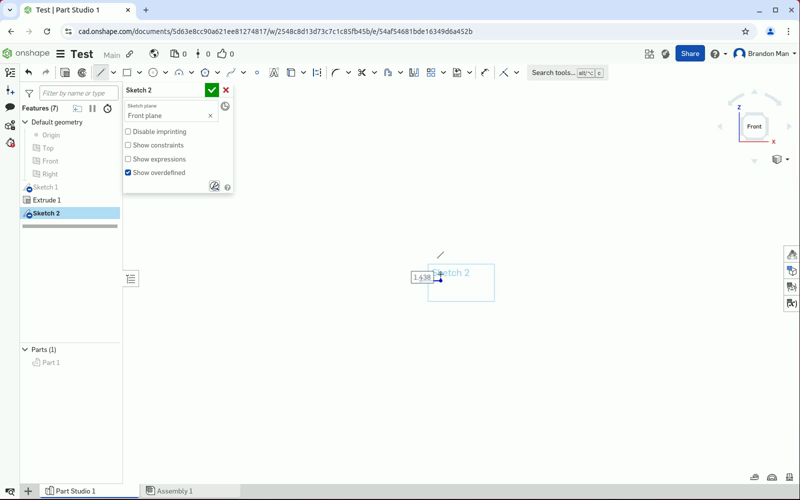
key_up(shift)
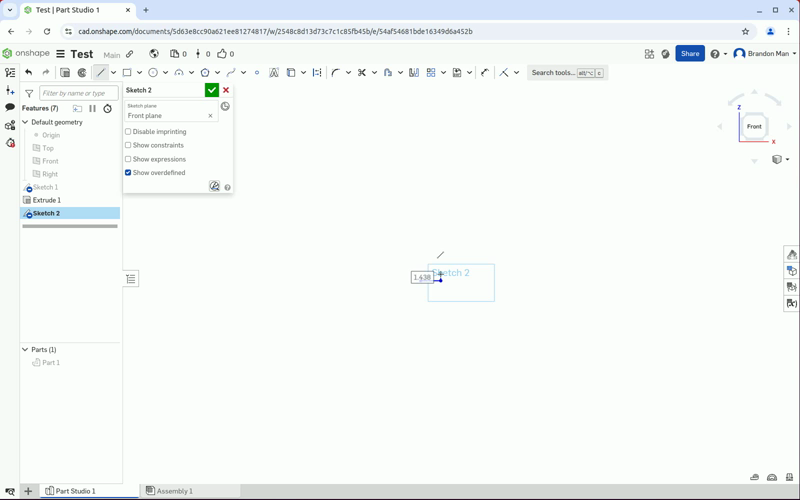
key_down(shift)
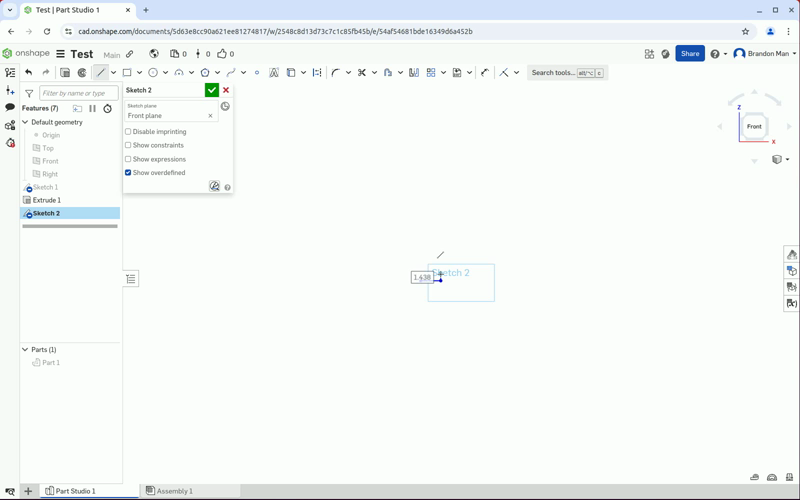
mouse_move(470, 273)
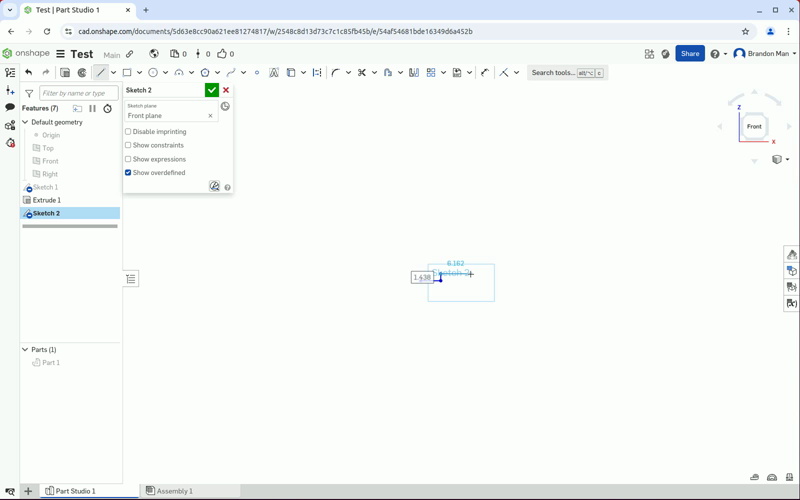
mouse_move(420, 273)
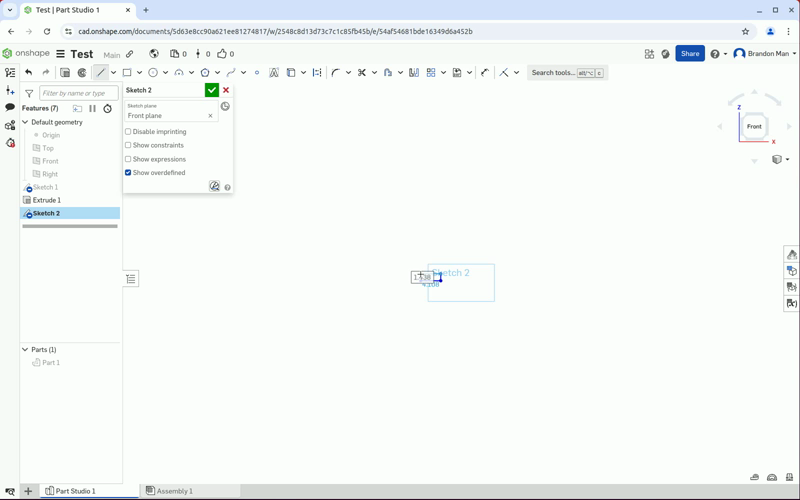
click(420, 273)
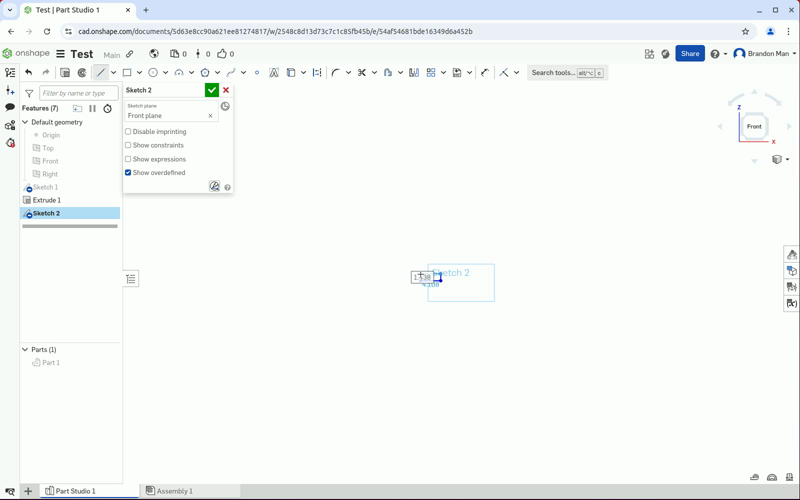
key_up(shift)
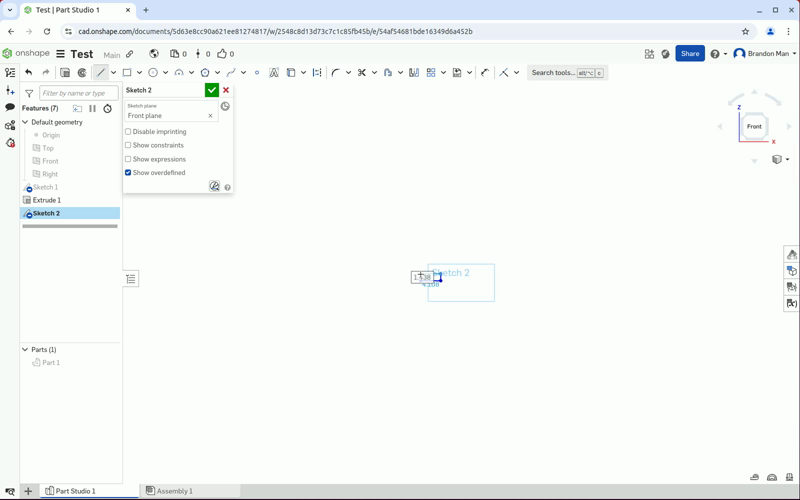
mouse_move(450, 273)
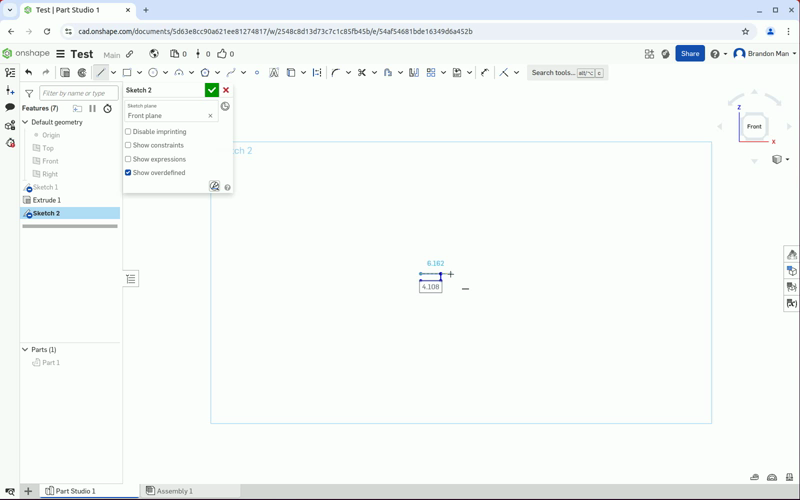
key_down(shift)
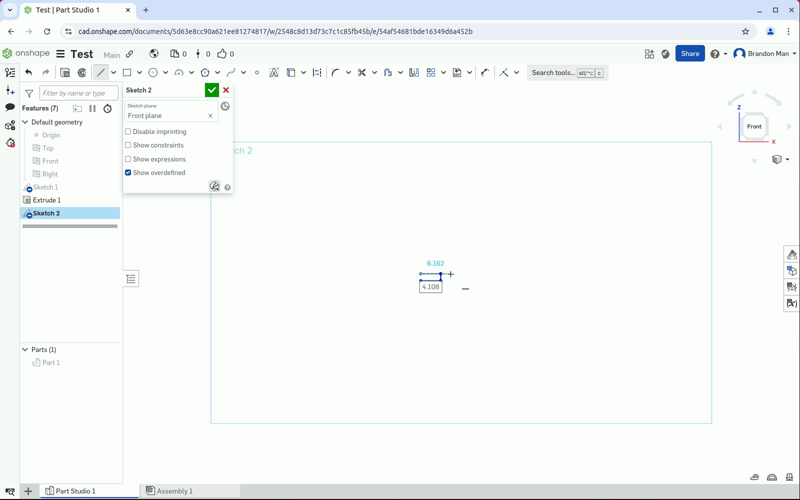
mouse_move(420, 280)
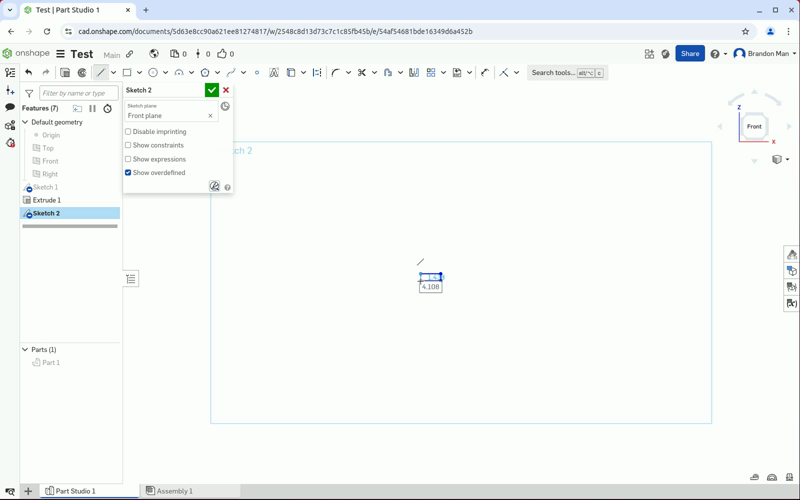
scroll(6)
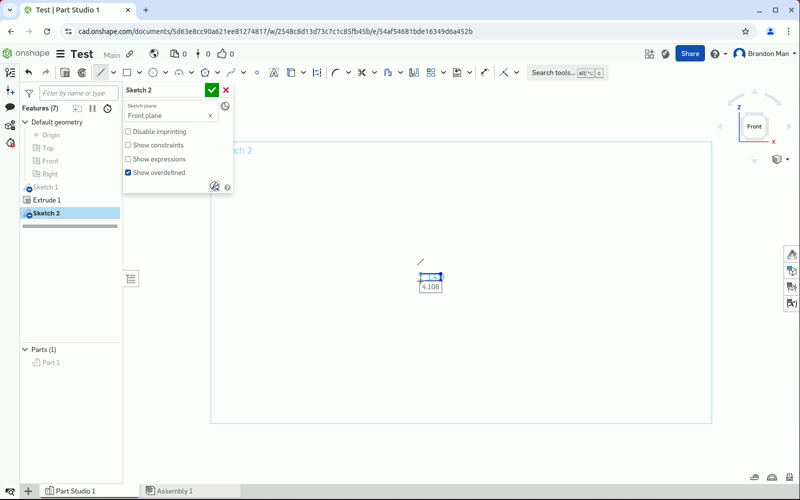
scroll(6)
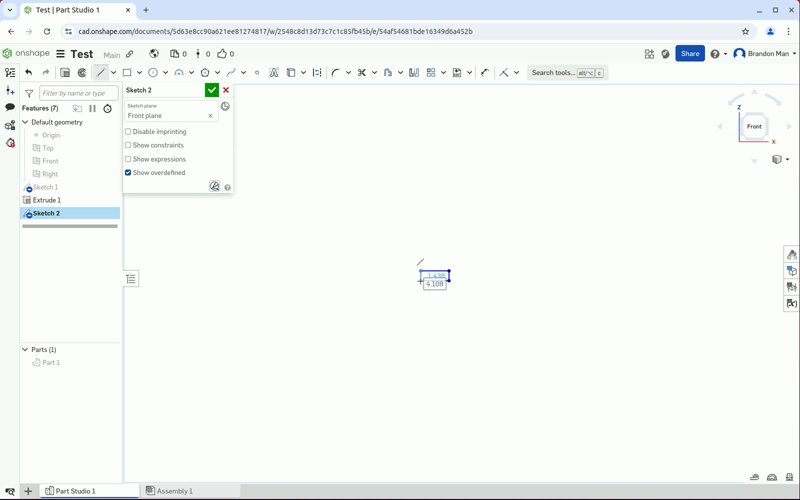
scroll(6)
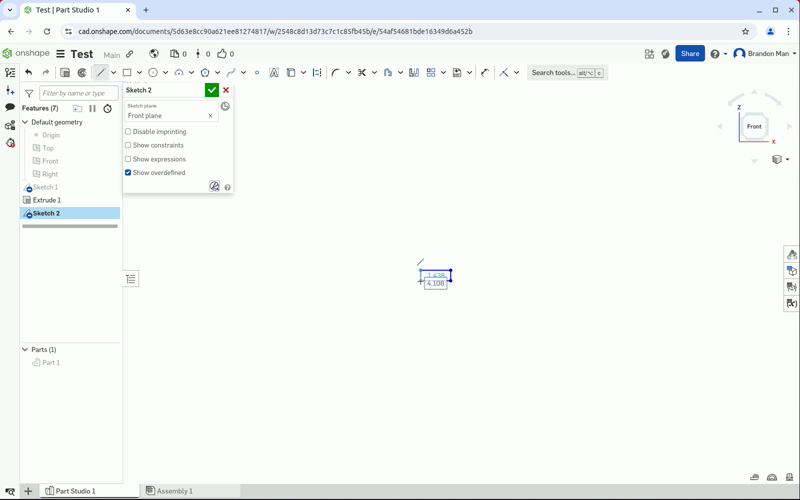
scroll(6)
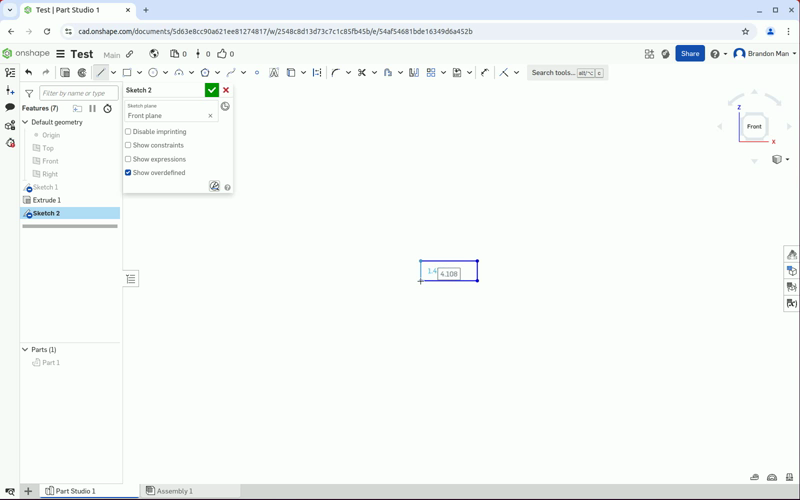
scroll(6)
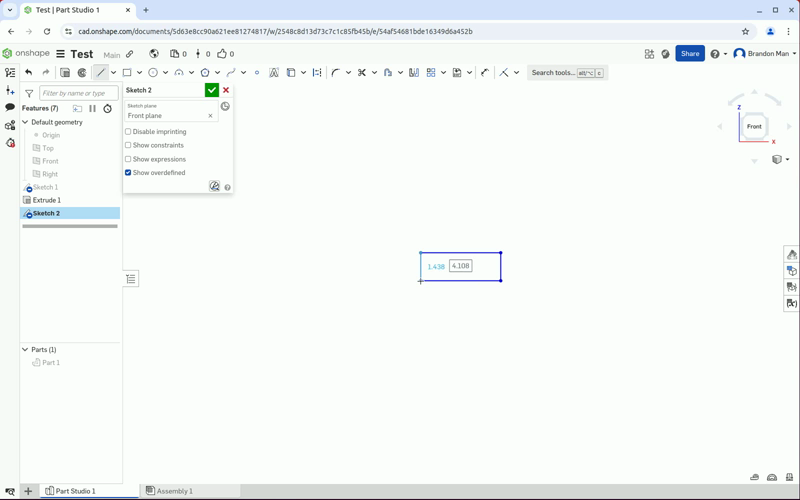
scroll(6)
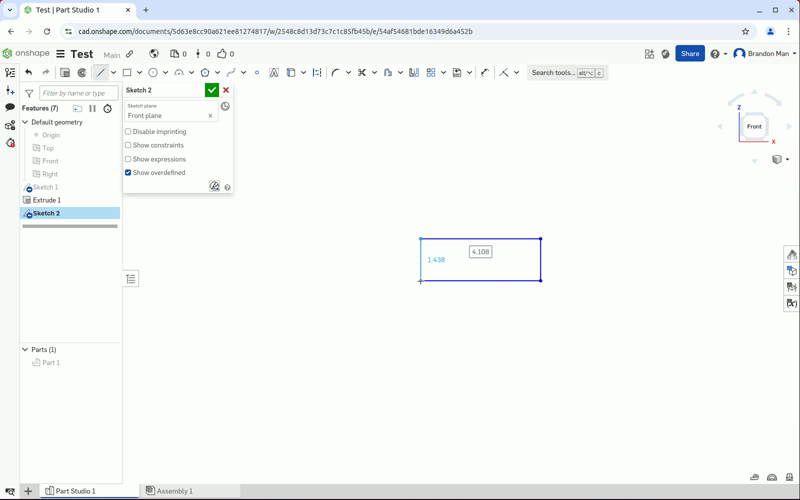
scroll(6)
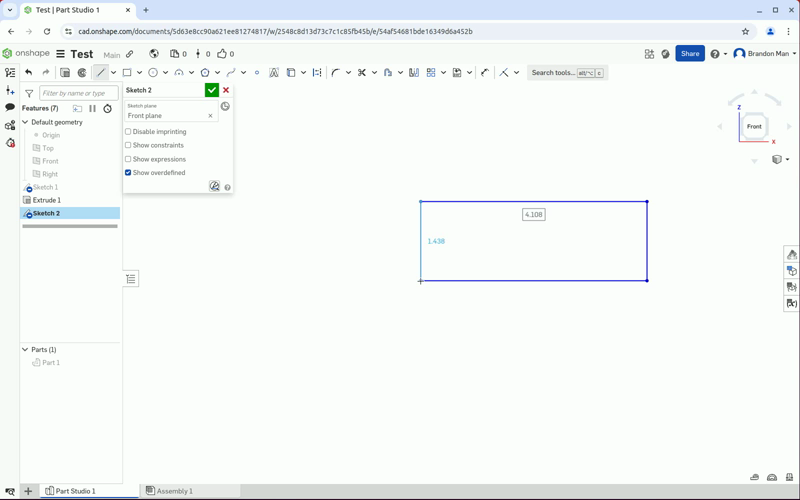
key_up(shift)
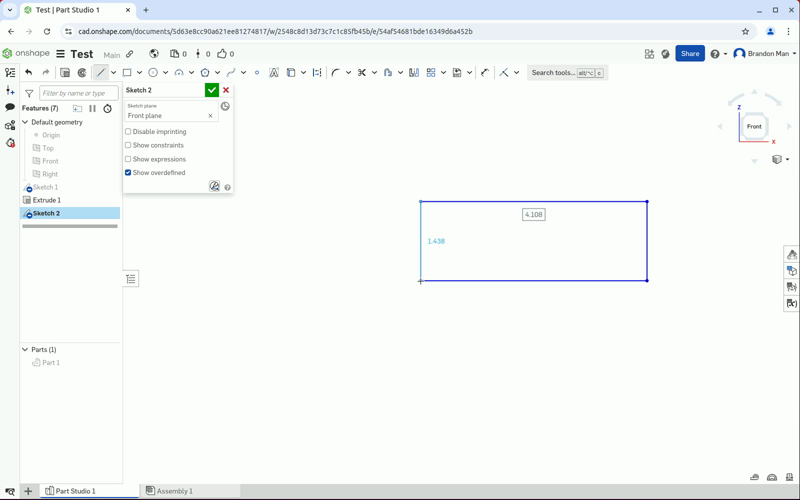
click(420, 280)
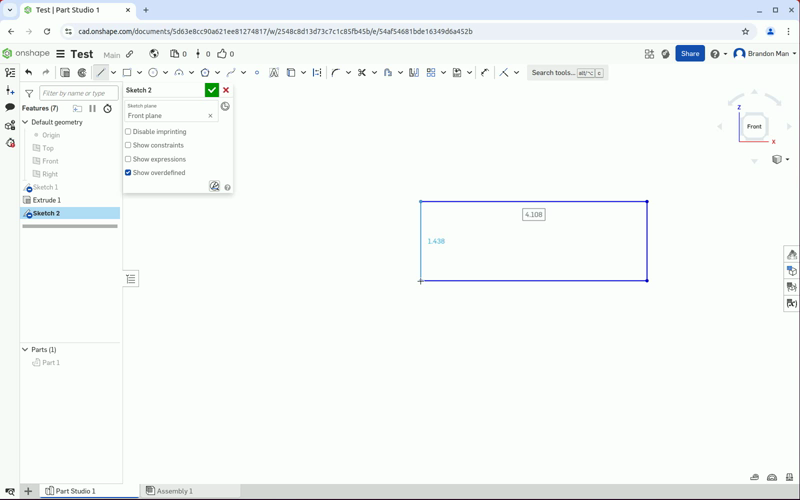
scroll(-6)
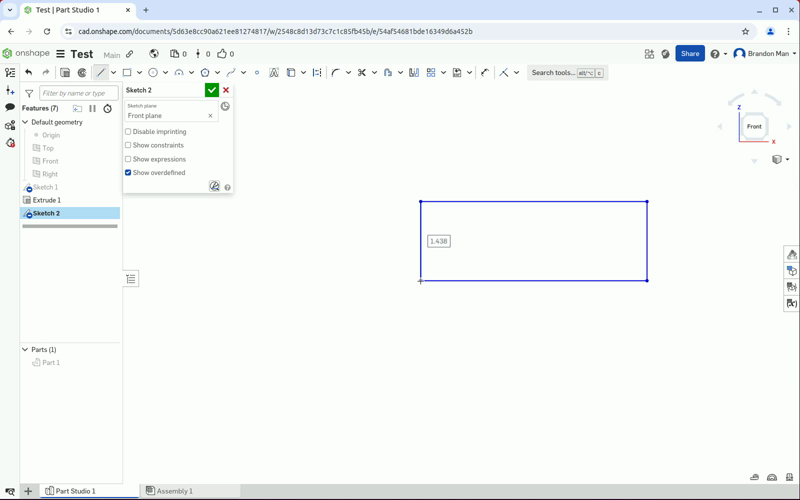
scroll(-6)
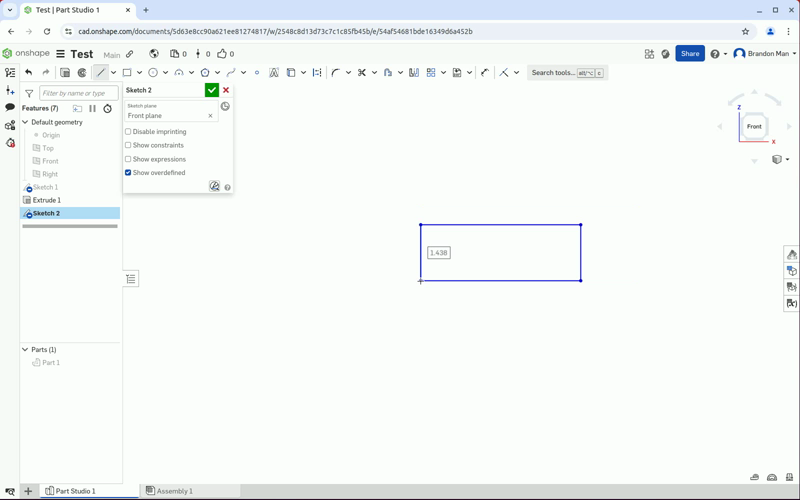
scroll(-6)
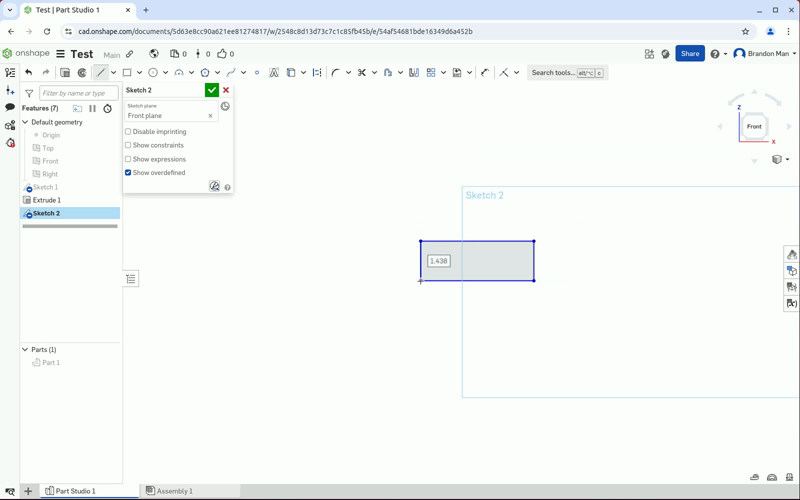
scroll(-6)
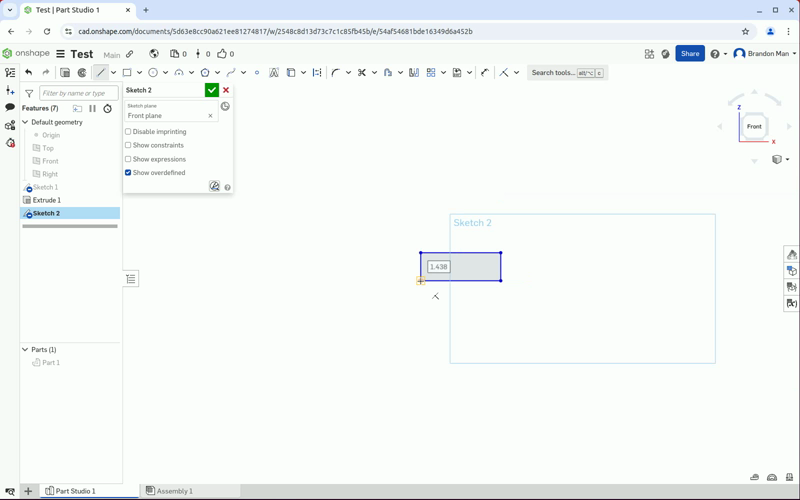
scroll(-6)
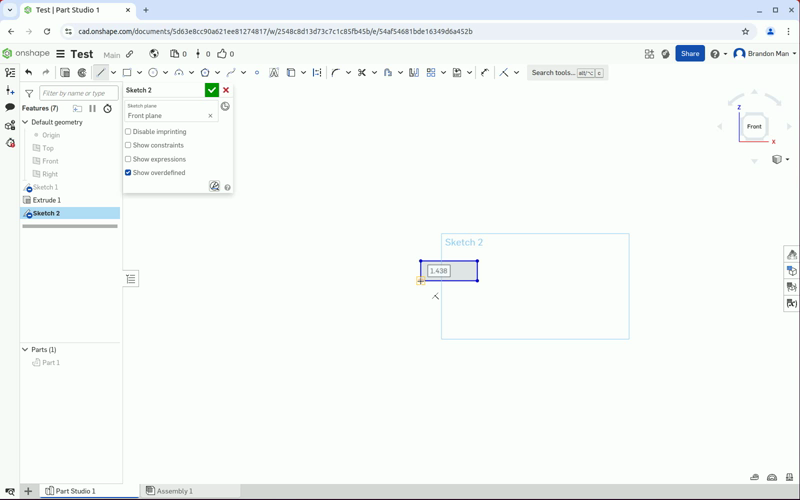
scroll(-6)
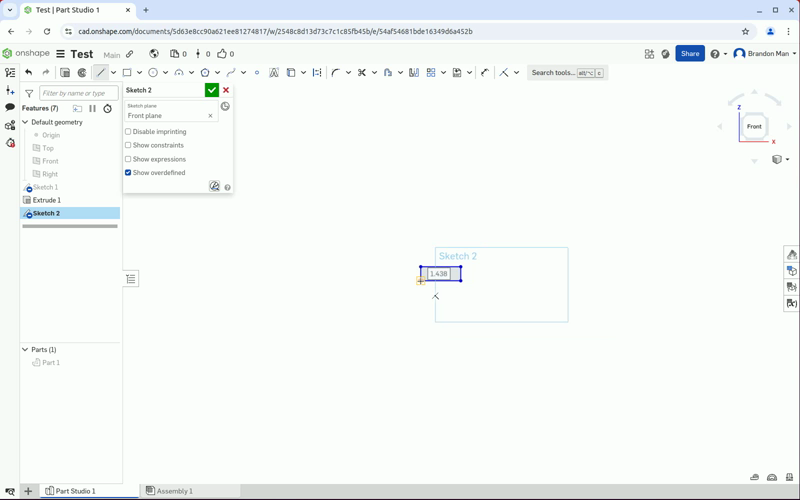
scroll(-6)
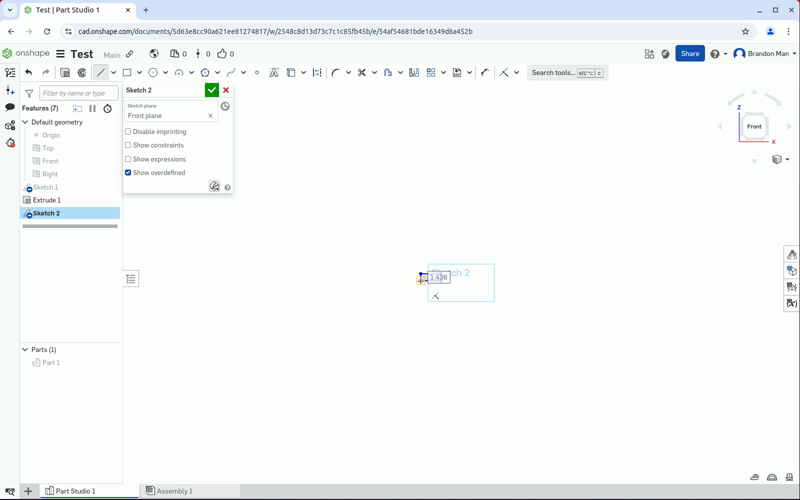
key(esc)
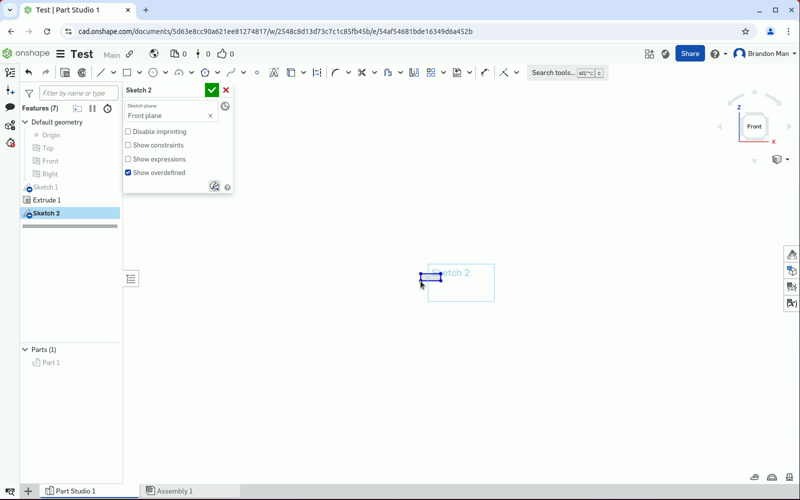
mouse_move(427, 275)
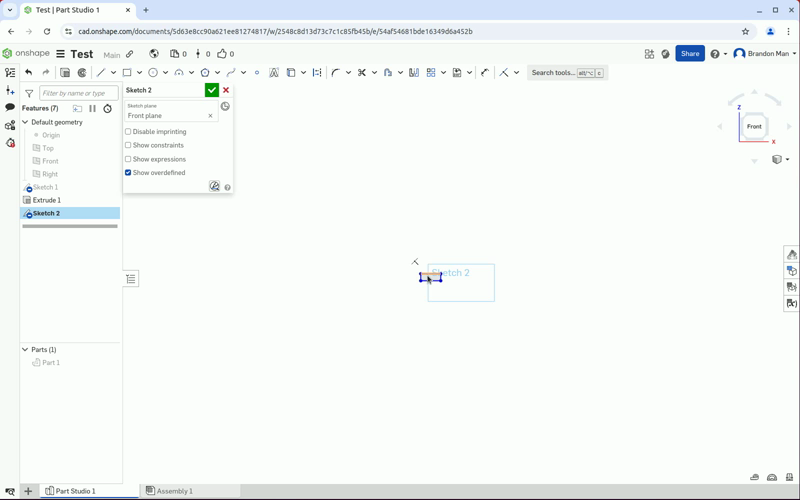
scroll(6)
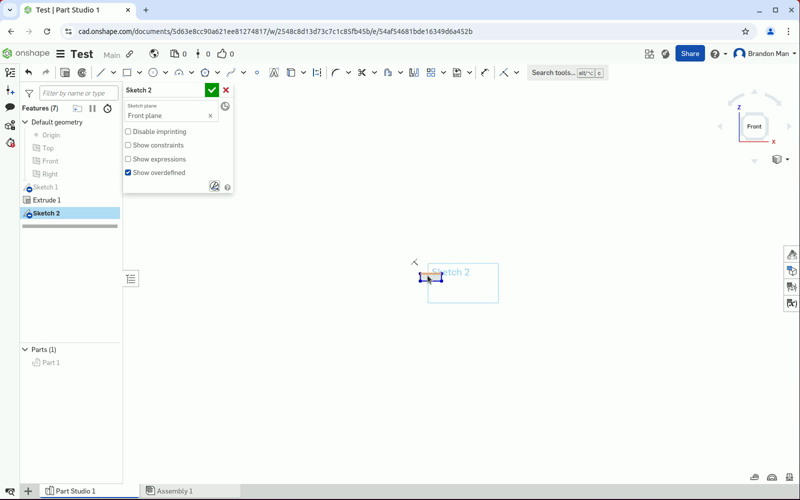
scroll(6)
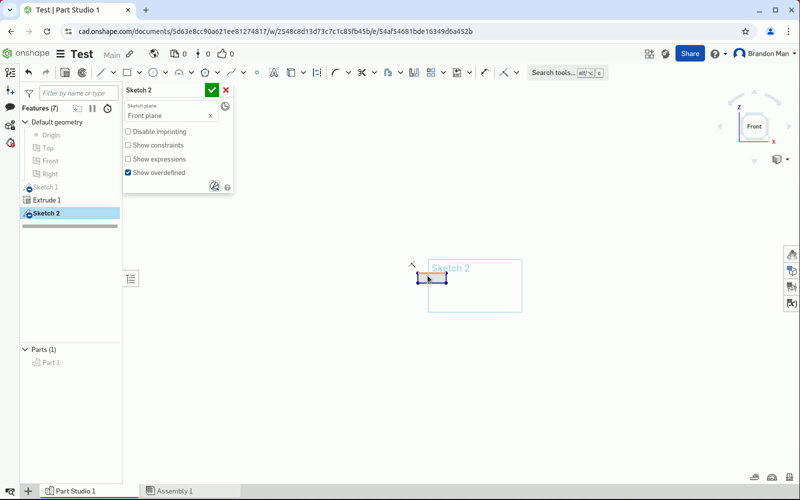
scroll(6)
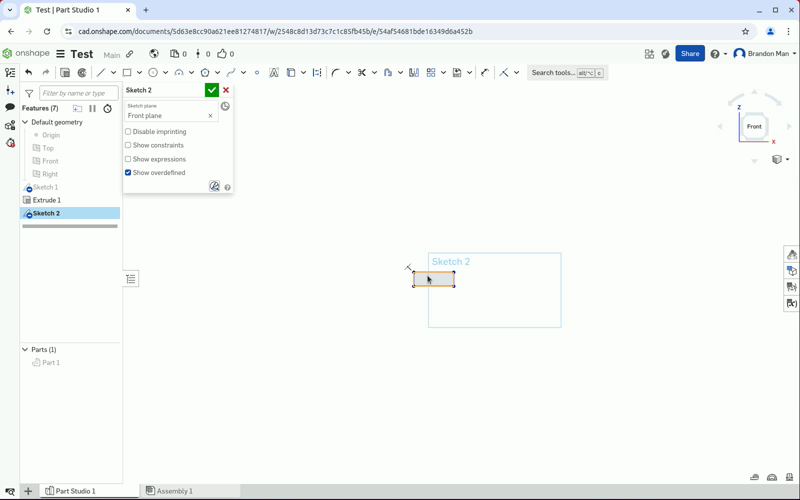
scroll(6)
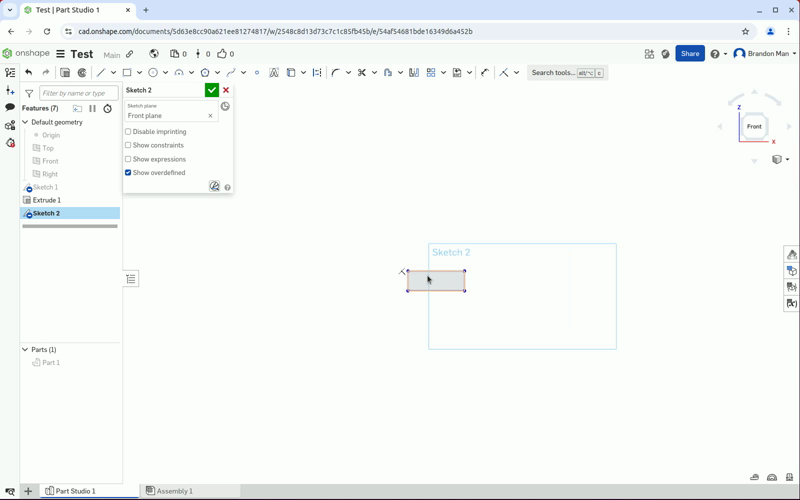
scroll(6)
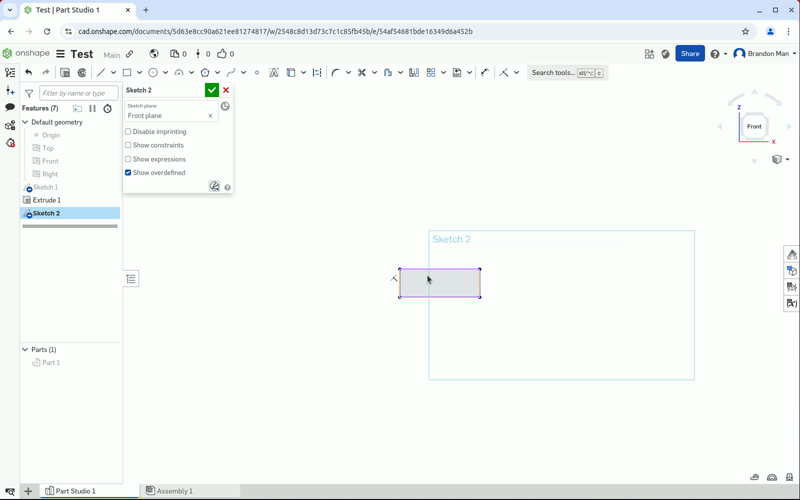
scroll(6)
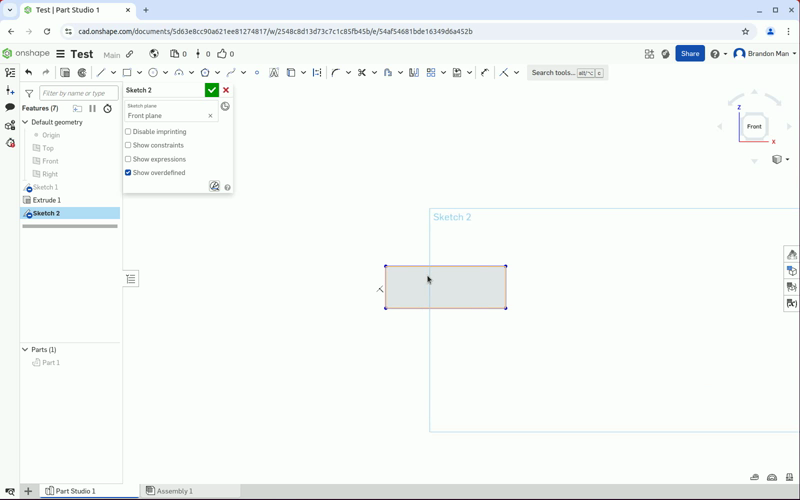
scroll(6)
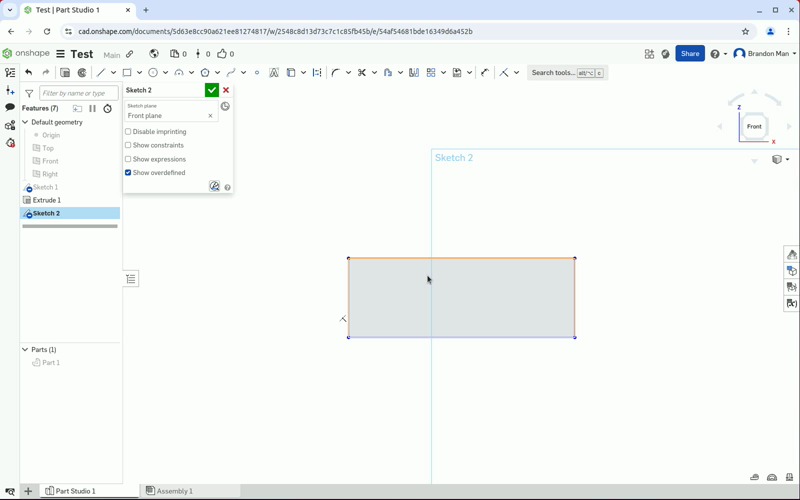
click(427, 275)
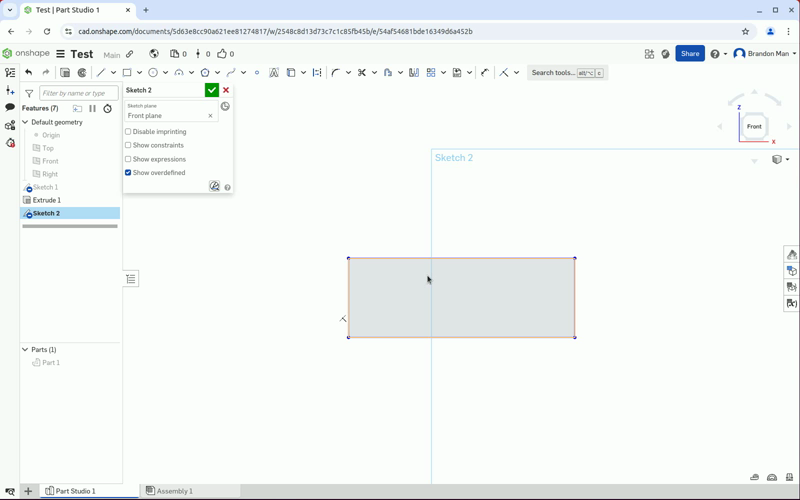
scroll(-6)
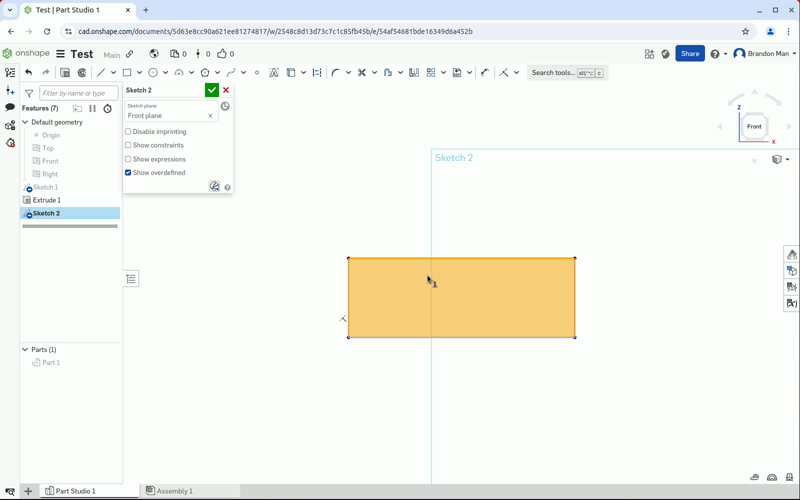
scroll(-6)
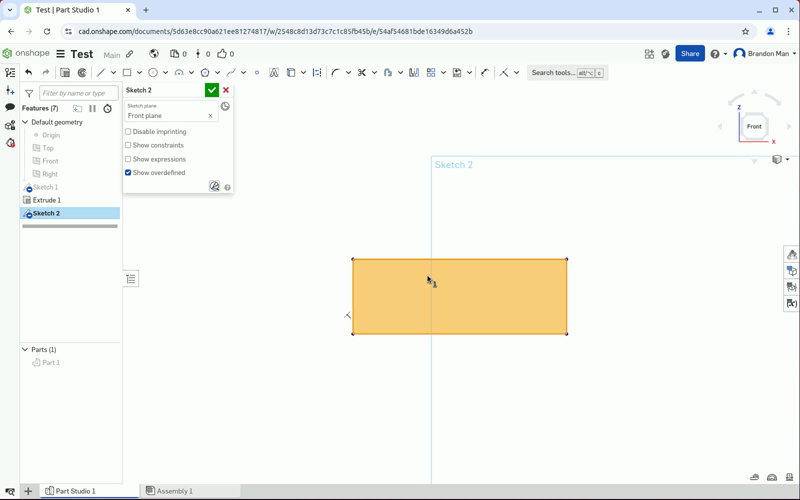
scroll(-6)
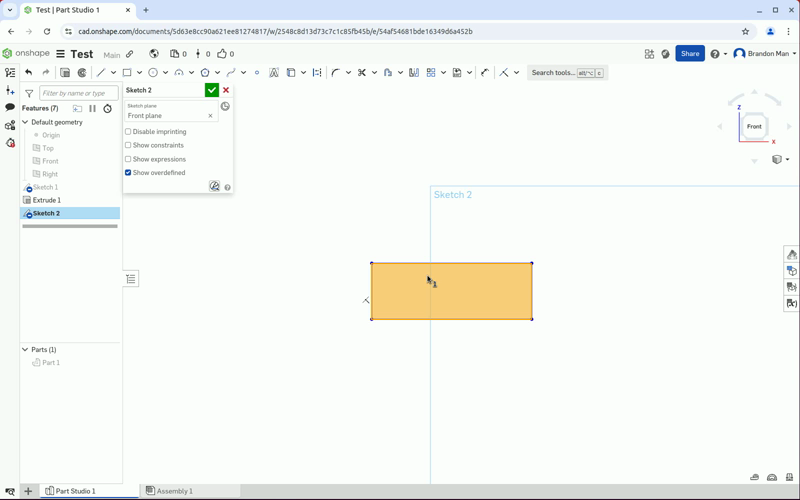
scroll(-6)
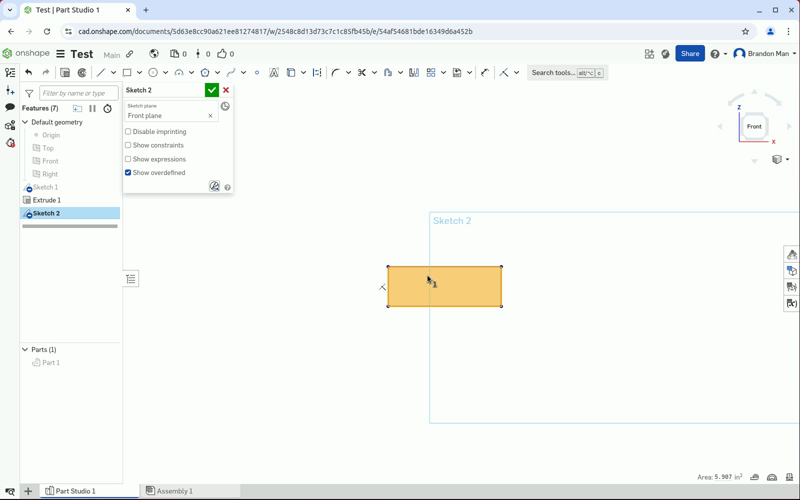
scroll(-6)
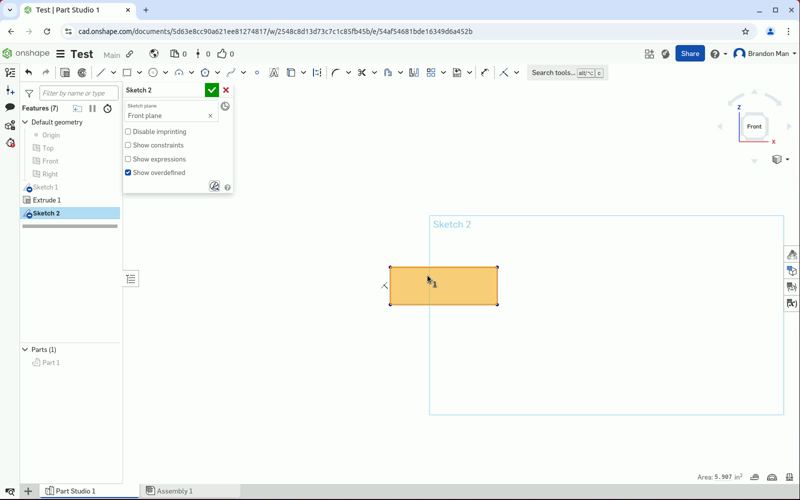
scroll(-6)
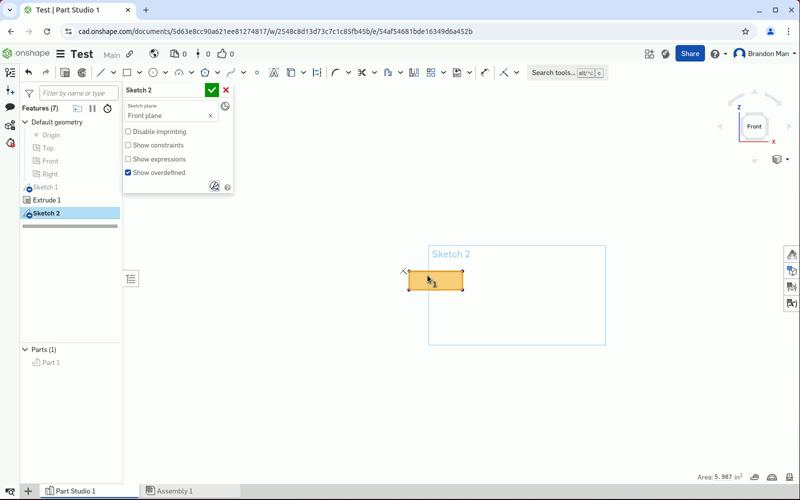
scroll(-6)
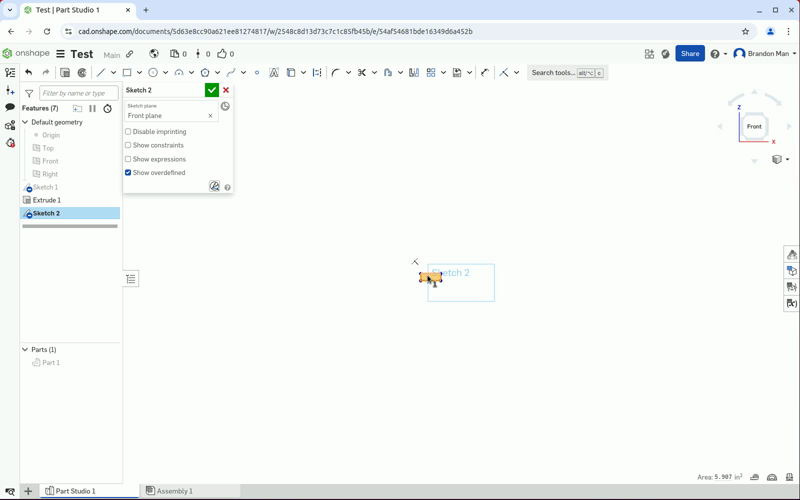
mouse_move(73, 352)
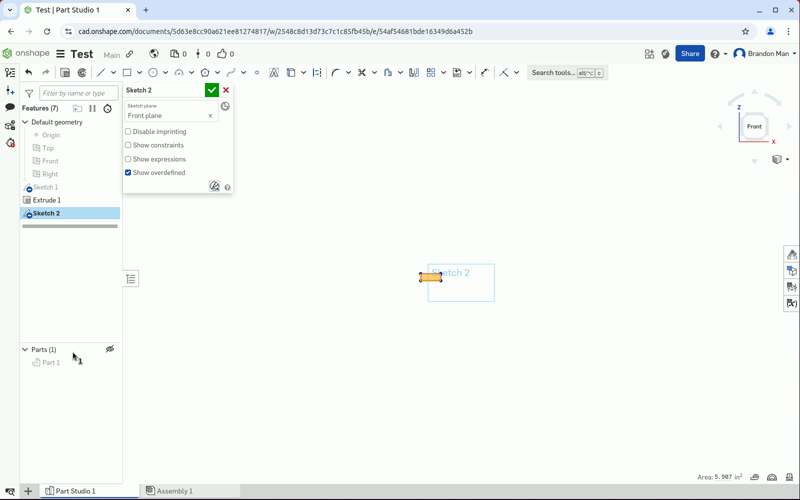
key(shift+y)
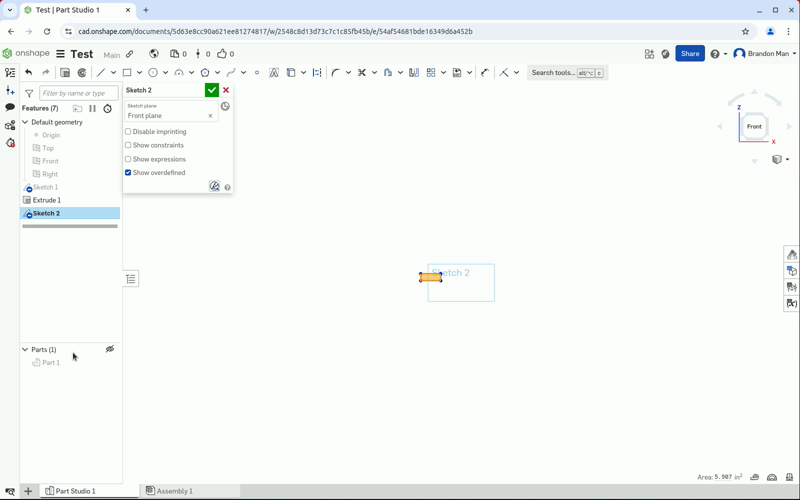
key(shift+e)
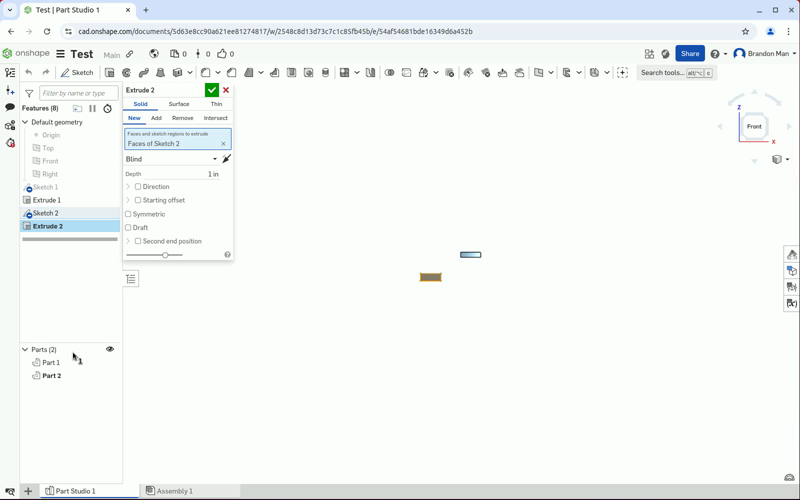
mouse_move(143, 106)
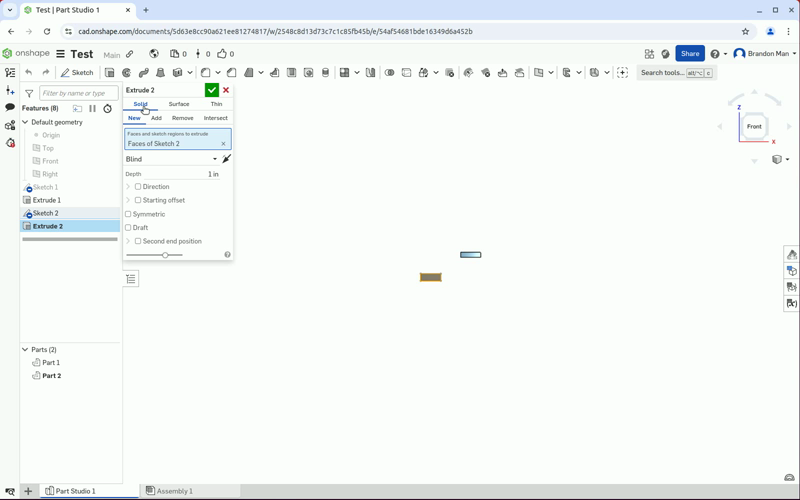
click(143, 106)
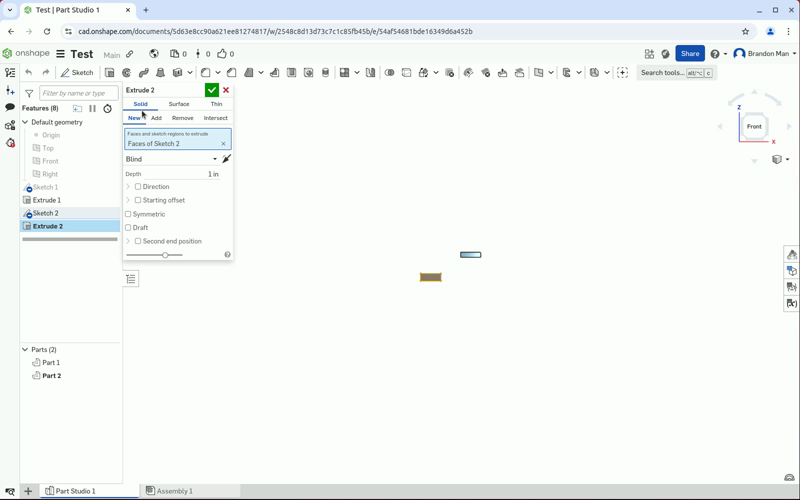
mouse_move(137, 120)
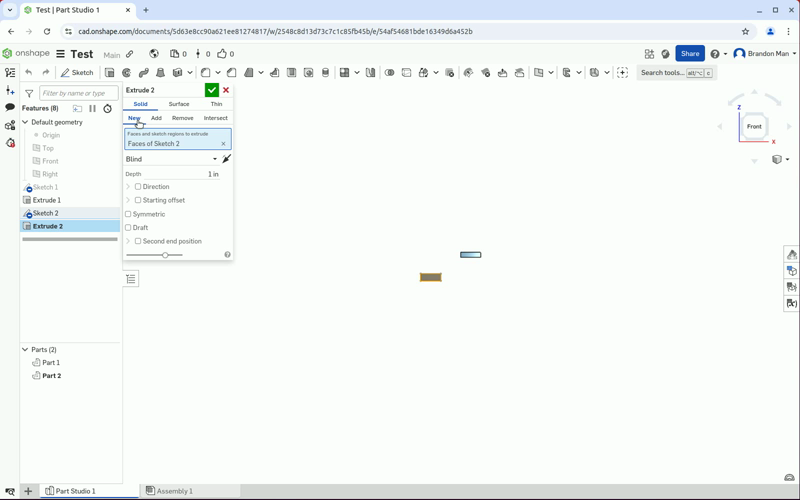
click(137, 120)
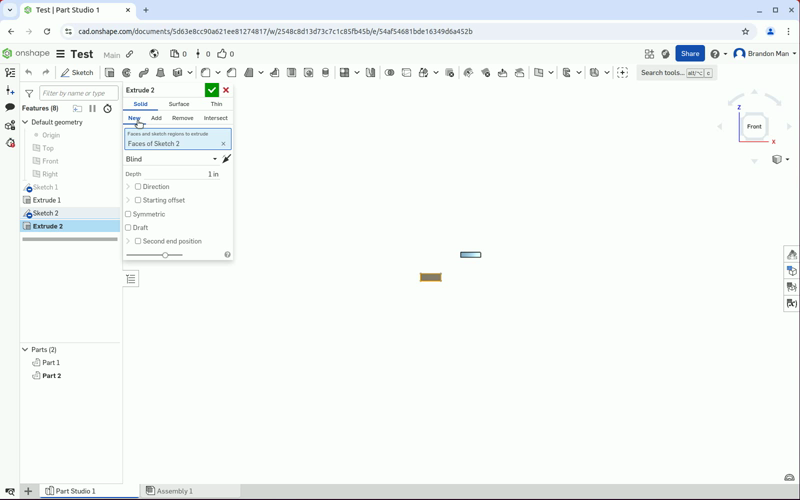
key(tab, 4)
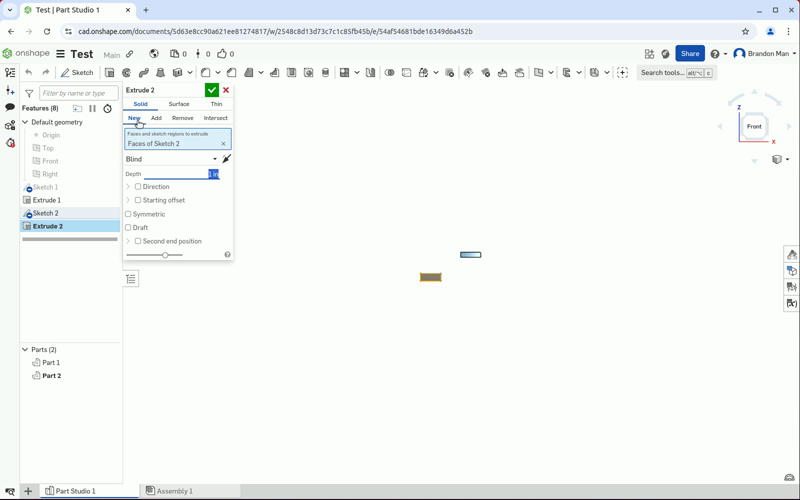
text(3.851)
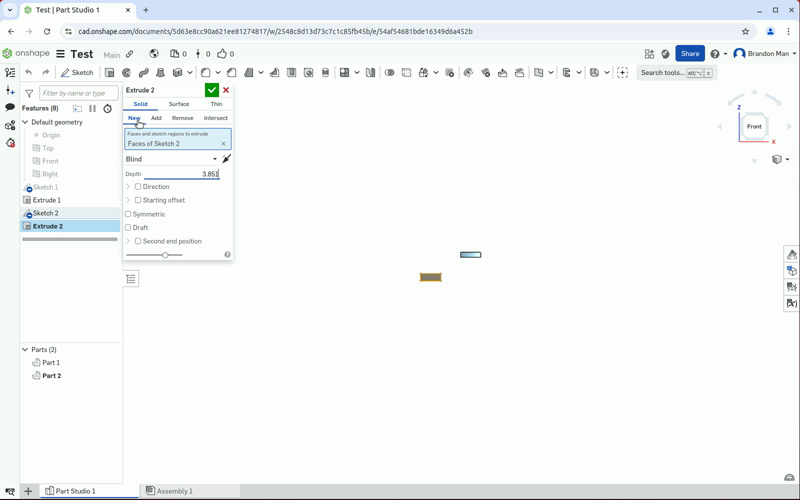
key(enter)
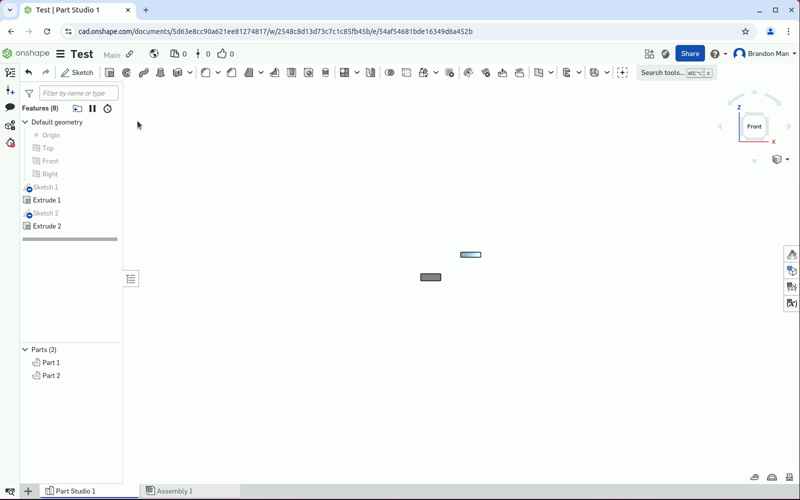
key(shift+h)
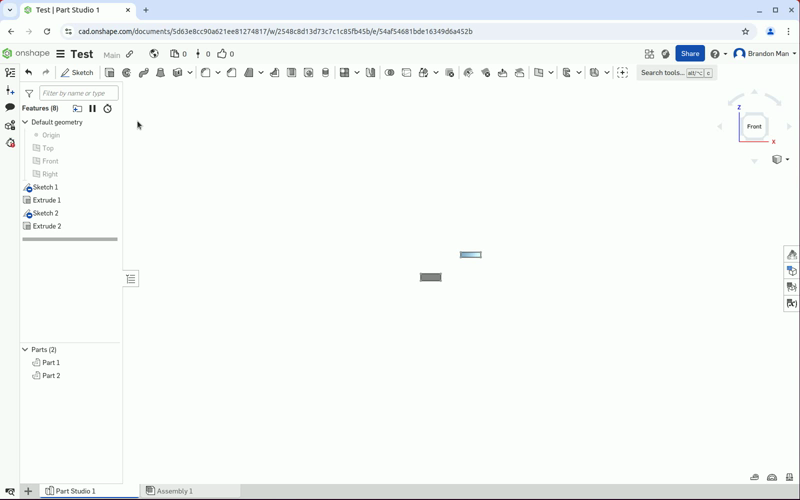
key(shift+h)
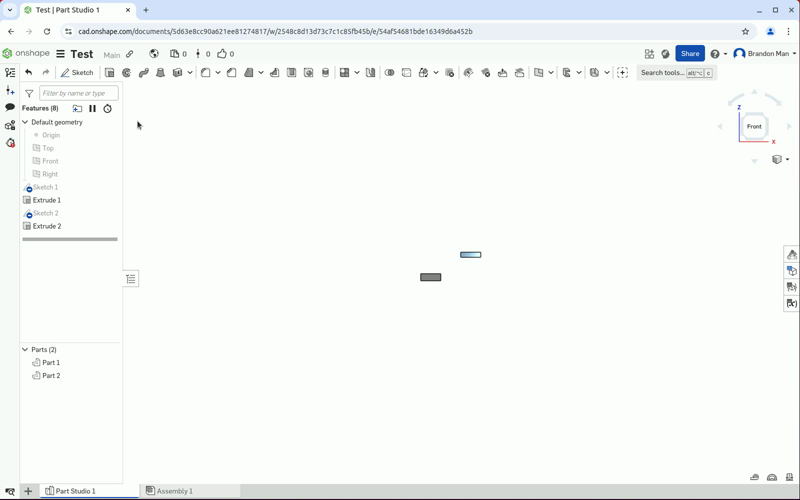
mouse_move(73, 189)
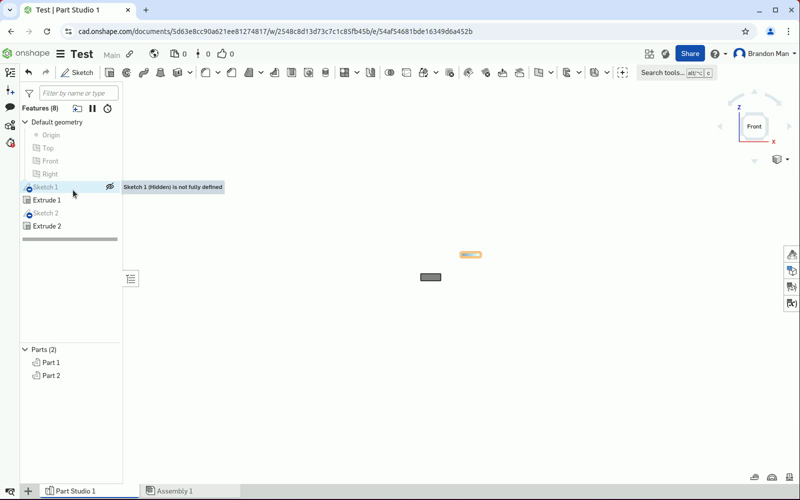
click(73, 189)
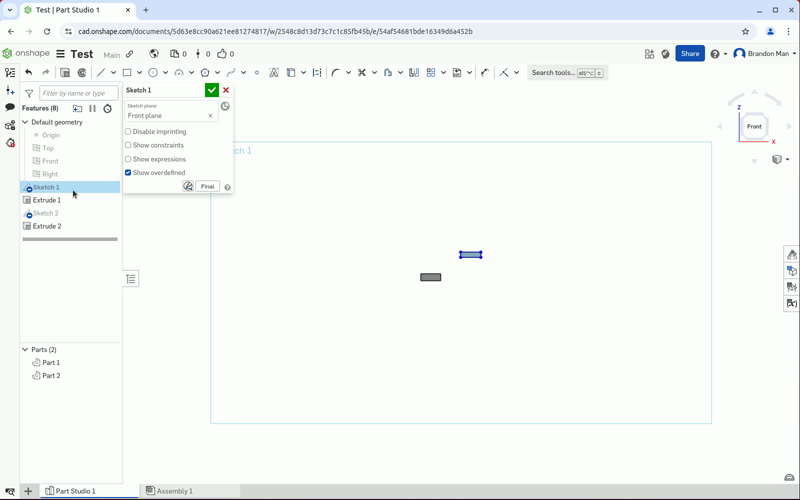
mouse_move(229, 92)
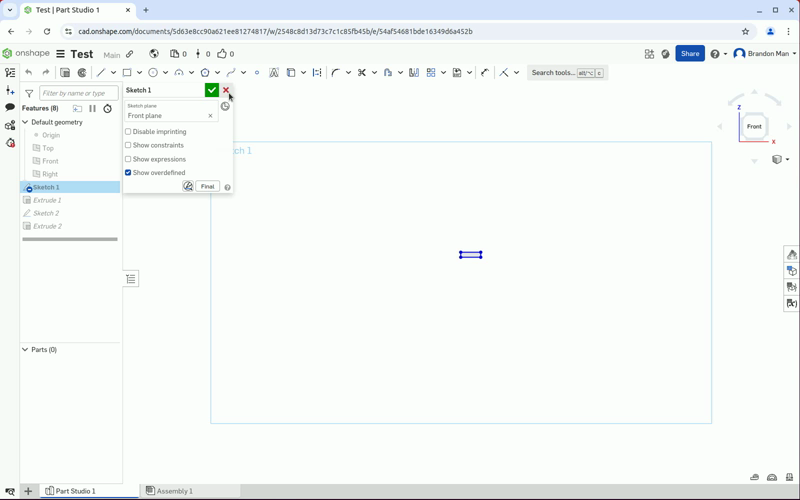
click(229, 92)
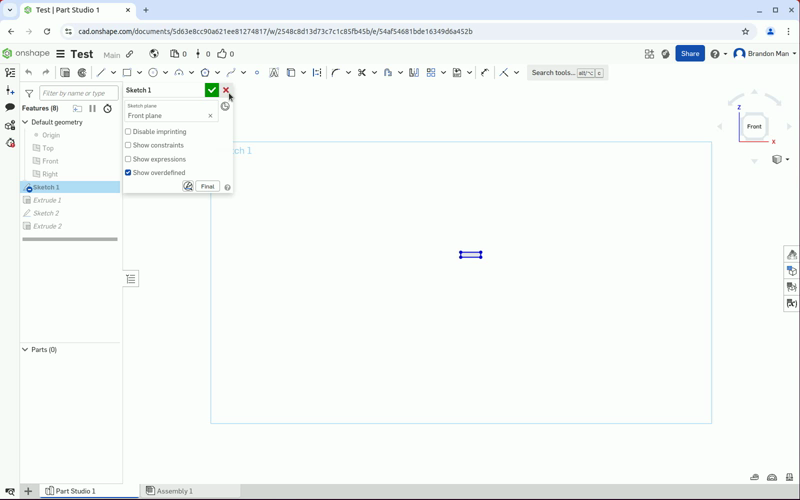
key(shift+s)
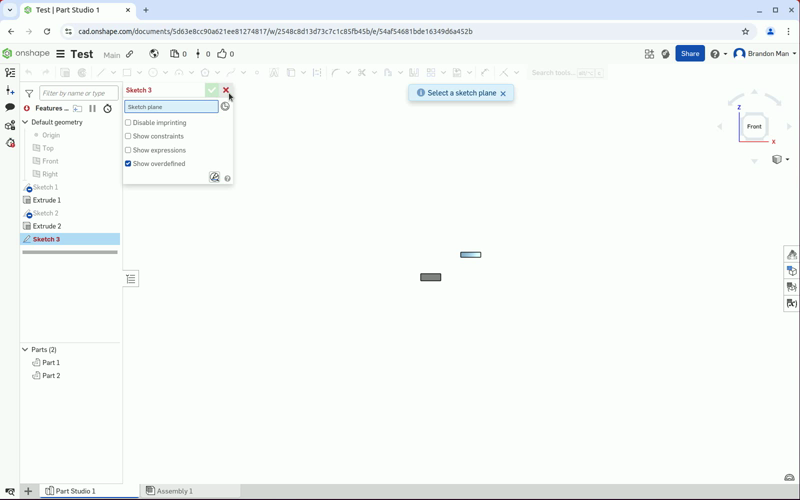
mouse_move(73, 163)
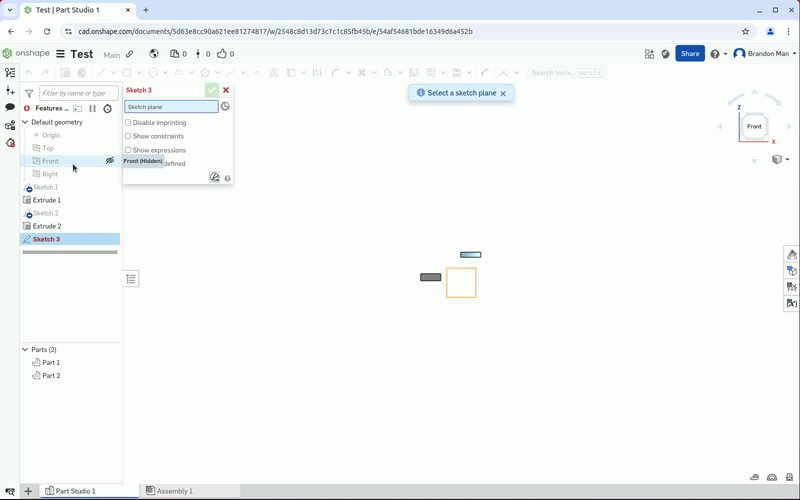
click(73, 163)
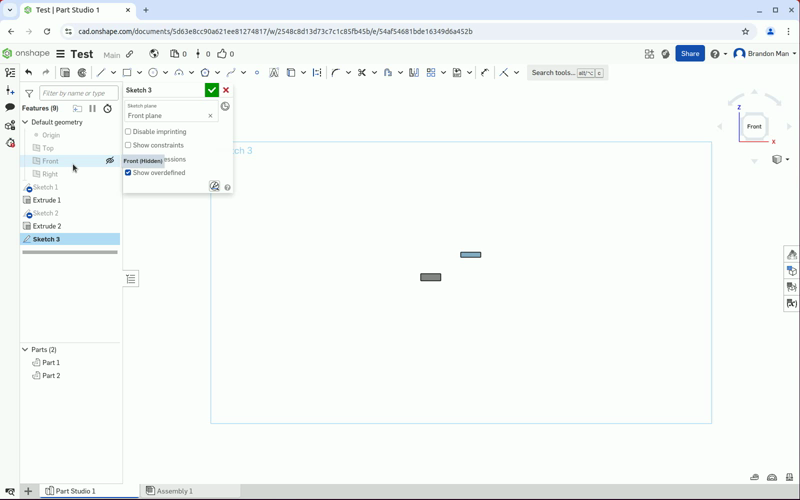
mouse_move(73, 352)
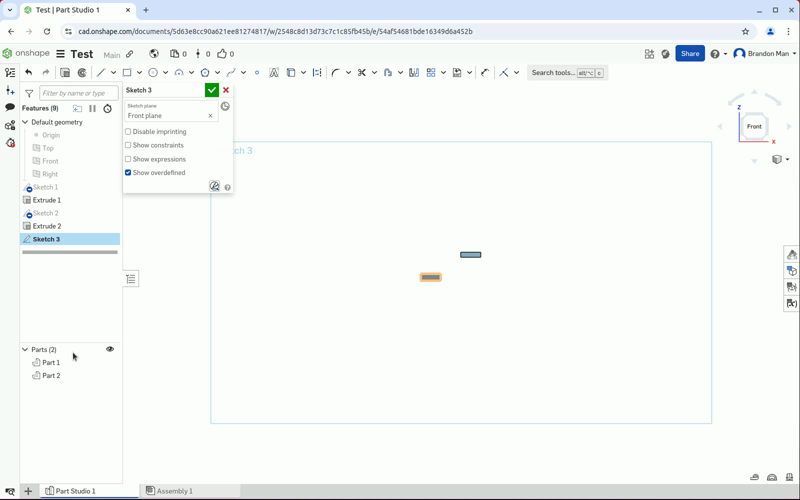
key(y)
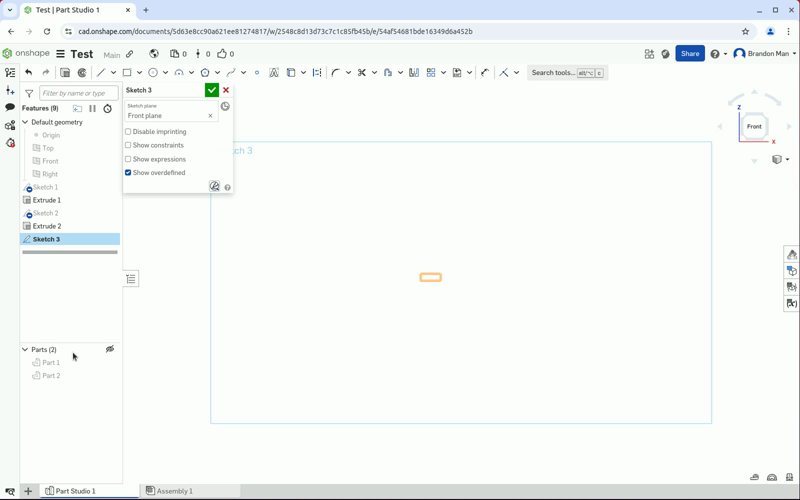
key(l)
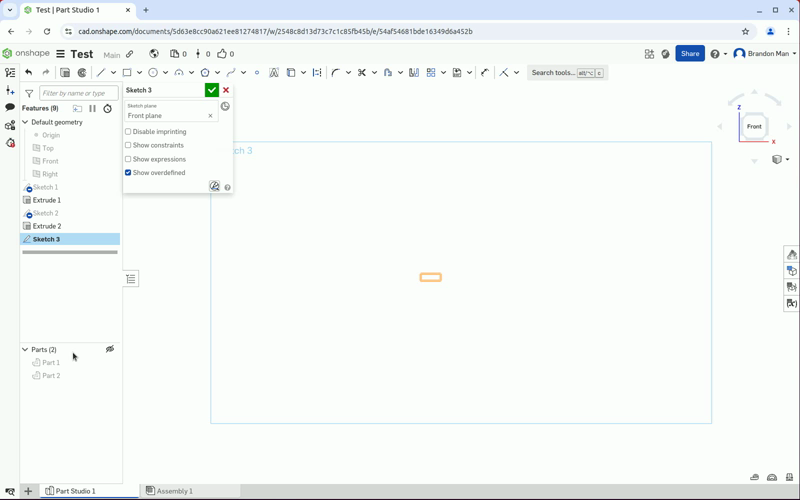
key_down(shift)
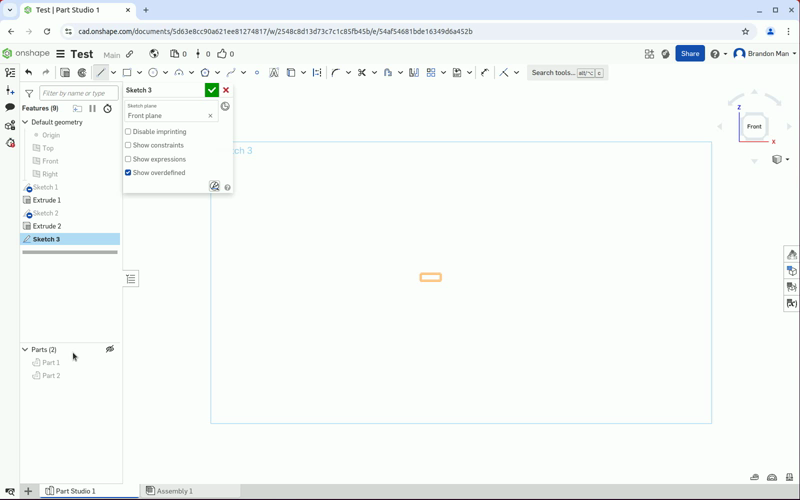
mouse_move(464, 279)
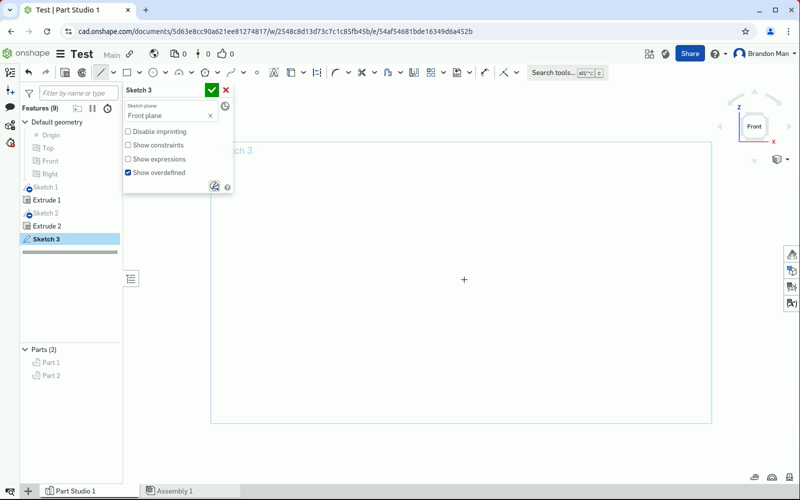
click(464, 279)
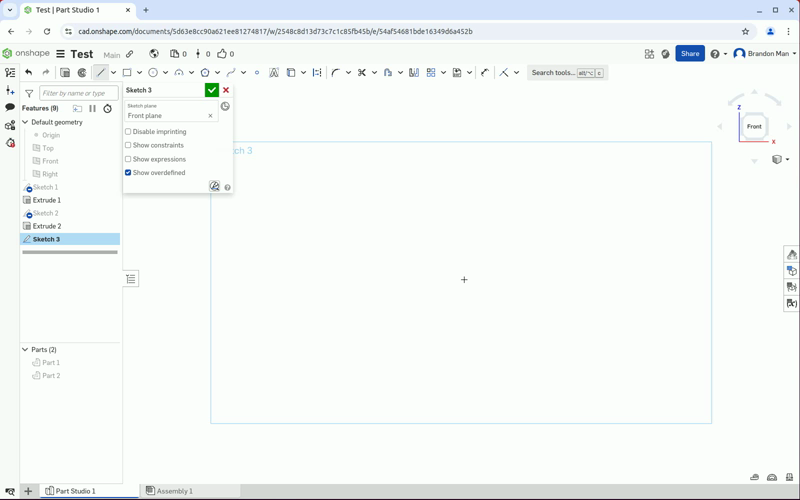
key_up(shift)
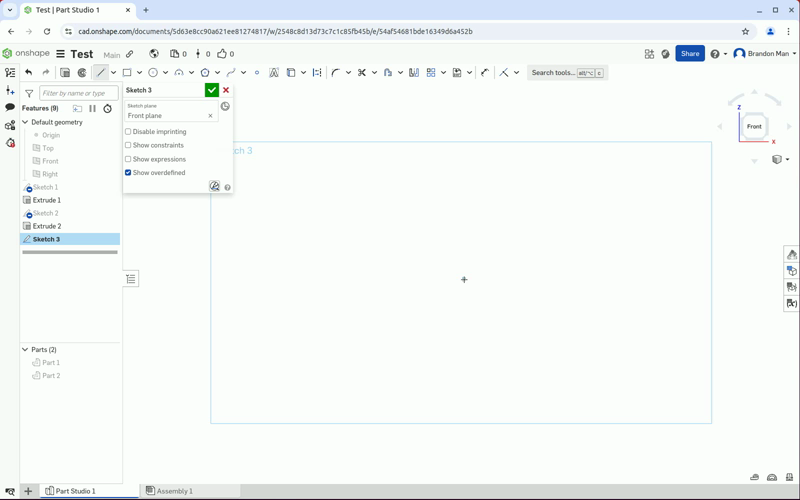
key_down(shift)
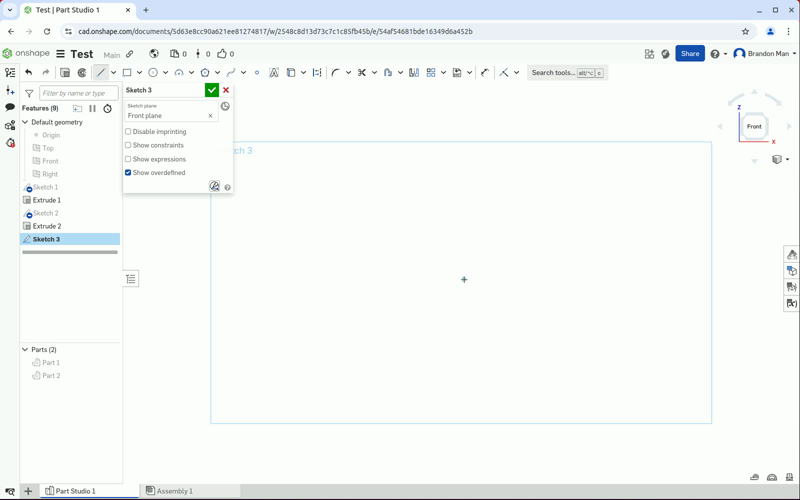
mouse_move(494, 279)
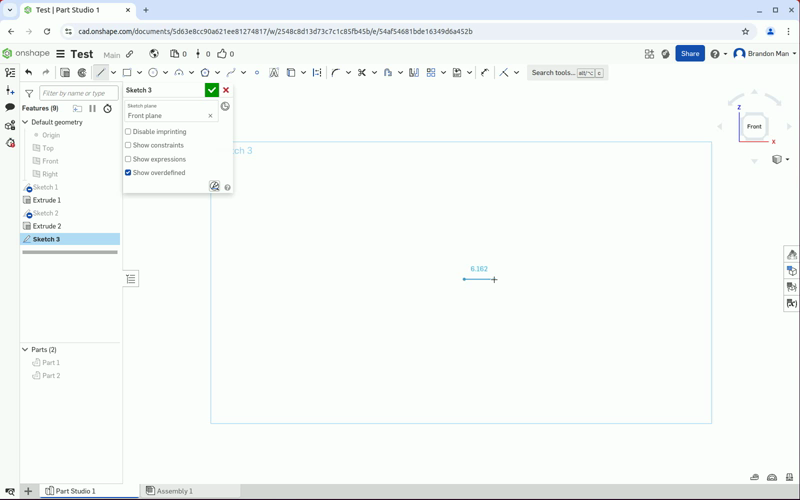
mouse_move(483, 279)
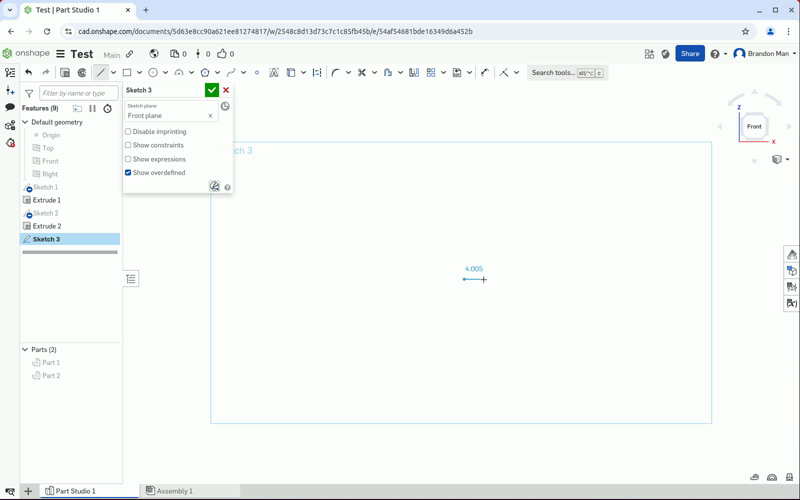
click(483, 279)
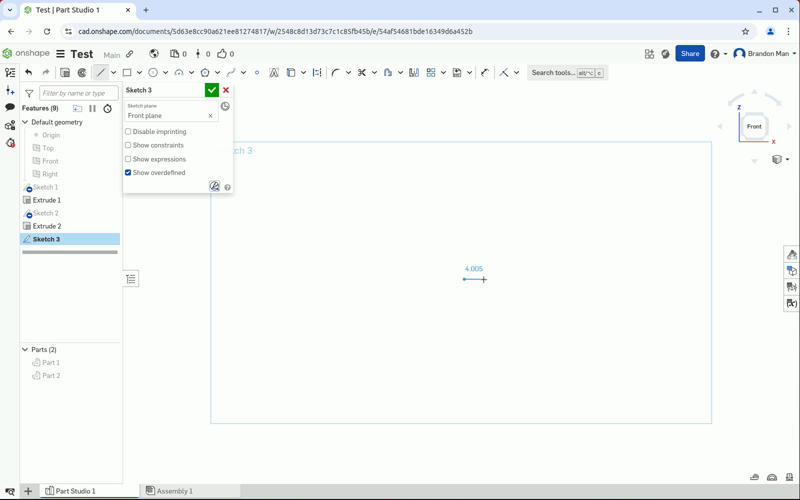
key_up(shift)
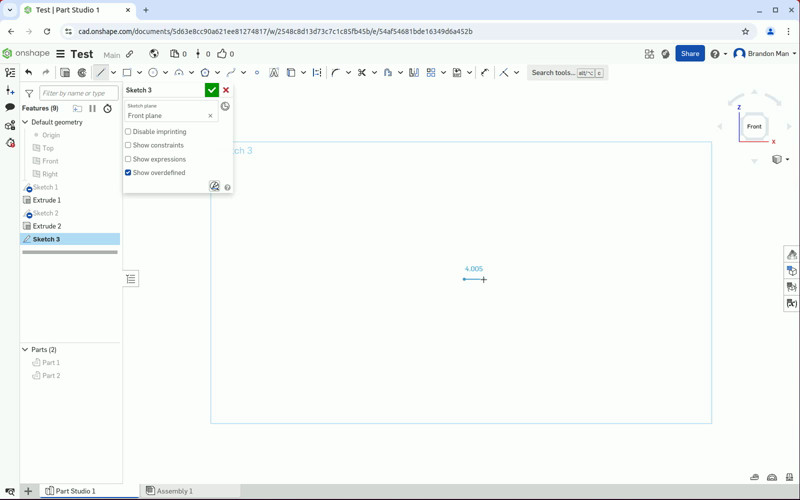
key_down(shift)
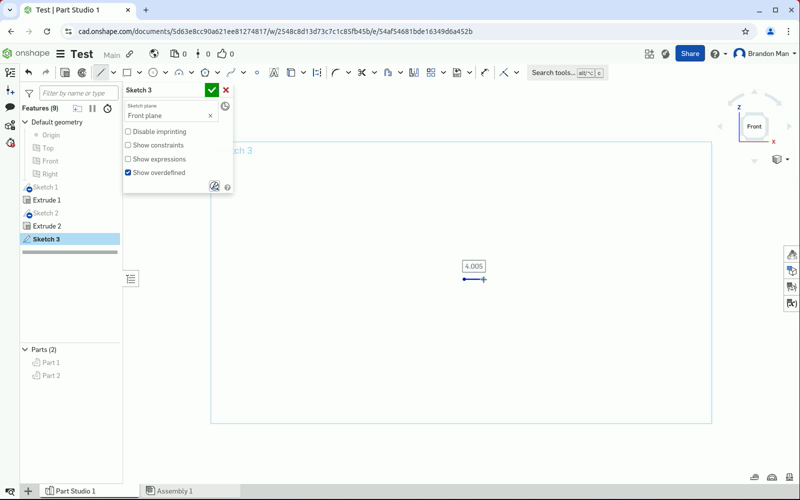
mouse_move(513, 279)
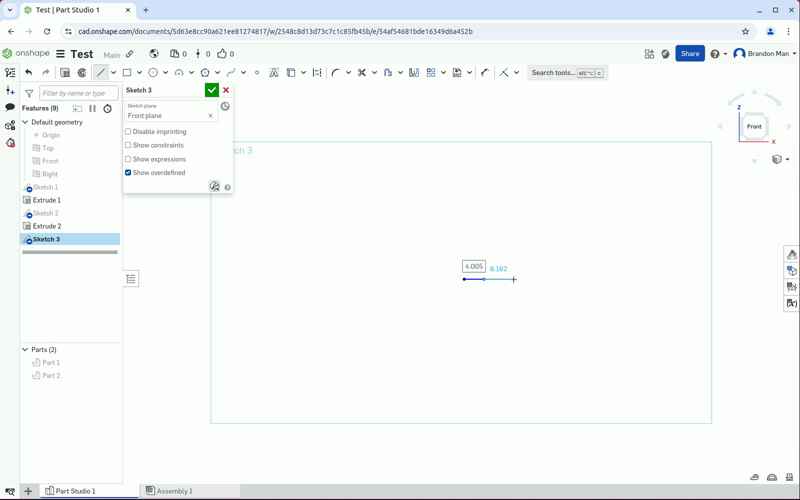
mouse_move(483, 274)
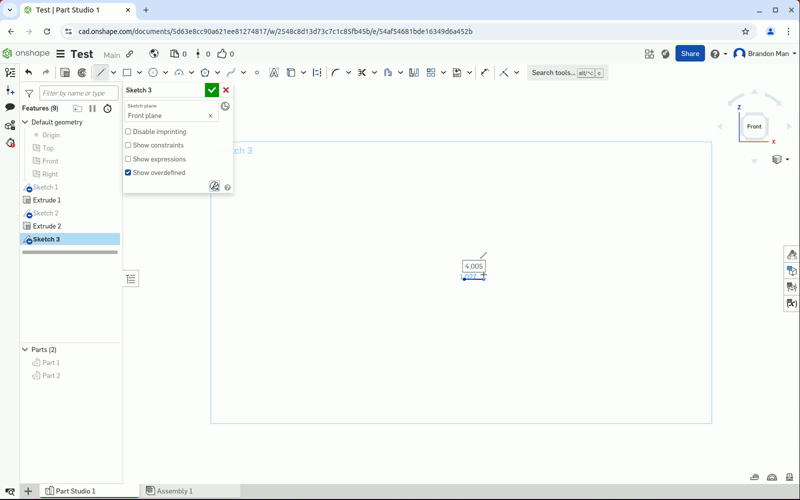
scroll(6)
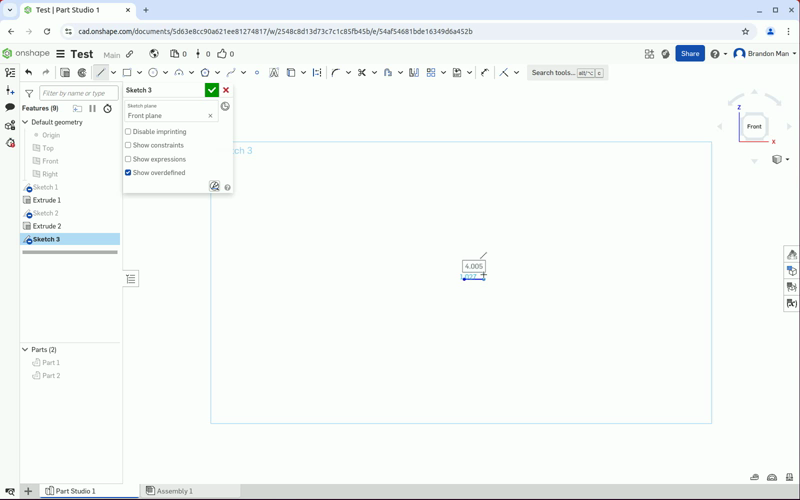
scroll(6)
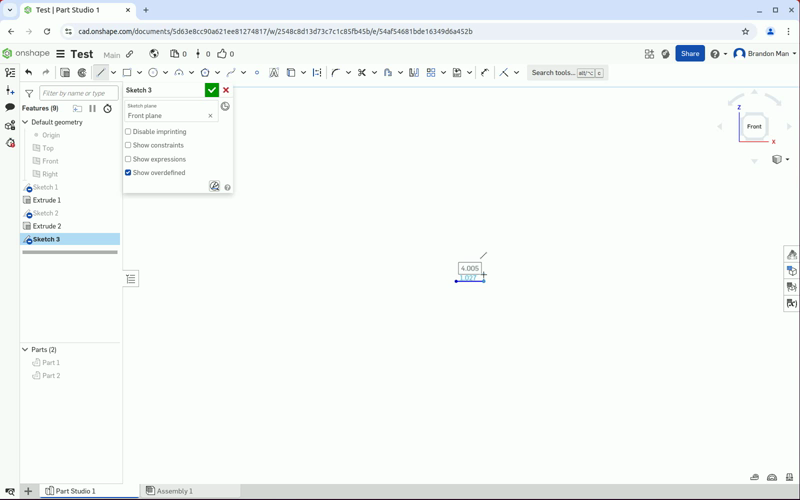
scroll(6)
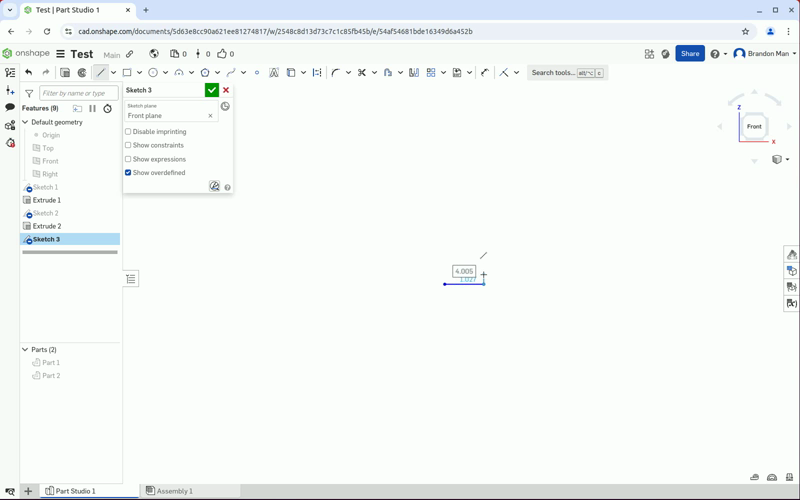
scroll(6)
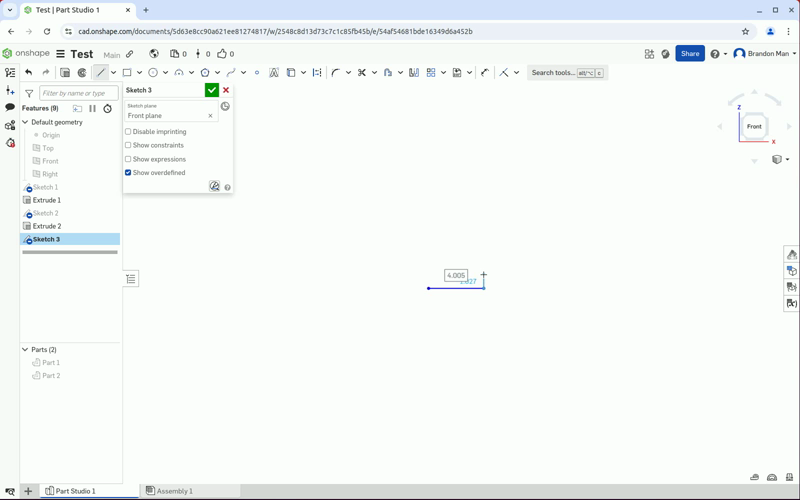
scroll(6)
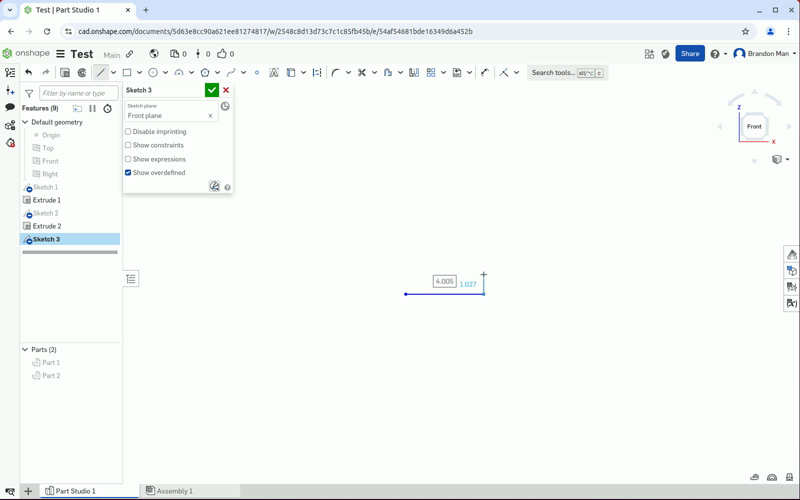
scroll(6)
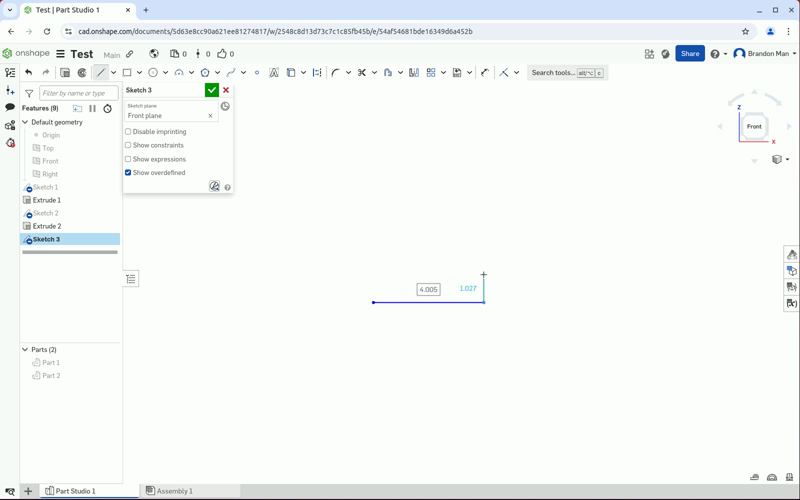
scroll(6)
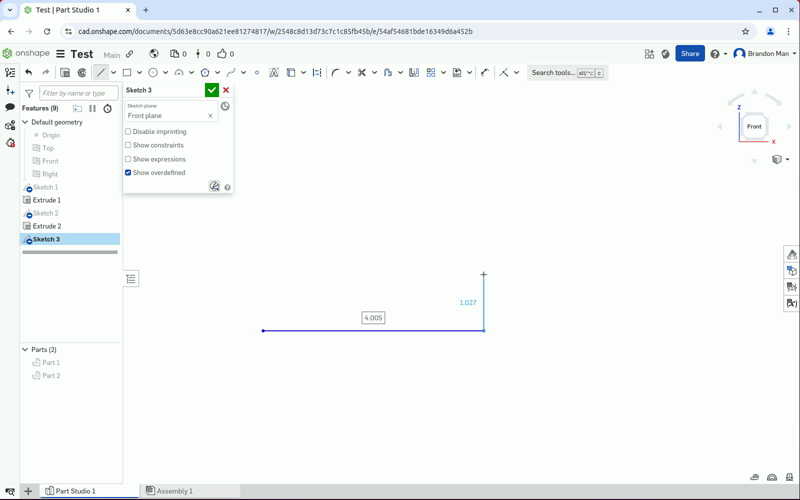
click(483, 274)
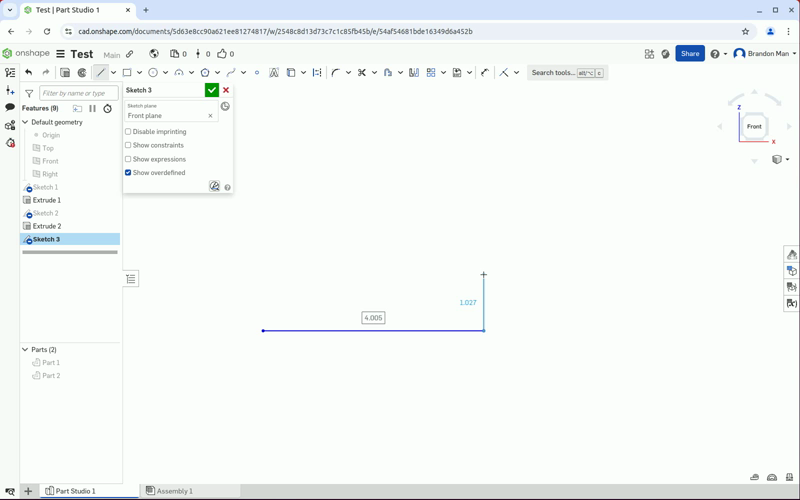
scroll(-6)
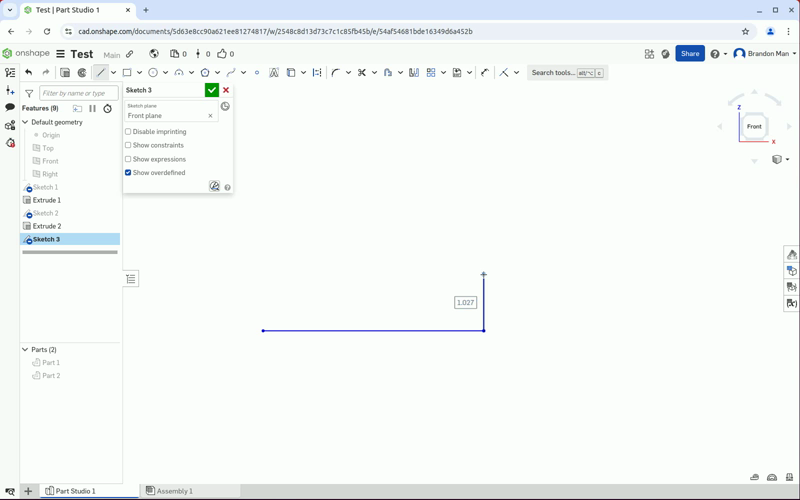
scroll(-6)
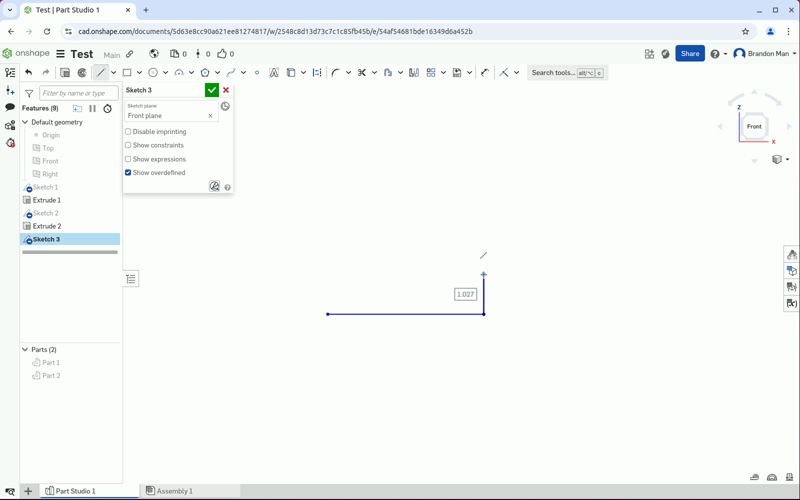
scroll(-6)
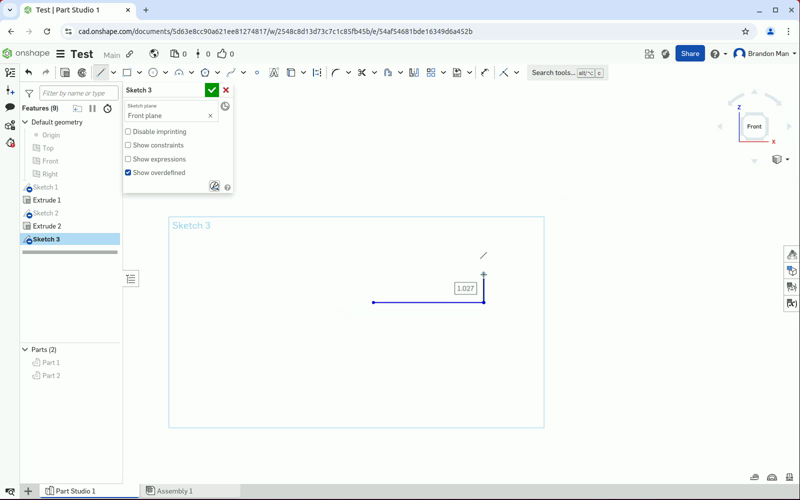
scroll(-6)
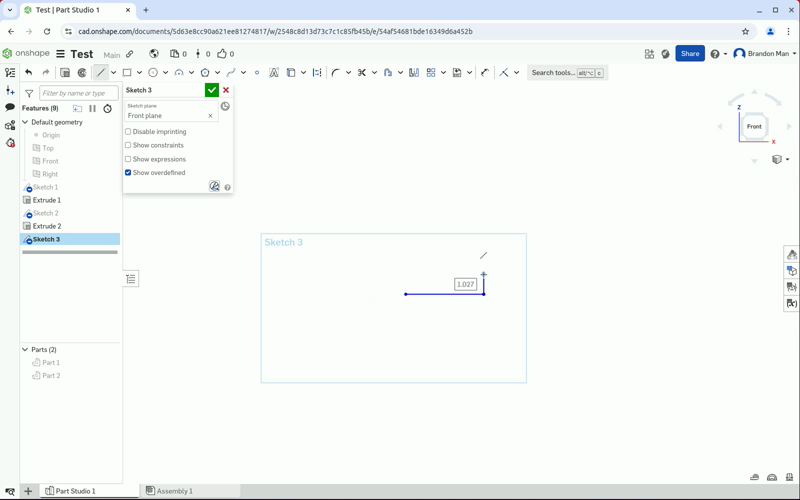
scroll(-6)
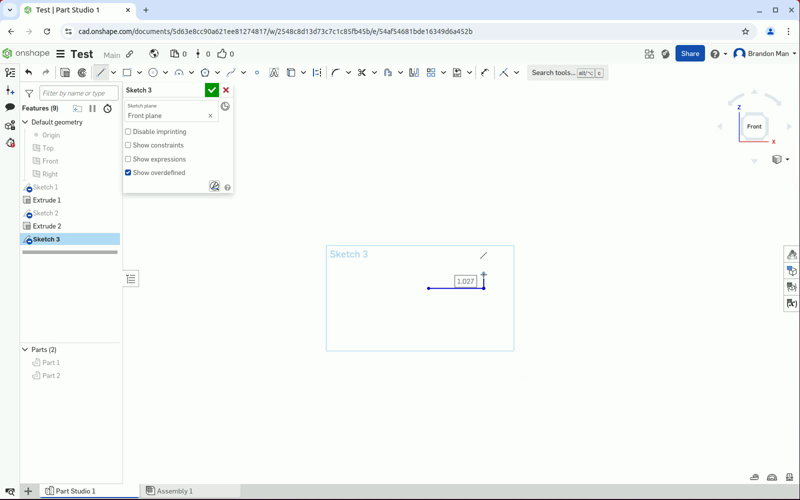
scroll(-6)
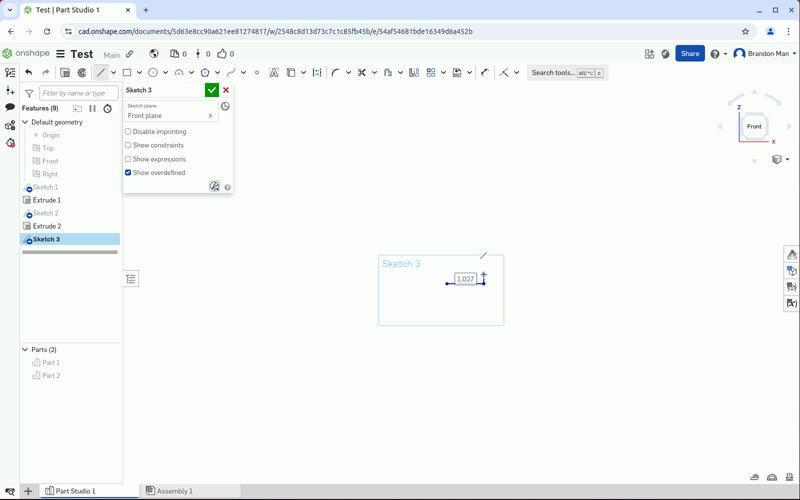
scroll(-6)
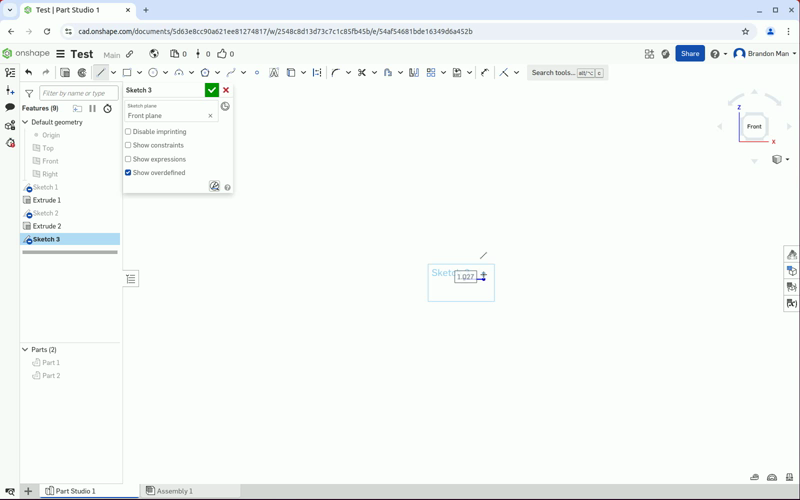
key_up(shift)
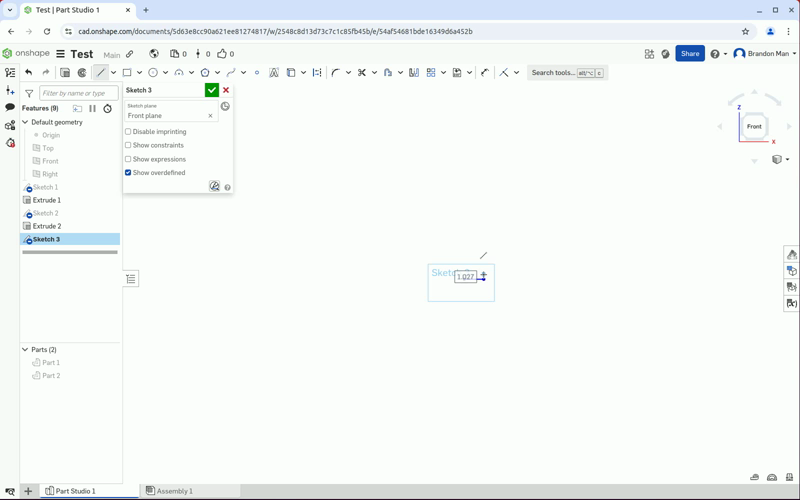
key_down(shift)
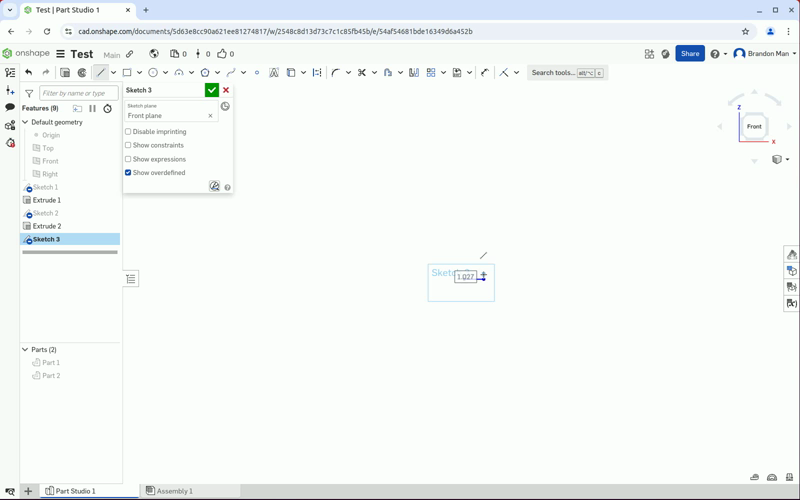
mouse_move(513, 274)
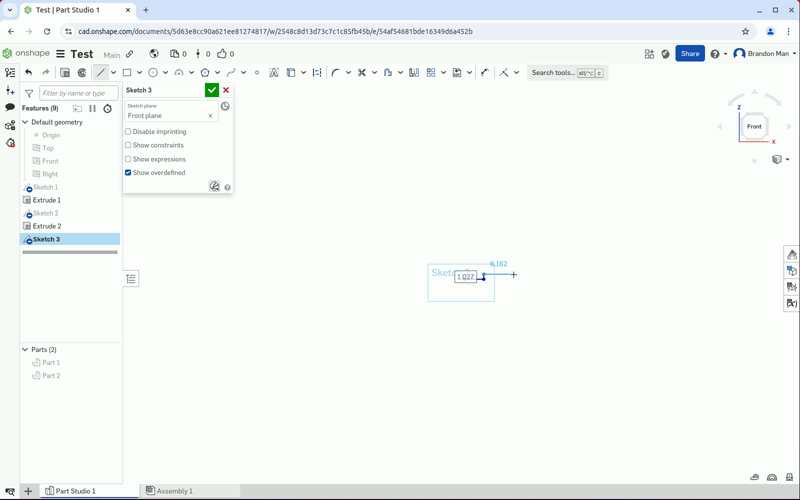
mouse_move(464, 274)
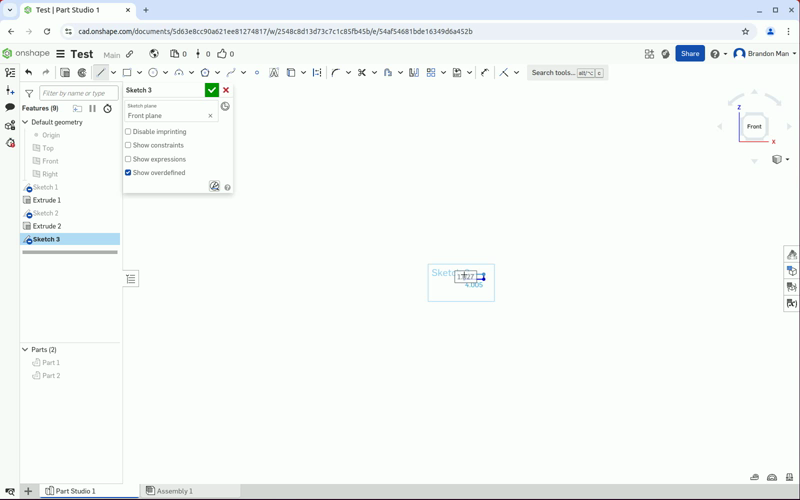
click(464, 274)
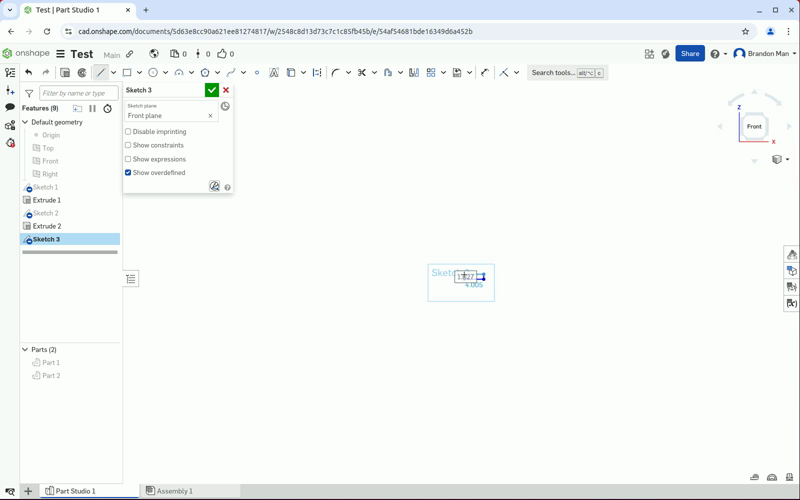
key_up(shift)
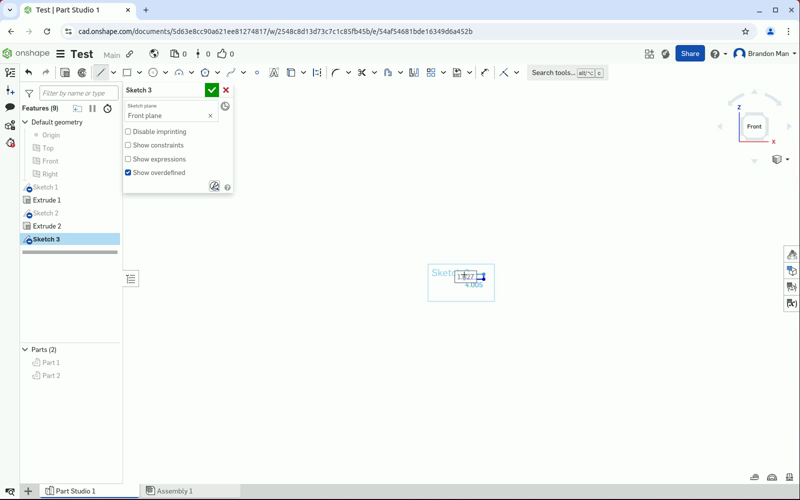
mouse_move(494, 274)
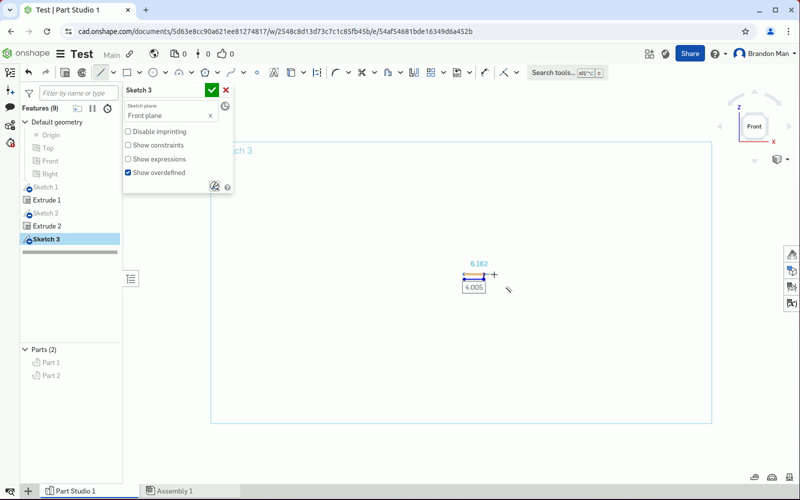
key_down(shift)
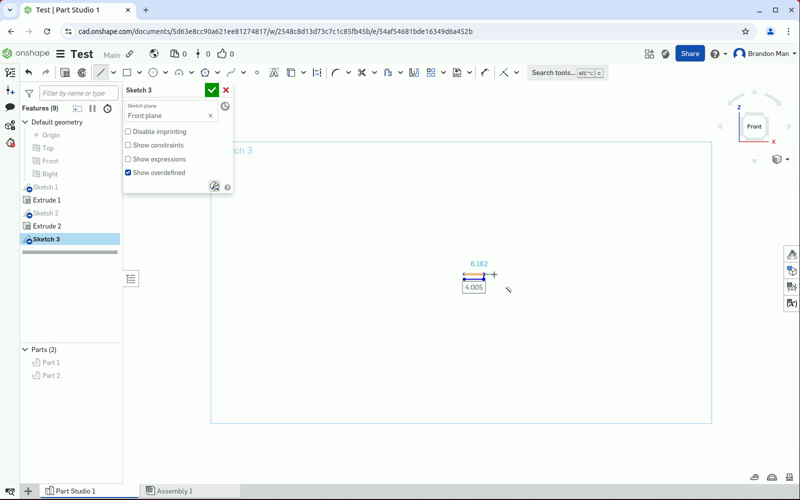
mouse_move(464, 279)
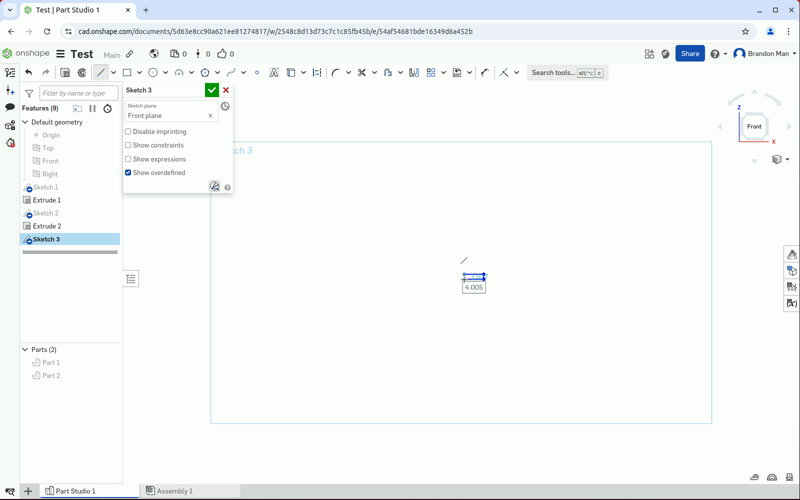
scroll(6)
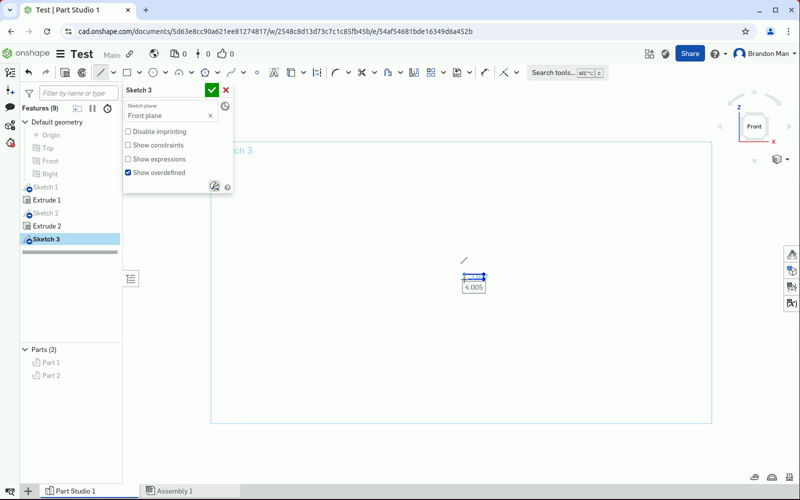
scroll(6)
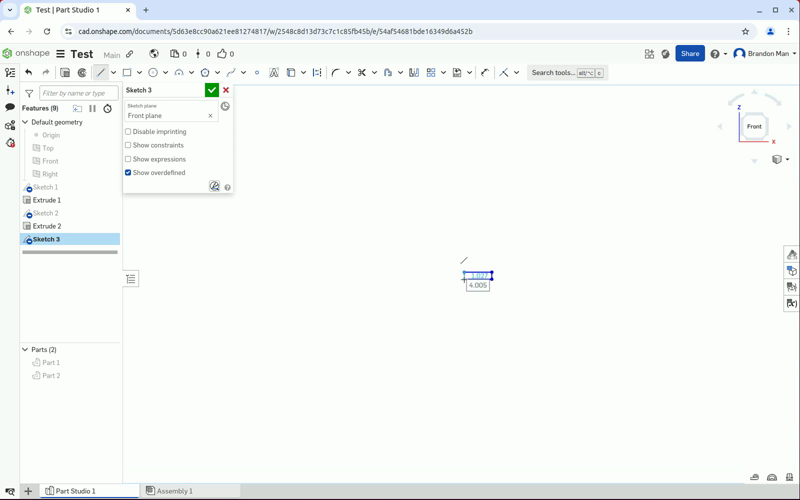
scroll(6)
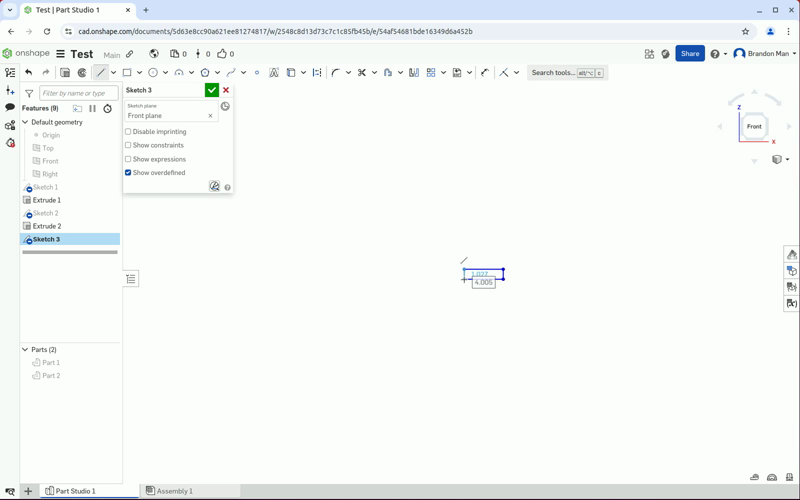
scroll(6)
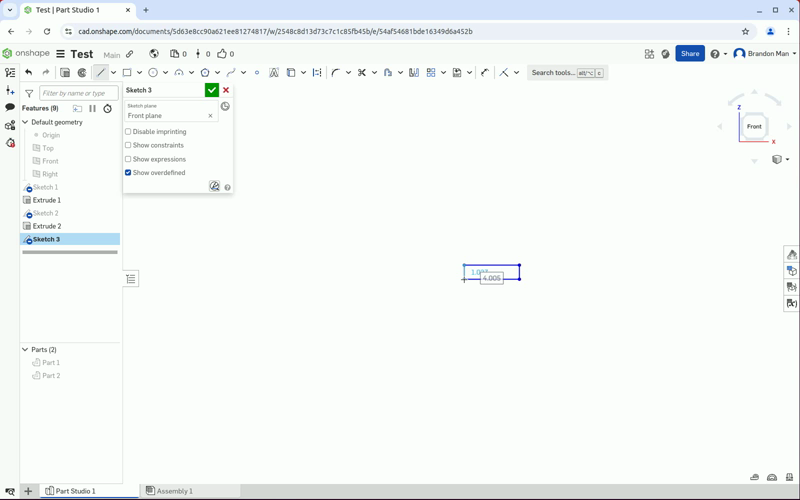
scroll(6)
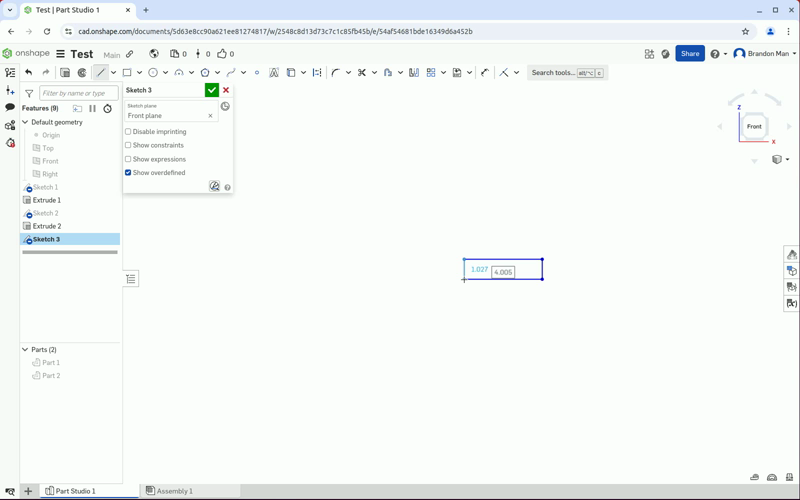
scroll(6)
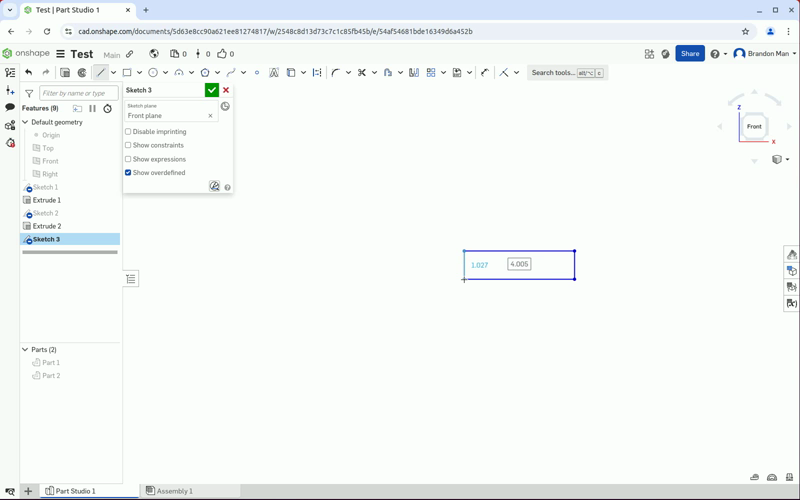
scroll(6)
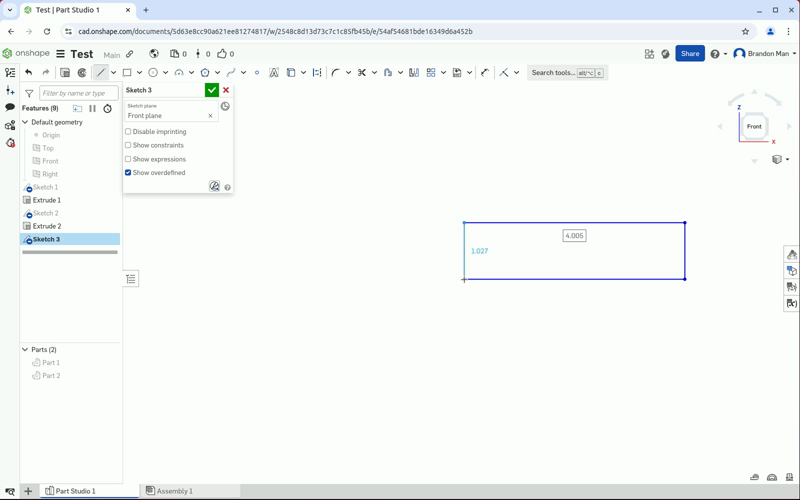
key_up(shift)
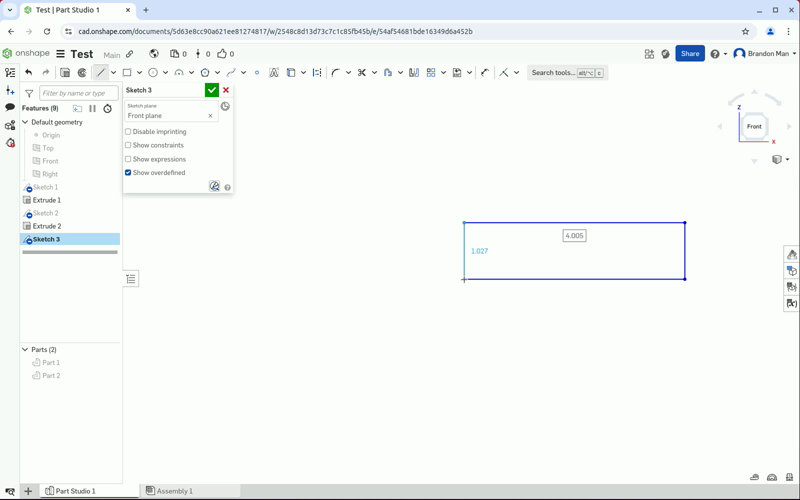
click(464, 279)
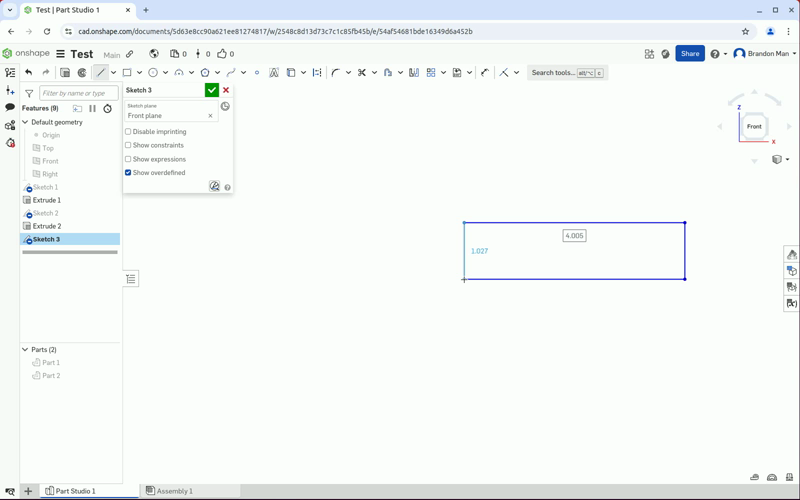
scroll(-6)
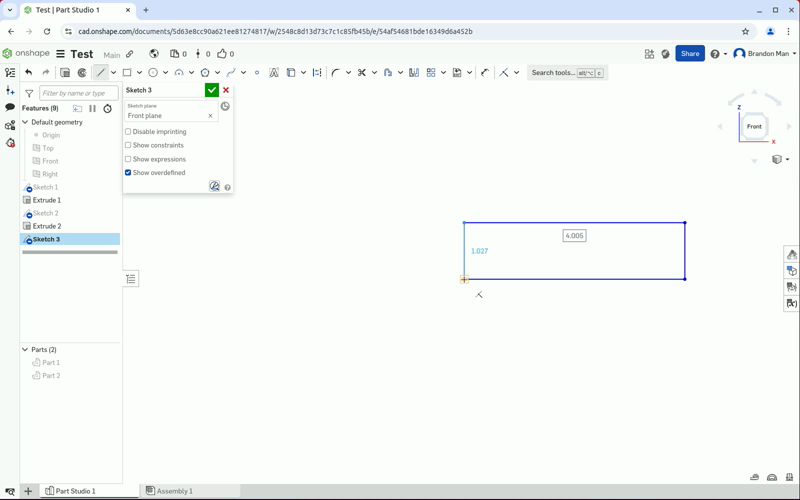
scroll(-6)
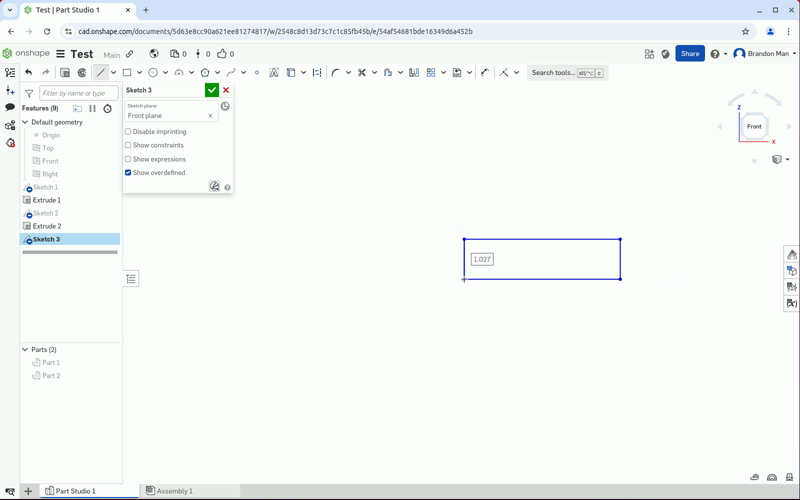
scroll(-6)
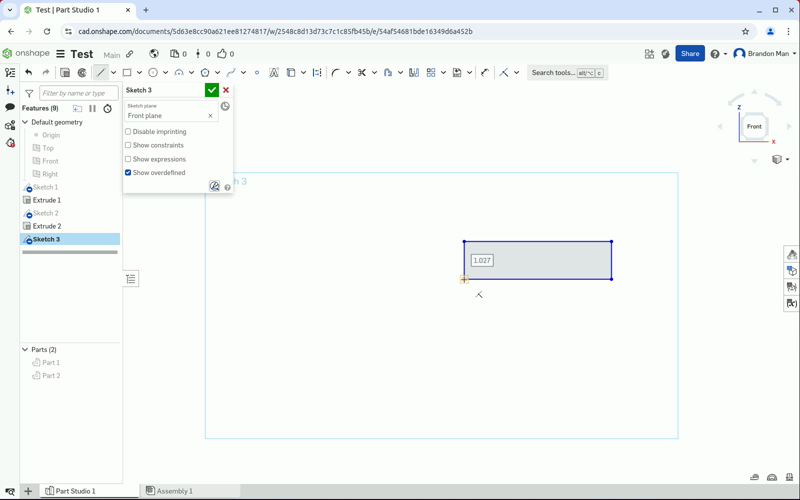
scroll(-6)
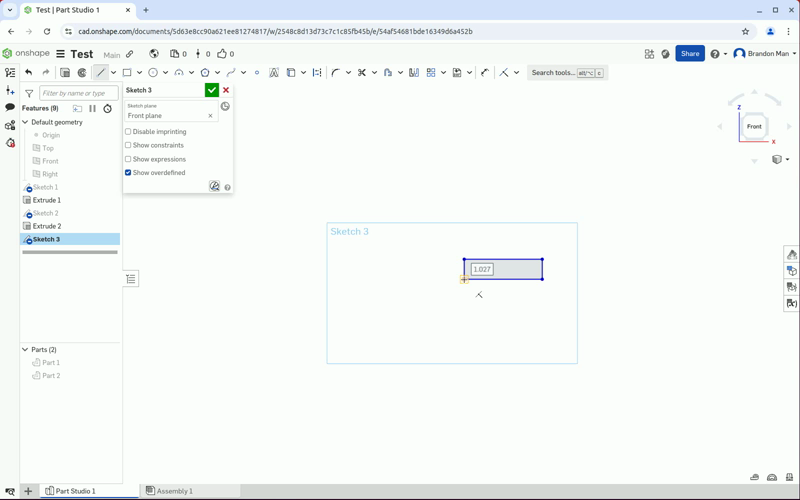
scroll(-6)
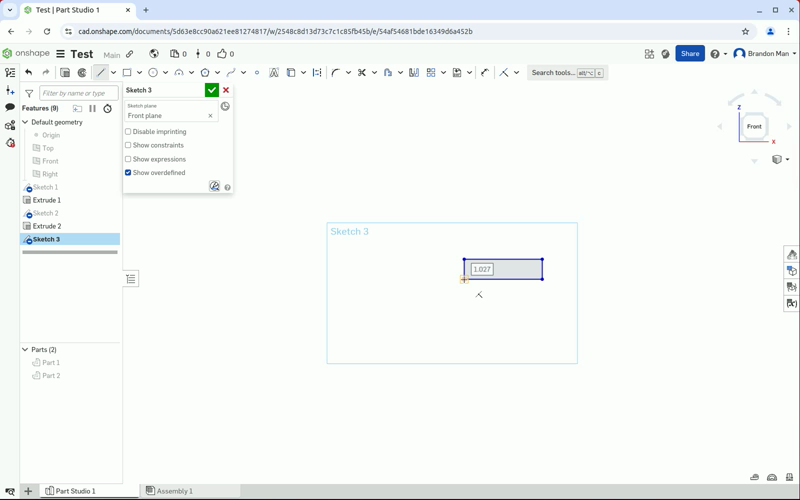
scroll(-6)
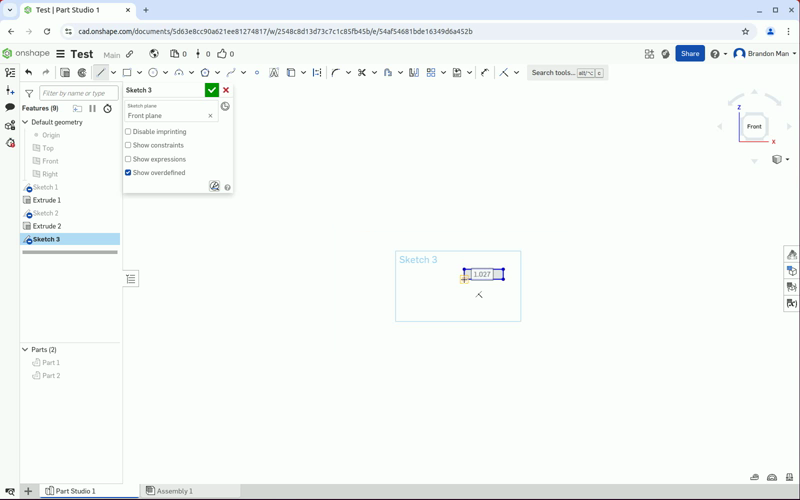
scroll(-6)
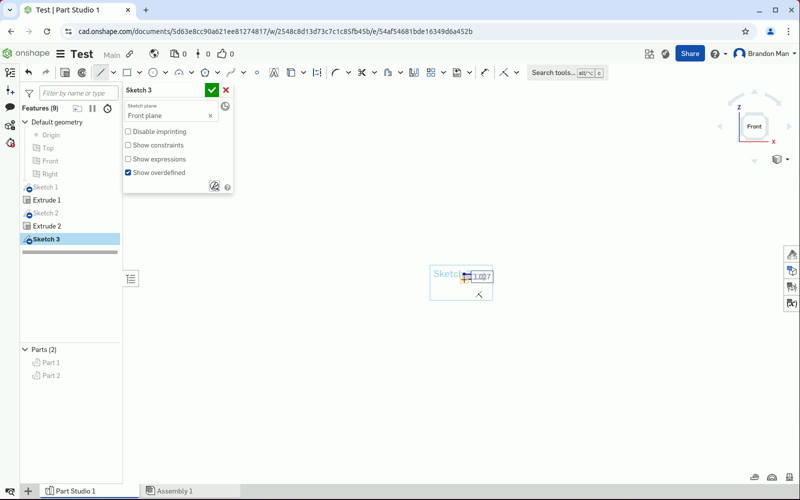
key(esc)
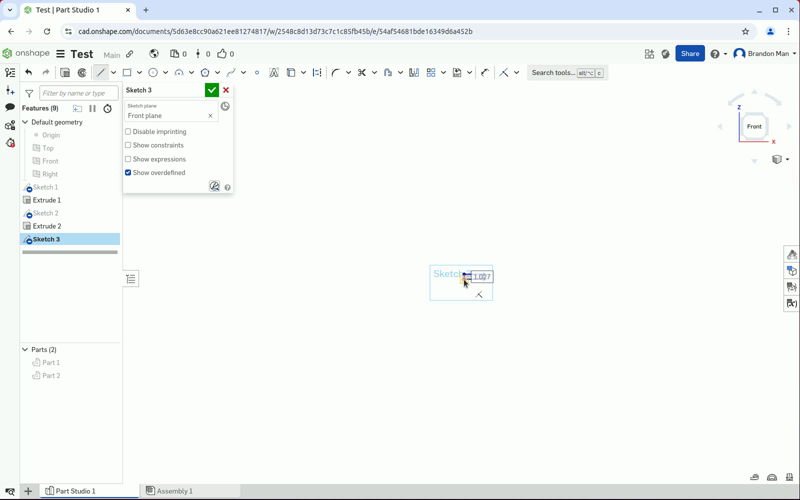
mouse_move(482, 277)
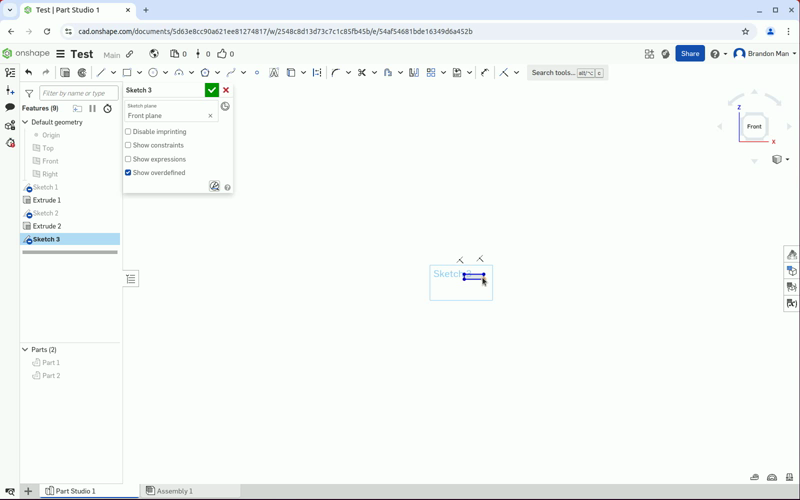
scroll(6)
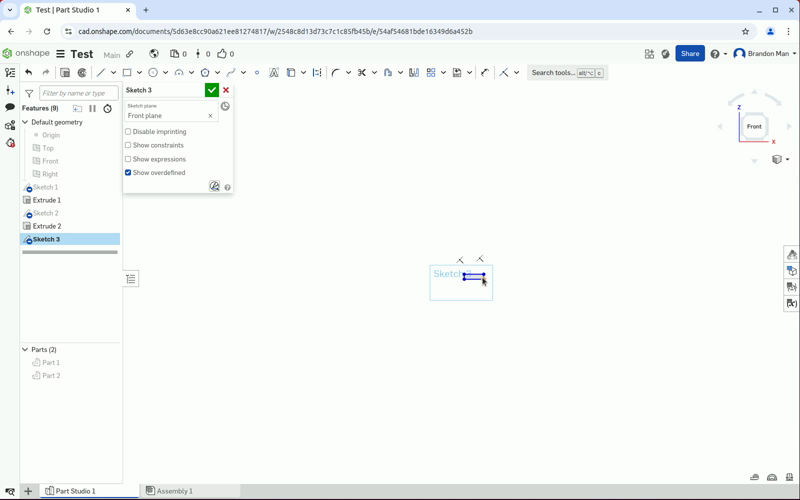
scroll(6)
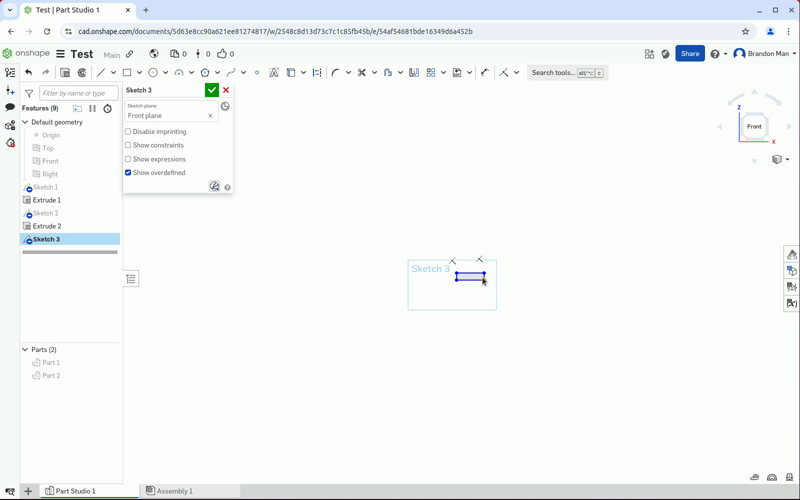
scroll(6)
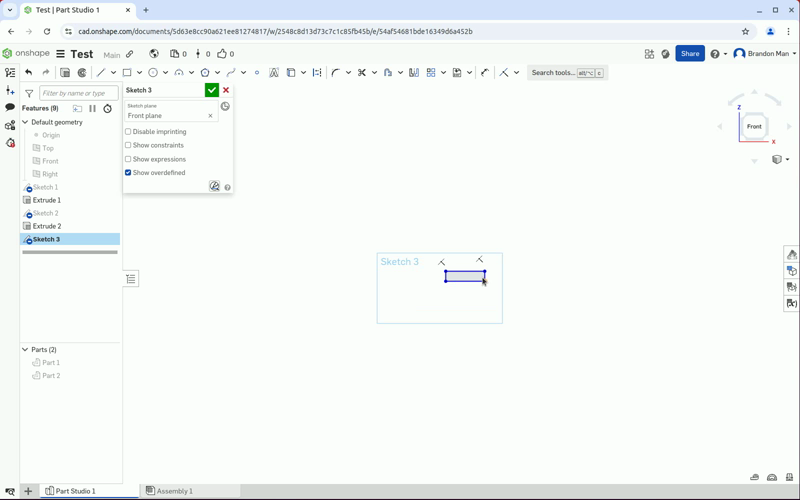
scroll(6)
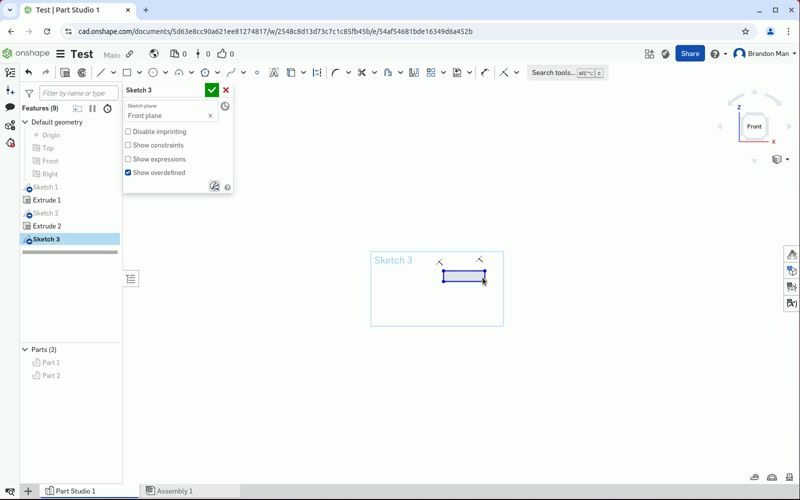
scroll(6)
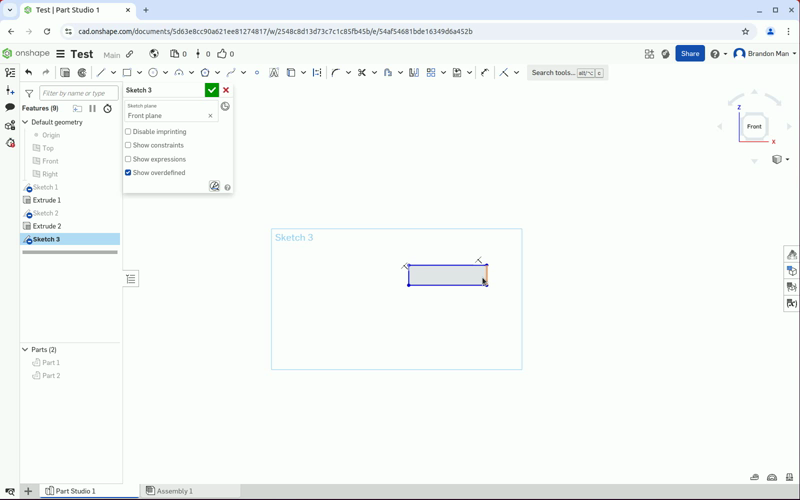
scroll(6)
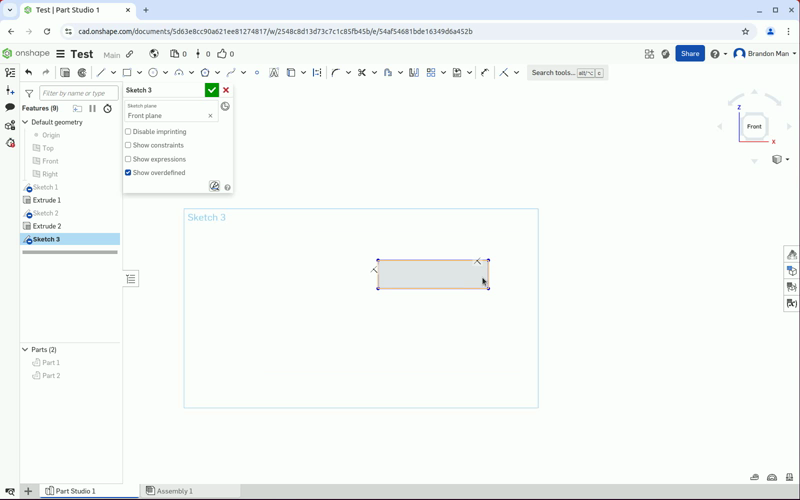
scroll(6)
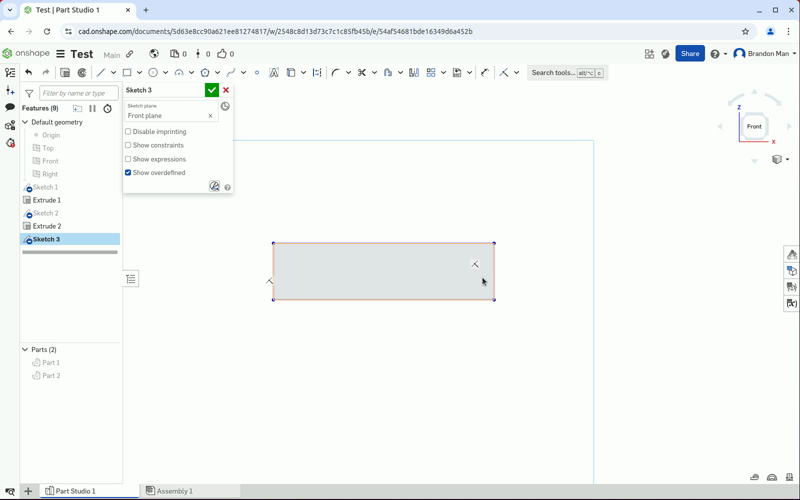
click(482, 277)
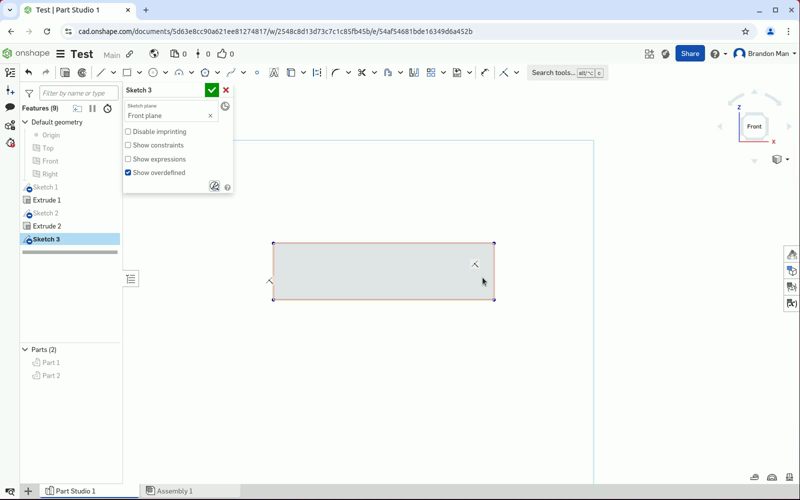
scroll(-6)
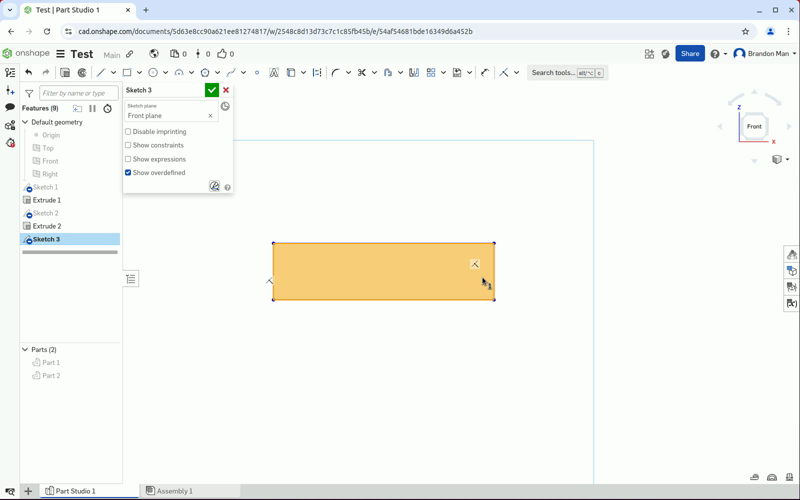
scroll(-6)
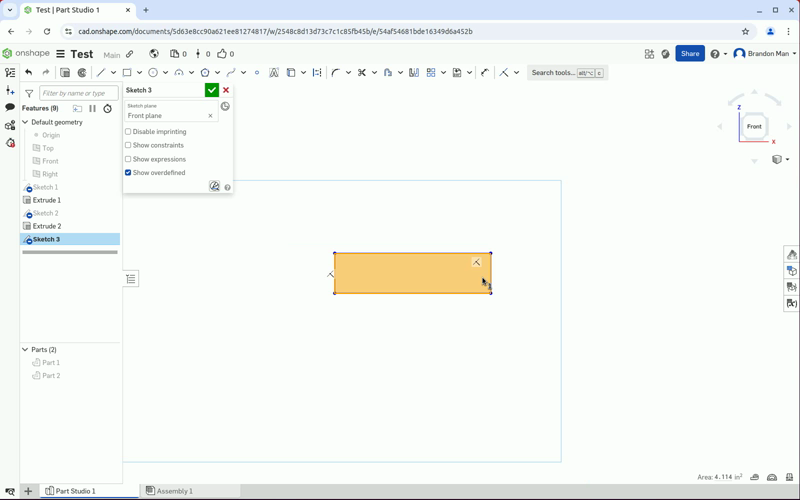
scroll(-6)
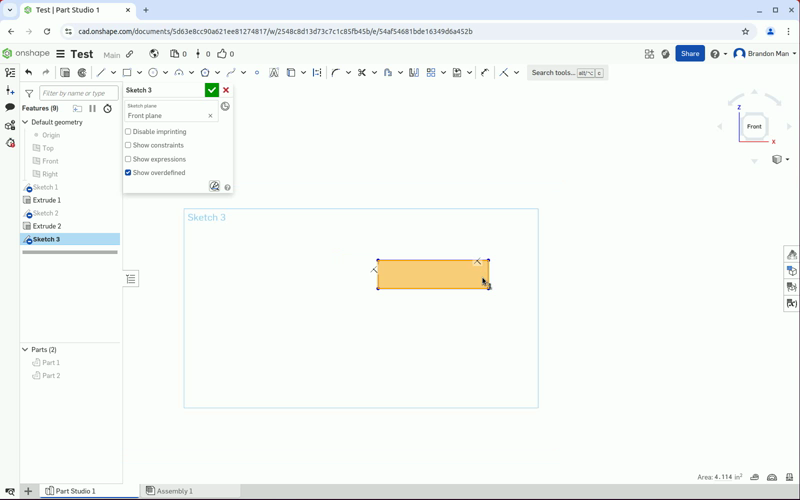
scroll(-6)
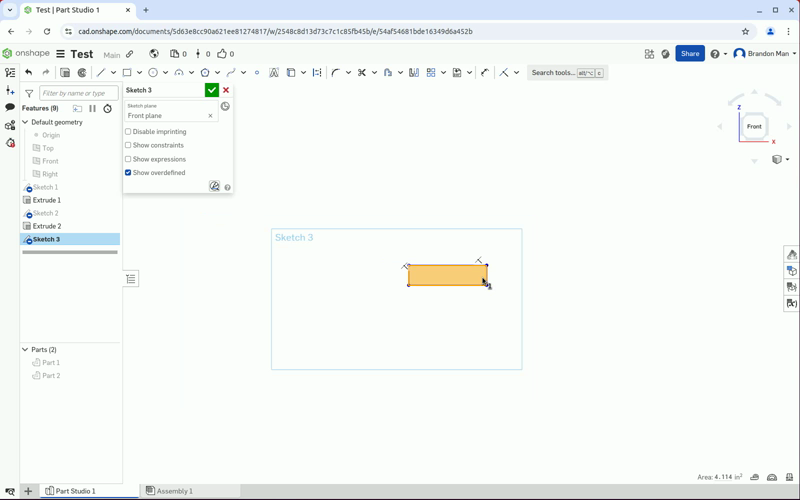
scroll(-6)
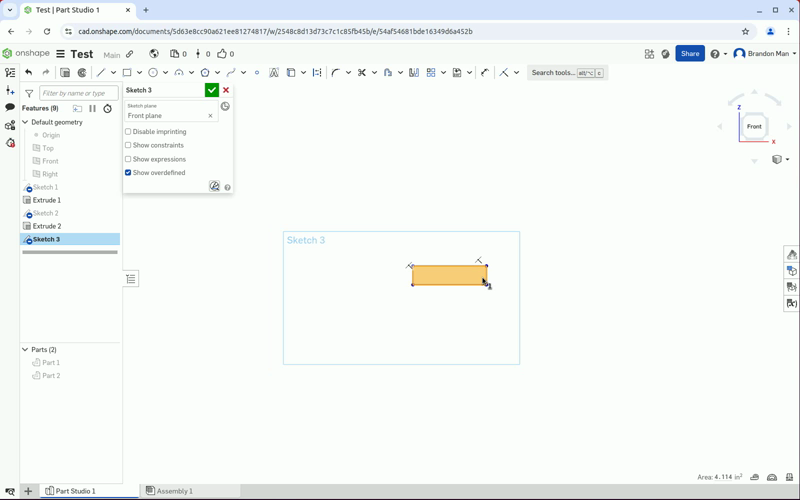
scroll(-6)
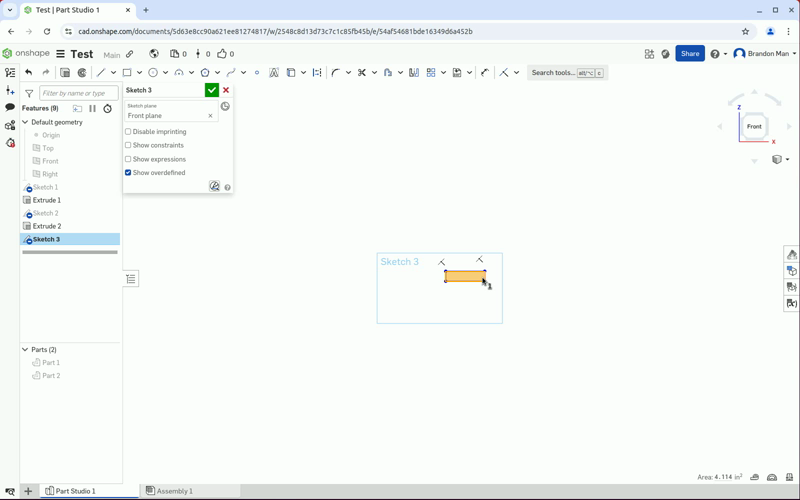
scroll(-6)
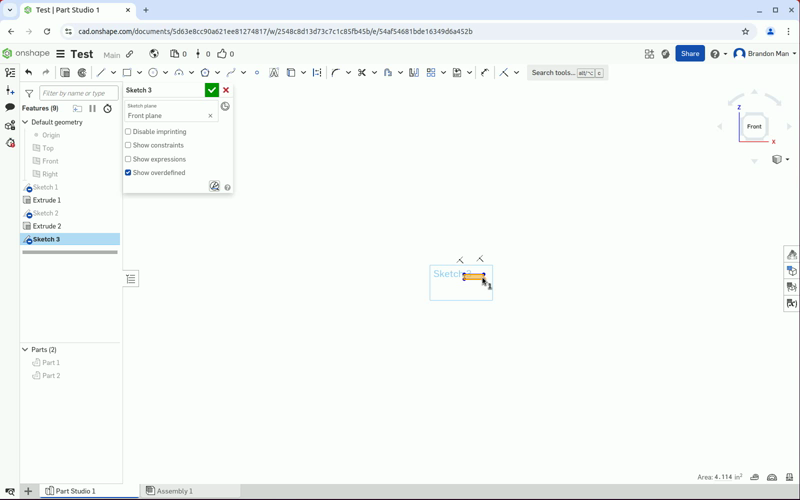
mouse_move(73, 352)
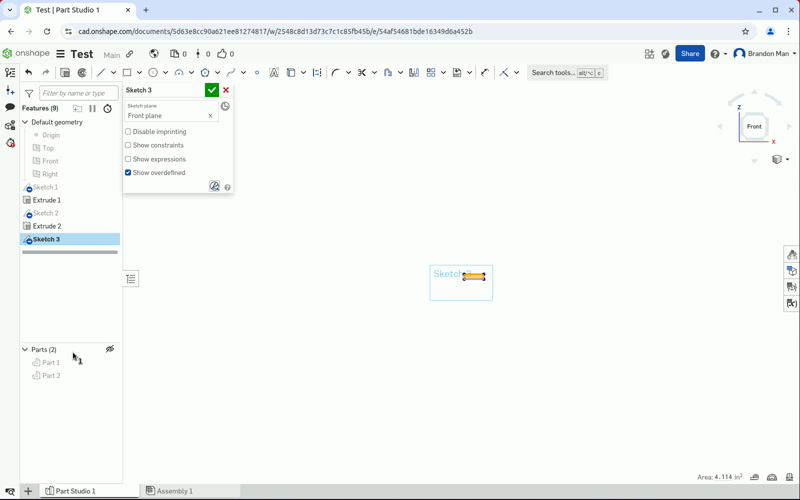
key(shift+y)
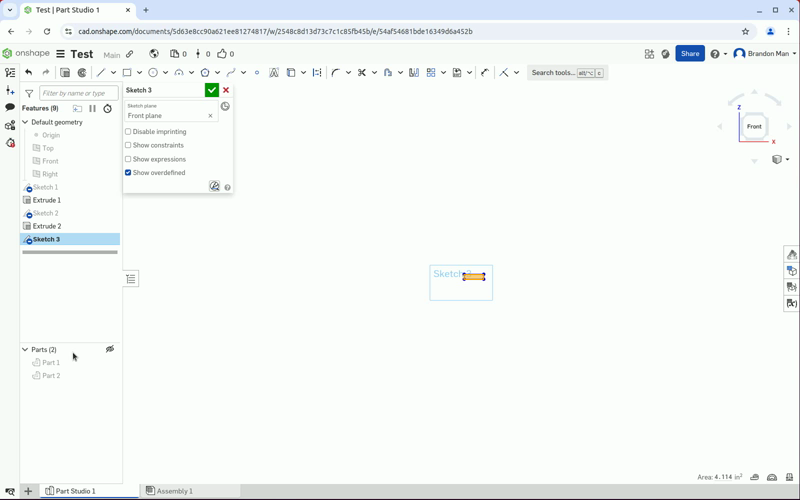
key(shift+e)
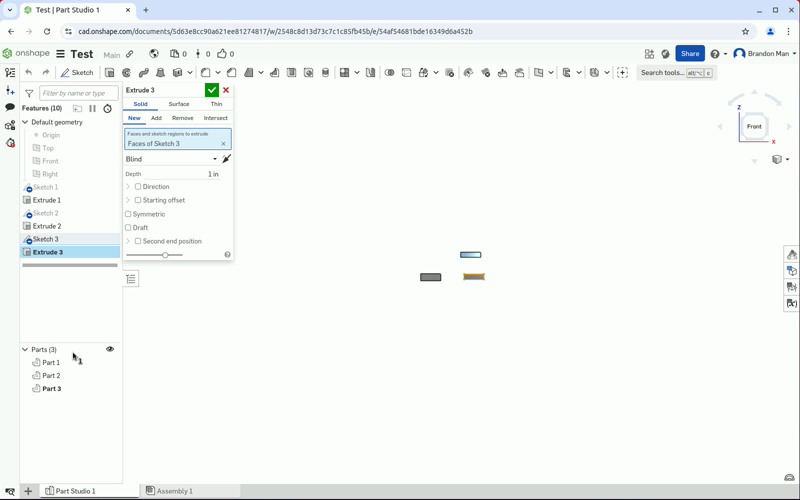
mouse_move(143, 106)
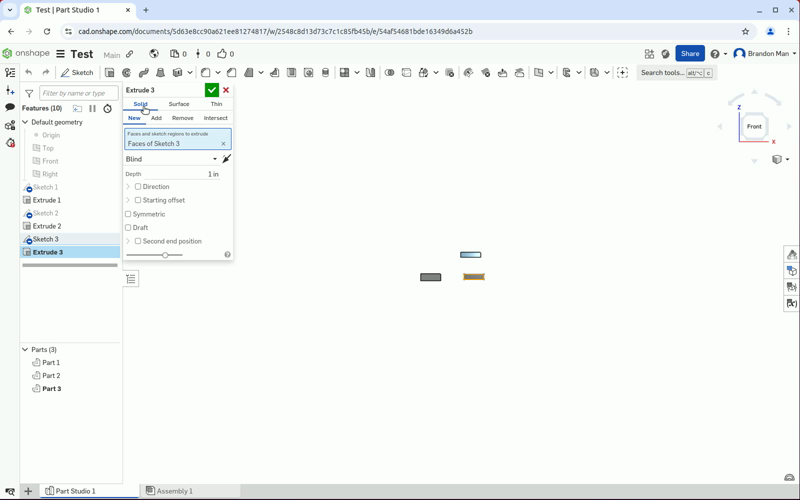
click(143, 106)
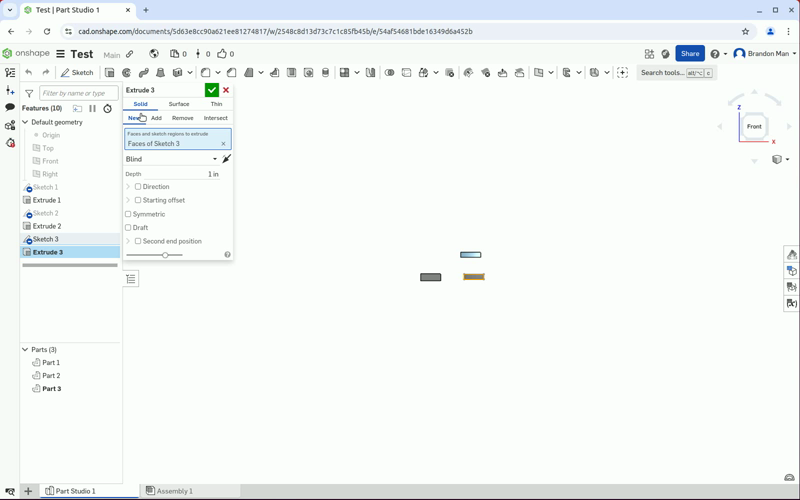
mouse_move(137, 120)
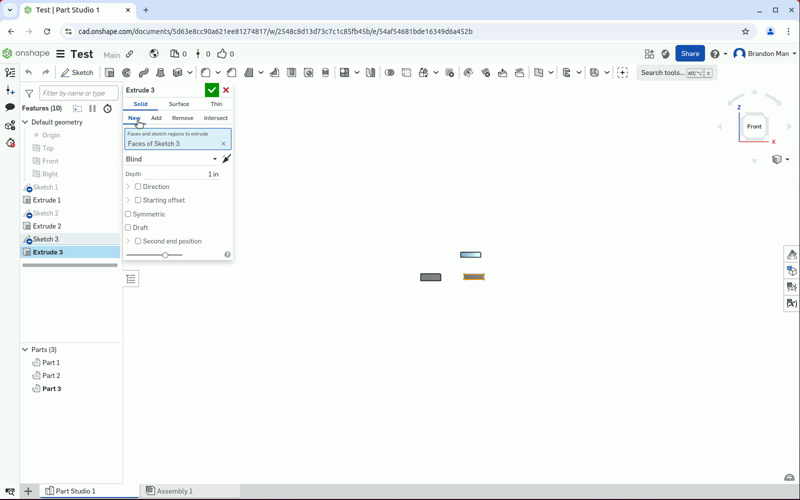
click(137, 120)
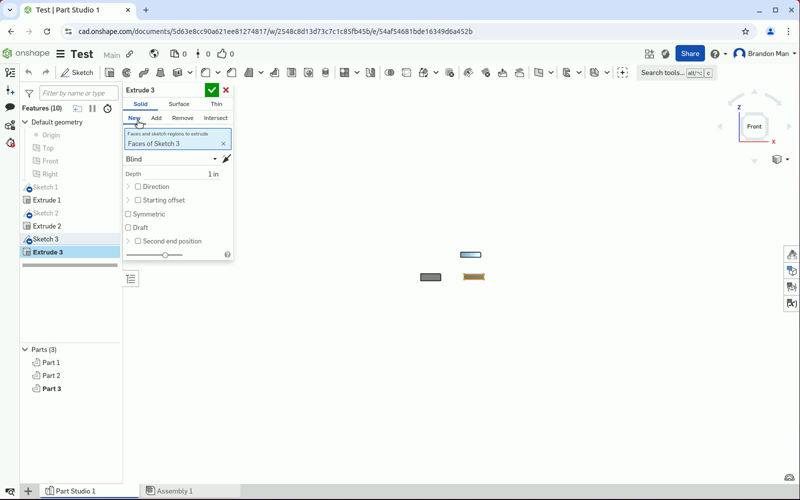
key(tab, 4)
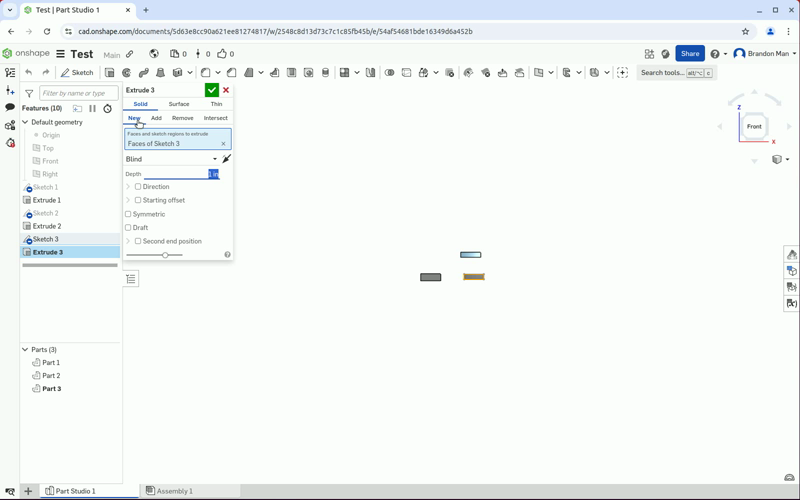
text(3.851)
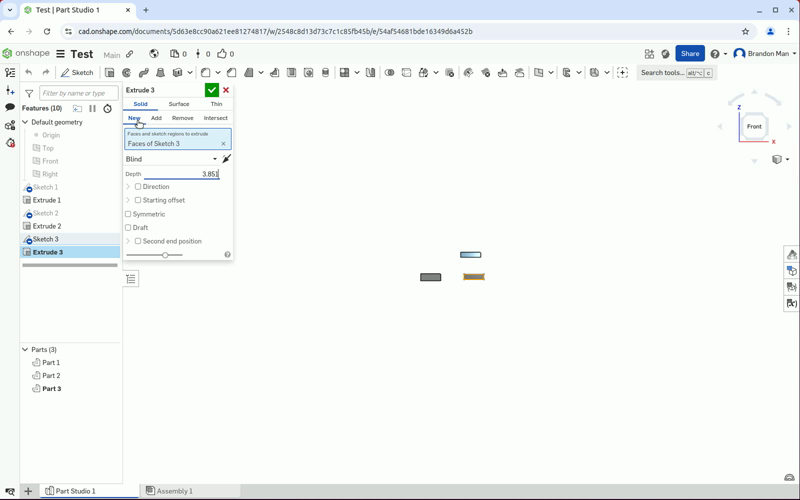
key(enter)
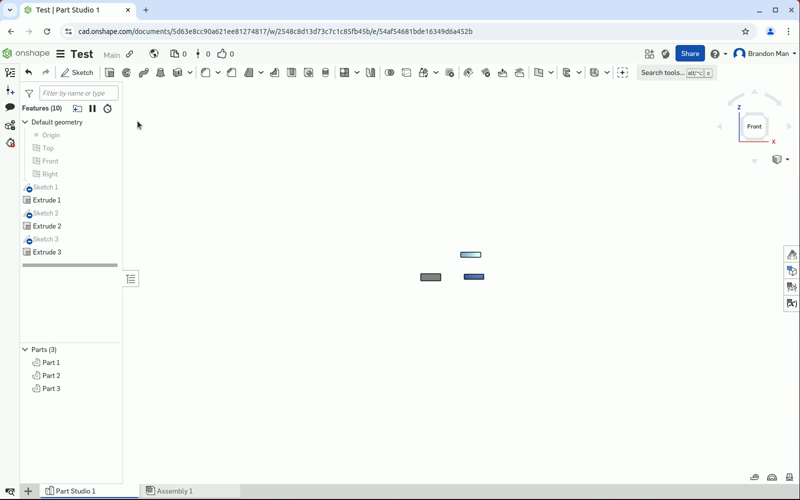
key(shift+h)
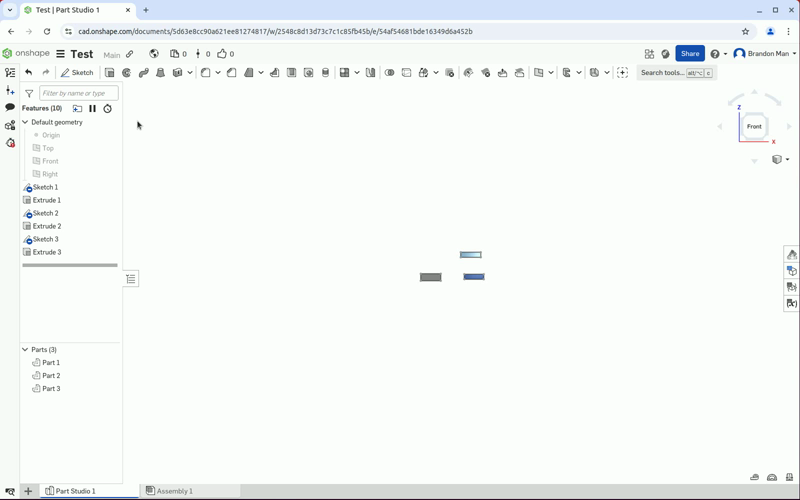
key(shift+h)
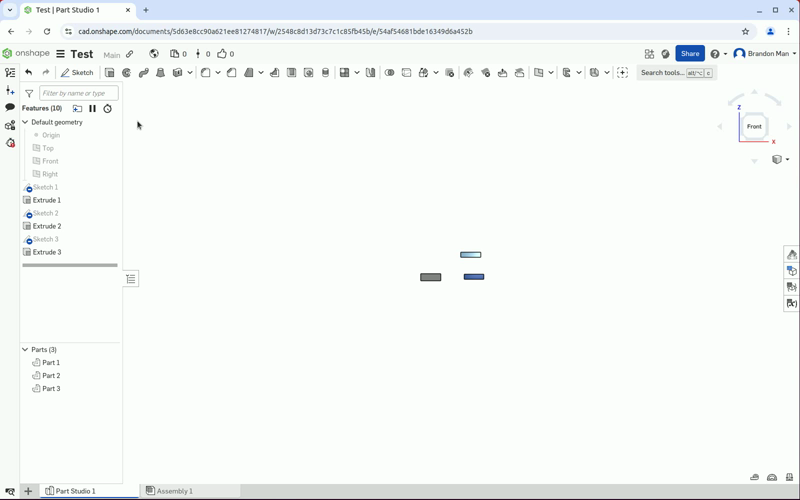
mouse_move(73, 189)
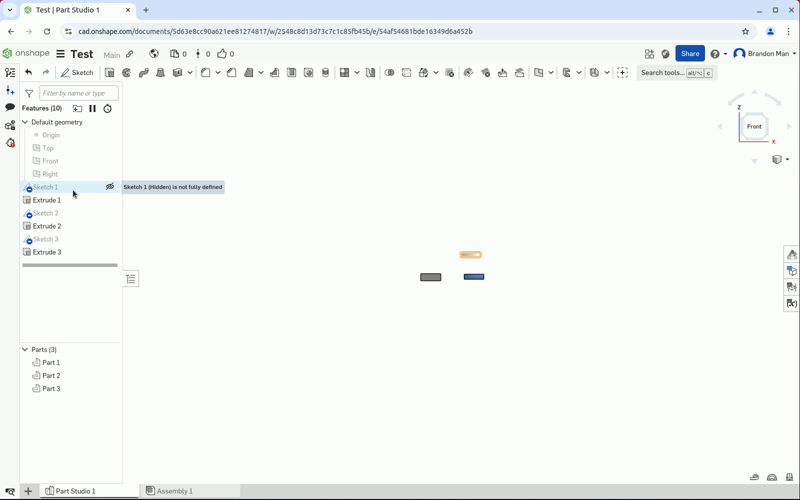
click(73, 189)
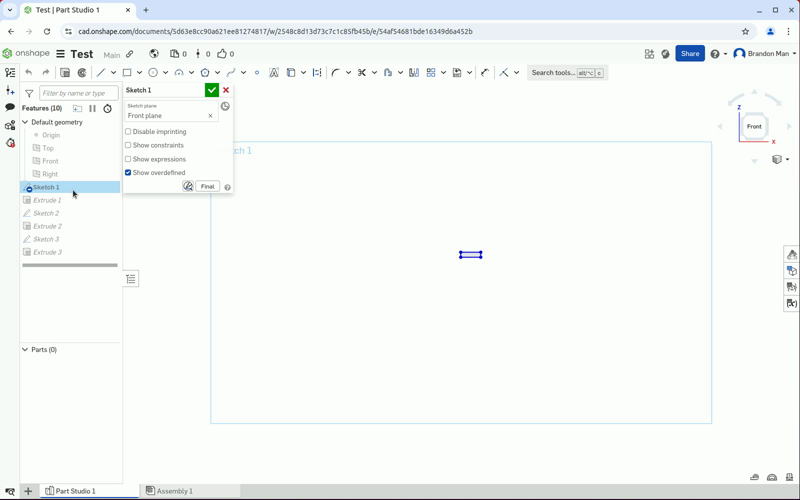
mouse_move(229, 92)
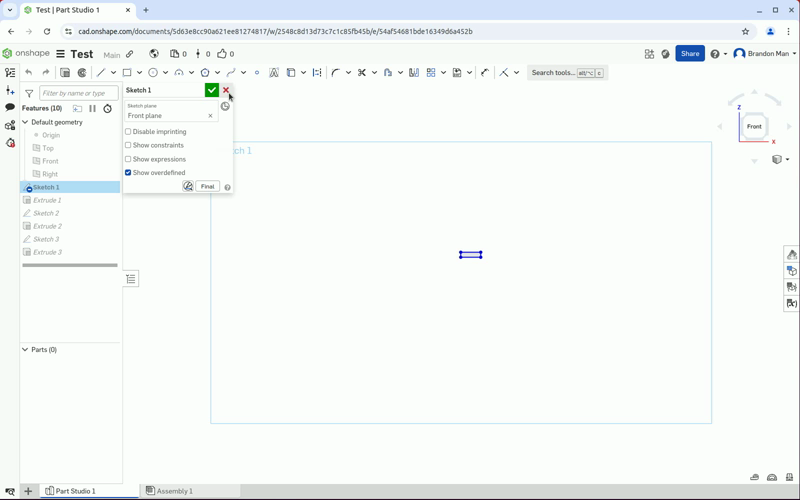
click(229, 92)
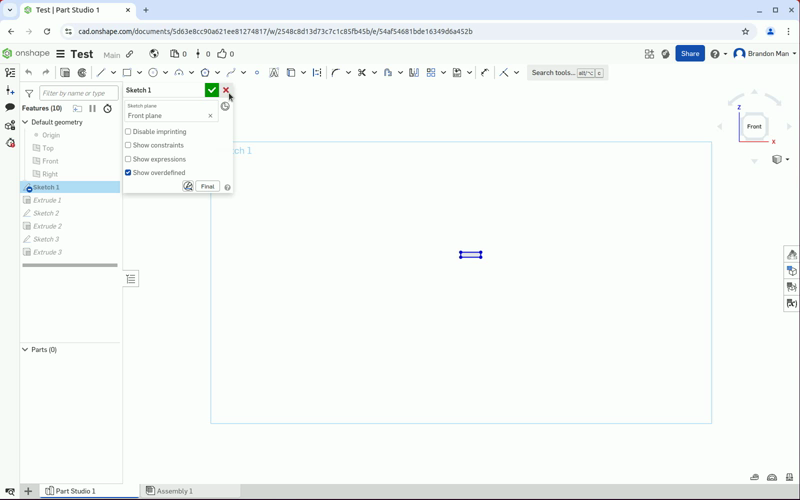
key(shift+s)
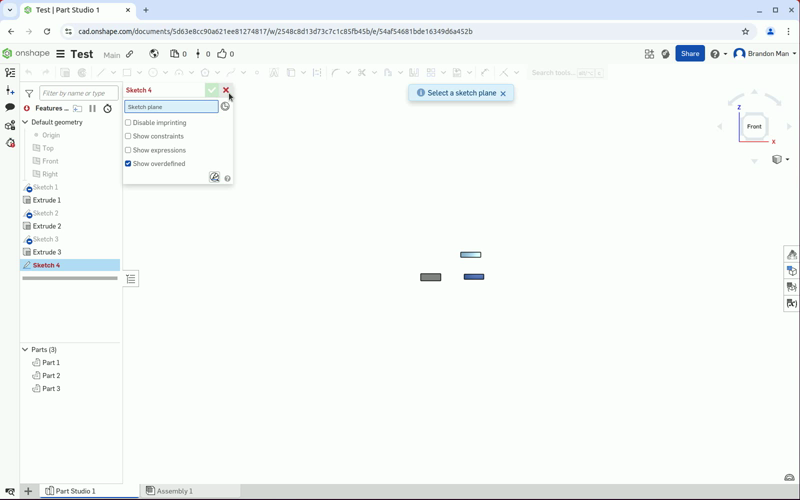
mouse_move(73, 163)
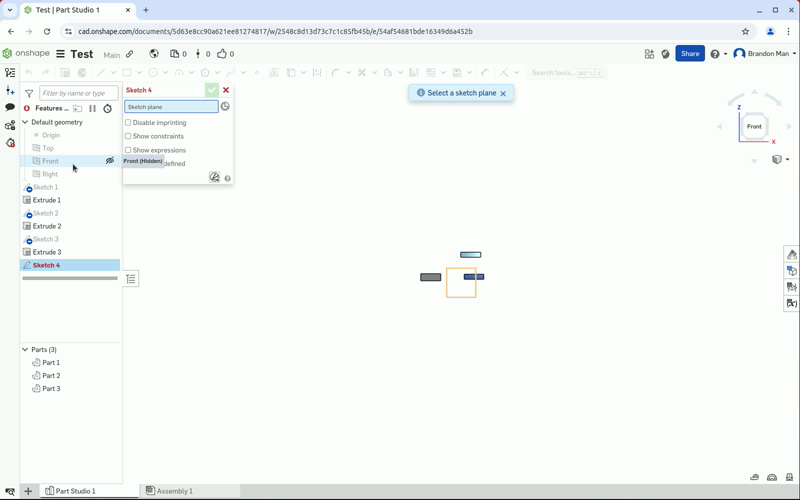
click(73, 163)
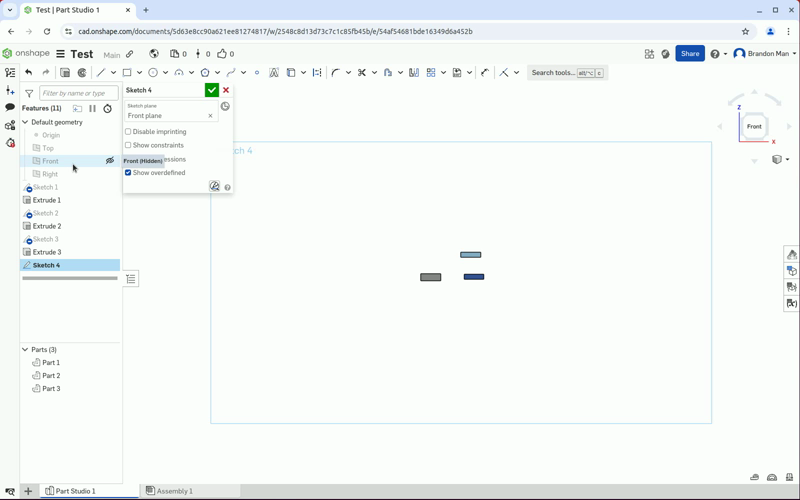
mouse_move(73, 352)
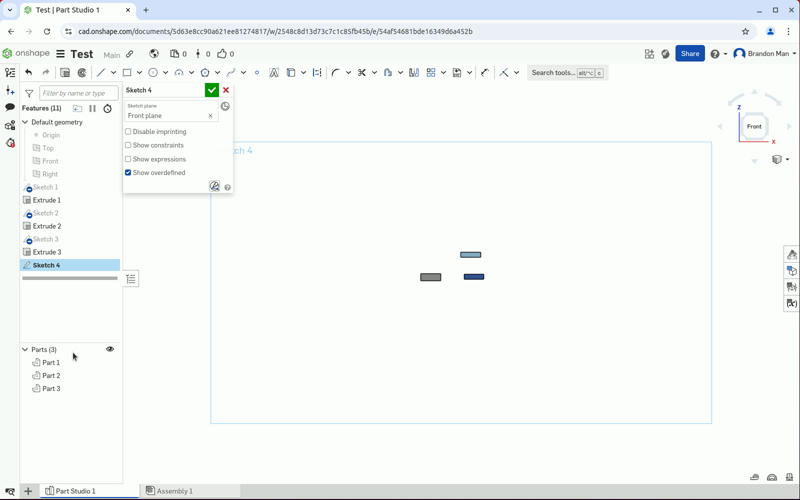
key(y)
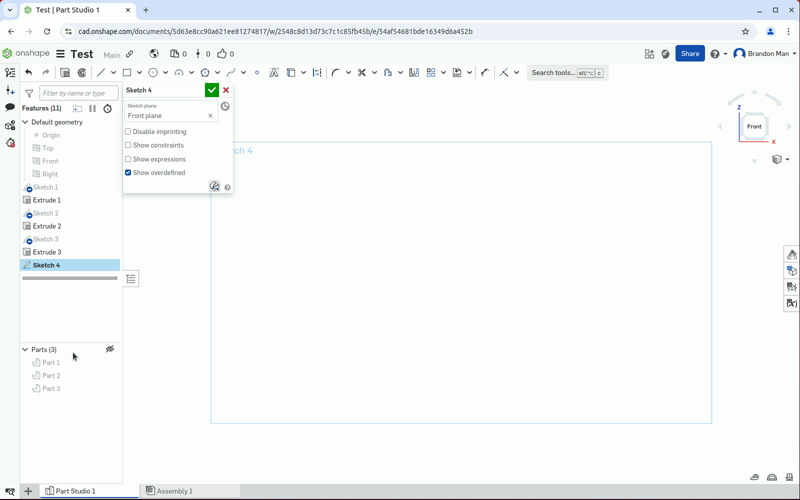
key(l)
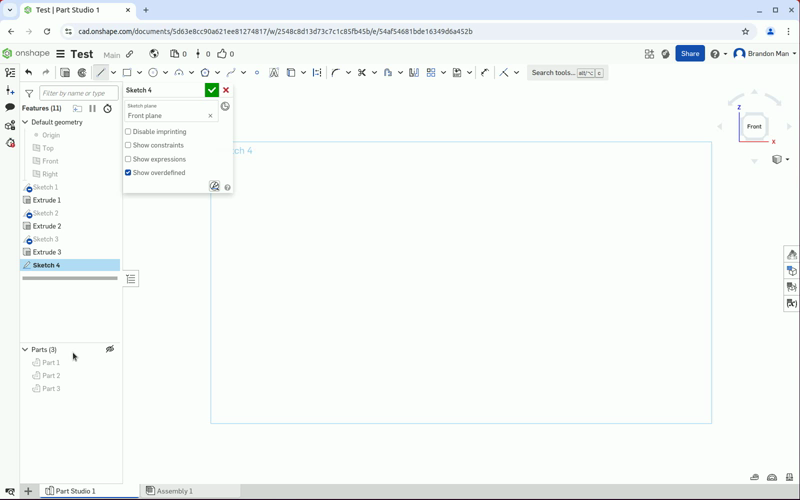
key_down(shift)
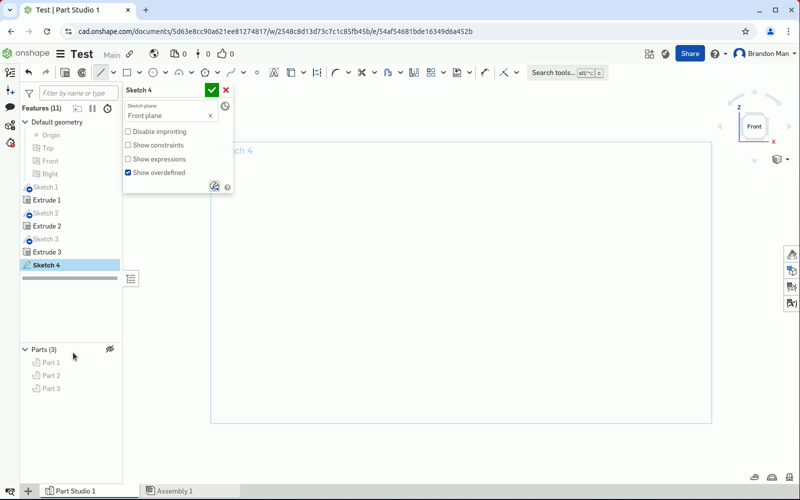
mouse_move(364, 272)
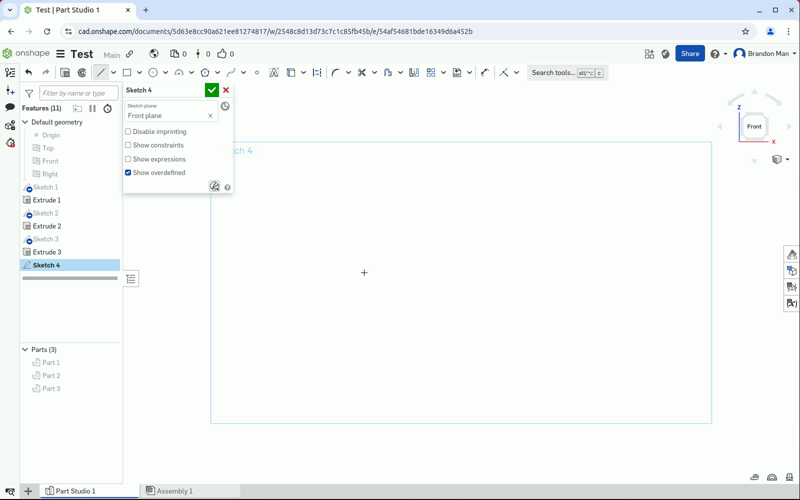
click(364, 272)
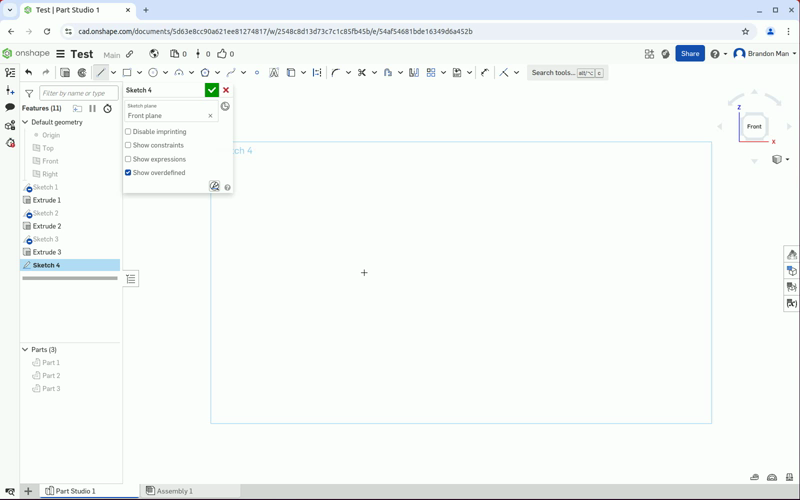
key_up(shift)
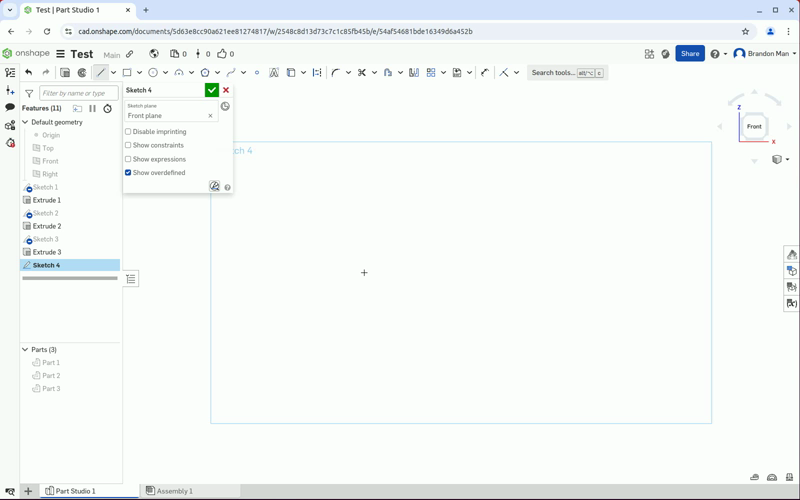
key_down(shift)
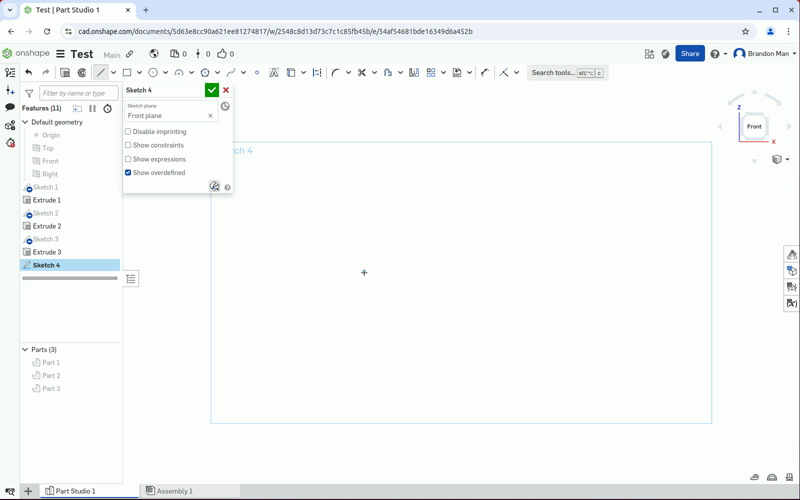
mouse_move(394, 272)
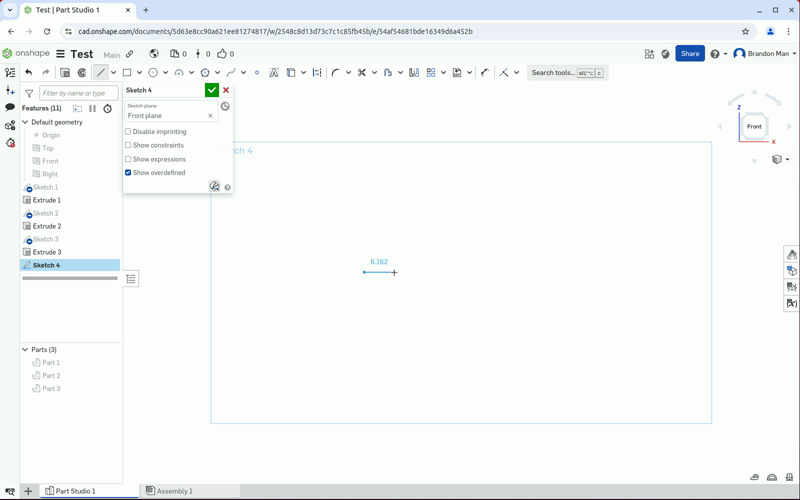
mouse_move(416, 272)
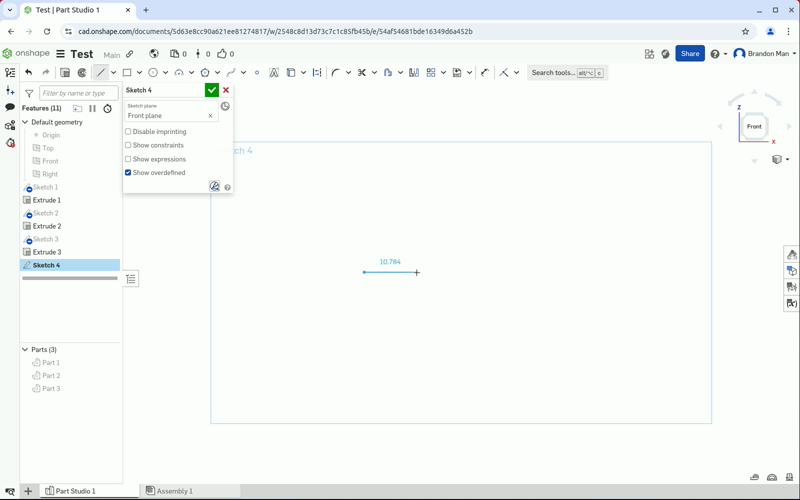
click(416, 272)
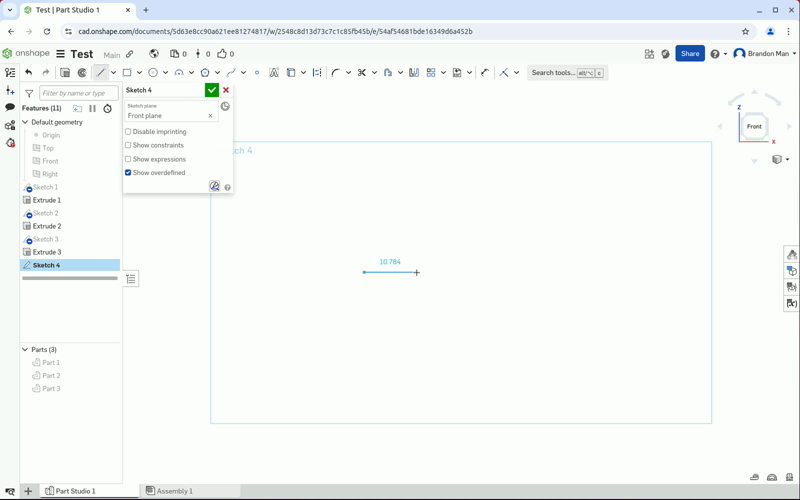
key_up(shift)
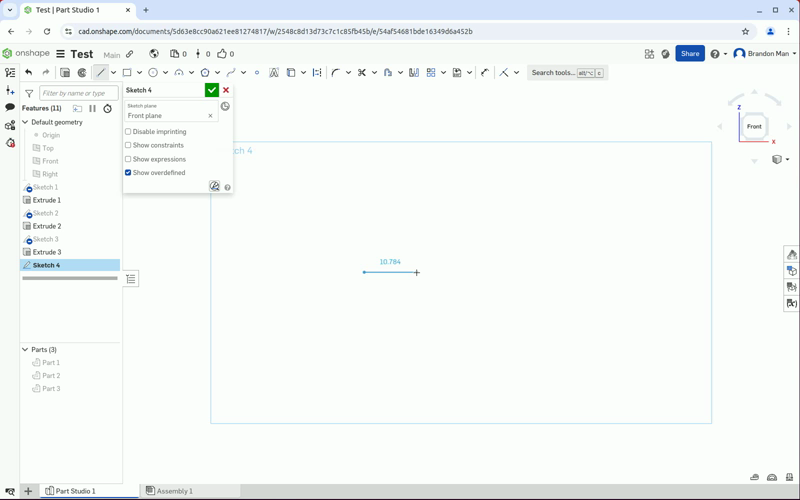
key_down(shift)
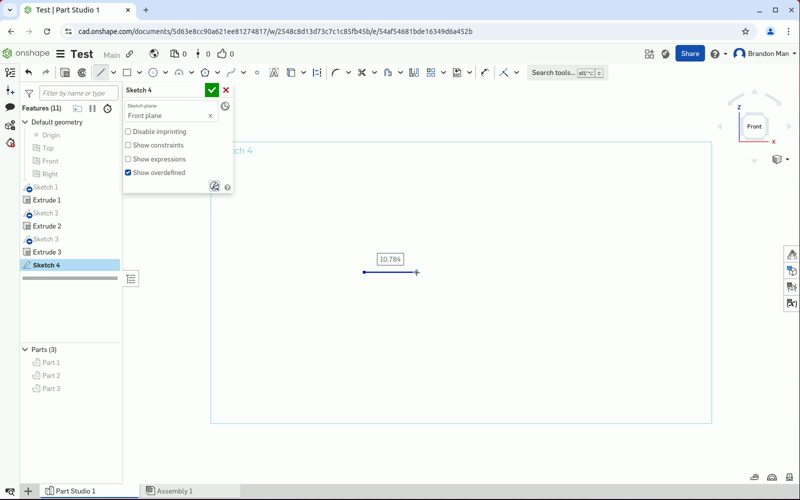
mouse_move(446, 272)
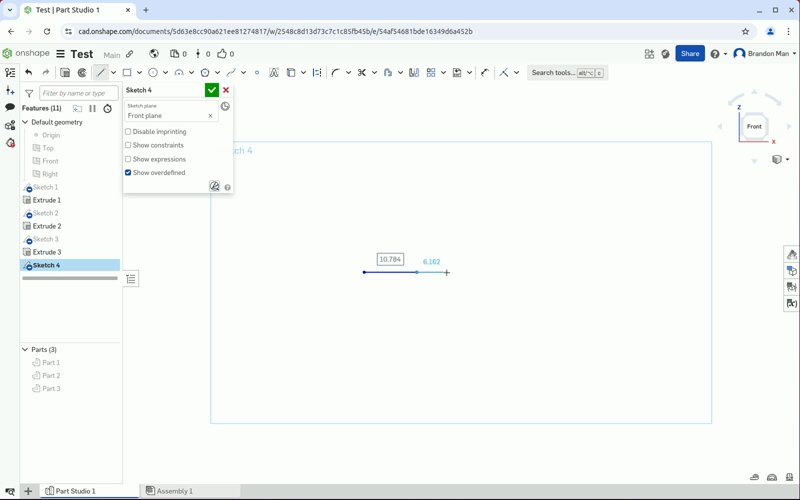
mouse_move(416, 263)
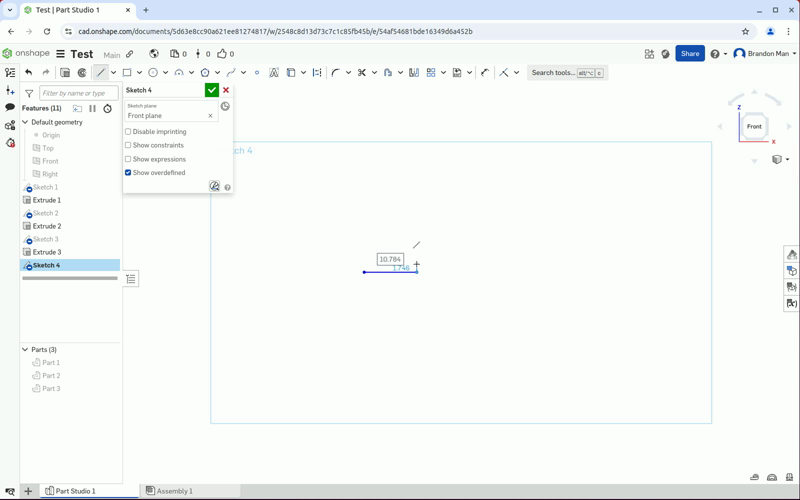
click(416, 263)
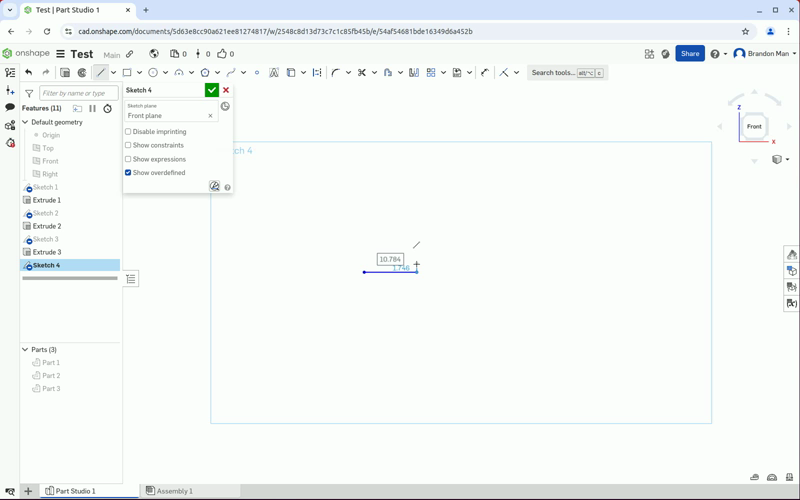
key_up(shift)
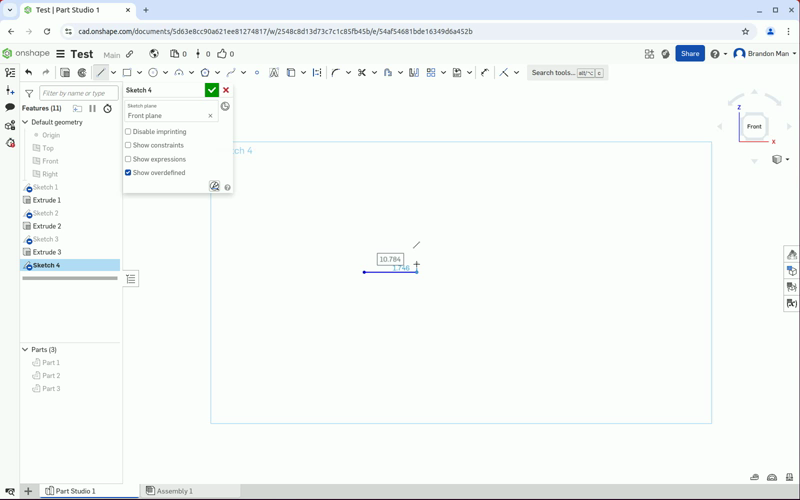
key_down(shift)
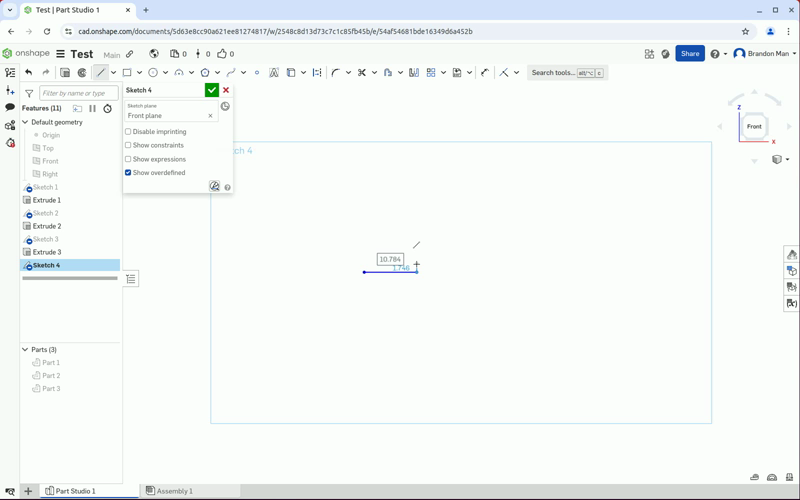
mouse_move(446, 263)
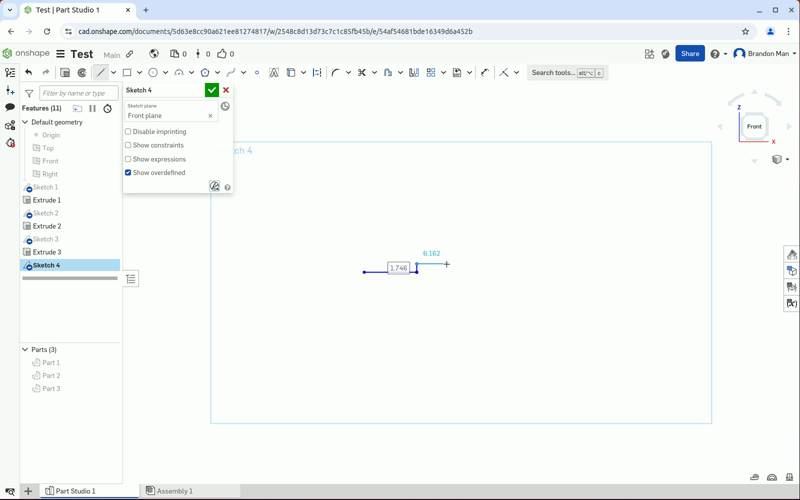
mouse_move(364, 263)
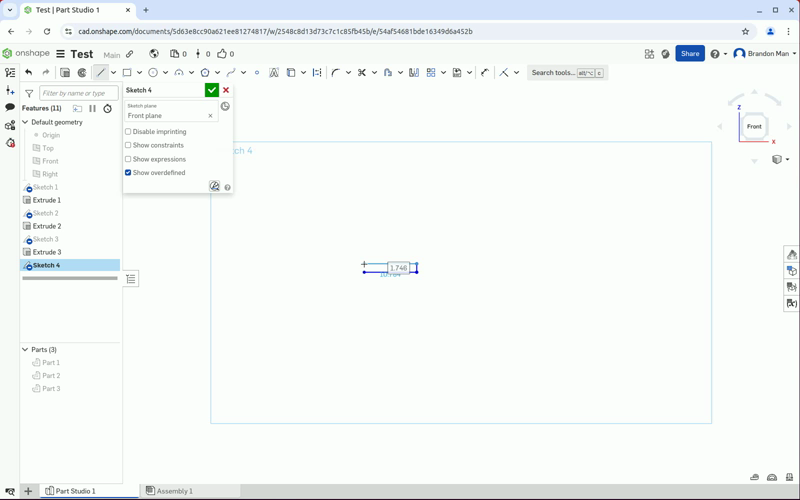
click(364, 263)
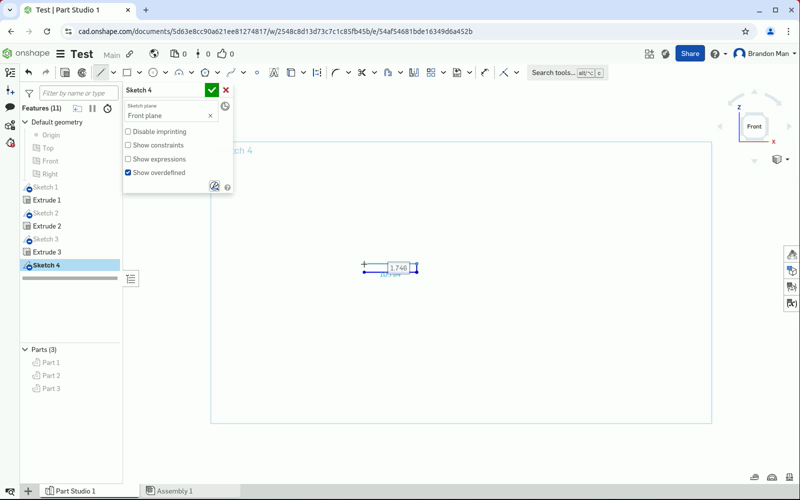
key_up(shift)
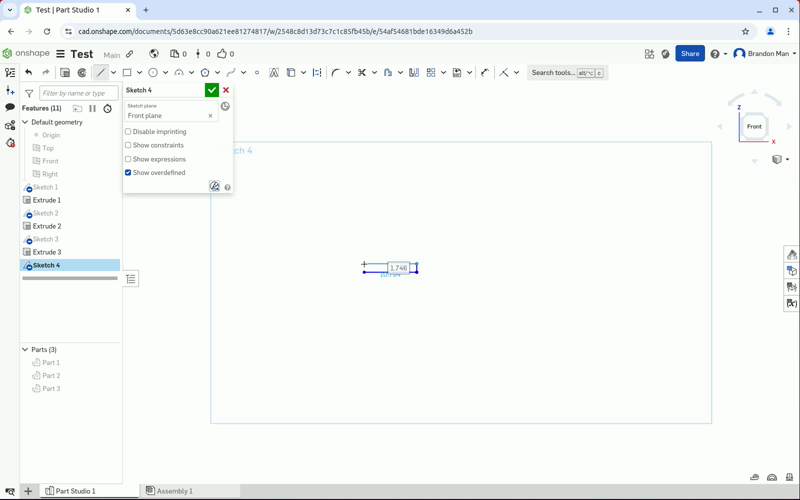
key_down(shift)
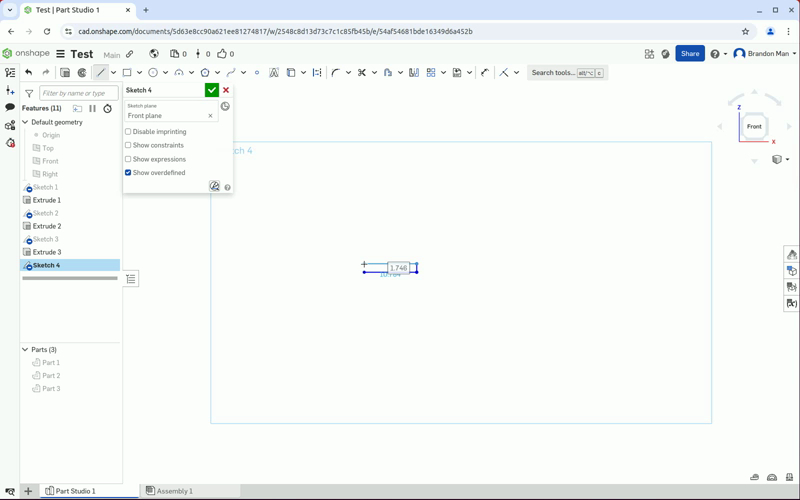
mouse_move(394, 263)
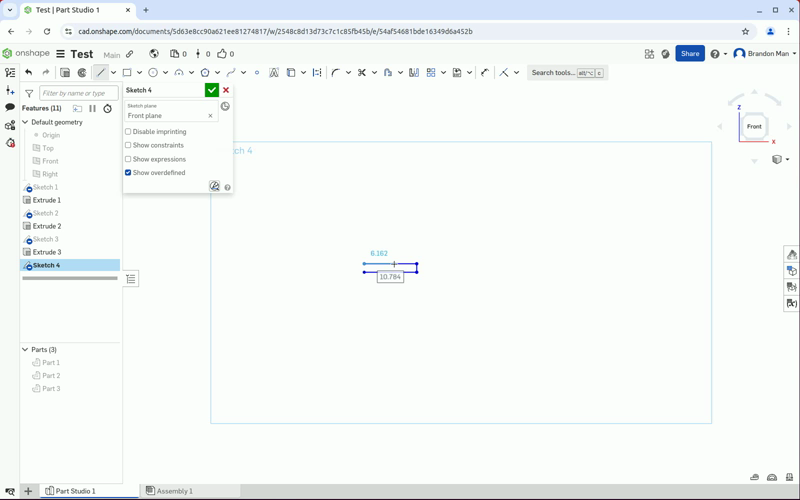
mouse_move(364, 267)
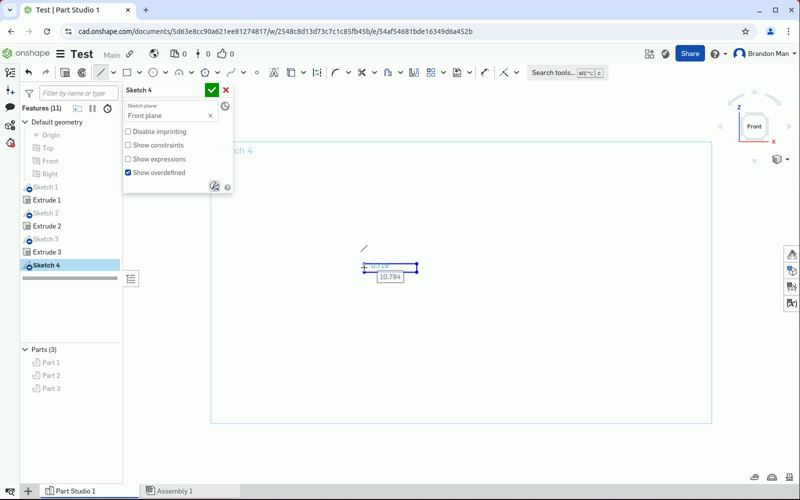
scroll(6)
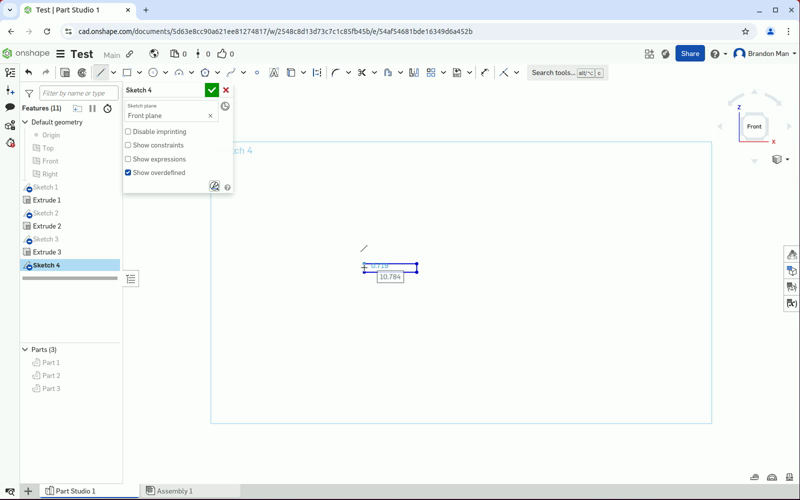
scroll(6)
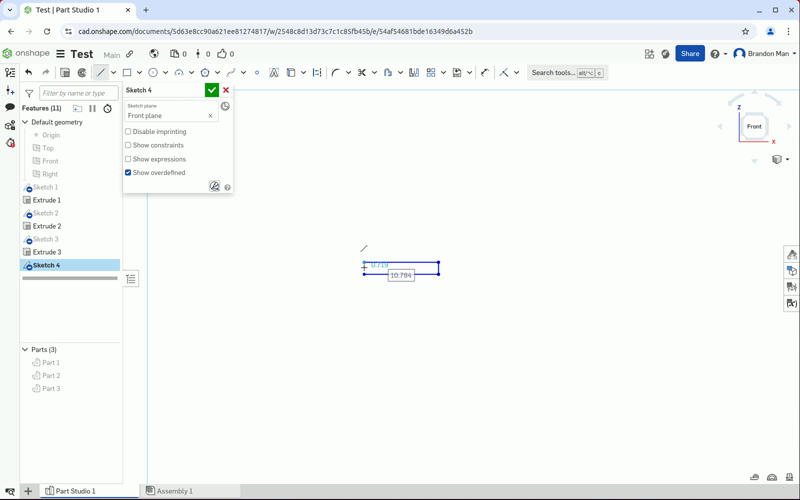
scroll(6)
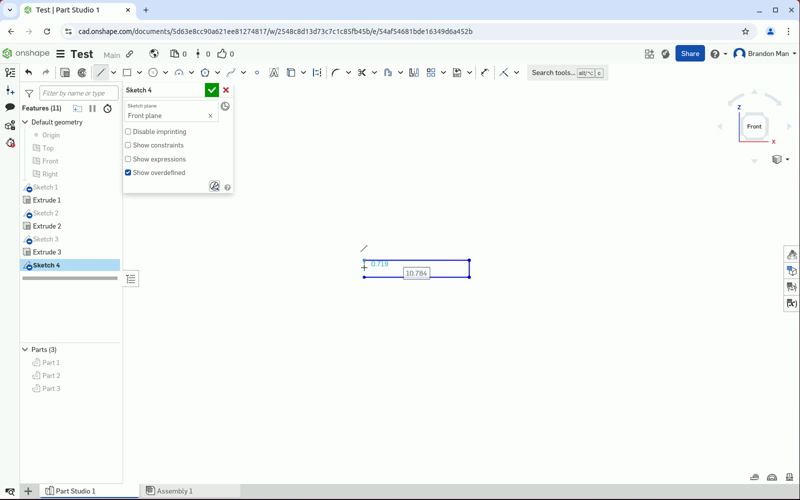
scroll(6)
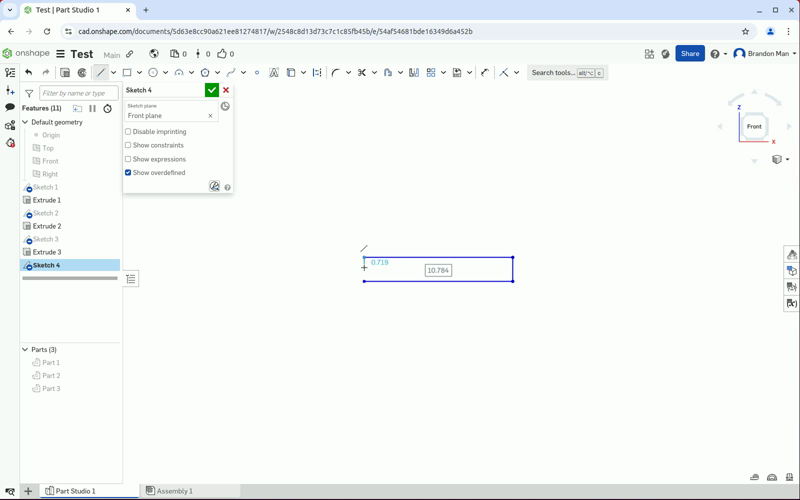
scroll(6)
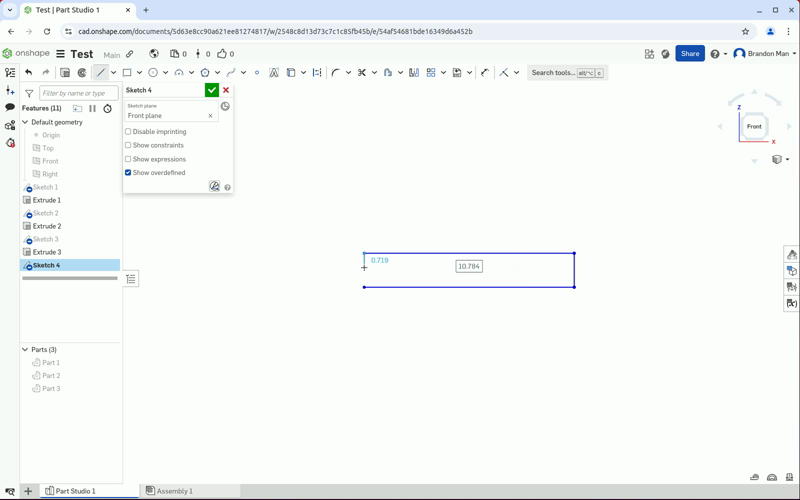
scroll(6)
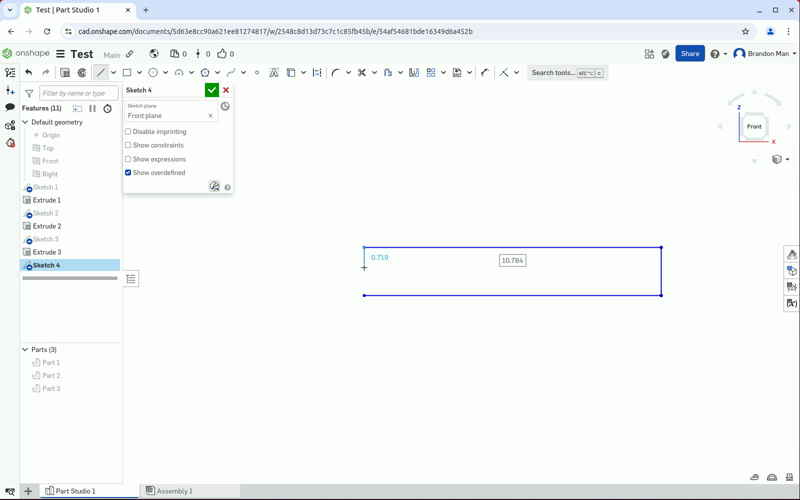
scroll(6)
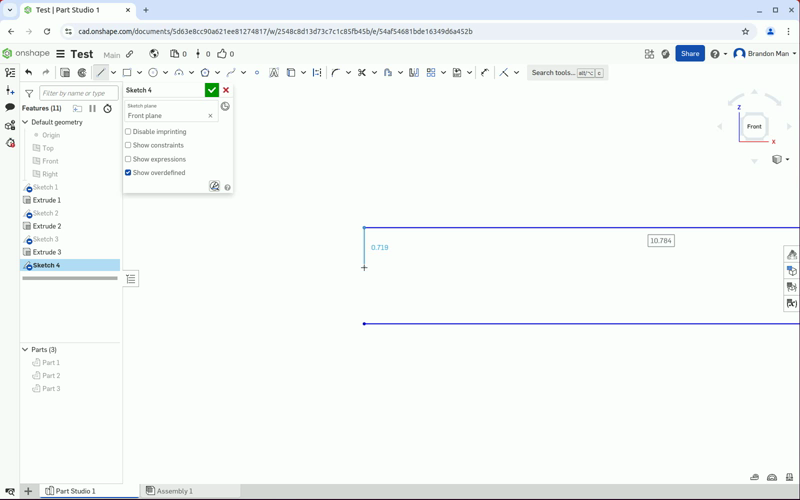
click(364, 267)
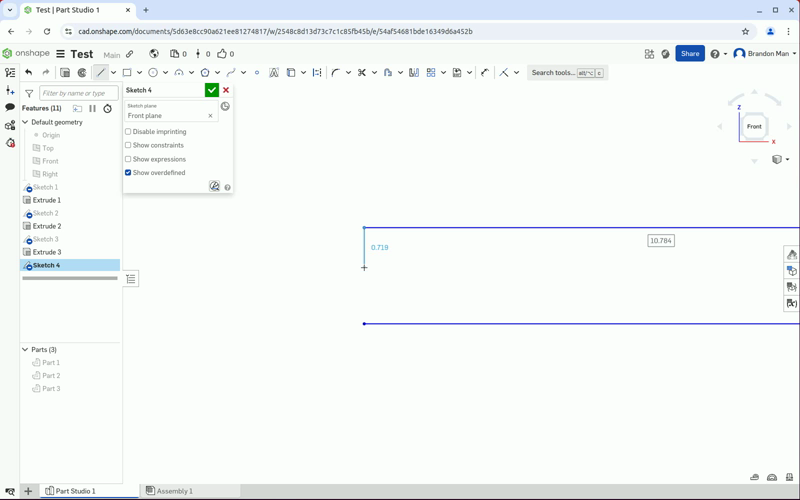
scroll(-6)
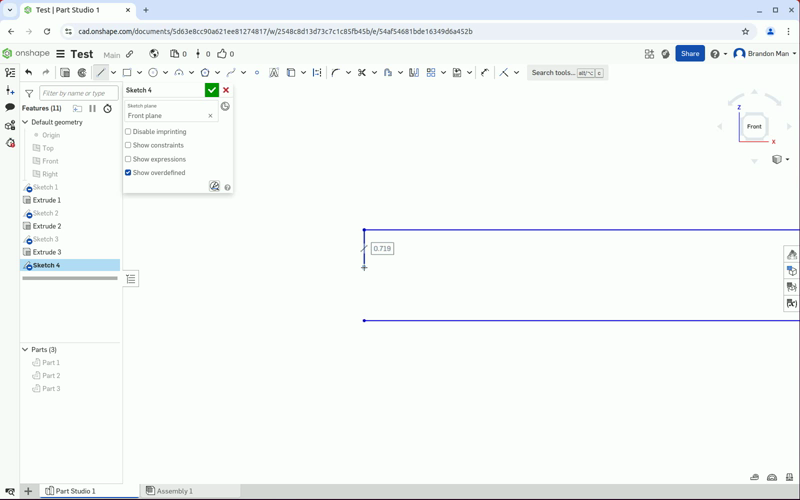
scroll(-6)
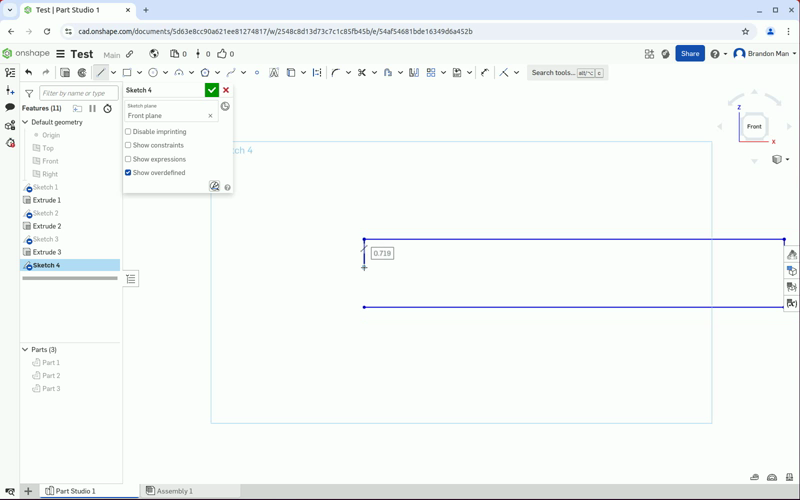
scroll(-6)
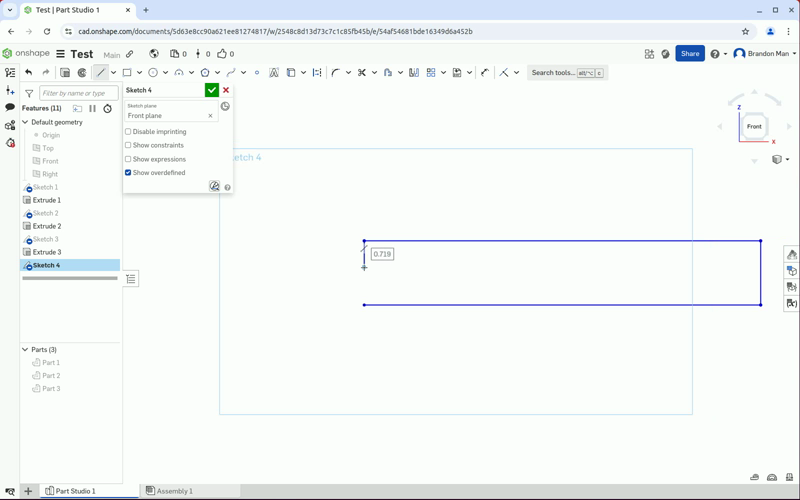
scroll(-6)
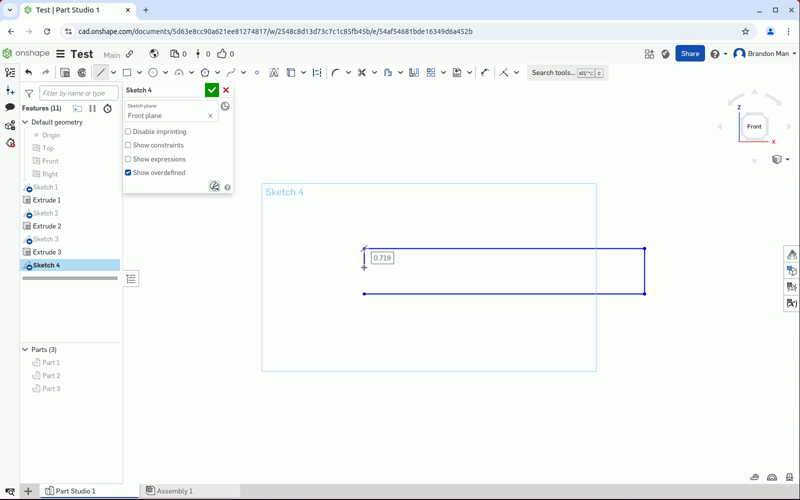
scroll(-6)
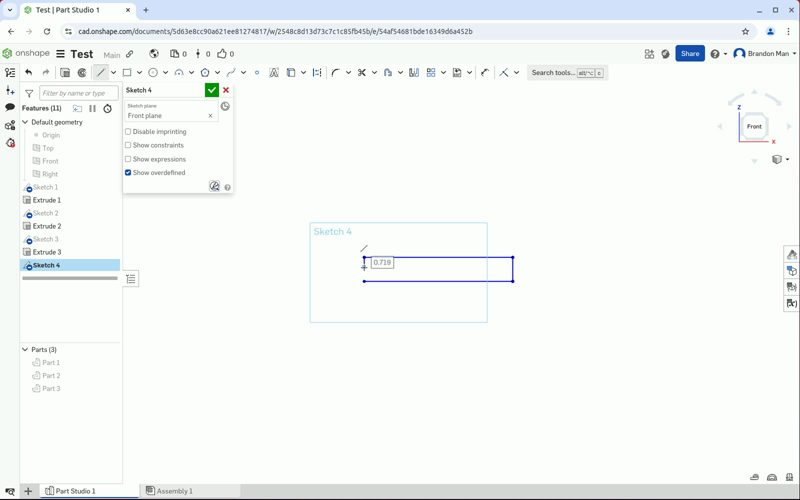
scroll(-6)
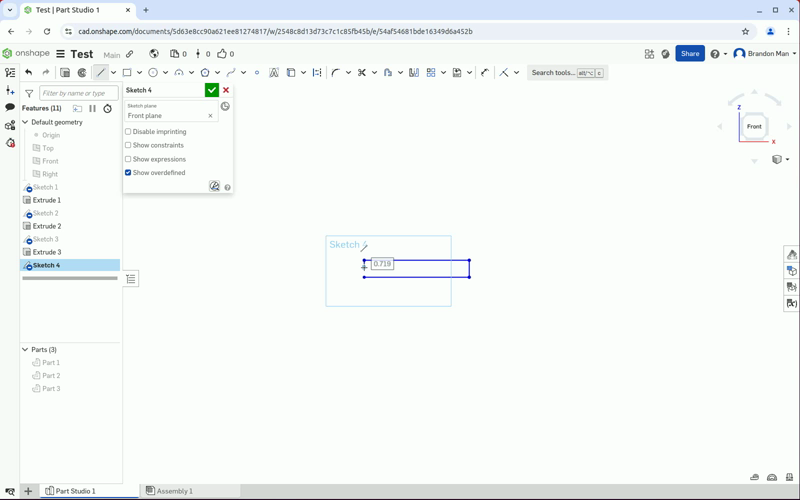
scroll(-6)
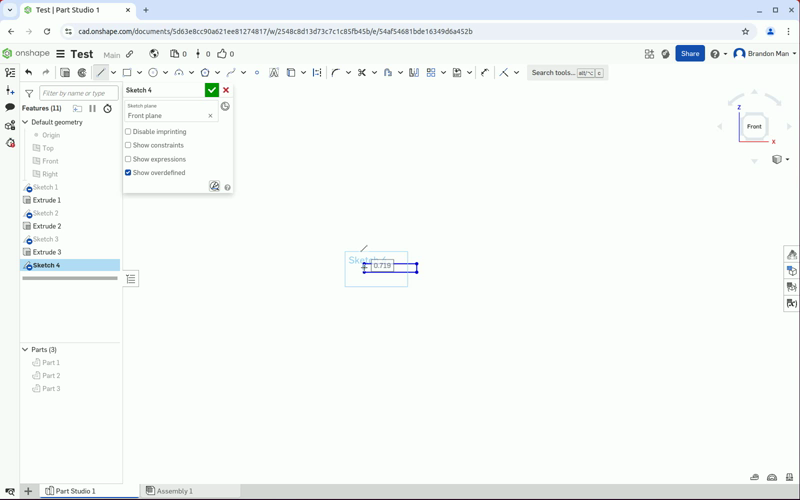
key_up(shift)
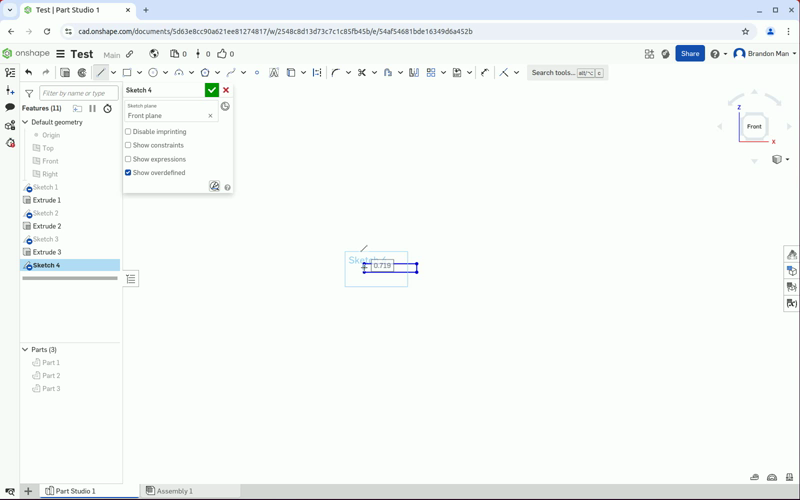
mouse_move(394, 267)
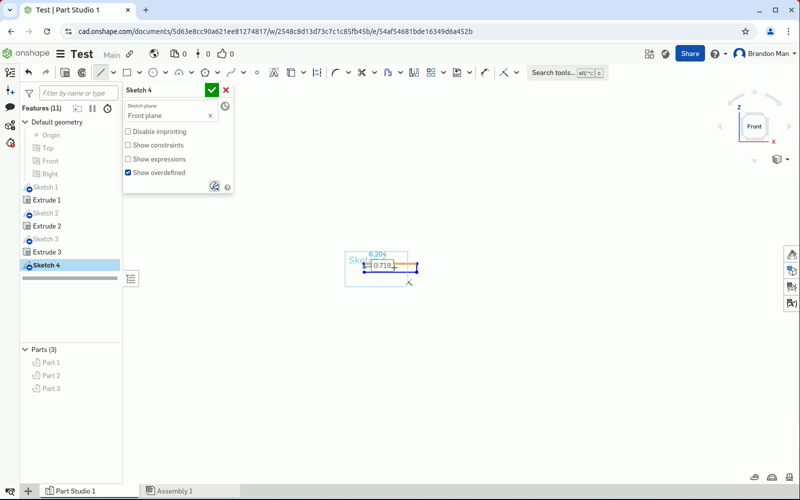
key_down(shift)
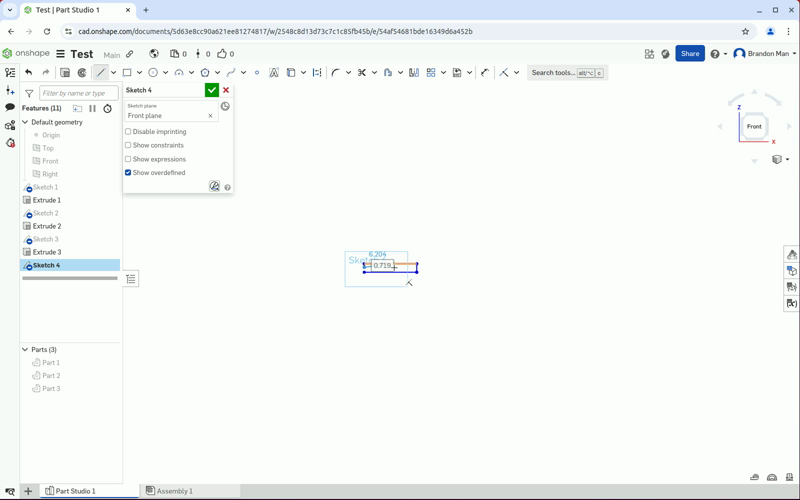
mouse_move(364, 272)
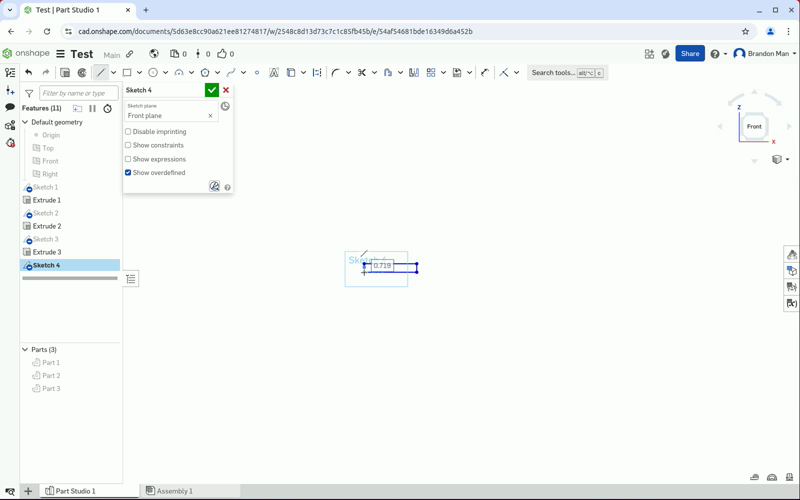
scroll(6)
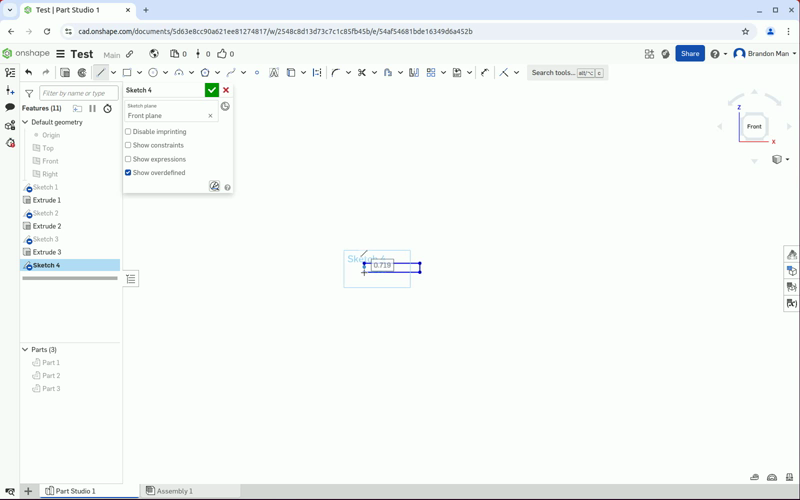
scroll(6)
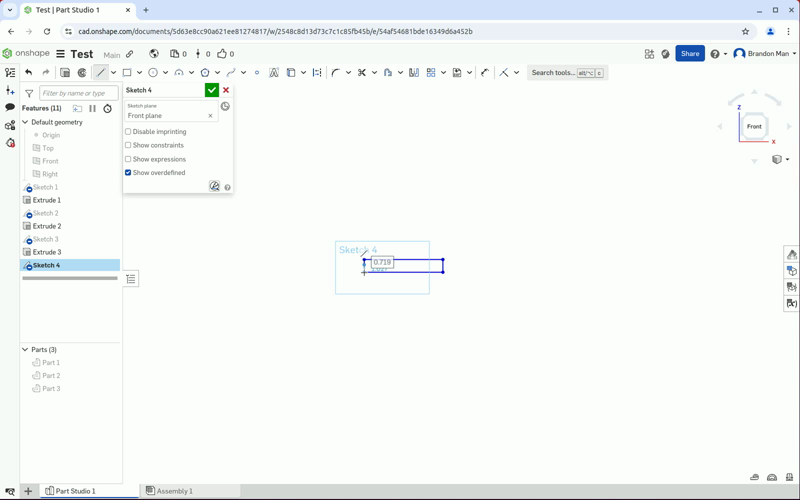
scroll(6)
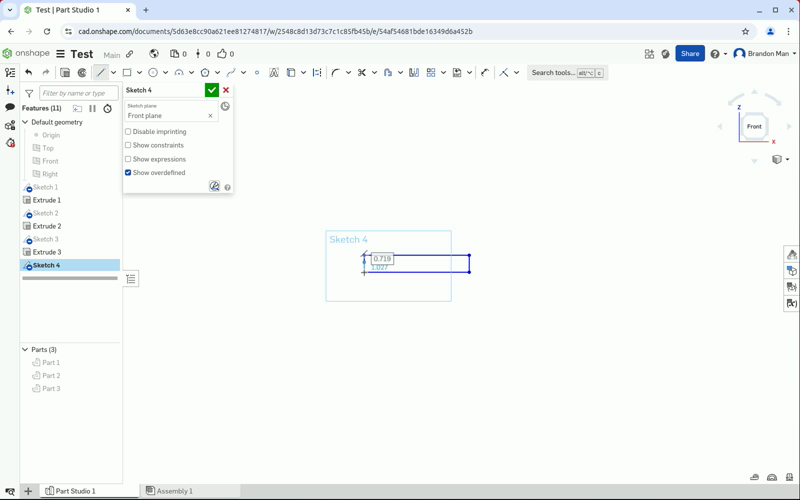
scroll(6)
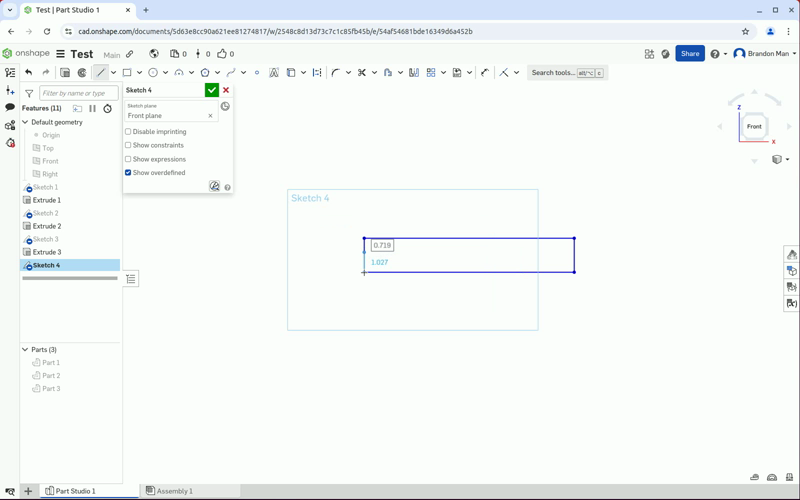
scroll(6)
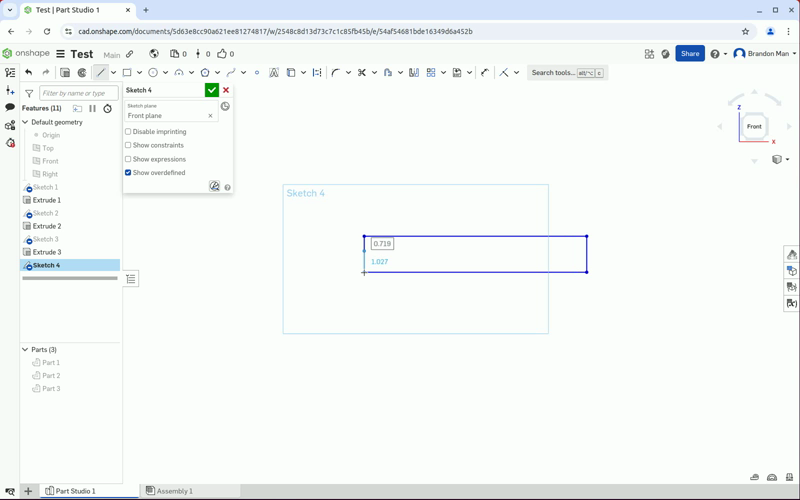
scroll(6)
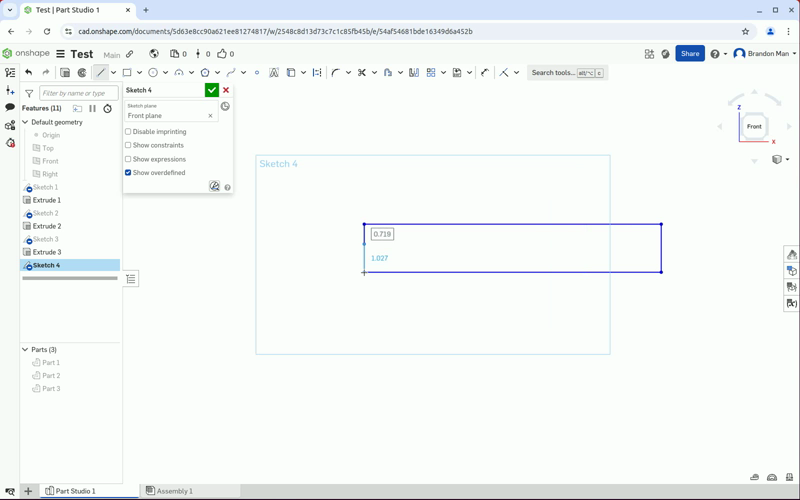
scroll(6)
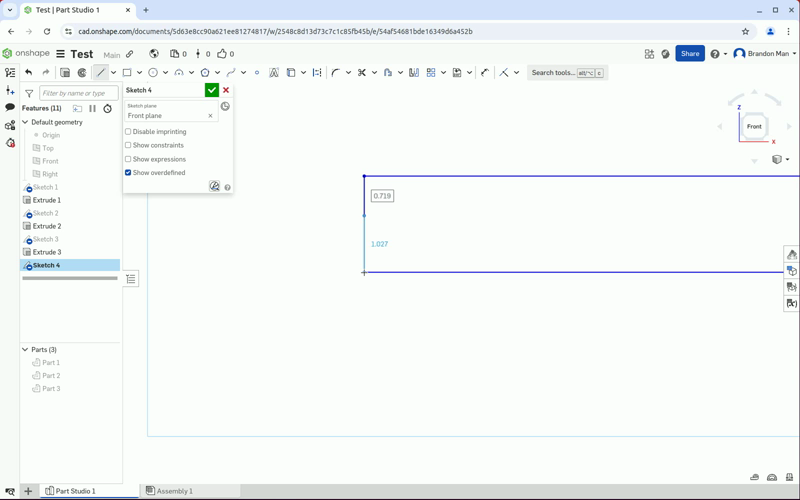
key_up(shift)
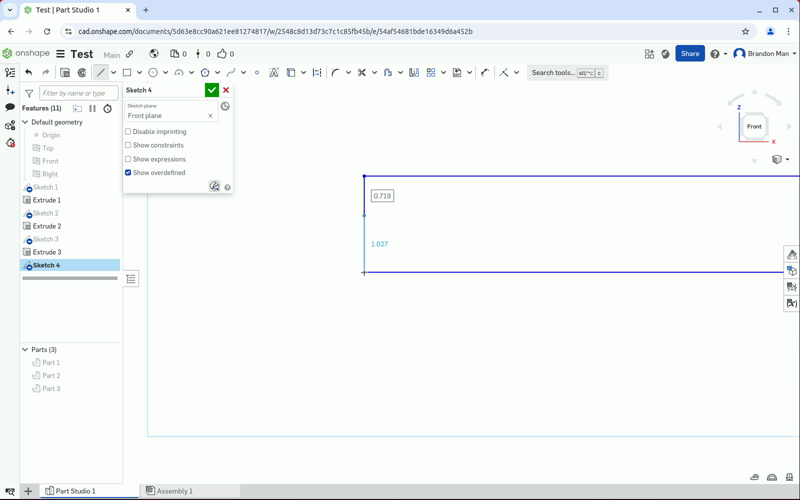
click(364, 272)
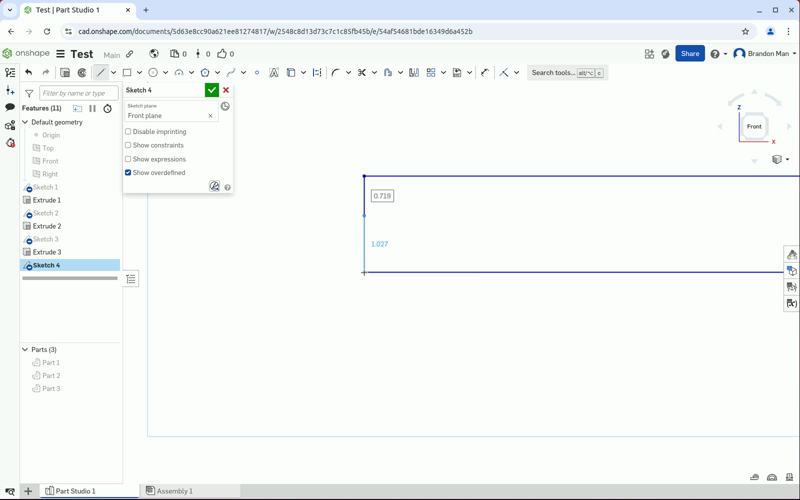
scroll(-6)
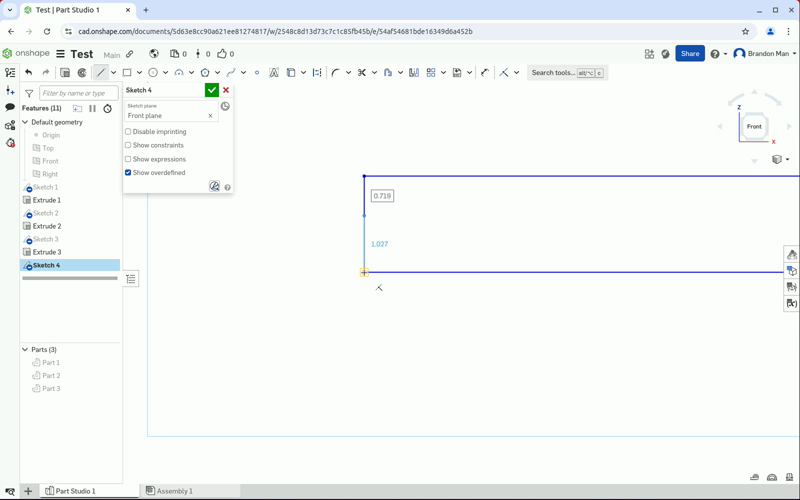
scroll(-6)
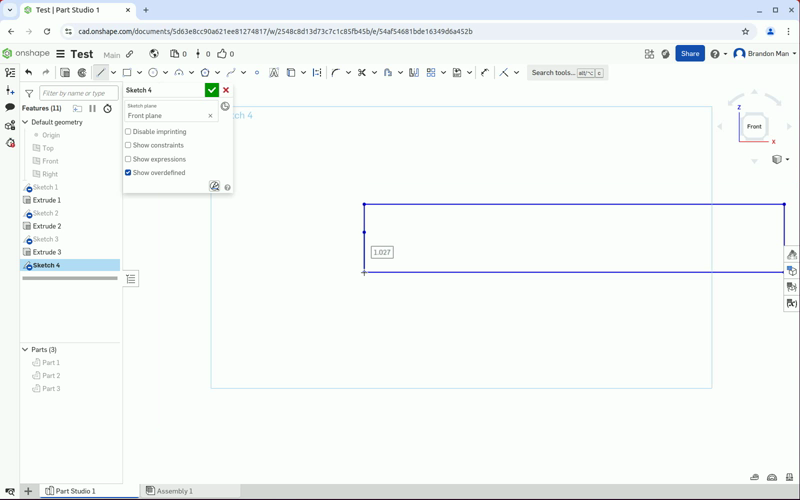
scroll(-6)
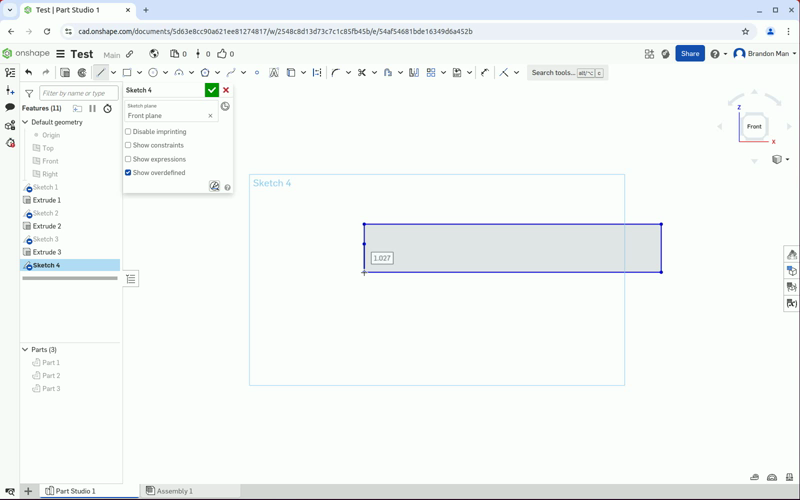
scroll(-6)
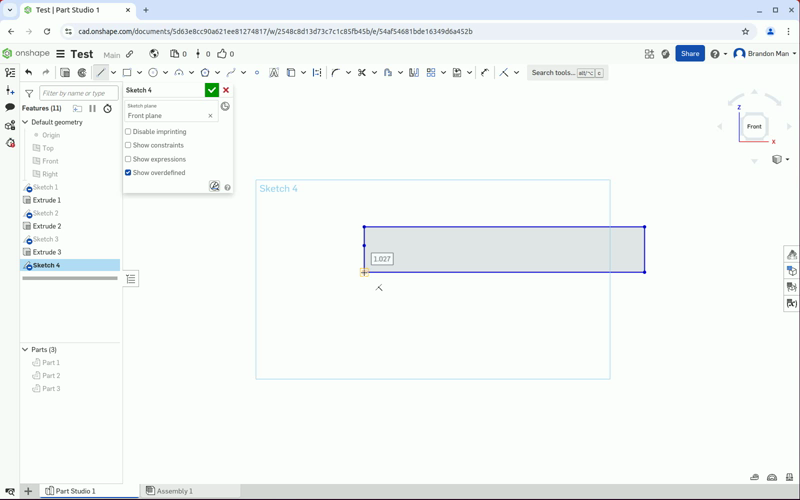
scroll(-6)
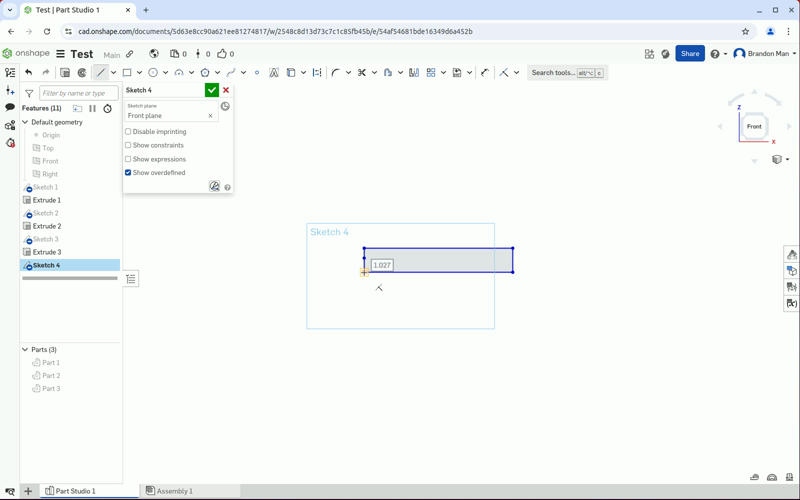
scroll(-6)
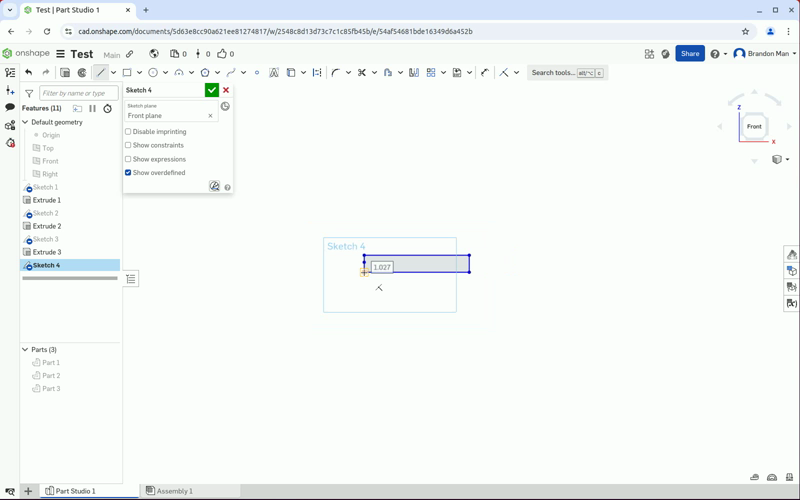
scroll(-6)
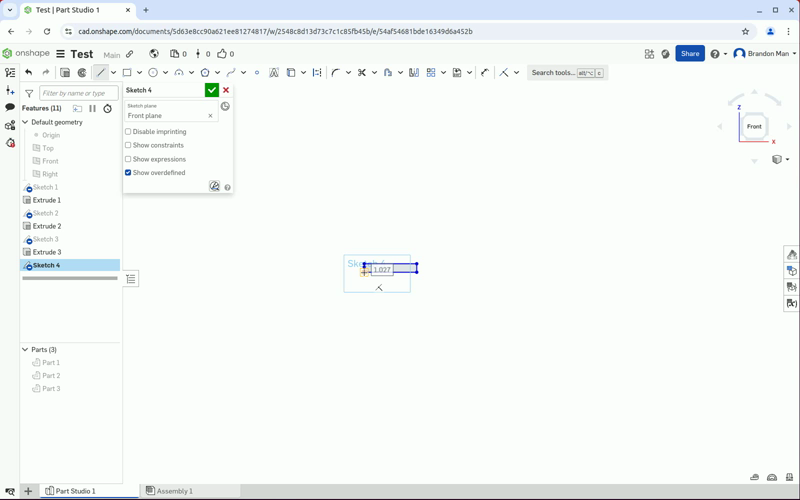
key(esc)
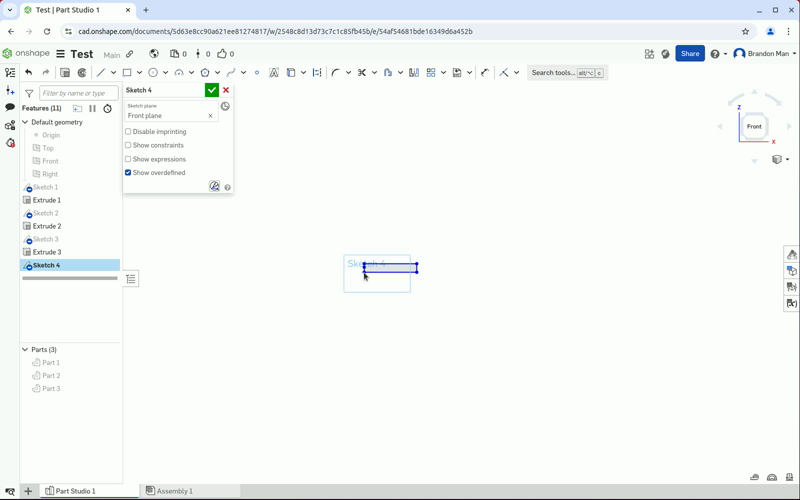
mouse_move(375, 267)
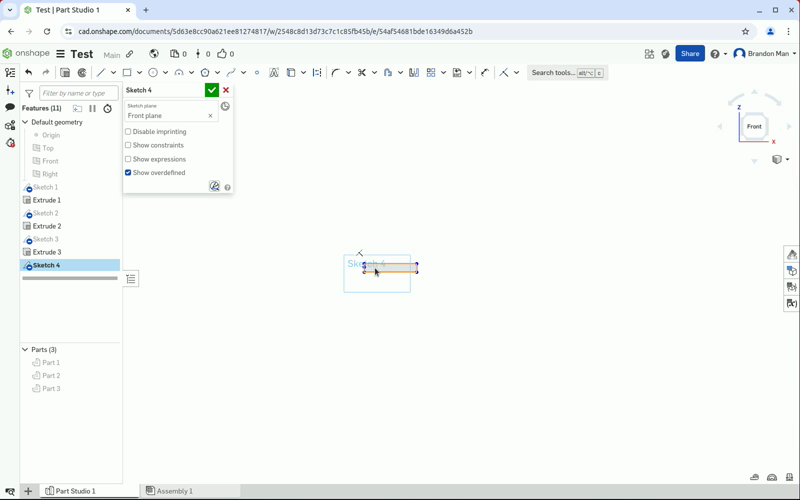
scroll(6)
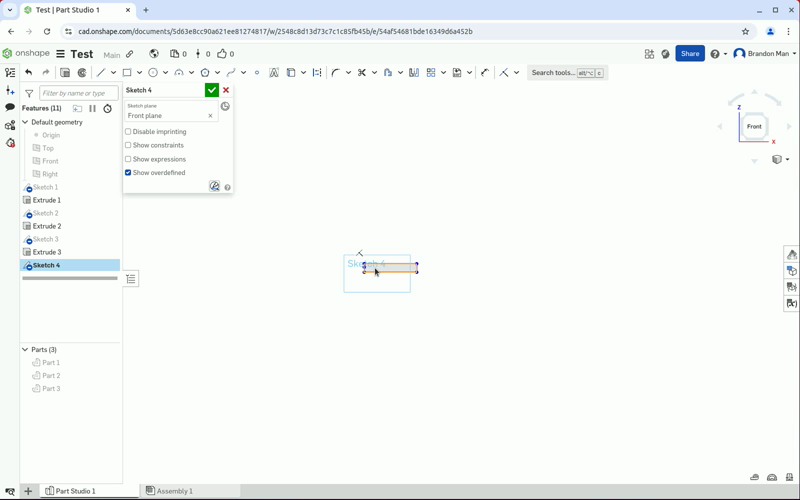
scroll(6)
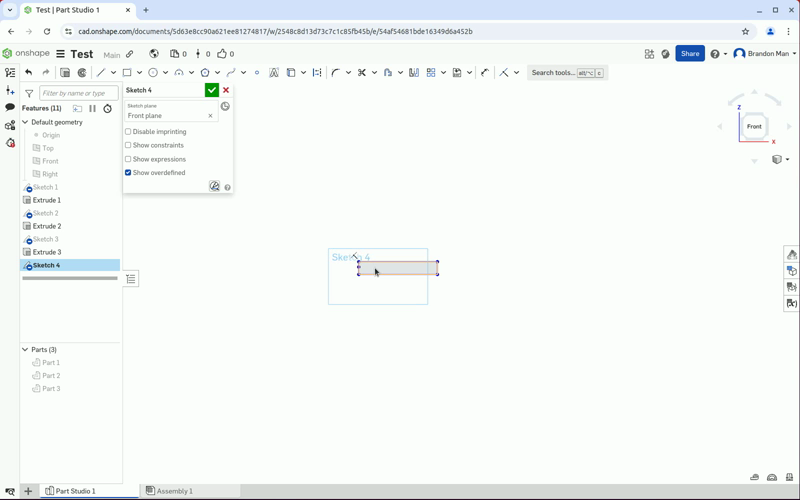
scroll(6)
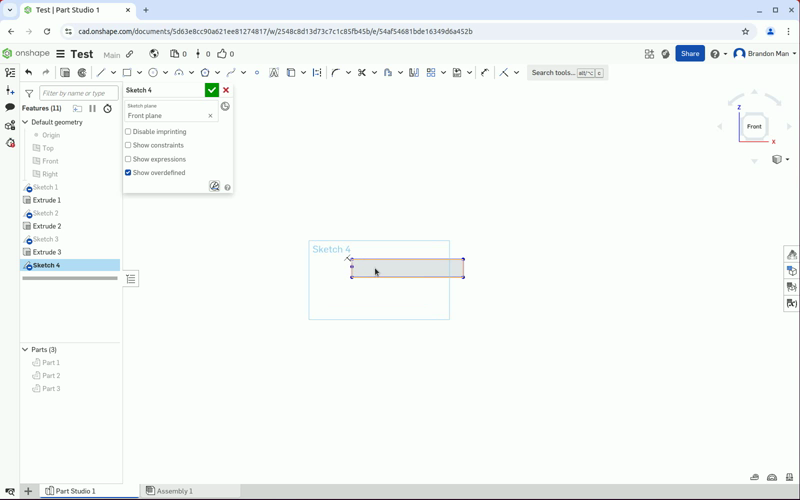
scroll(6)
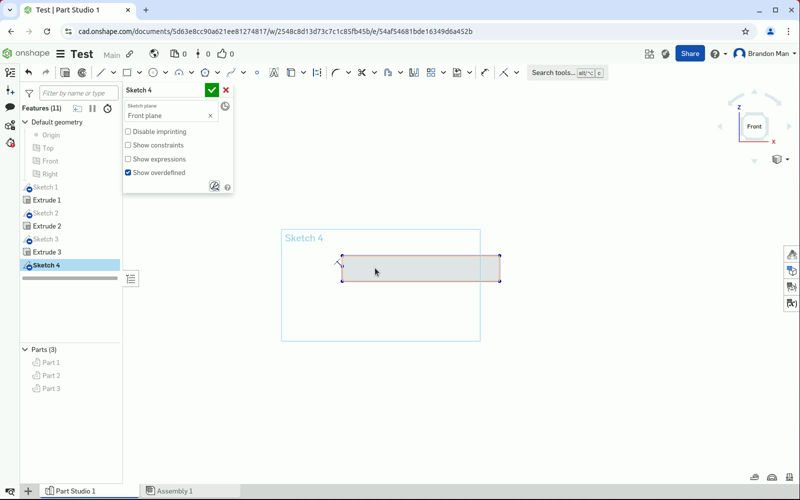
scroll(6)
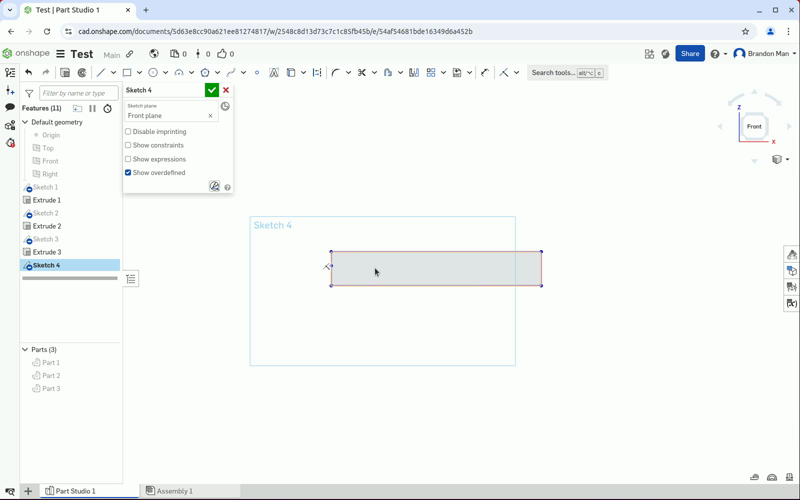
scroll(6)
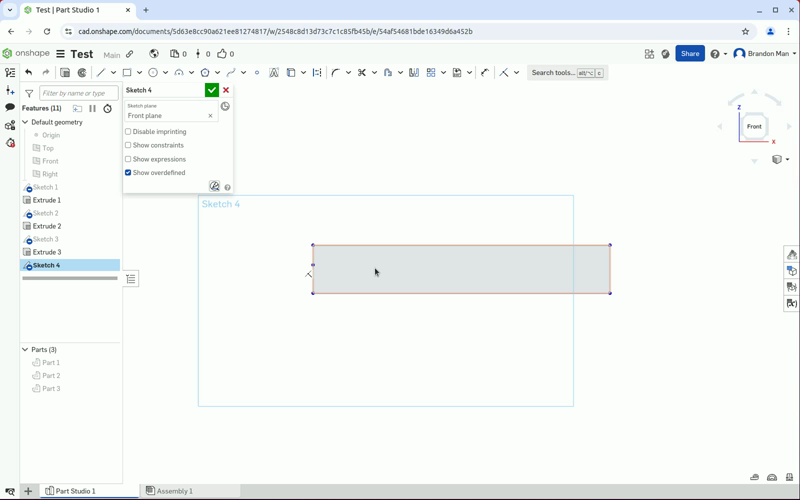
scroll(6)
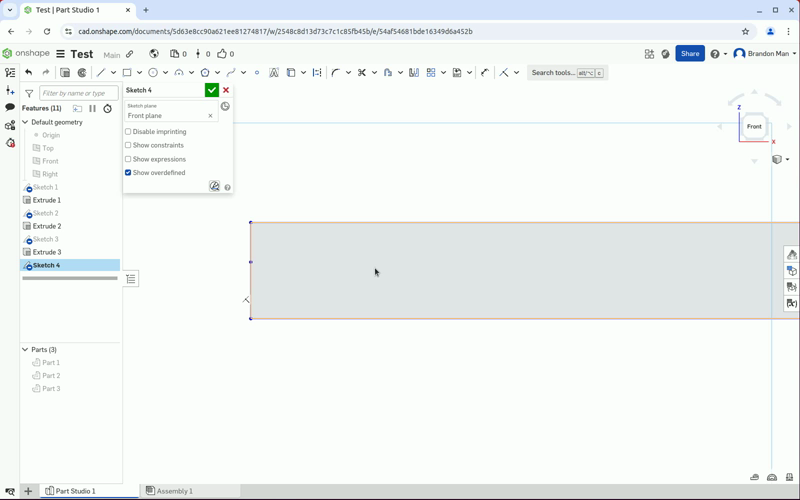
click(375, 267)
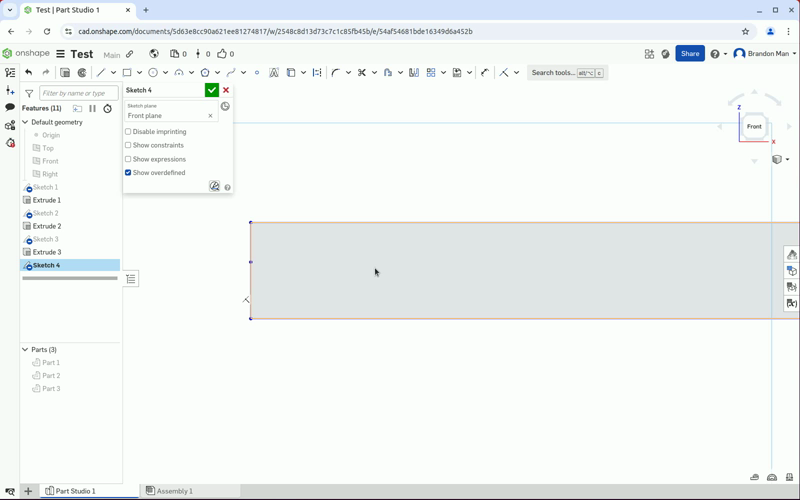
scroll(-6)
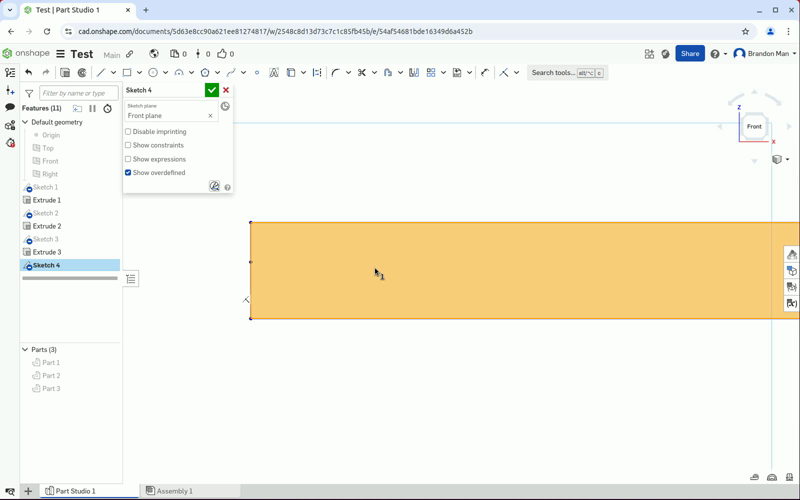
scroll(-6)
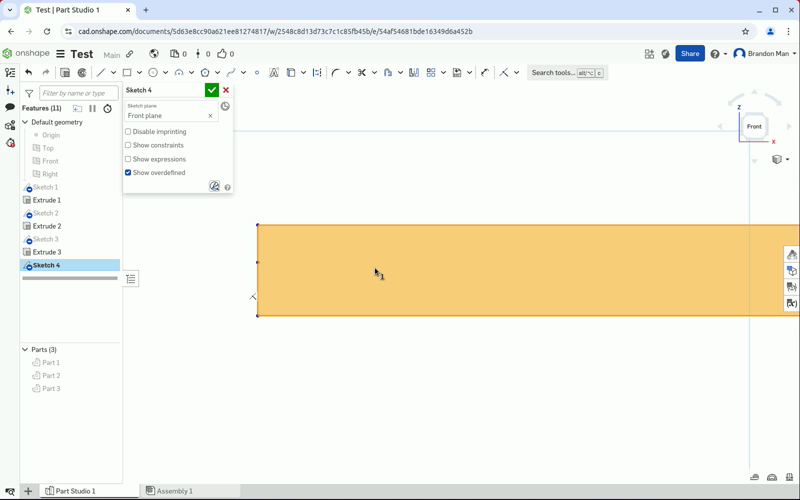
scroll(-6)
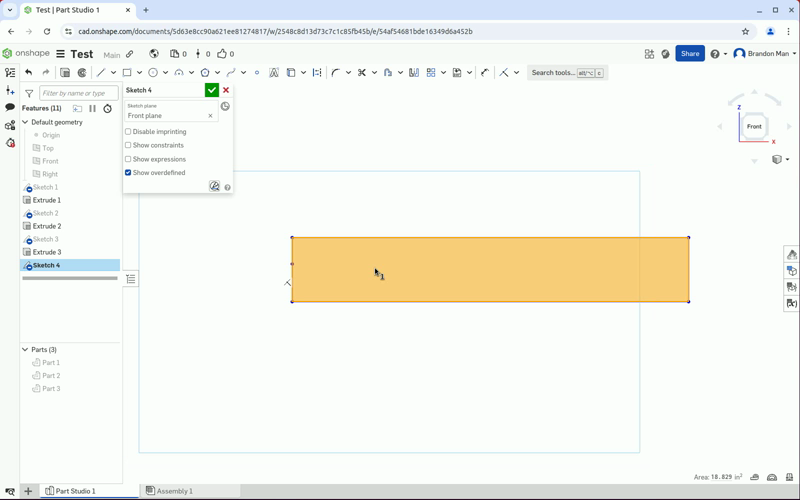
scroll(-6)
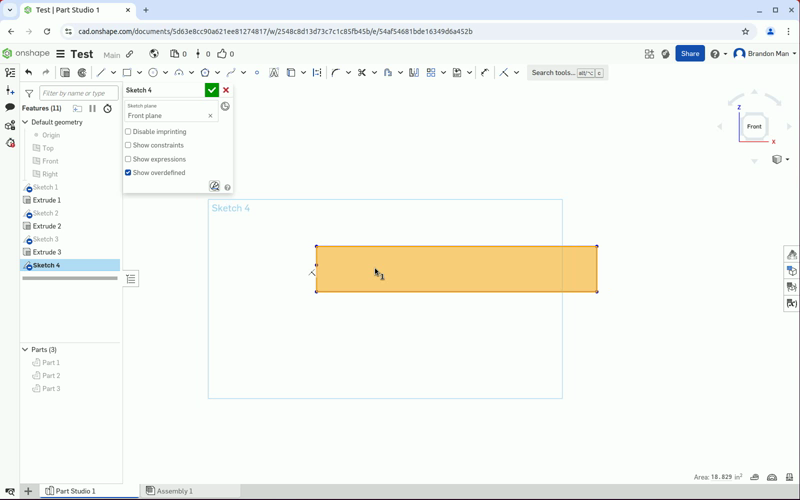
scroll(-6)
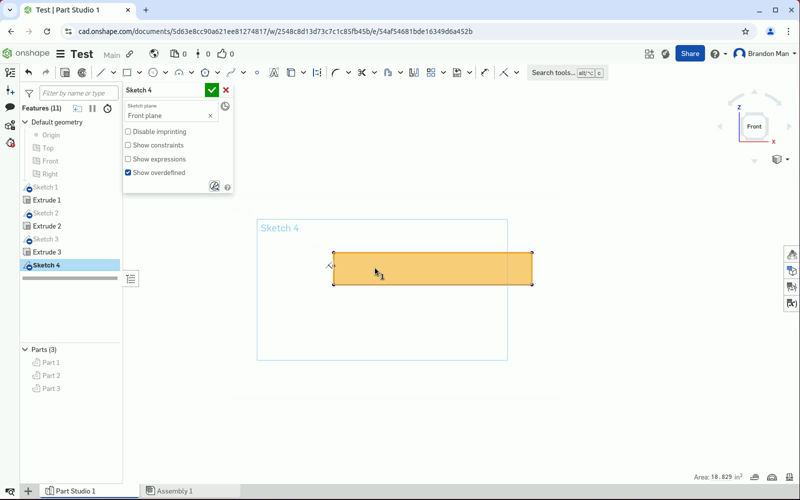
scroll(-6)
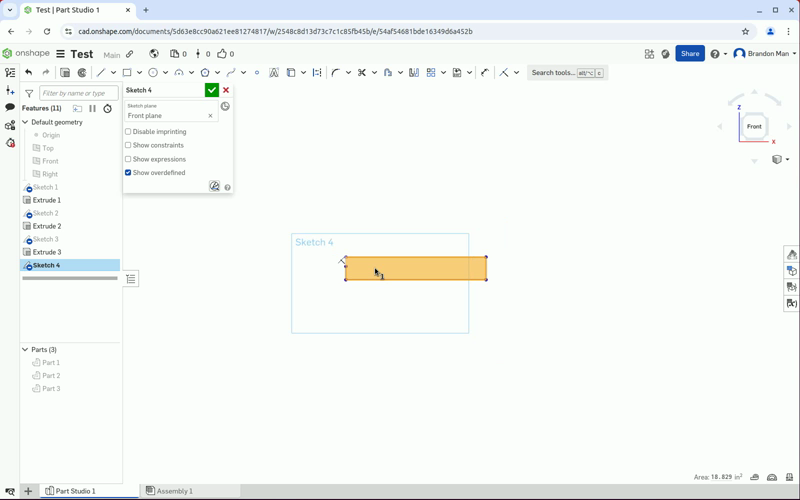
scroll(-6)
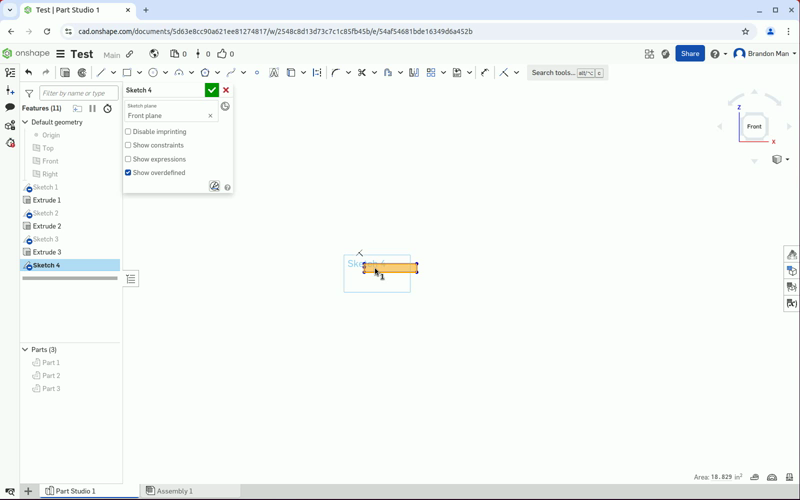
mouse_move(73, 352)
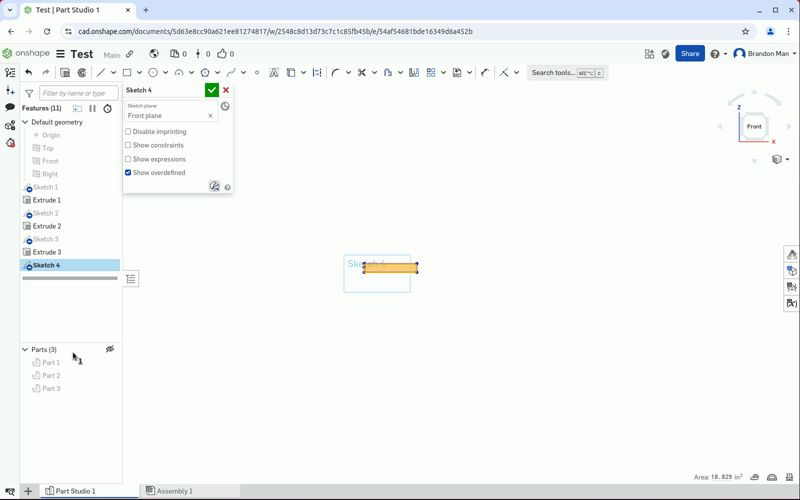
key(shift+y)
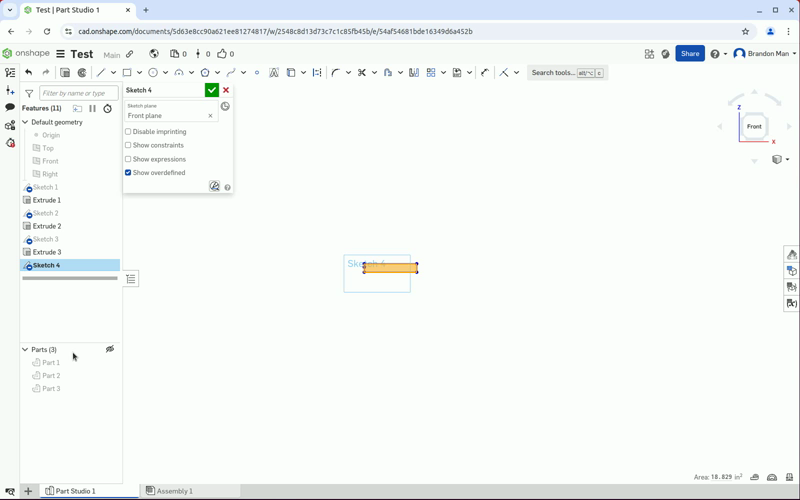
key(shift+e)
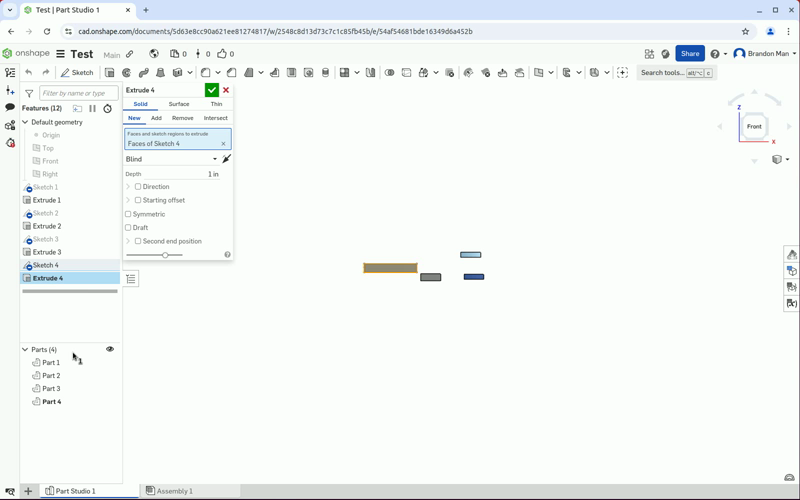
mouse_move(143, 106)
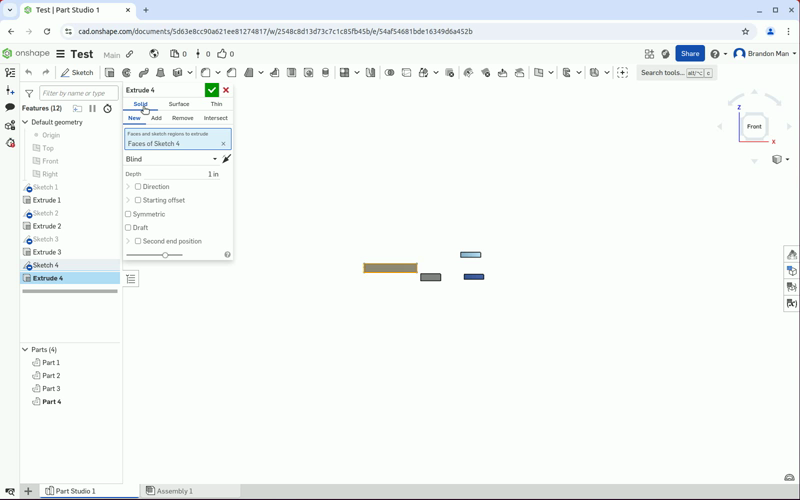
click(143, 106)
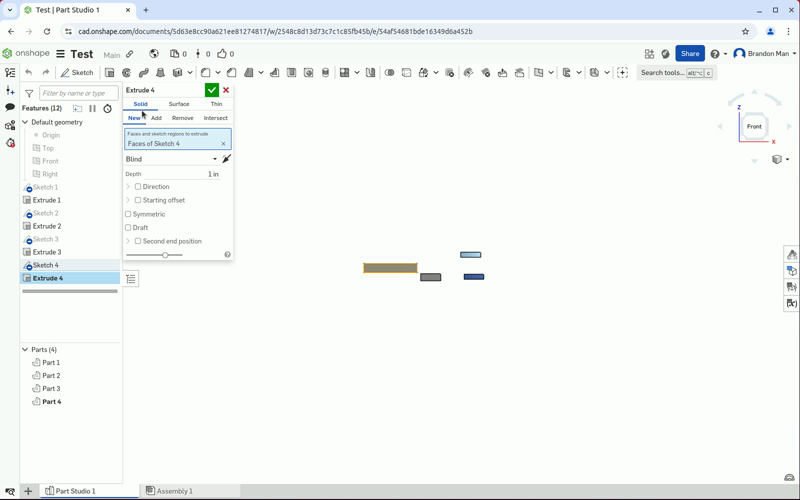
mouse_move(137, 120)
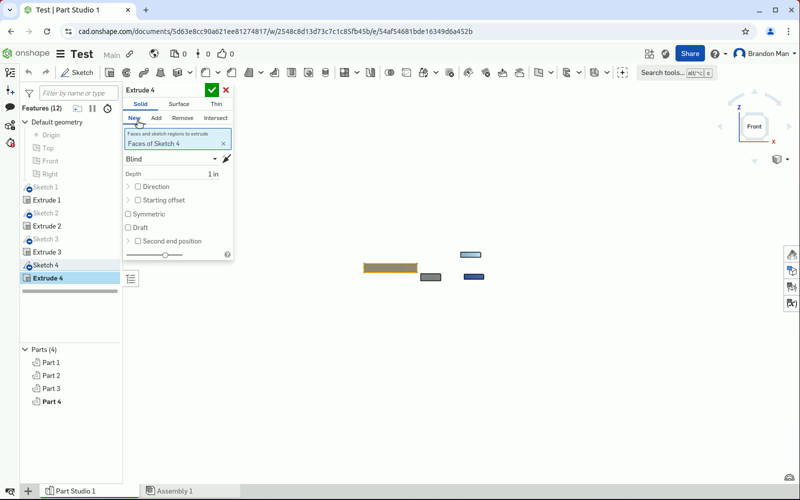
click(137, 120)
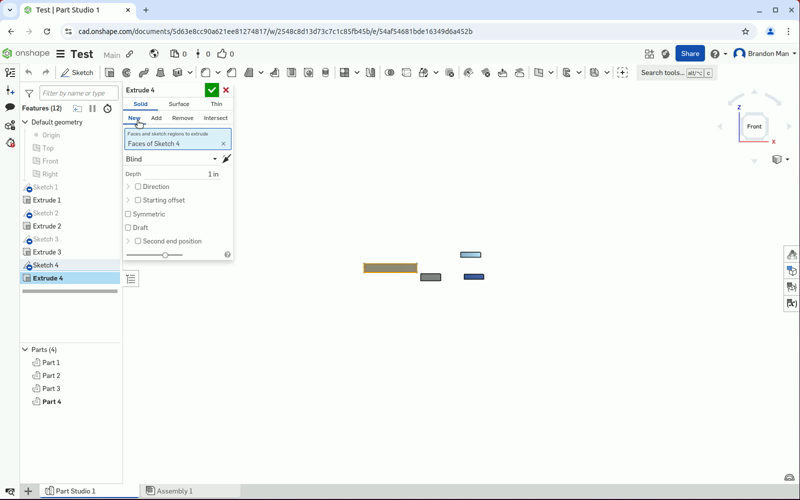
key(tab, 4)
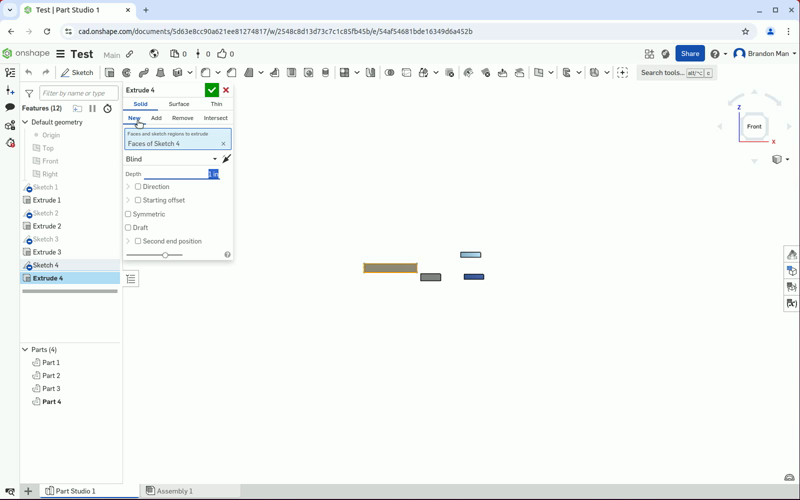
text(3.851)
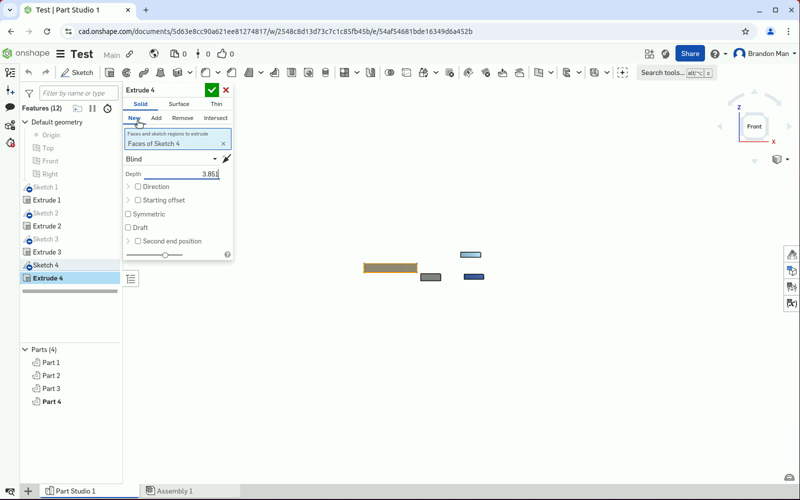
key(enter)
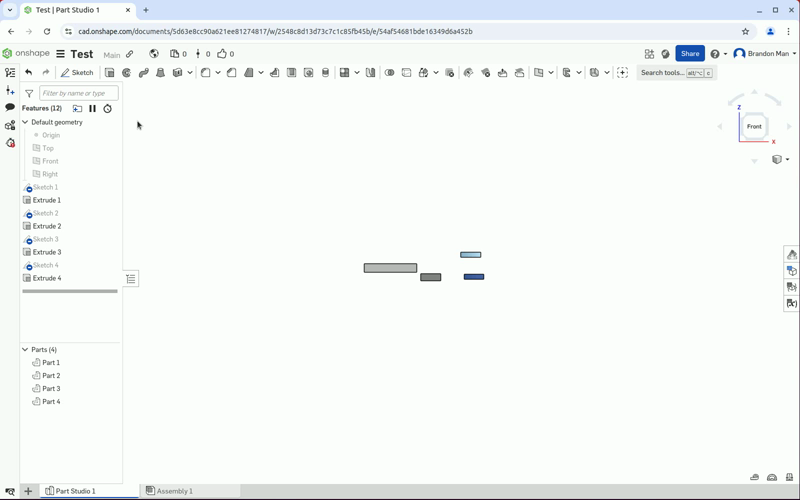
key(shift+h)
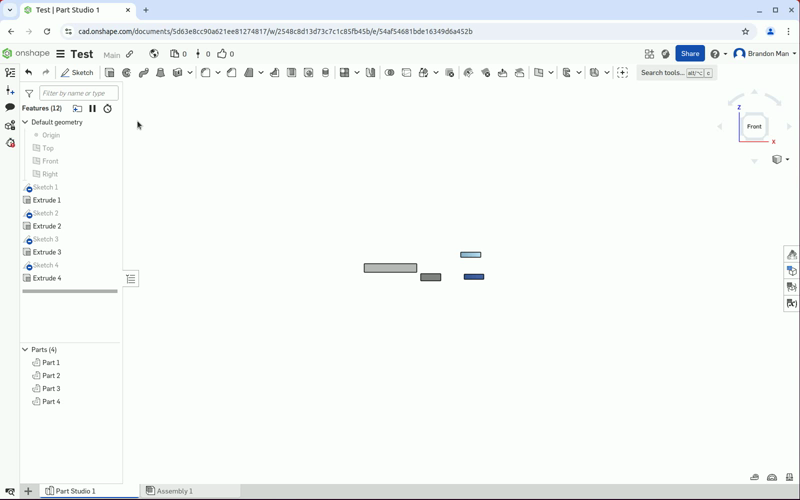
key(shift+h)
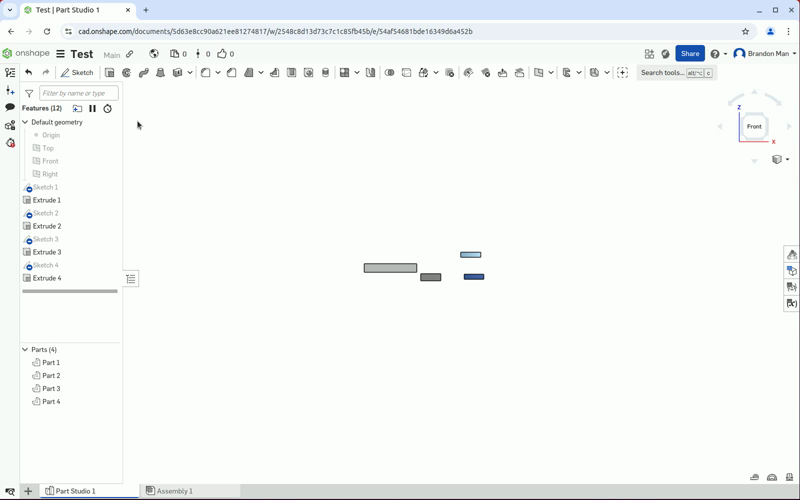
mouse_move(73, 189)
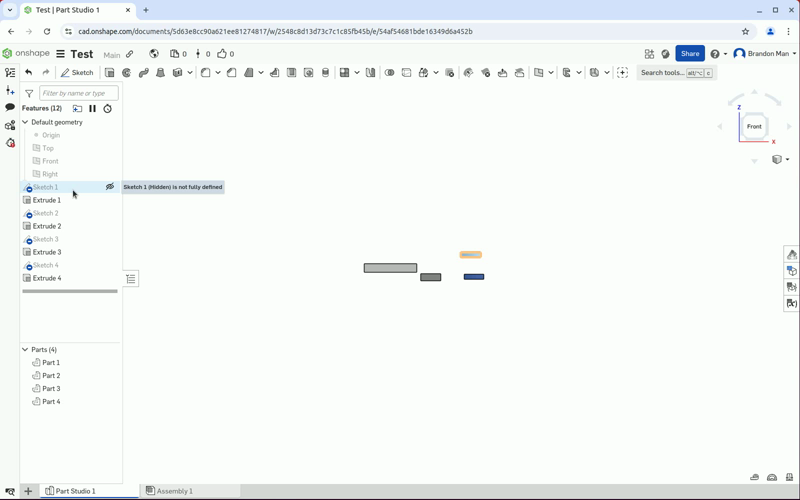
click(73, 189)
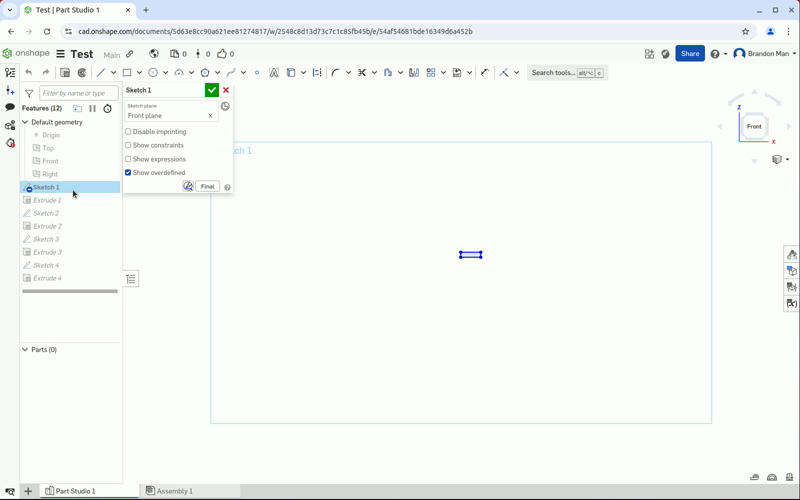
mouse_move(229, 92)
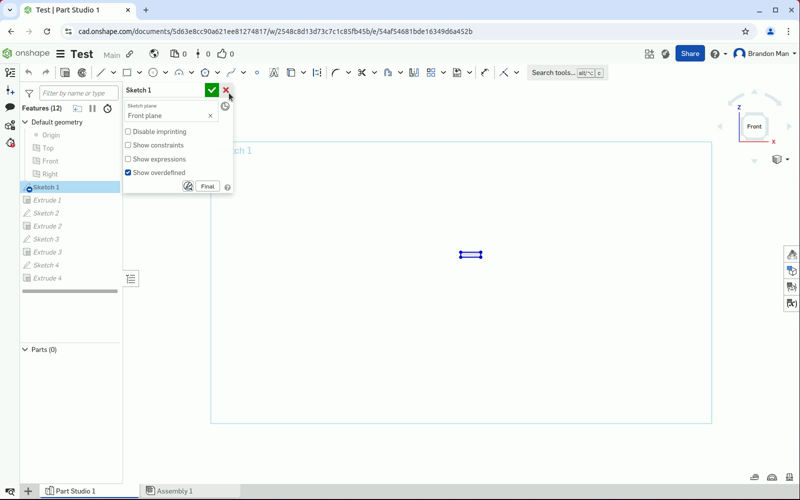
click(229, 92)
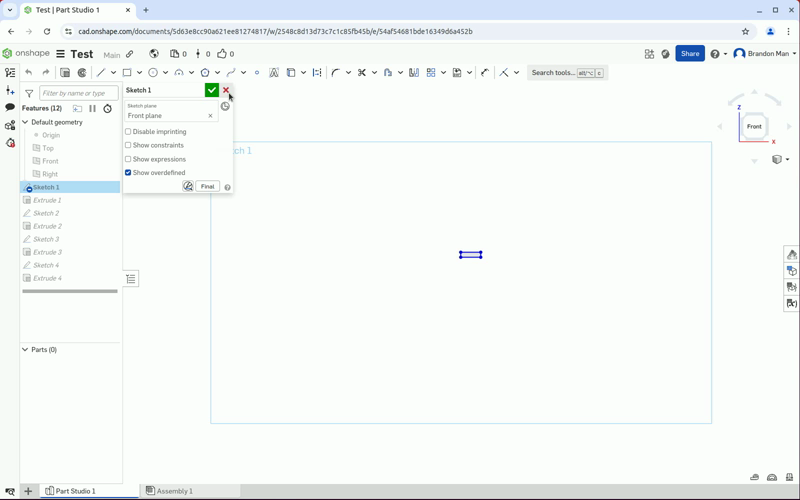
key(shift+s)
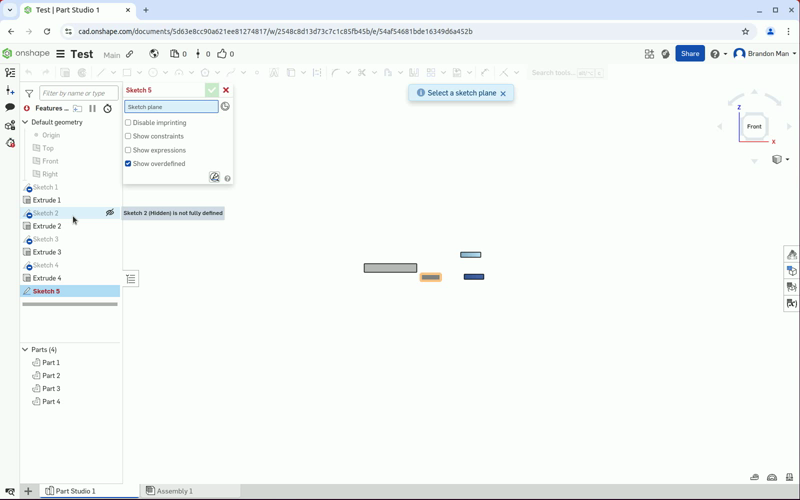
scroll(3)
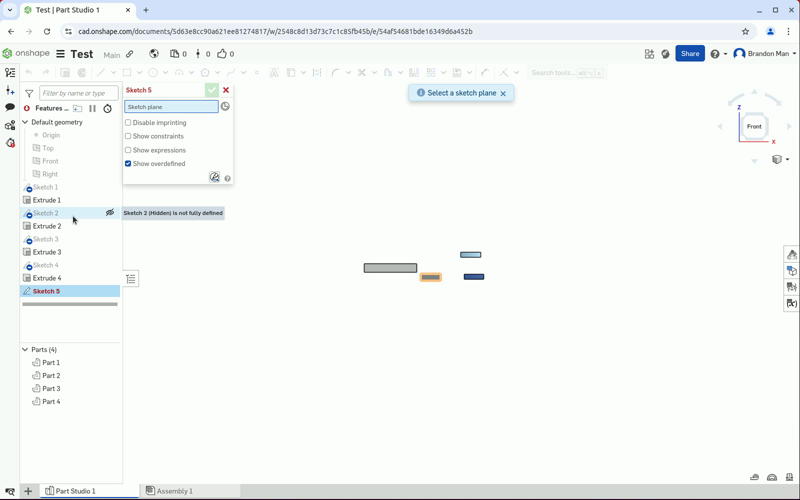
mouse_move(73, 163)
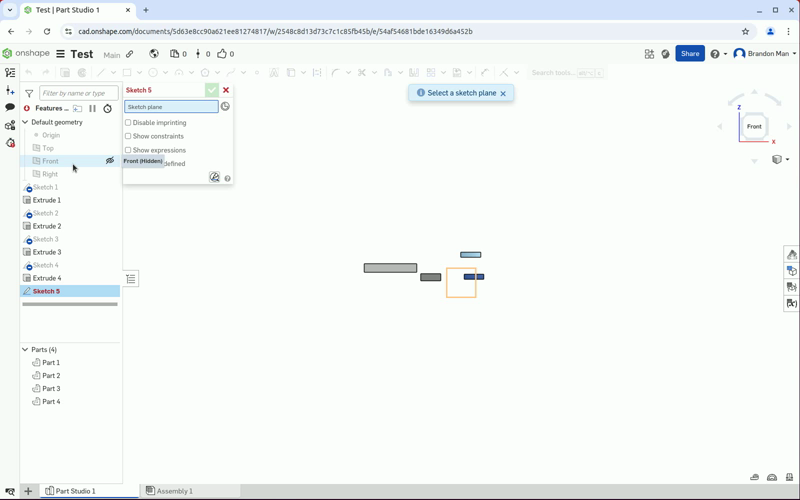
click(73, 163)
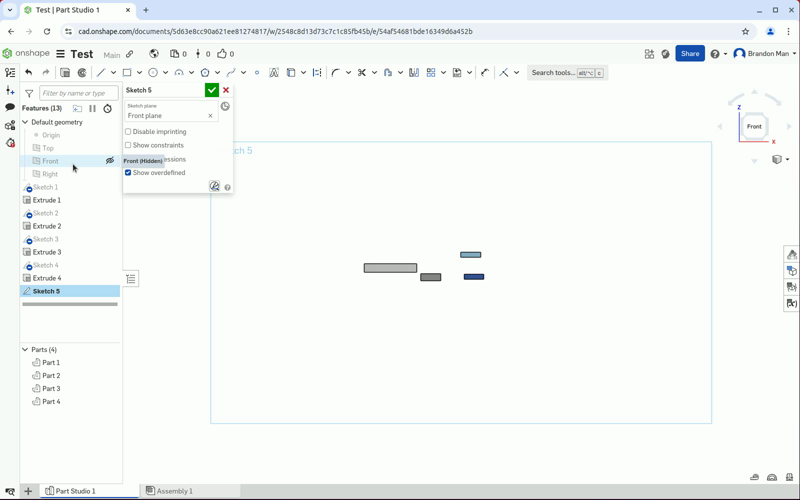
mouse_move(73, 352)
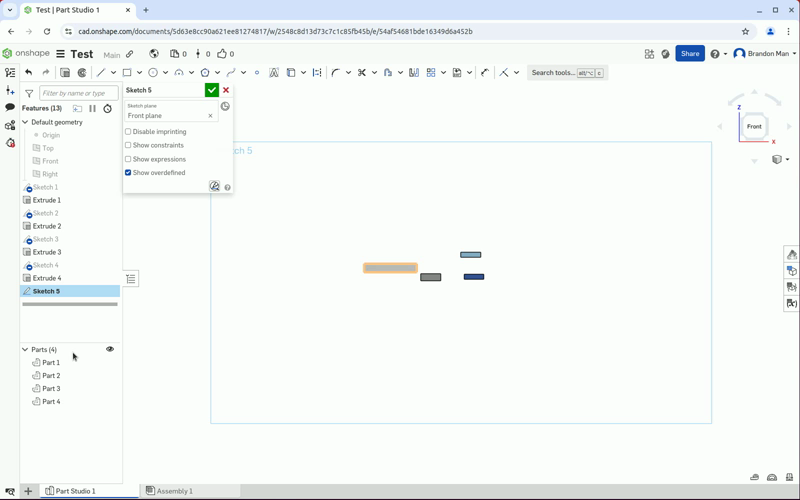
key(y)
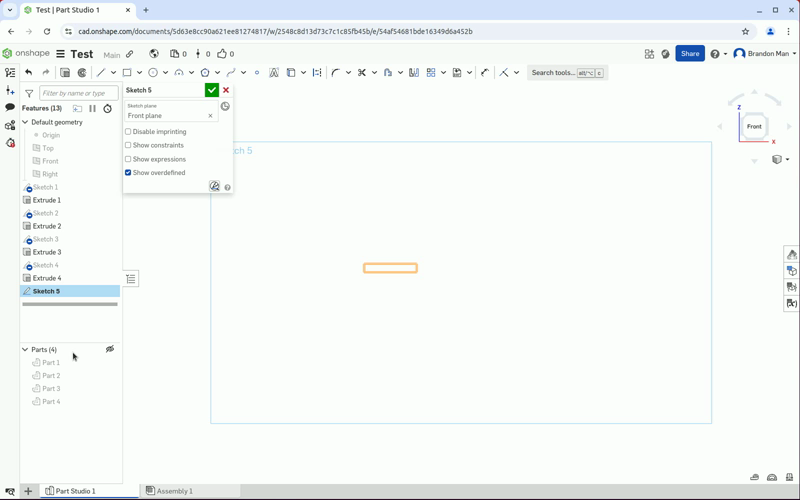
key(l)
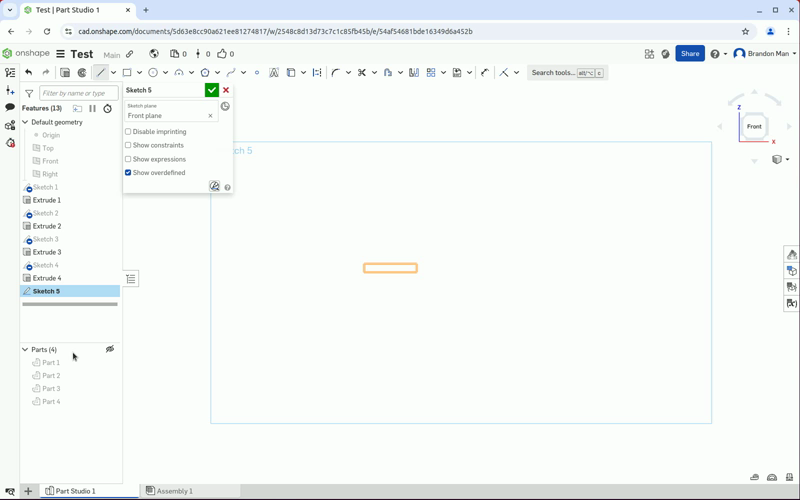
key_down(shift)
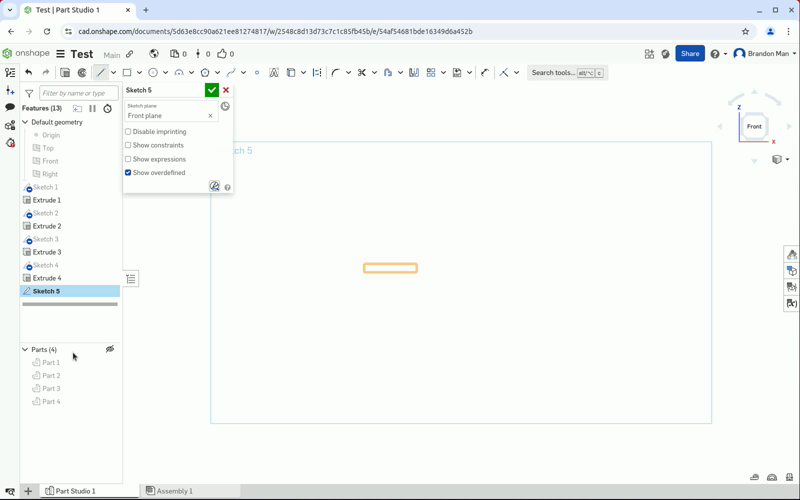
mouse_move(522, 274)
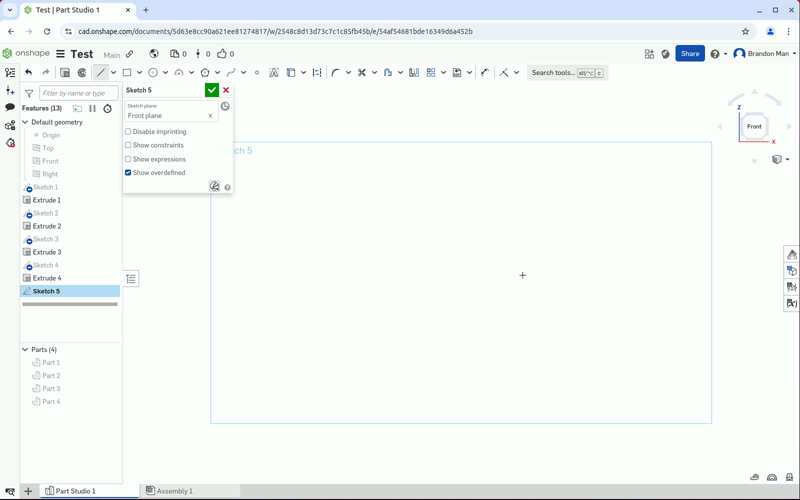
click(522, 274)
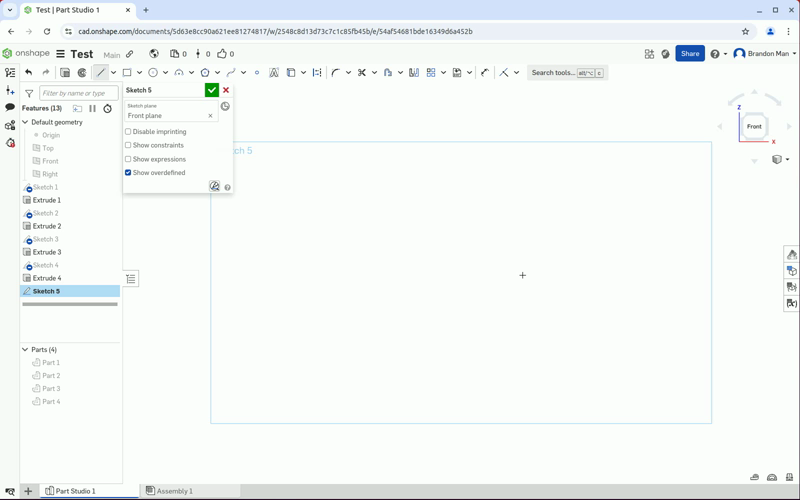
key_up(shift)
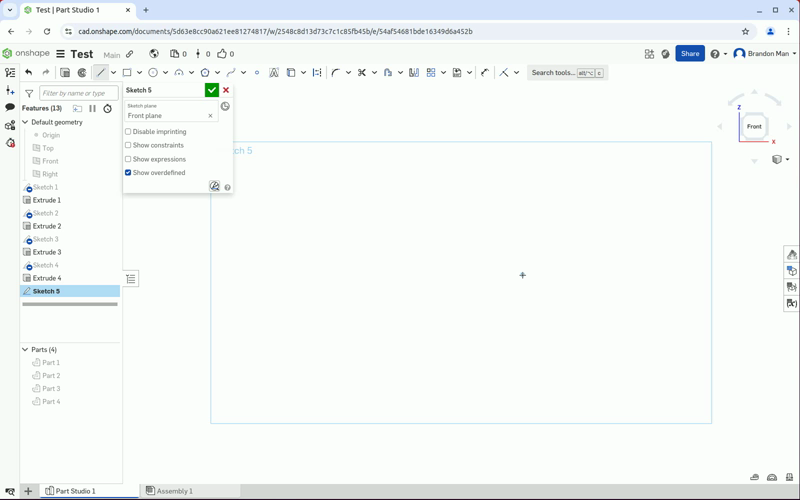
key_down(shift)
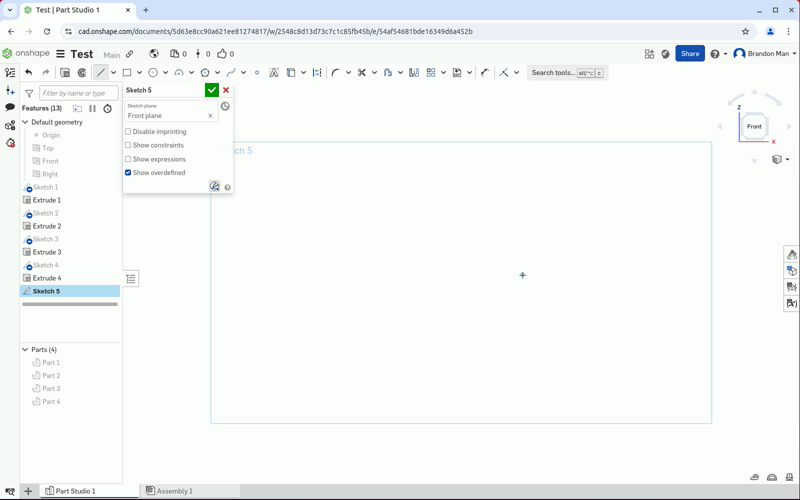
mouse_move(552, 274)
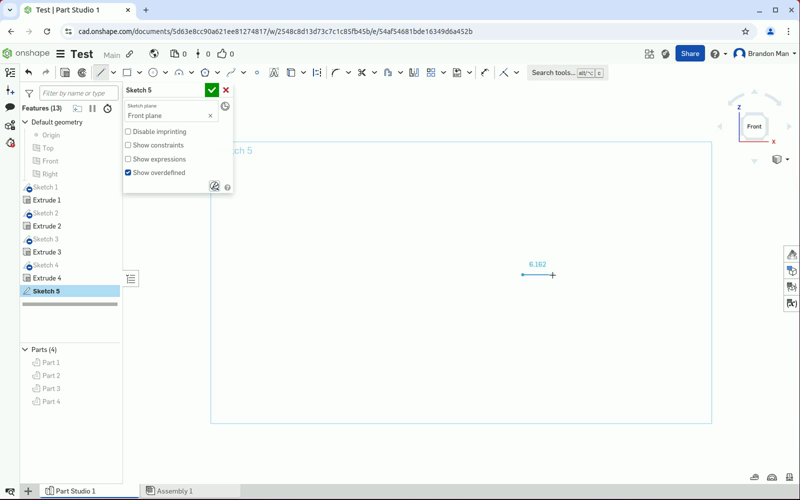
mouse_move(554, 274)
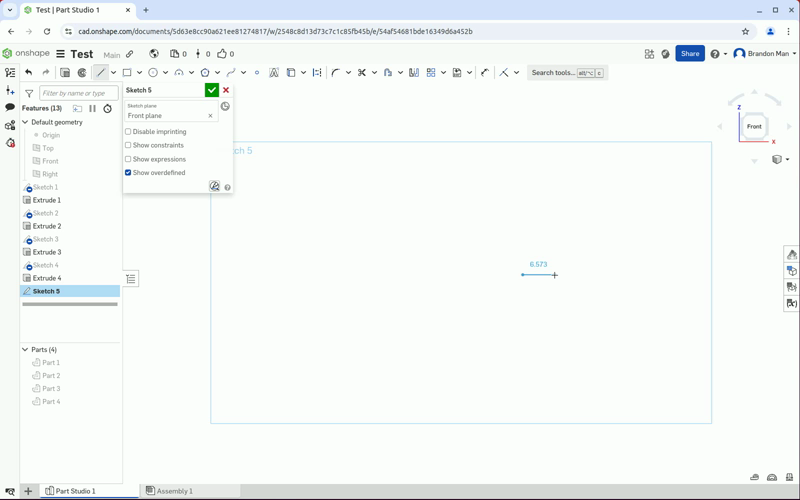
click(554, 274)
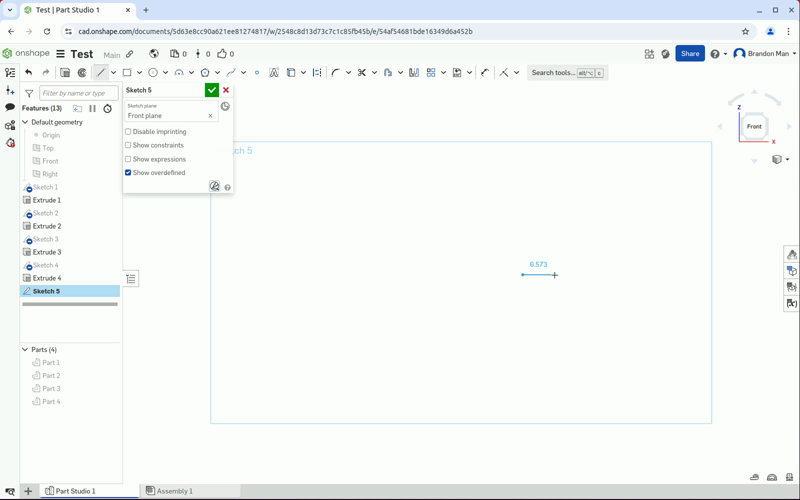
key_up(shift)
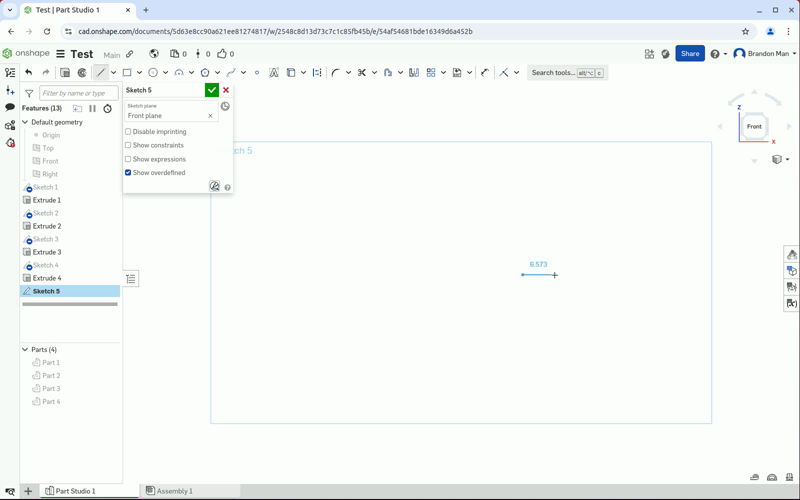
key_down(shift)
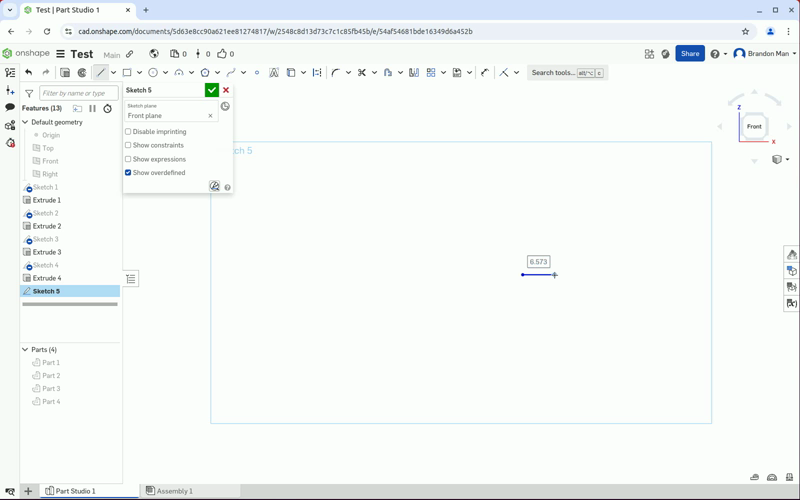
mouse_move(584, 274)
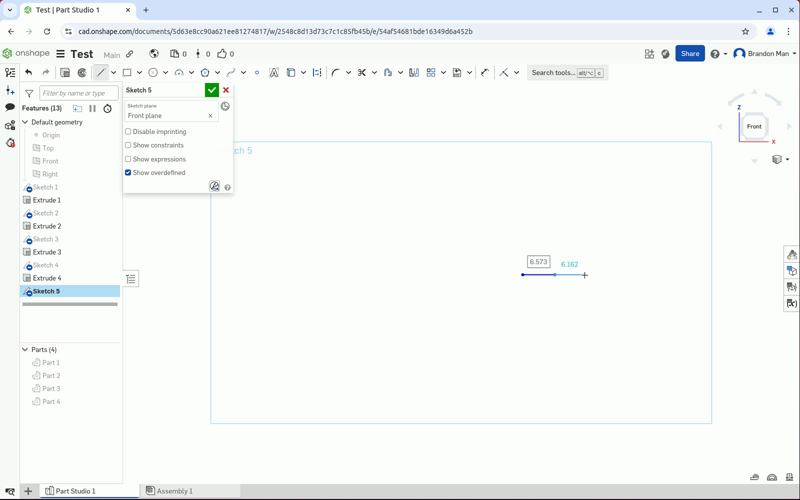
mouse_move(554, 280)
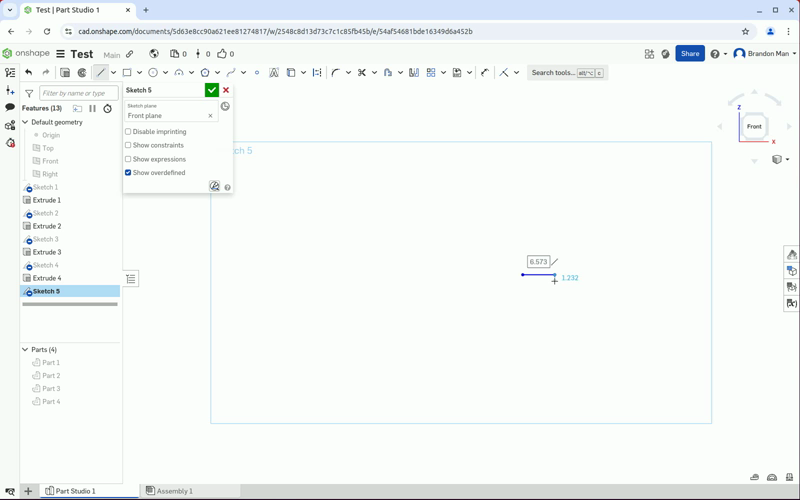
scroll(6)
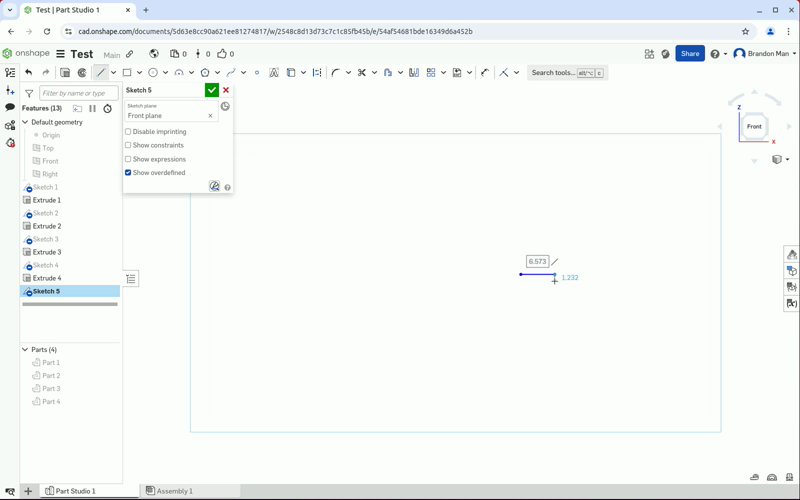
scroll(6)
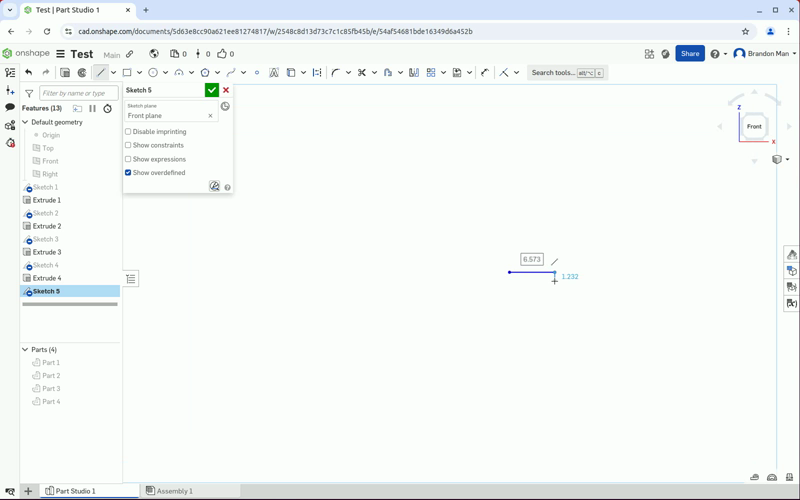
scroll(6)
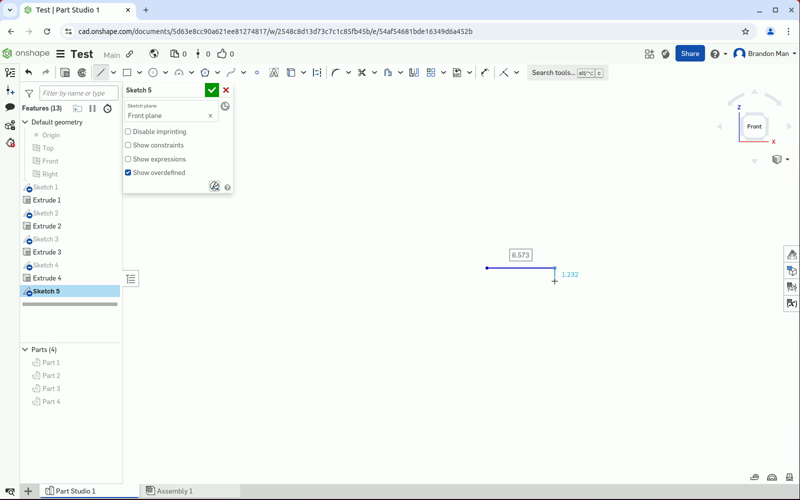
scroll(6)
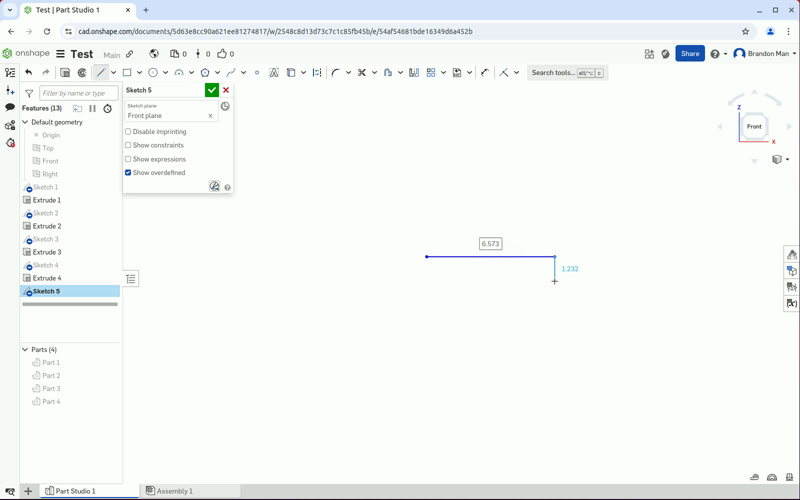
scroll(6)
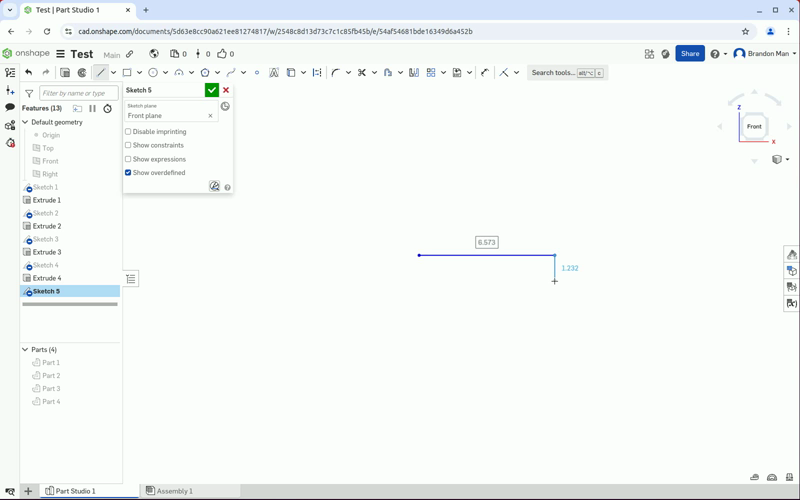
scroll(6)
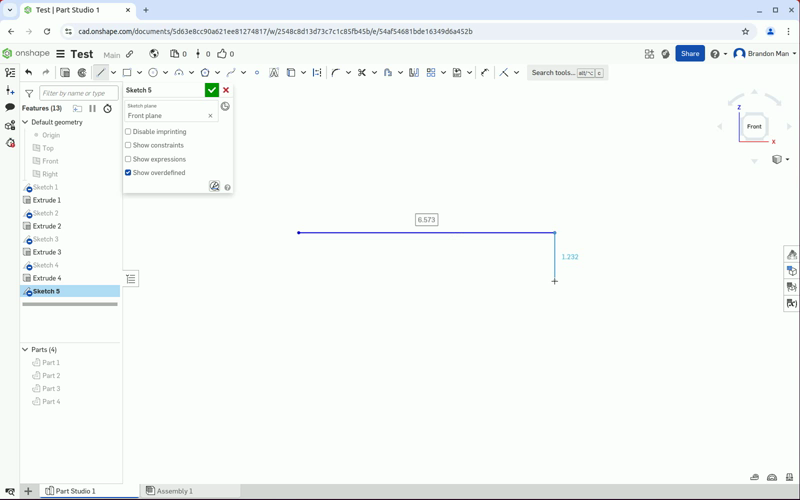
scroll(6)
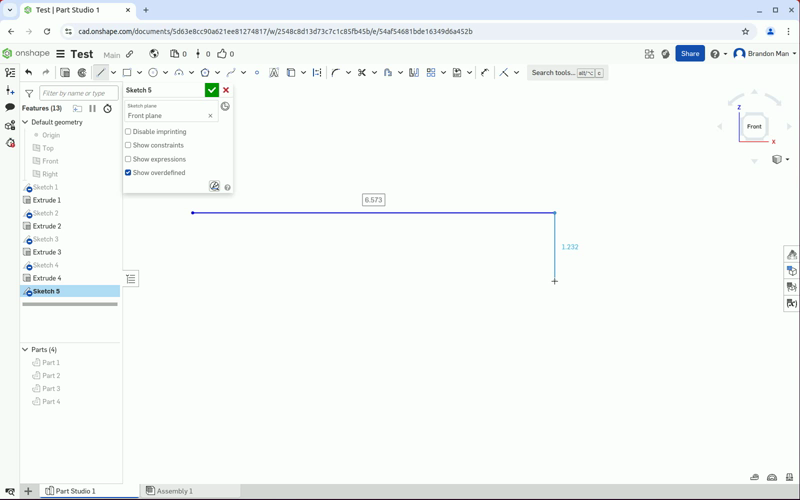
click(554, 280)
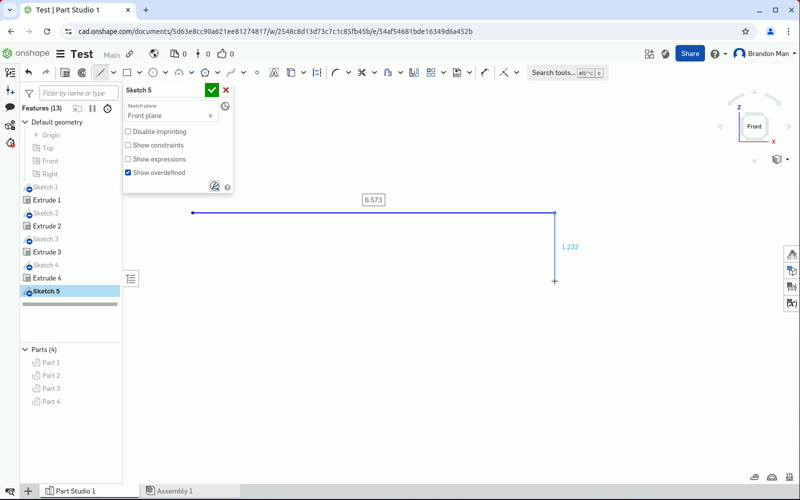
scroll(-6)
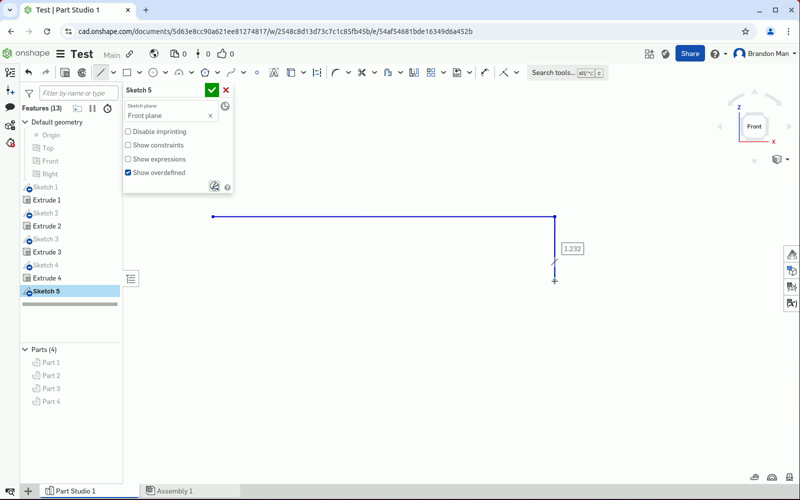
scroll(-6)
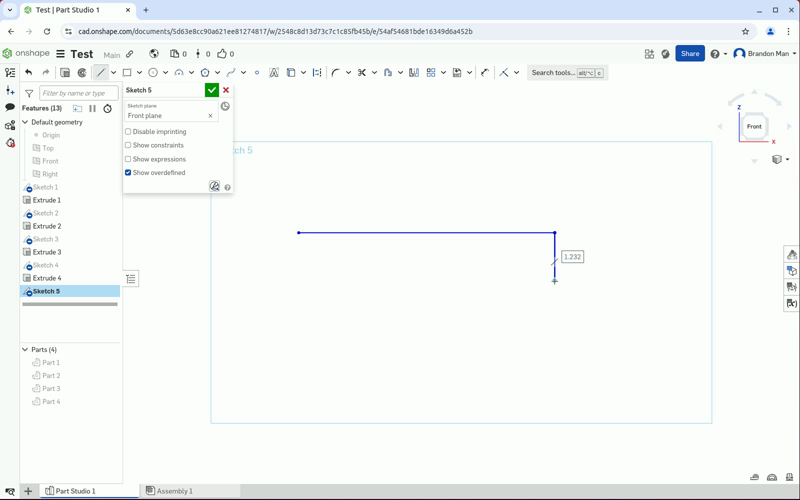
scroll(-6)
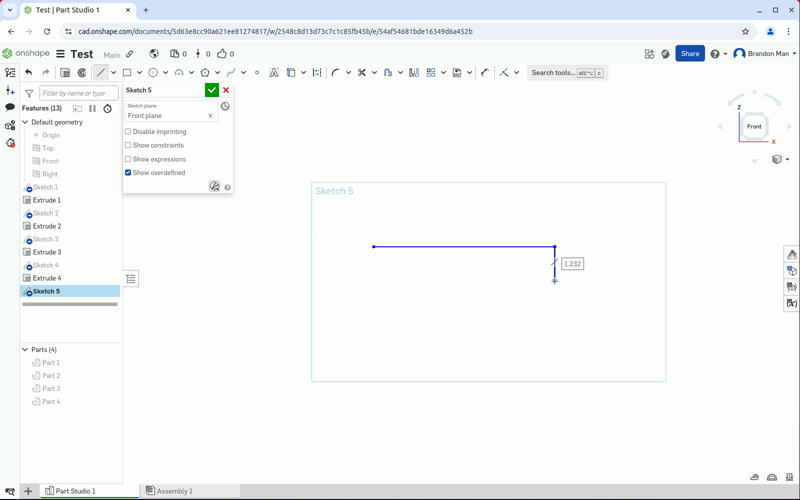
scroll(-6)
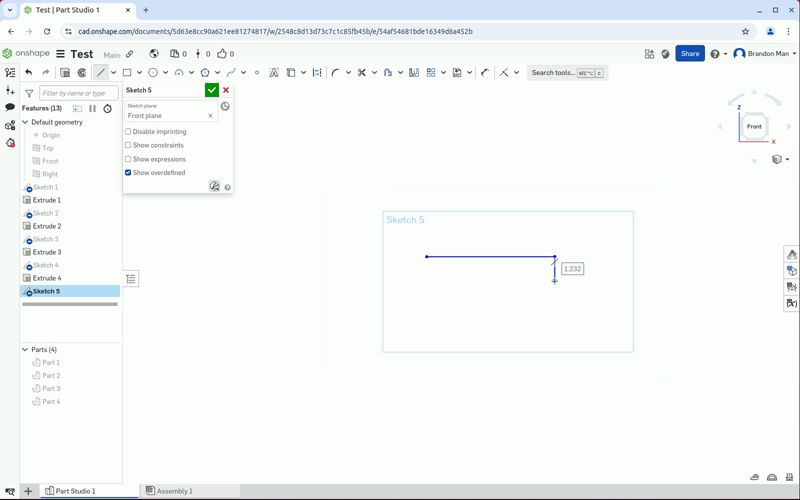
scroll(-6)
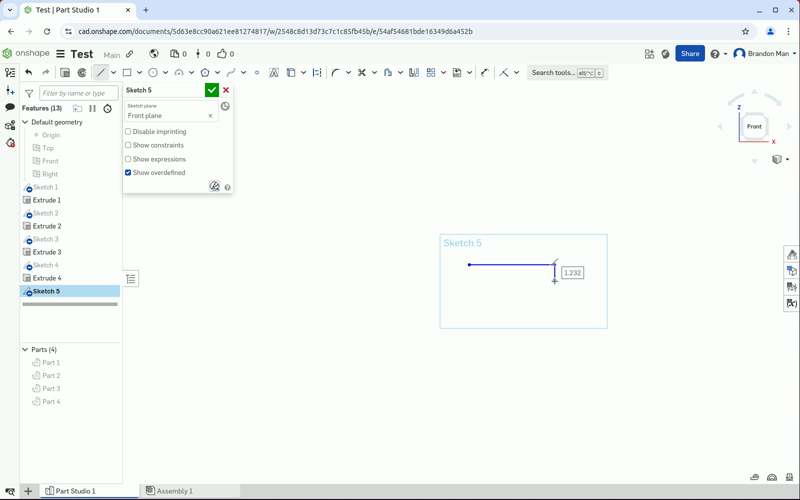
scroll(-6)
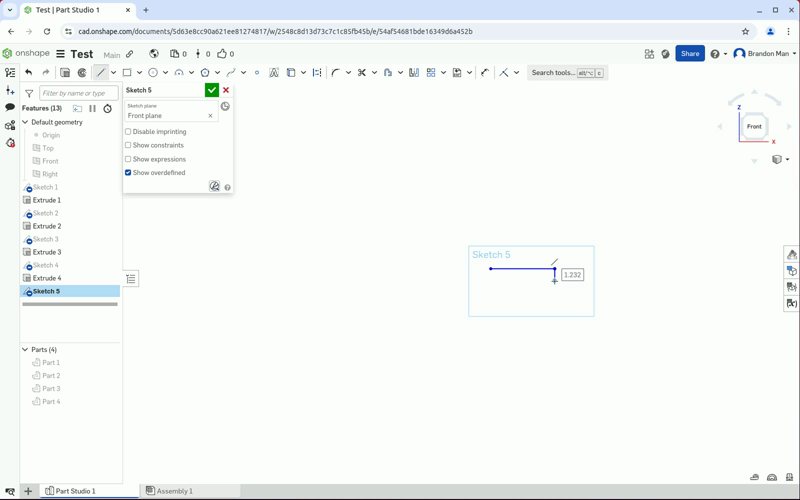
scroll(-6)
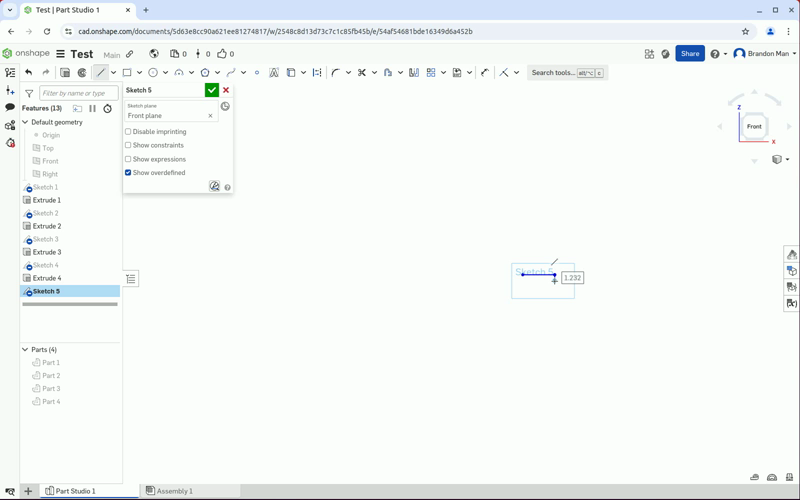
key_up(shift)
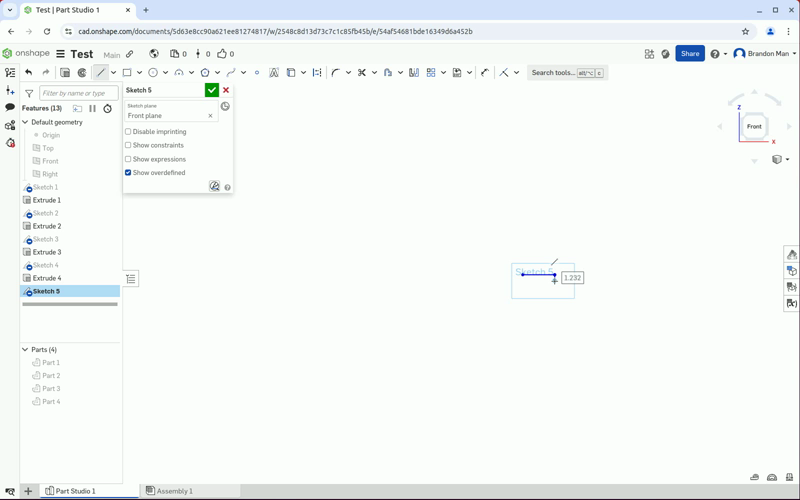
key_down(shift)
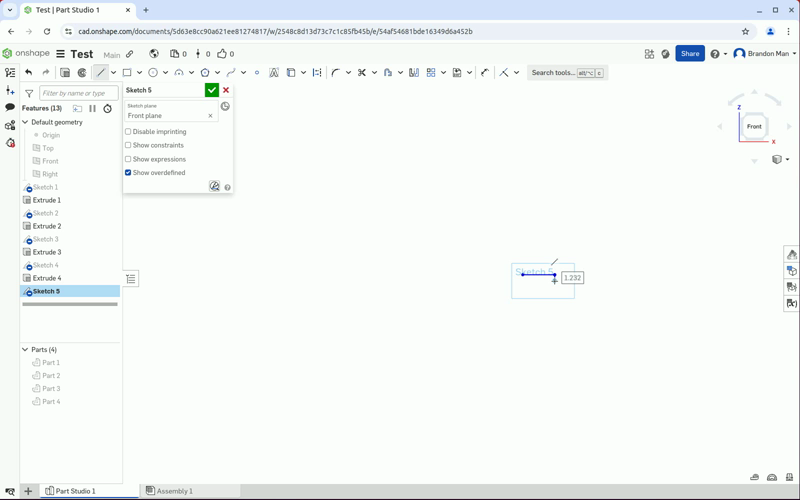
mouse_move(584, 280)
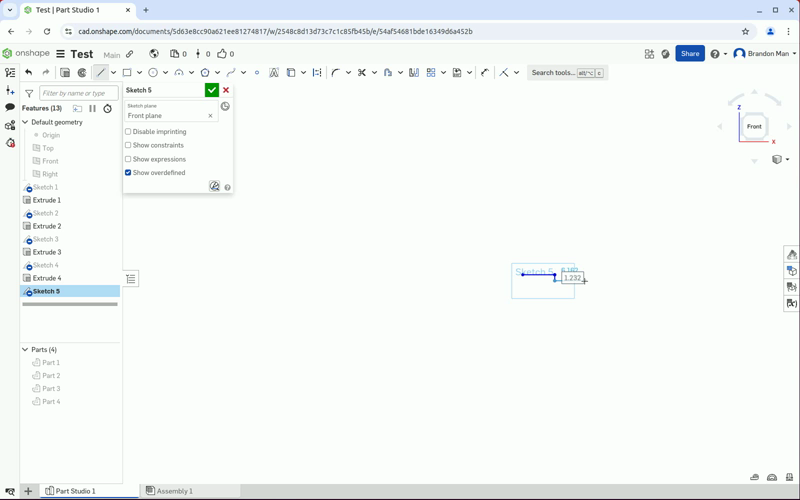
mouse_move(573, 280)
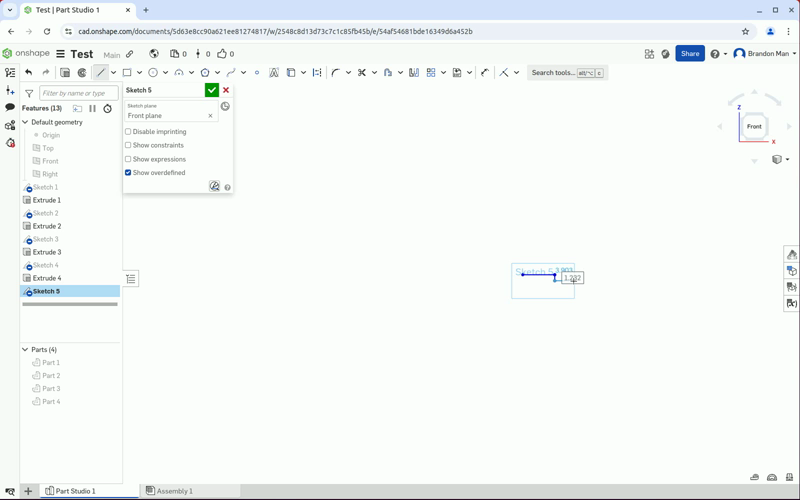
click(573, 280)
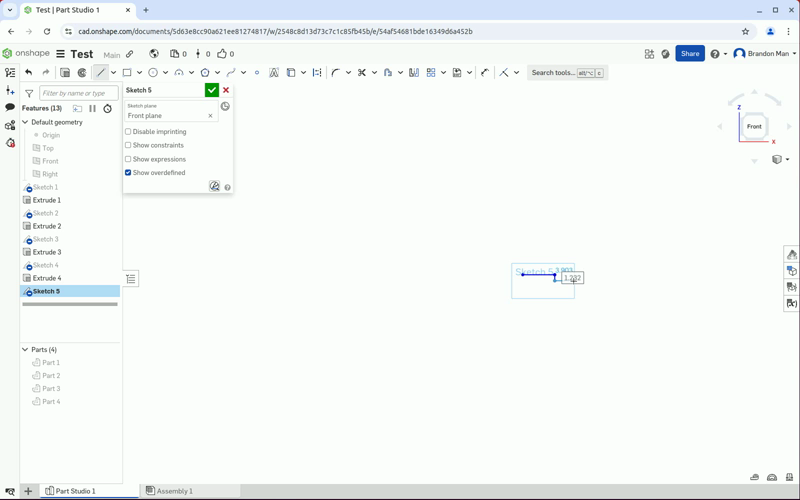
key_up(shift)
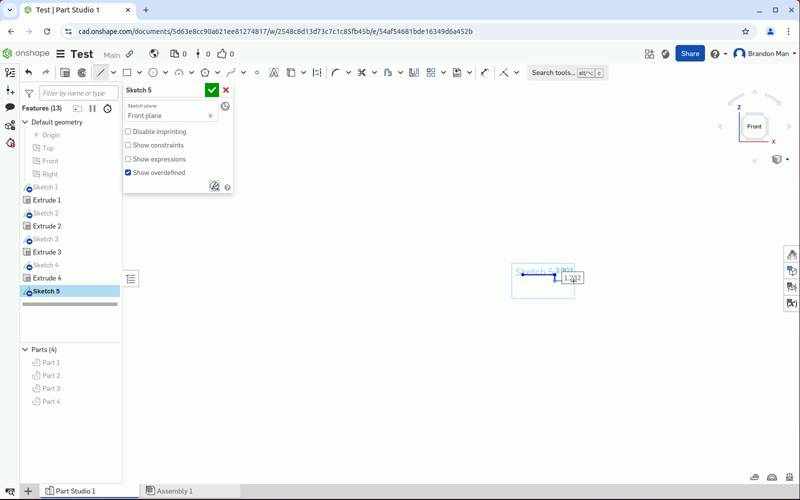
key_down(shift)
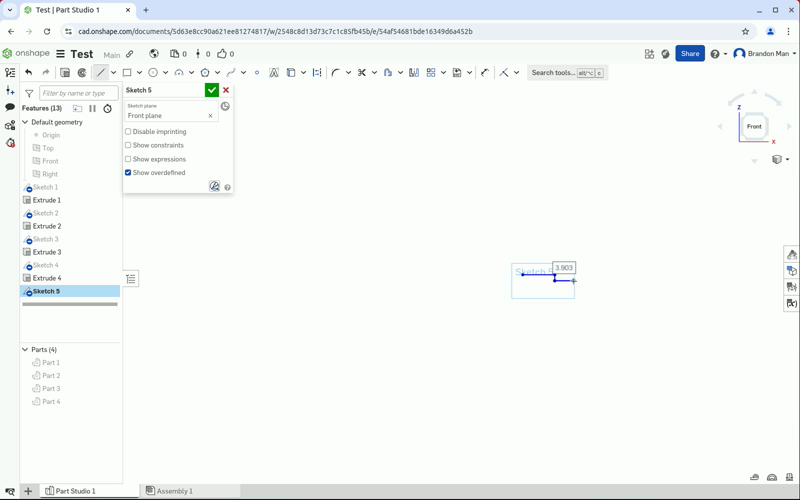
mouse_move(589, 280)
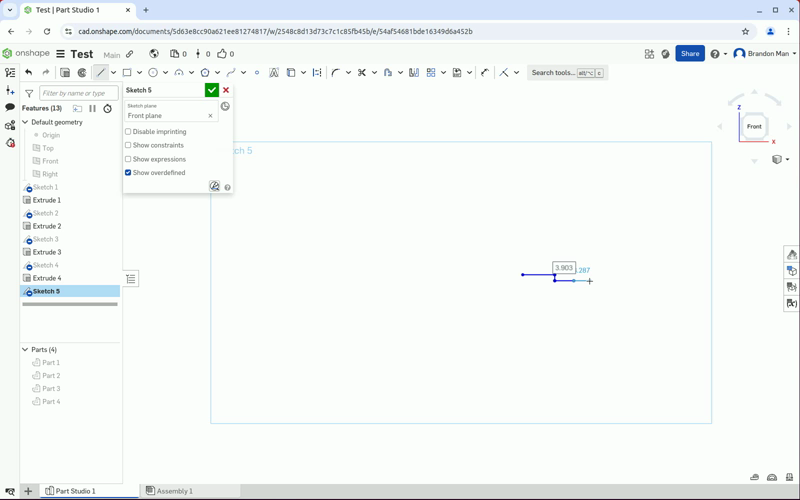
mouse_move(573, 274)
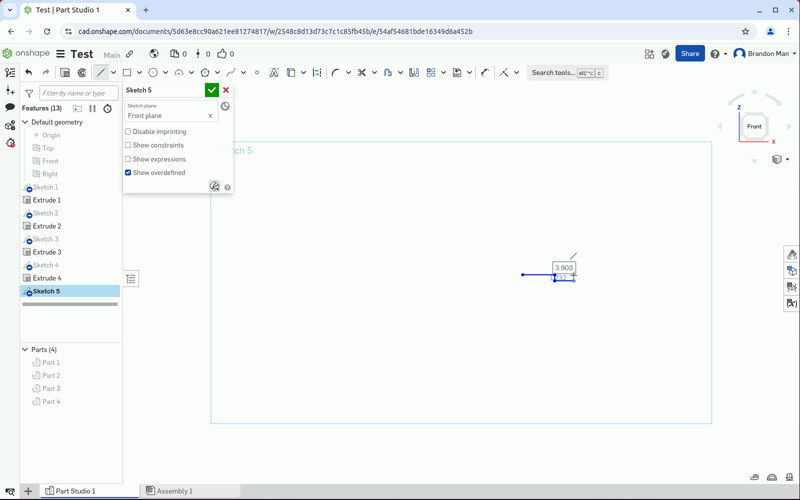
scroll(6)
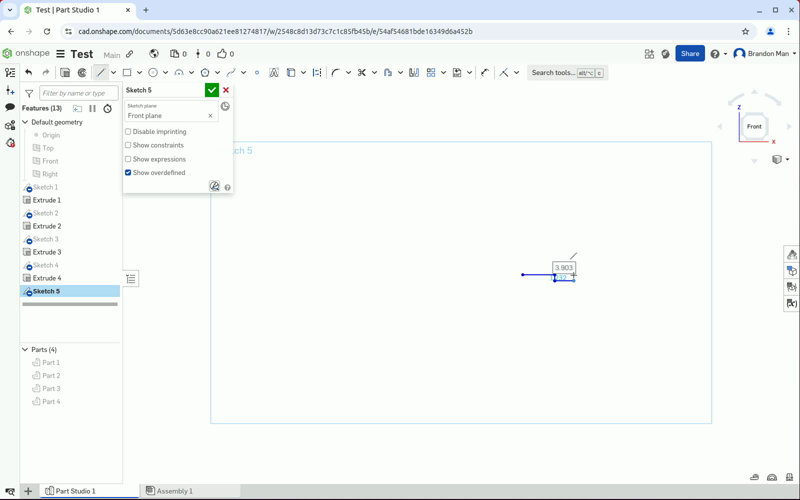
scroll(6)
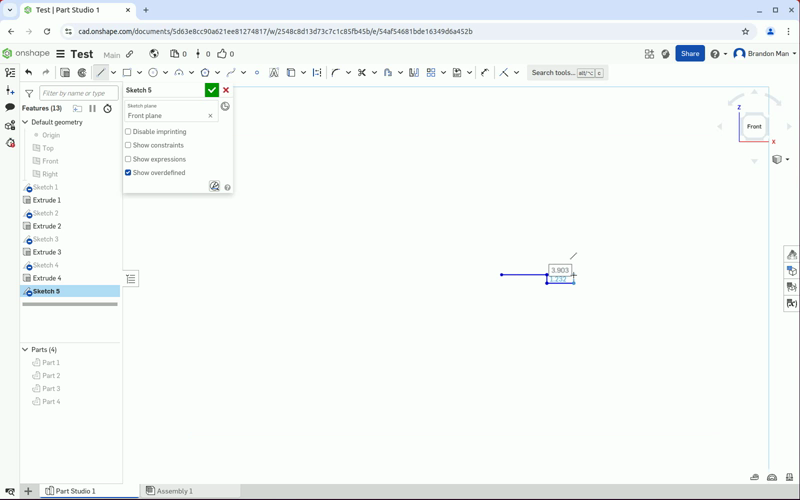
scroll(6)
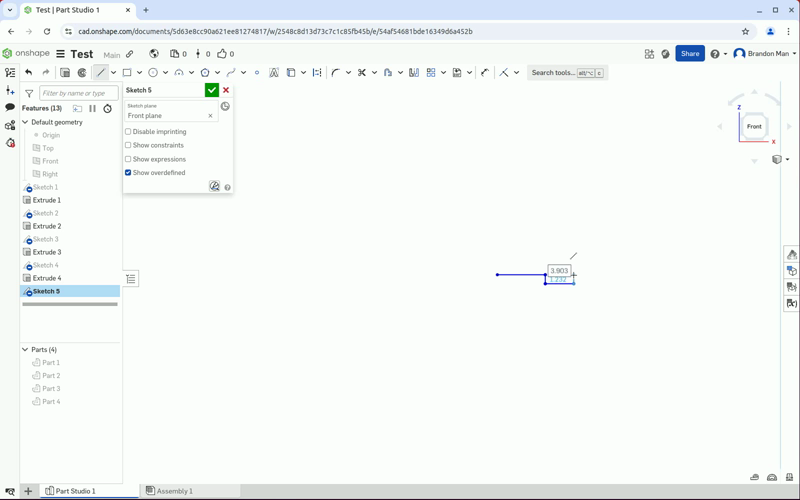
scroll(6)
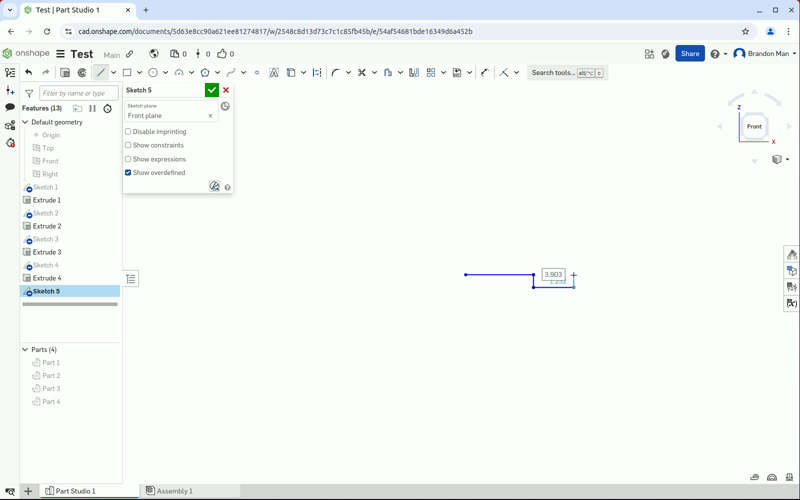
scroll(6)
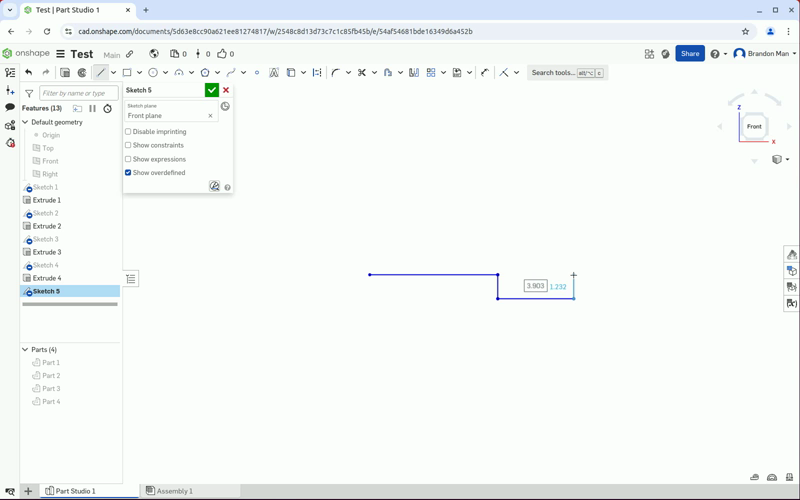
scroll(6)
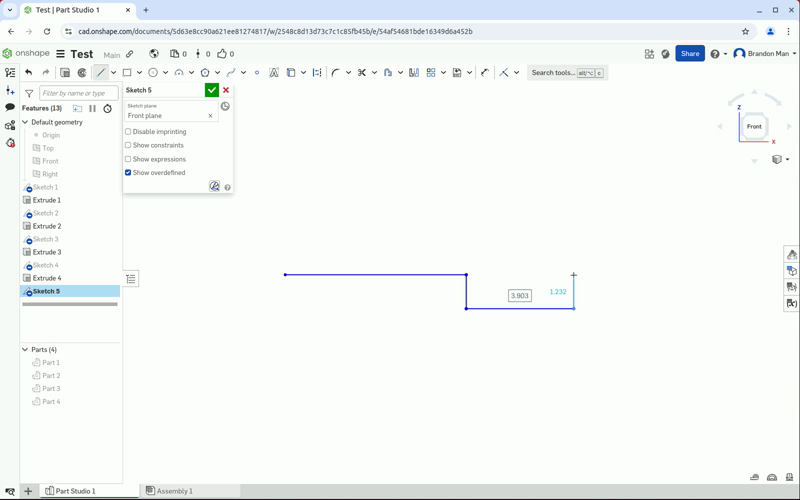
scroll(6)
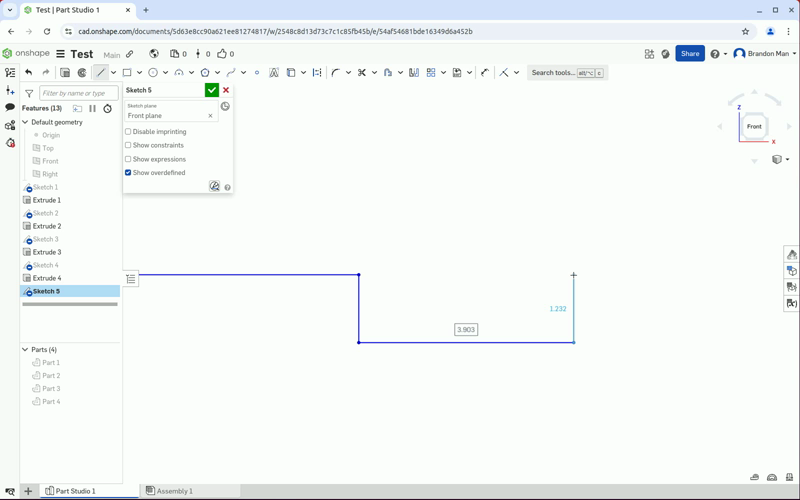
click(573, 274)
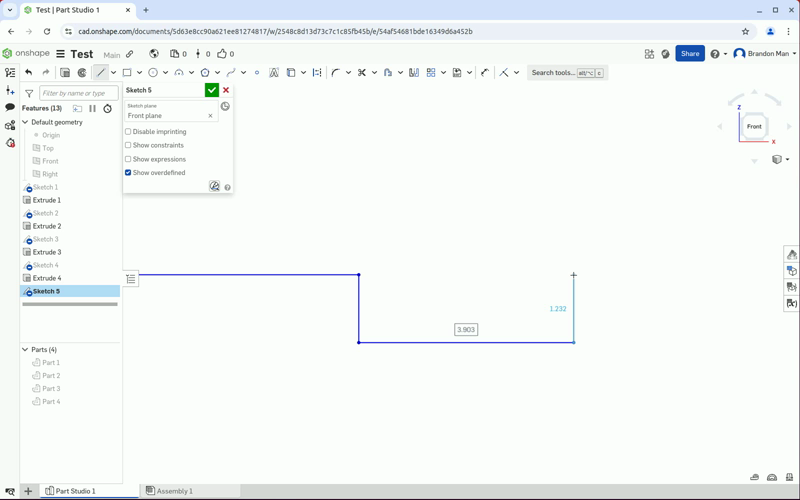
scroll(-6)
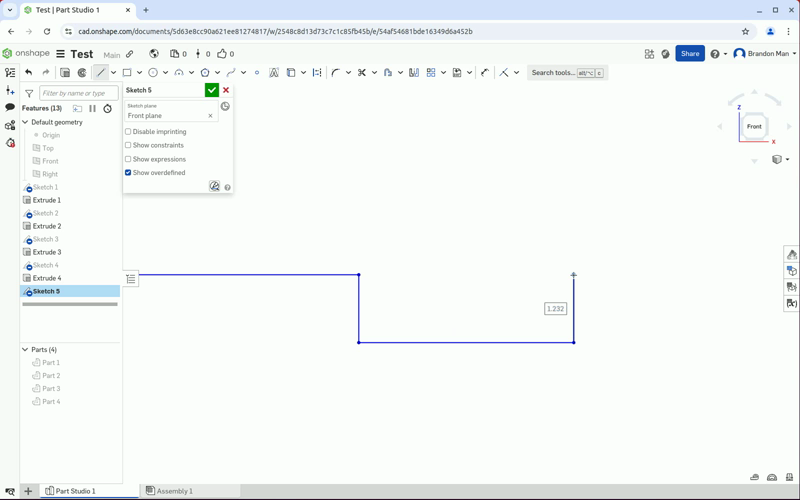
scroll(-6)
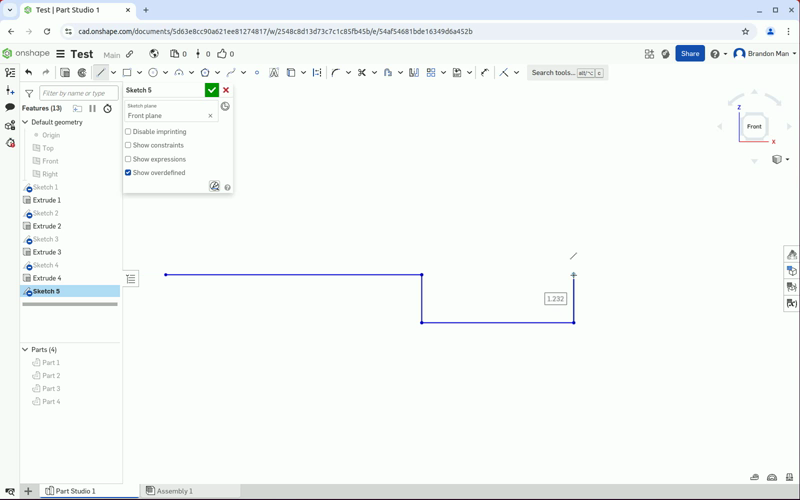
scroll(-6)
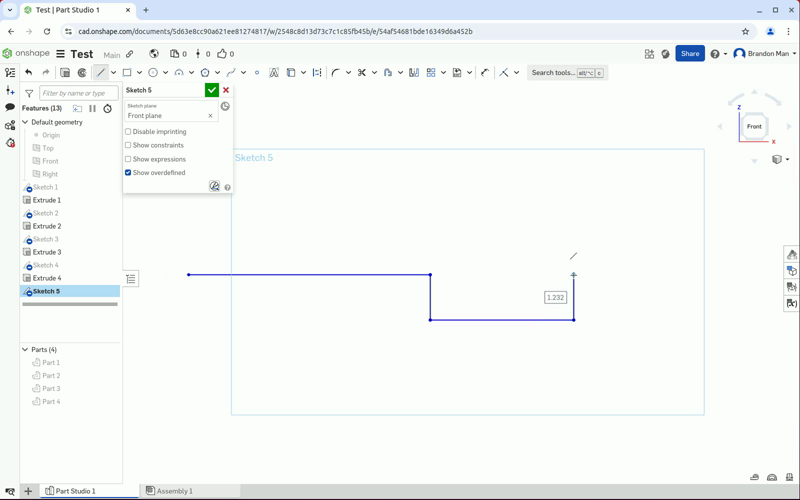
scroll(-6)
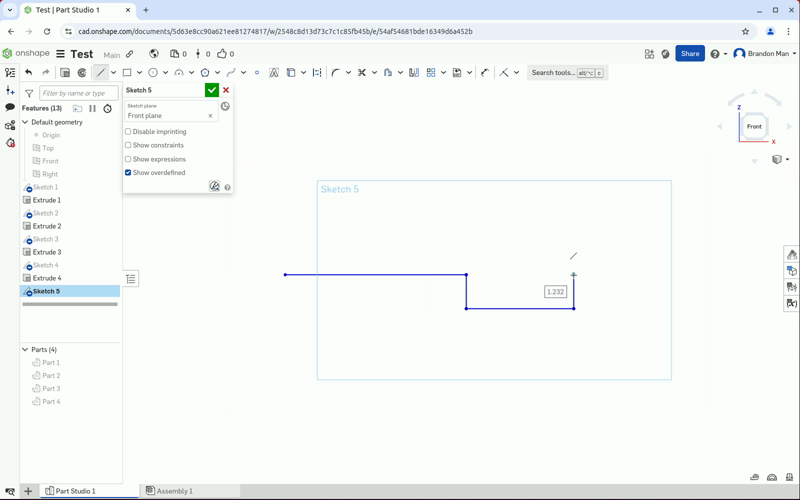
scroll(-6)
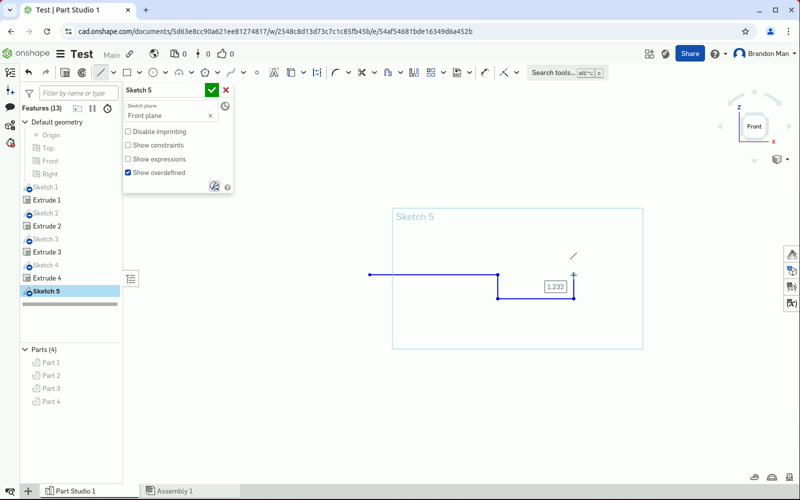
scroll(-6)
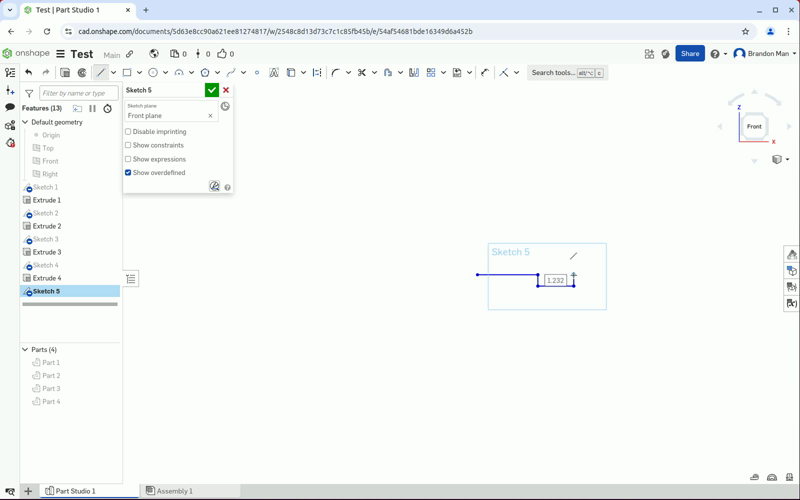
scroll(-6)
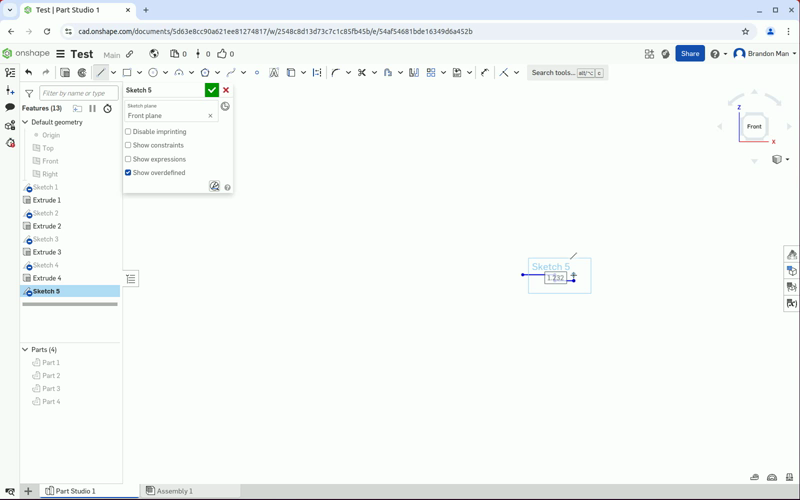
key_up(shift)
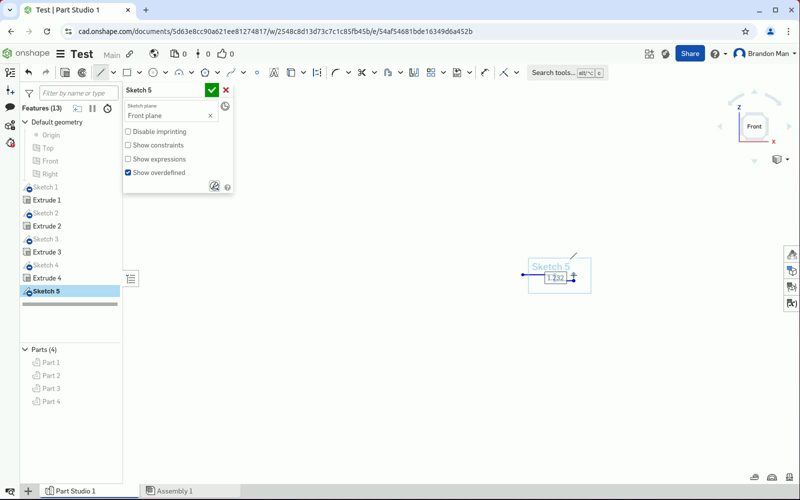
key_down(shift)
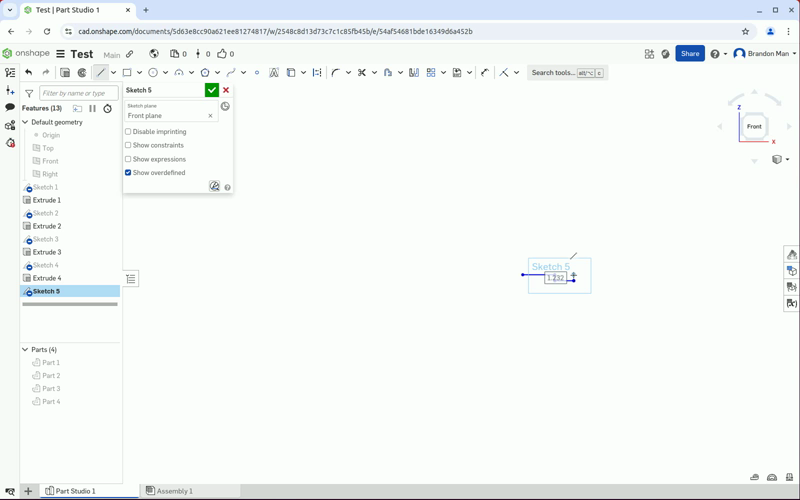
mouse_move(589, 274)
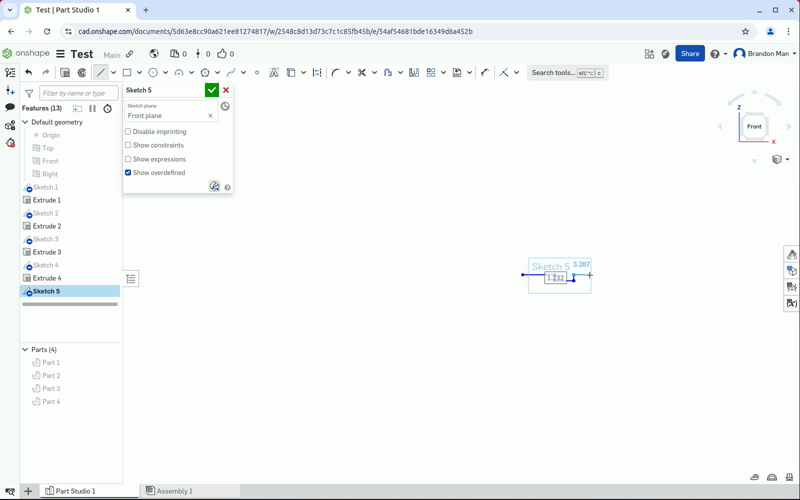
mouse_move(573, 256)
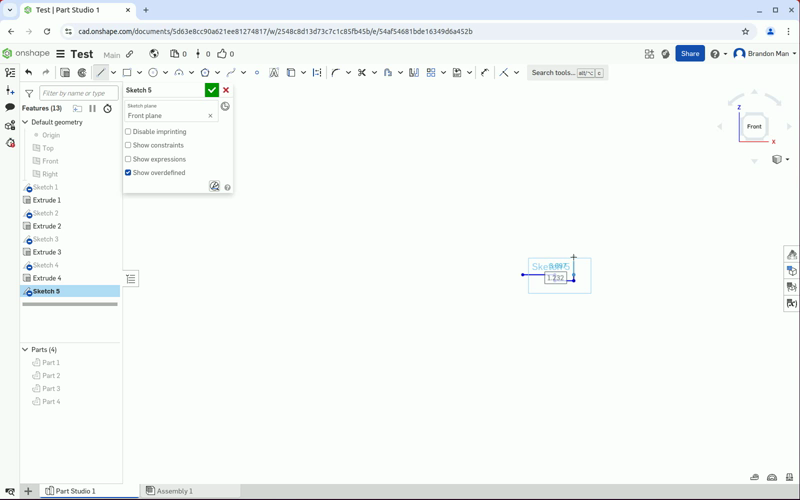
click(573, 256)
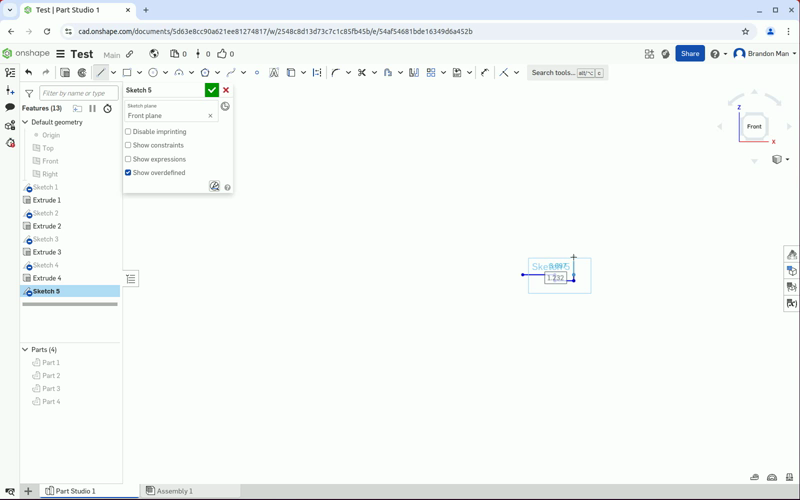
key_up(shift)
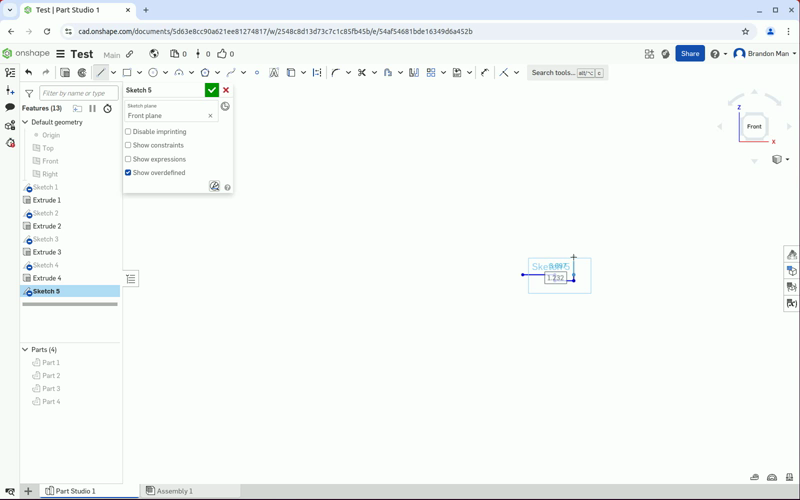
key_down(shift)
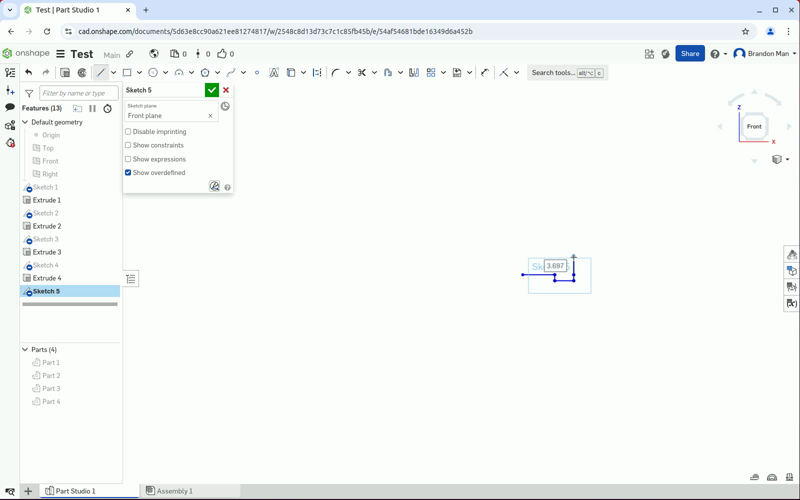
mouse_move(589, 256)
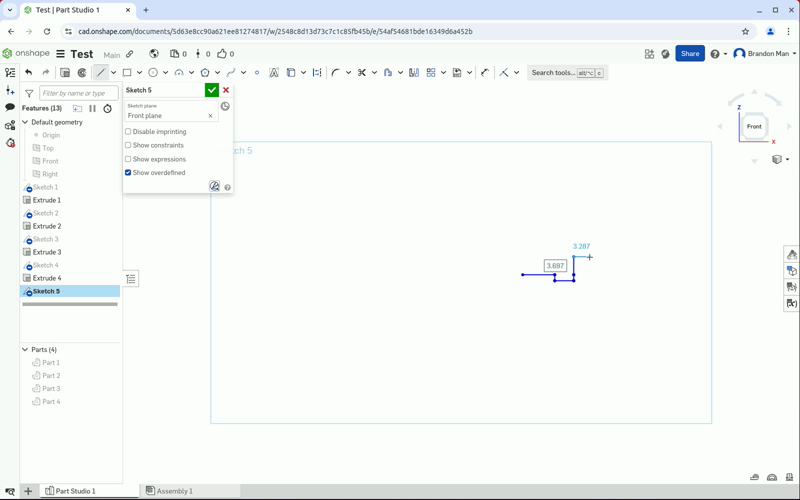
mouse_move(573, 252)
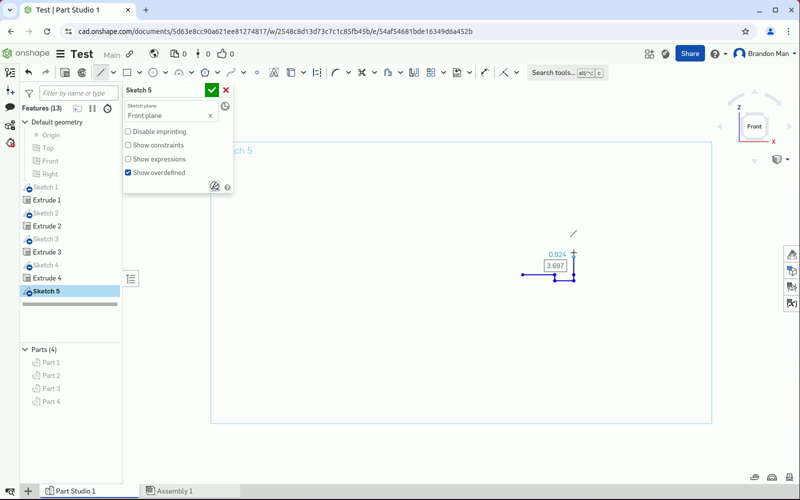
scroll(6)
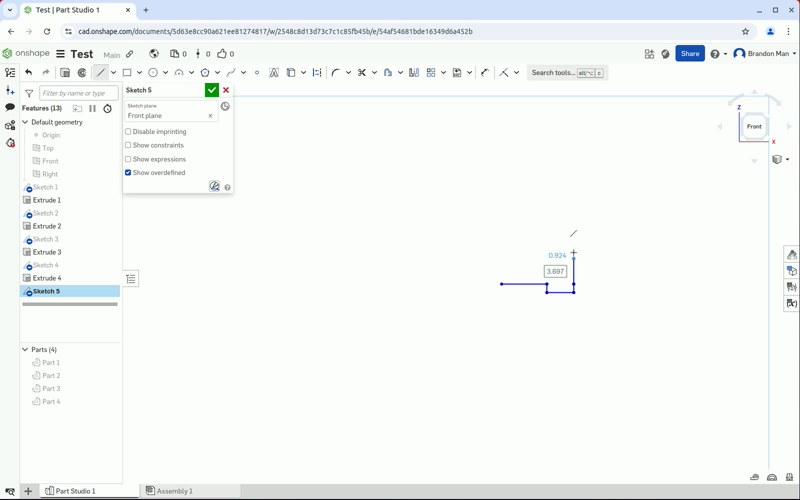
scroll(6)
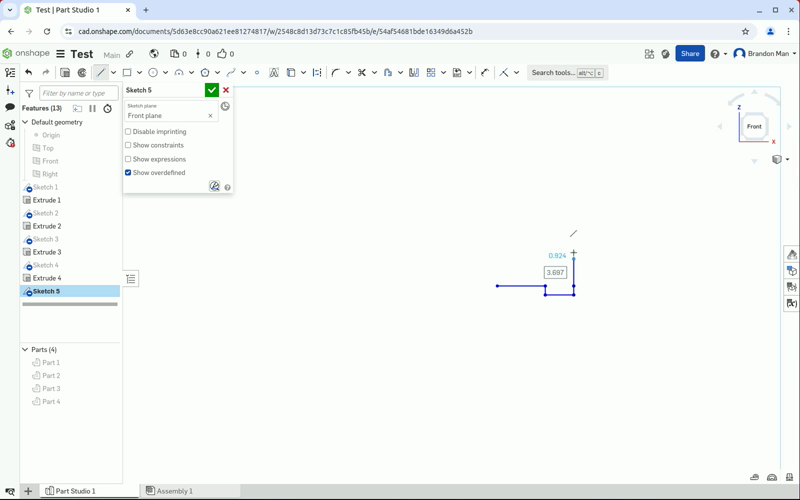
scroll(6)
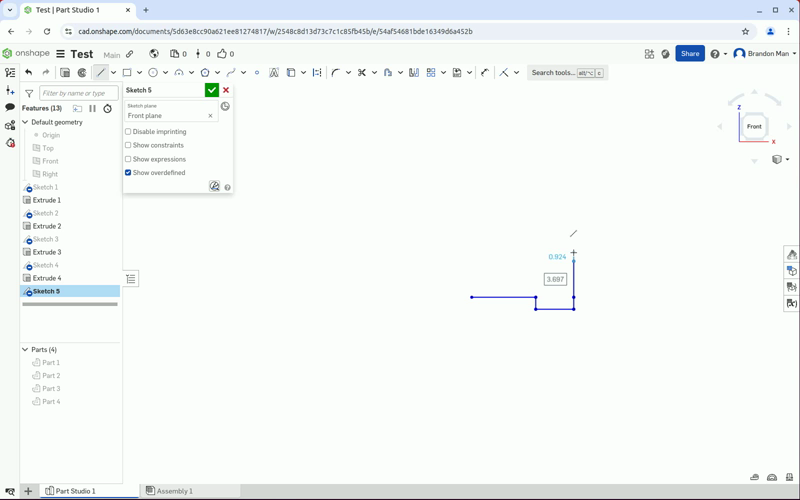
scroll(6)
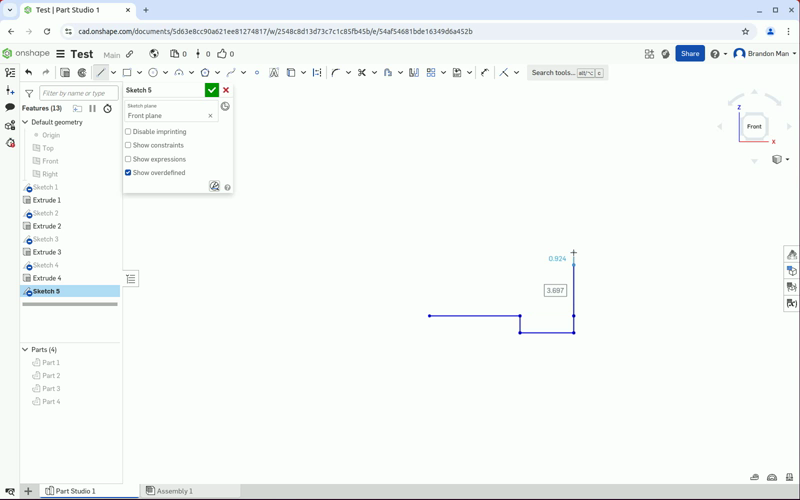
scroll(6)
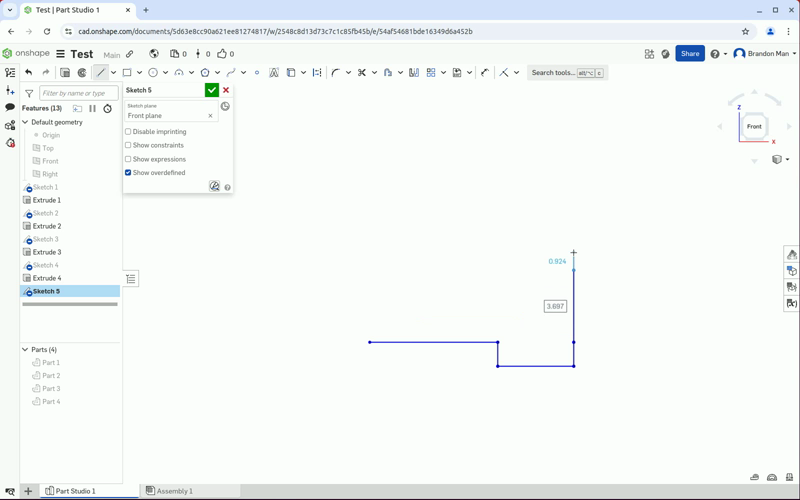
scroll(6)
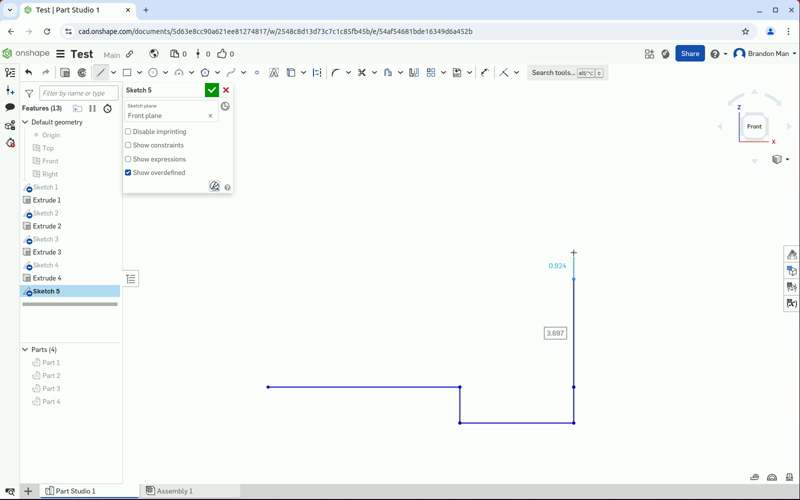
scroll(6)
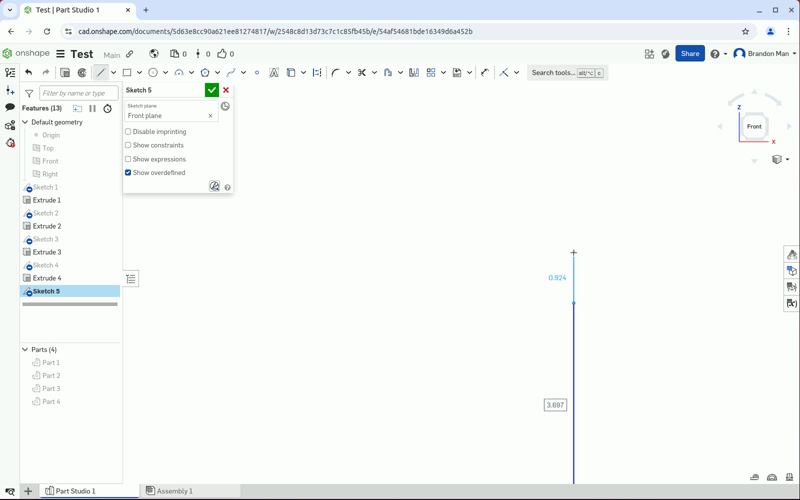
click(573, 252)
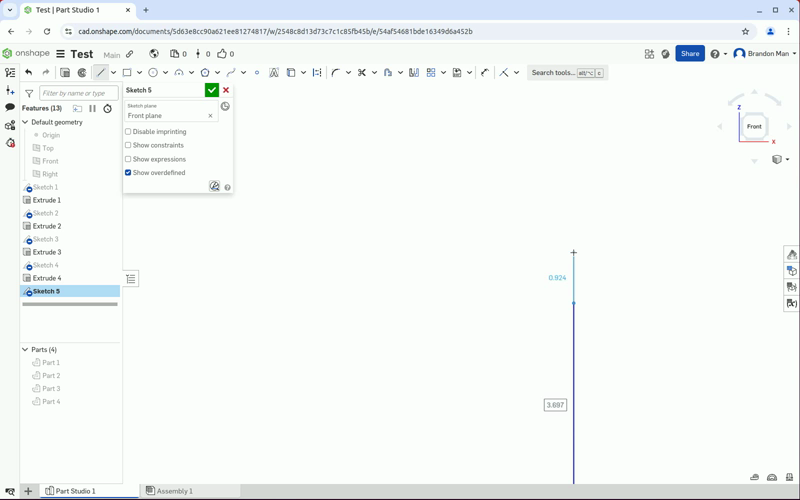
scroll(-6)
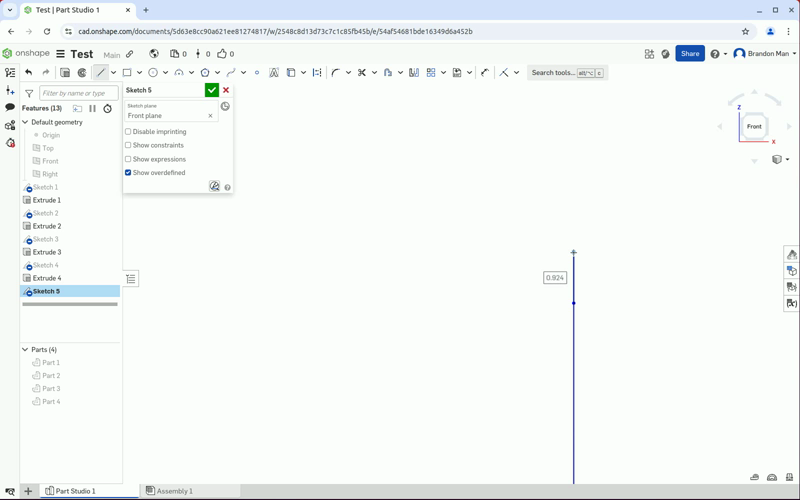
scroll(-6)
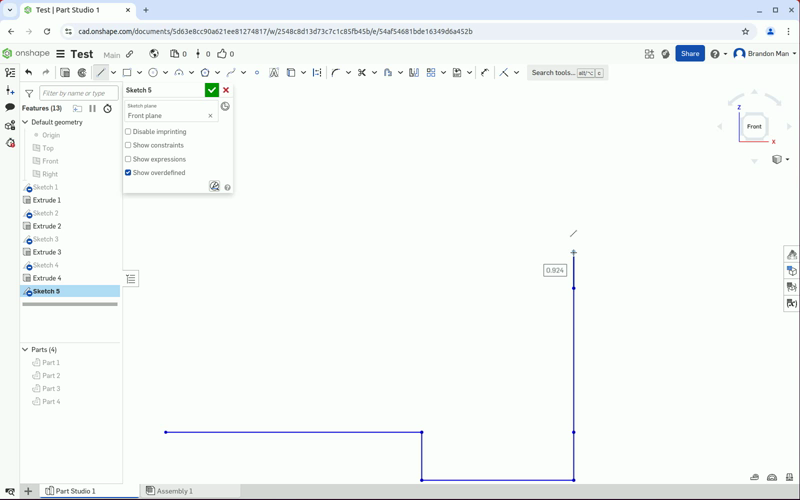
scroll(-6)
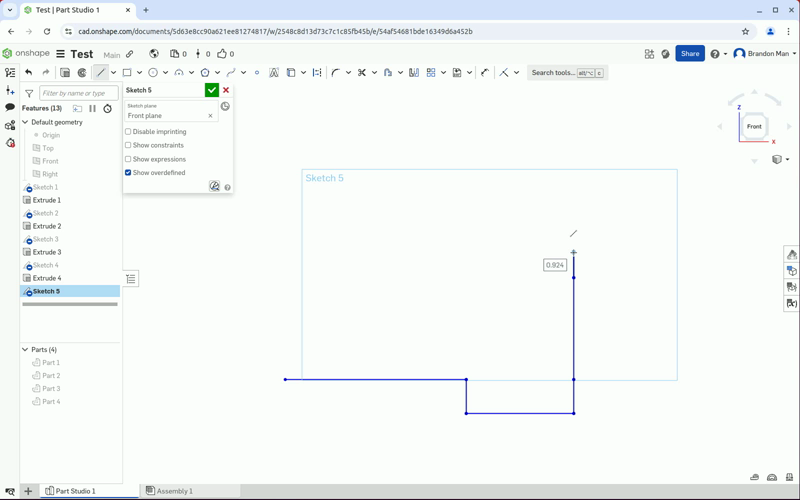
scroll(-6)
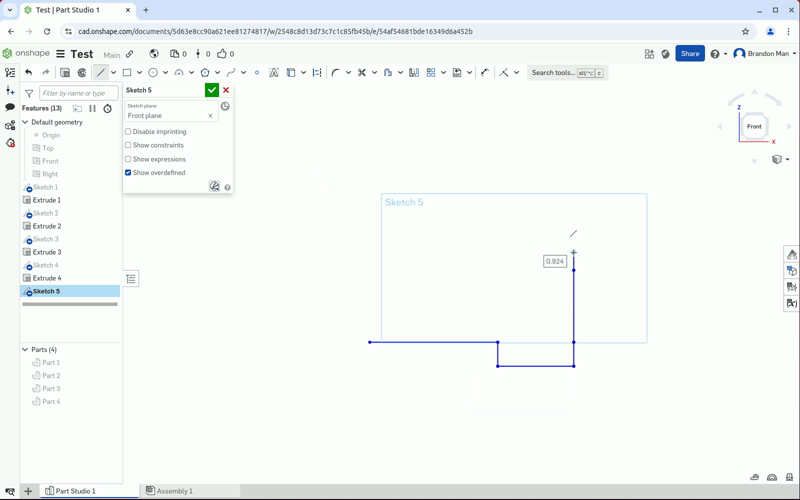
scroll(-6)
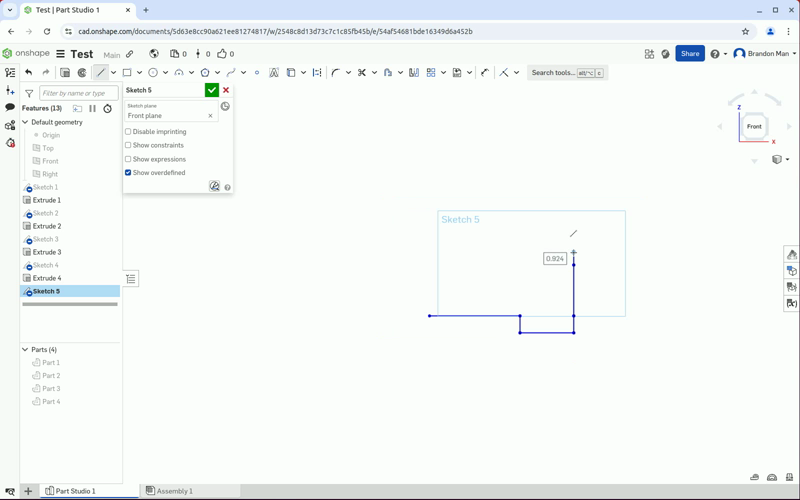
scroll(-6)
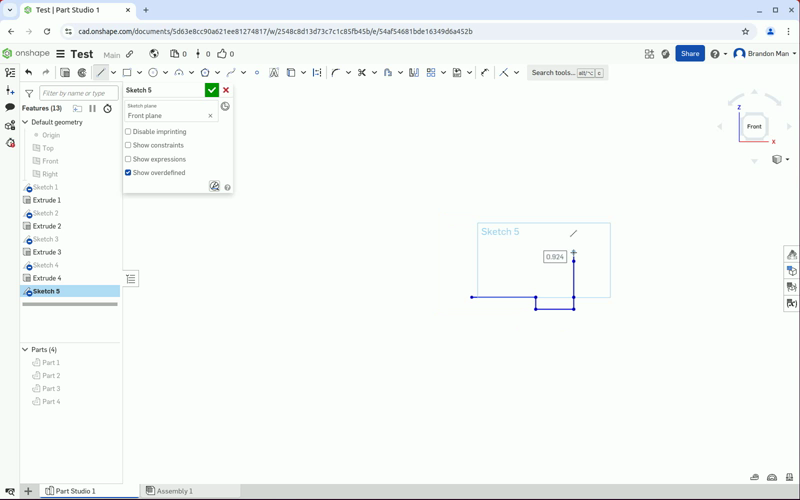
scroll(-6)
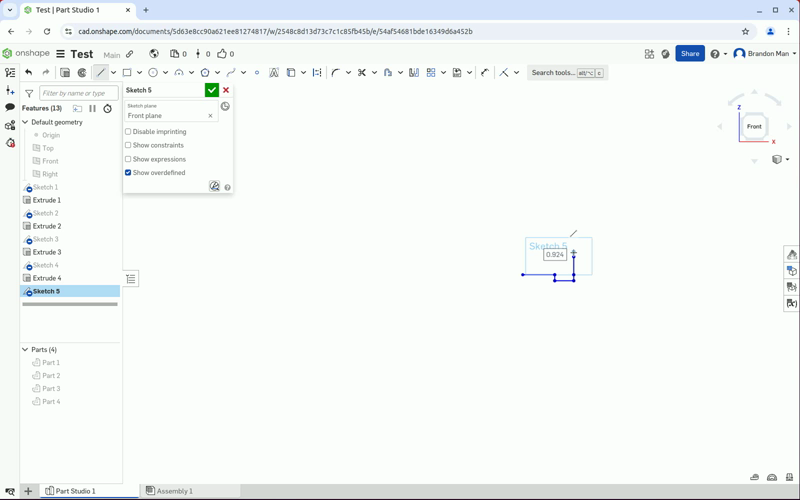
key_up(shift)
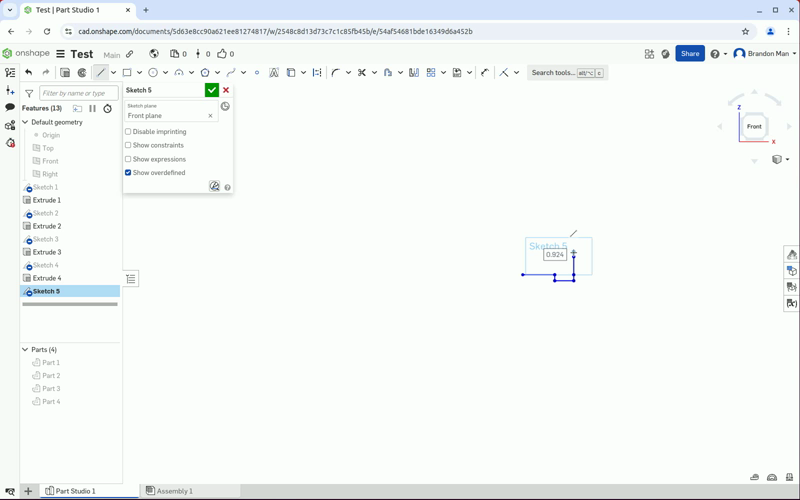
key_down(shift)
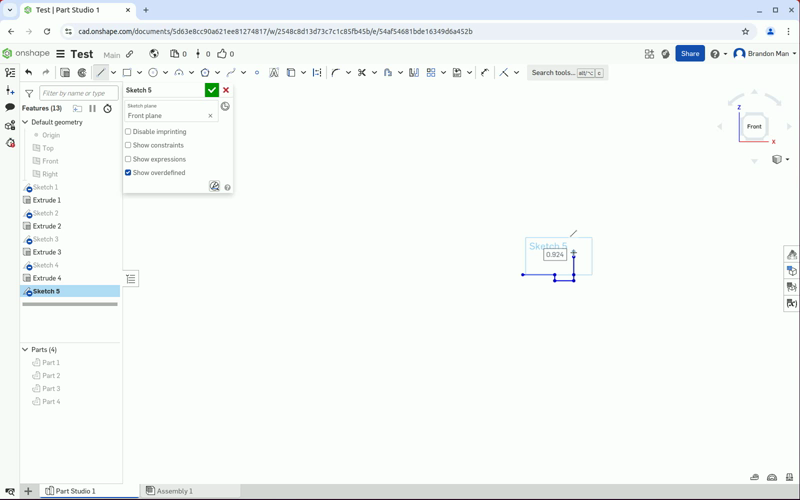
mouse_move(589, 252)
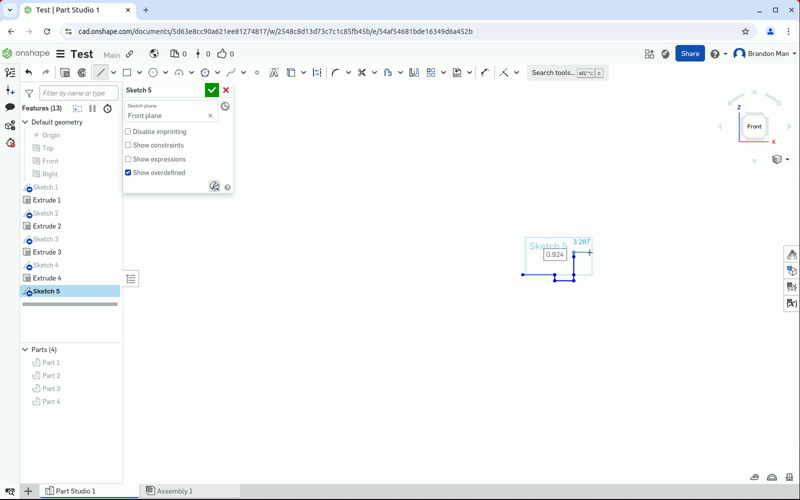
mouse_move(554, 252)
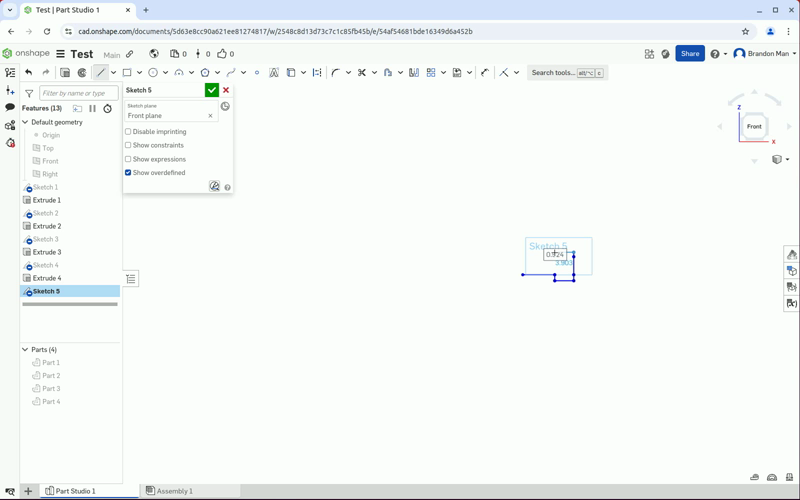
click(554, 252)
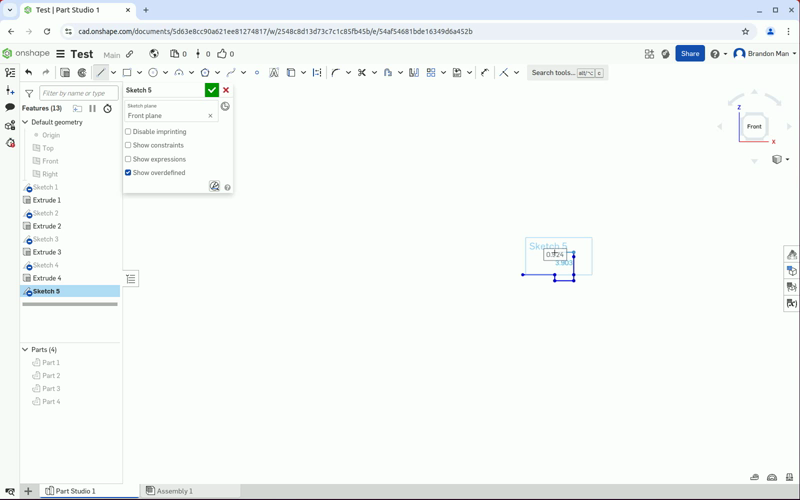
key_up(shift)
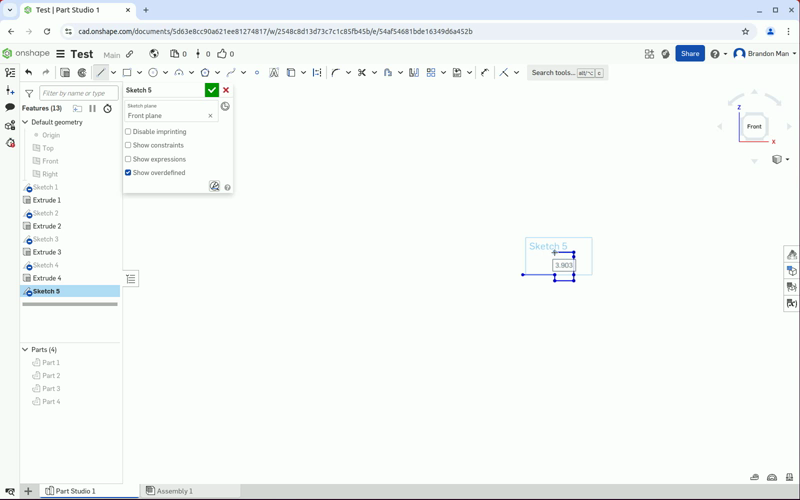
key_down(shift)
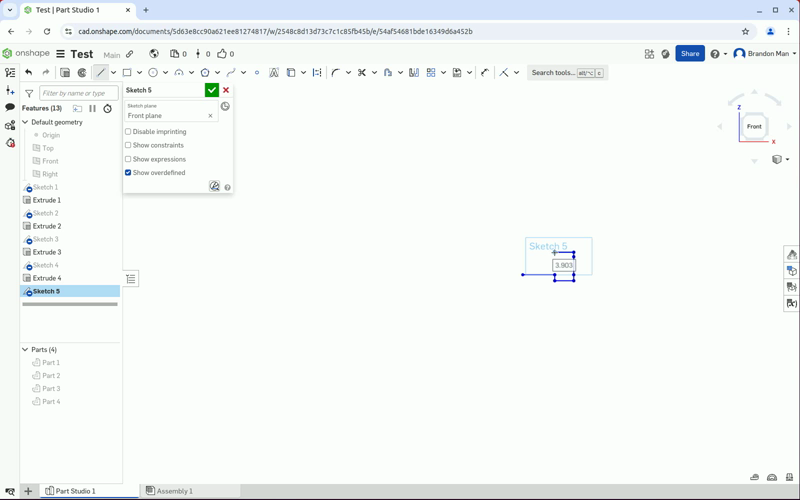
mouse_move(584, 252)
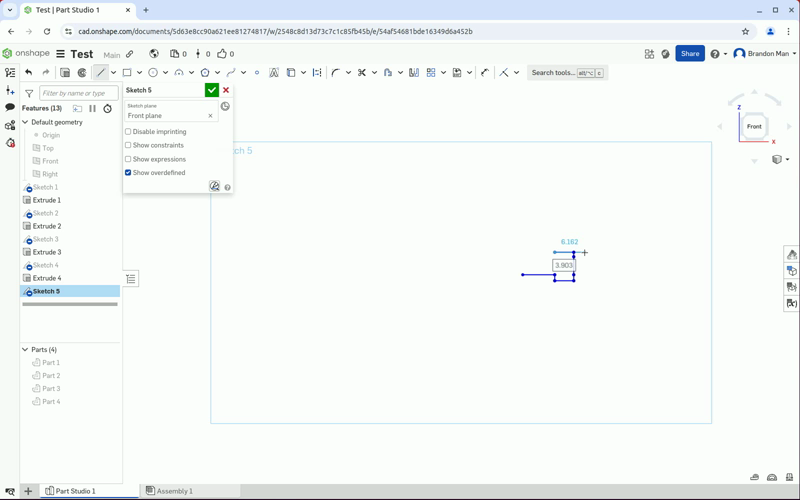
mouse_move(554, 256)
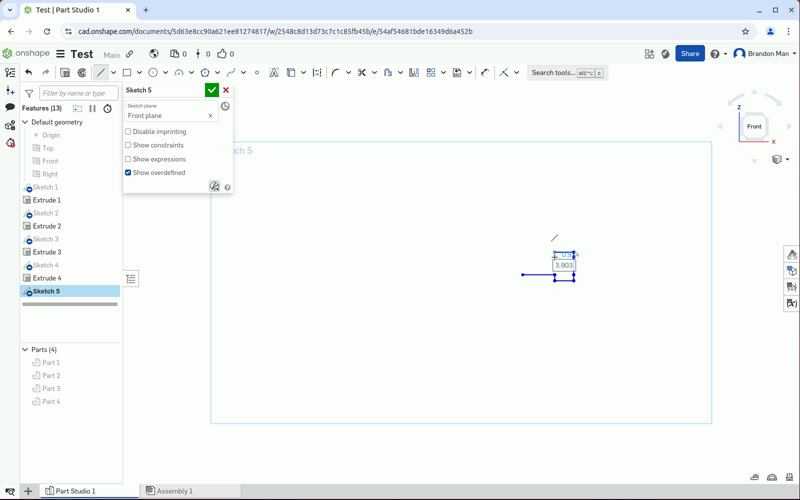
scroll(6)
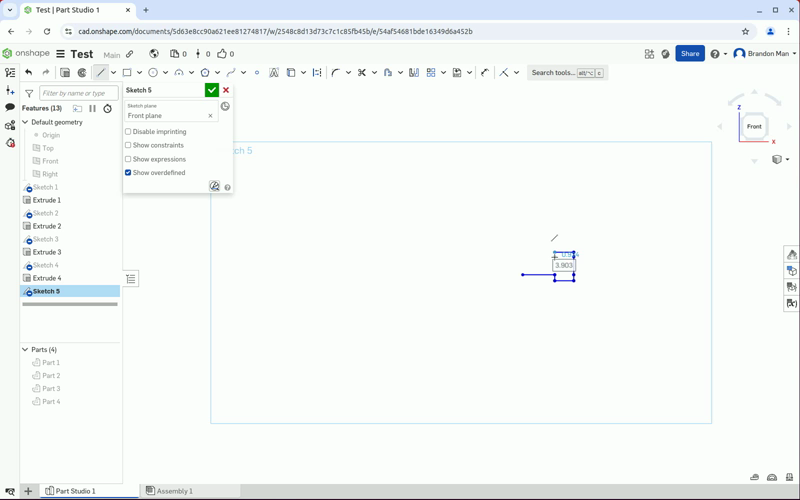
scroll(6)
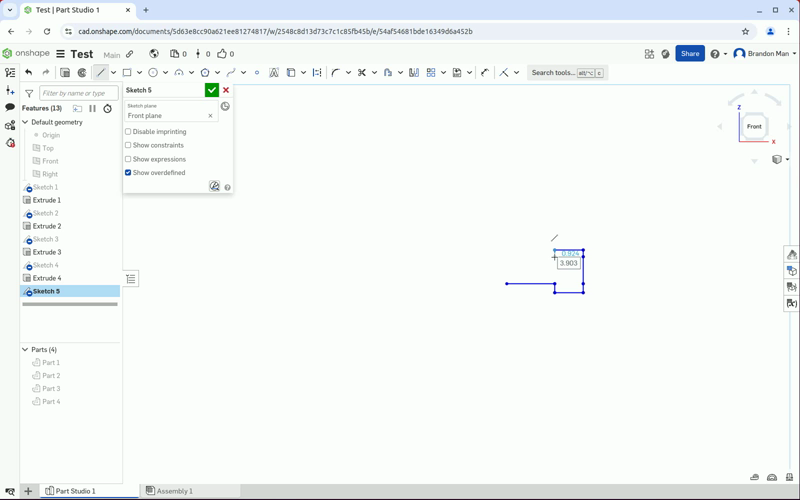
scroll(6)
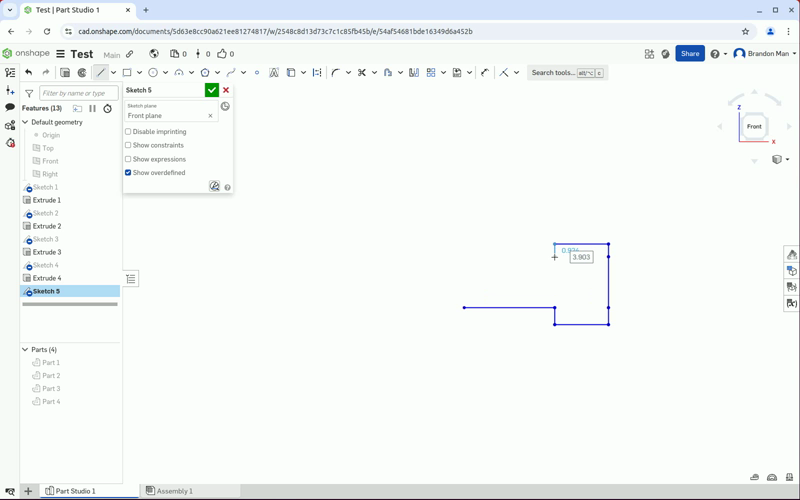
scroll(6)
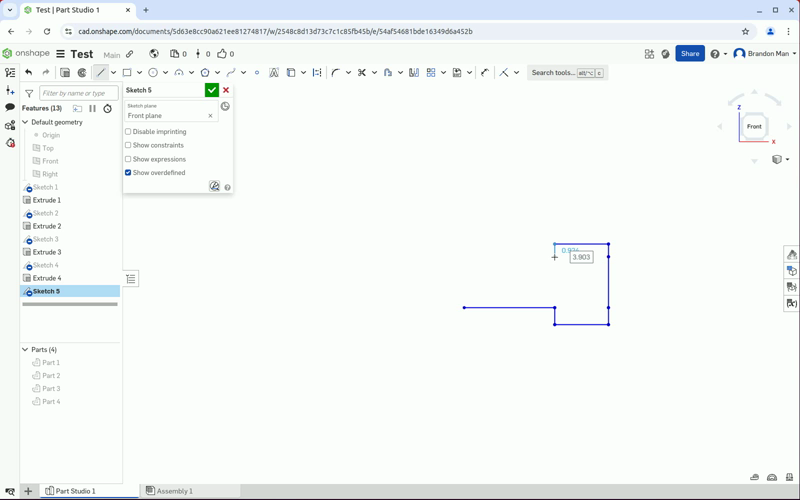
scroll(6)
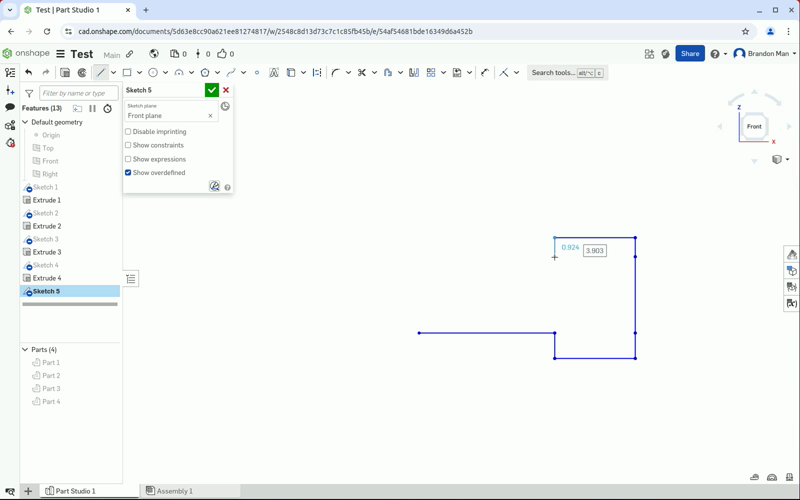
scroll(6)
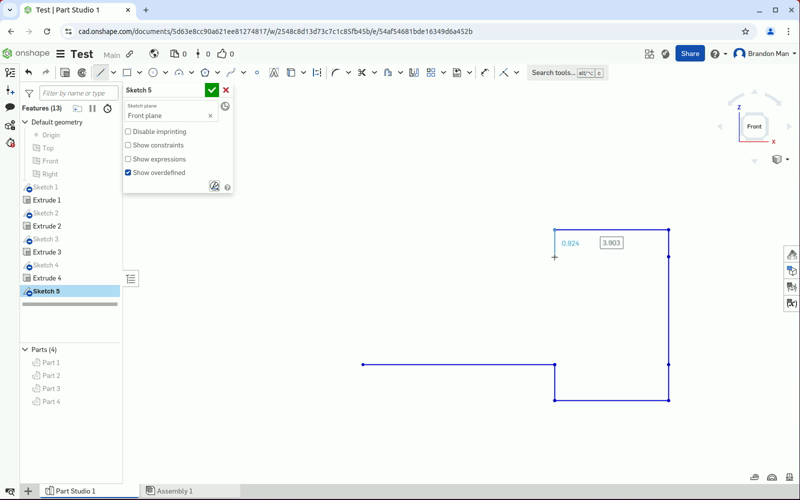
scroll(6)
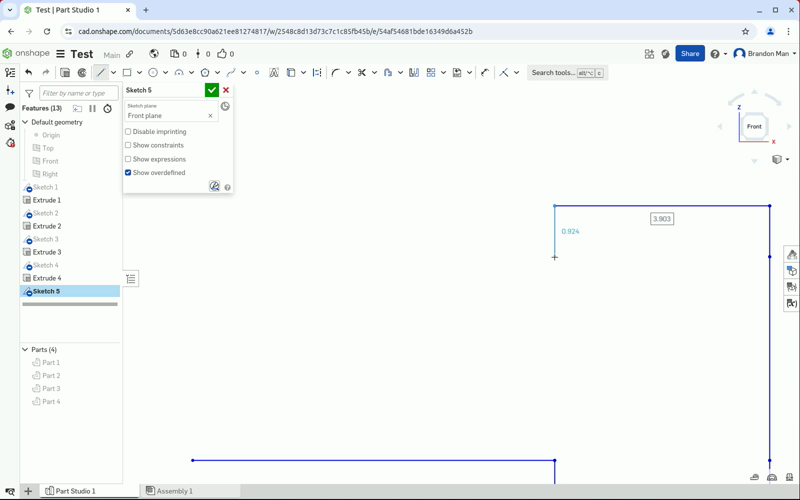
click(554, 256)
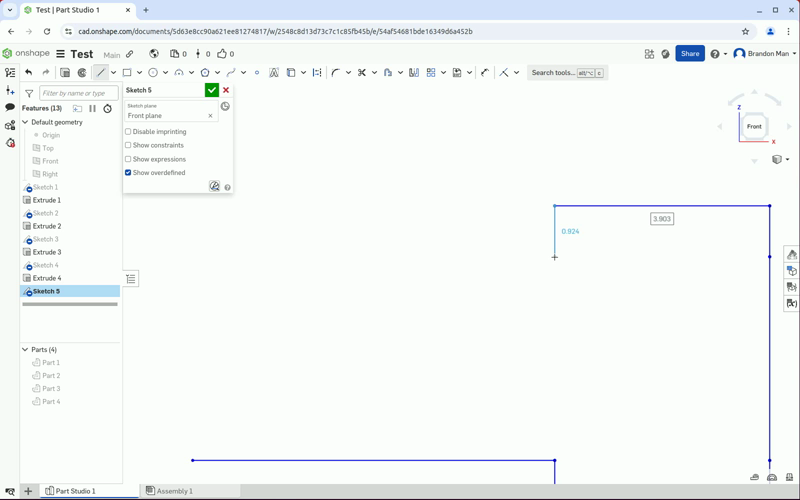
scroll(-6)
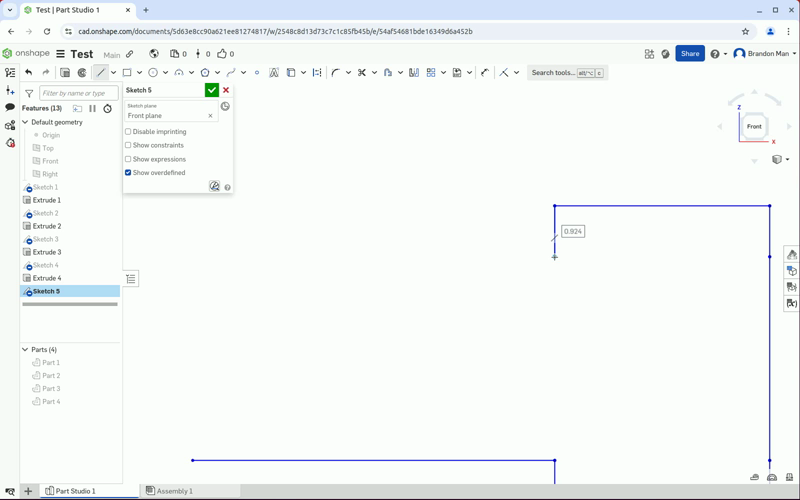
scroll(-6)
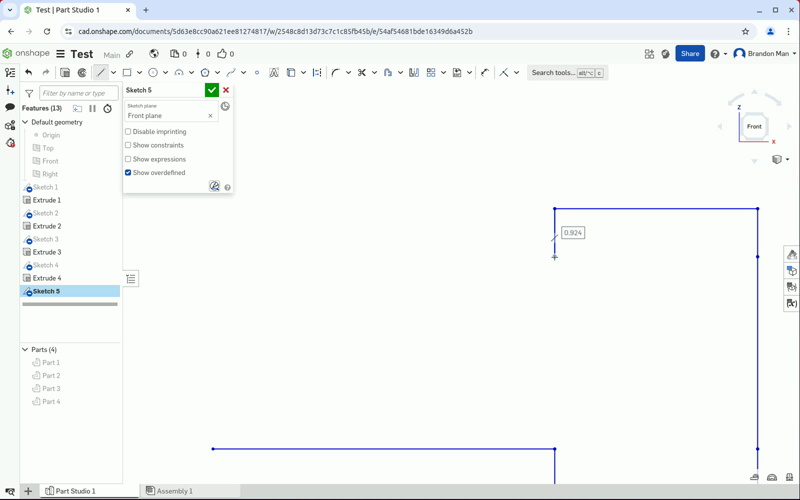
scroll(-6)
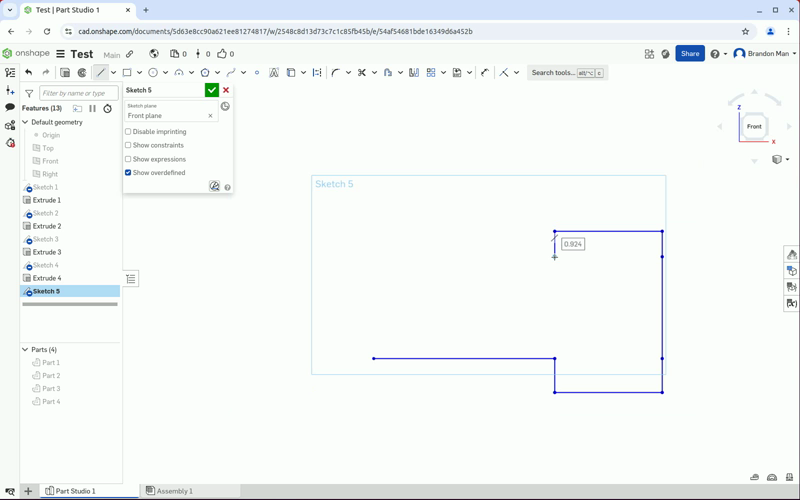
scroll(-6)
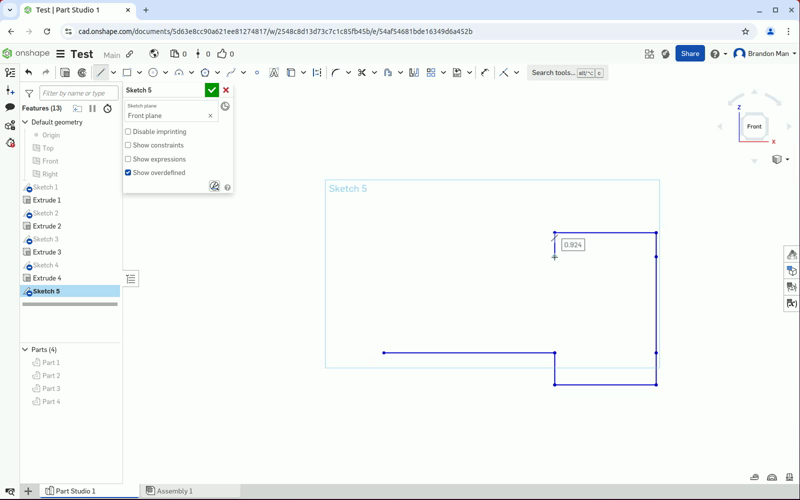
scroll(-6)
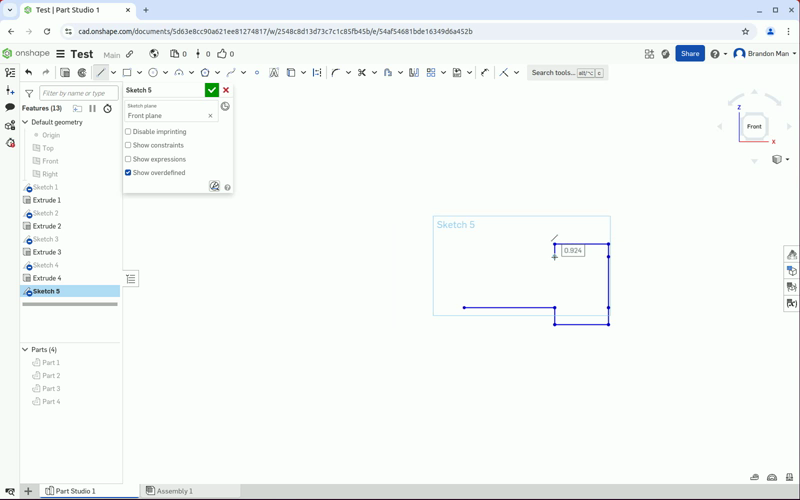
scroll(-6)
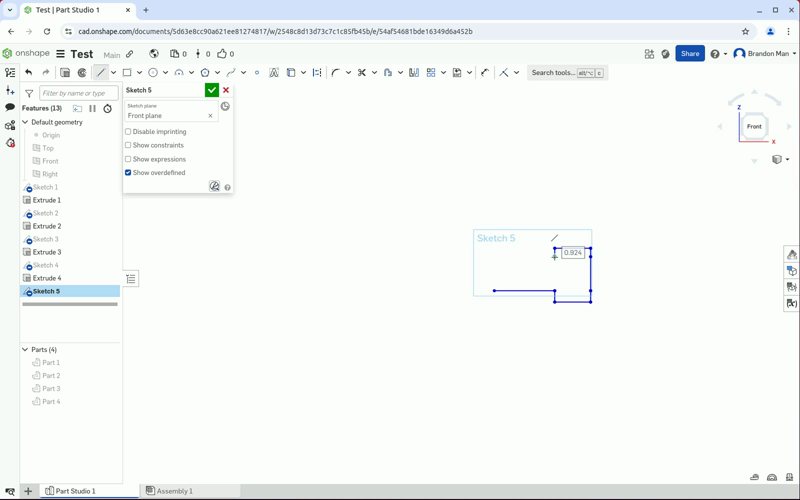
scroll(-6)
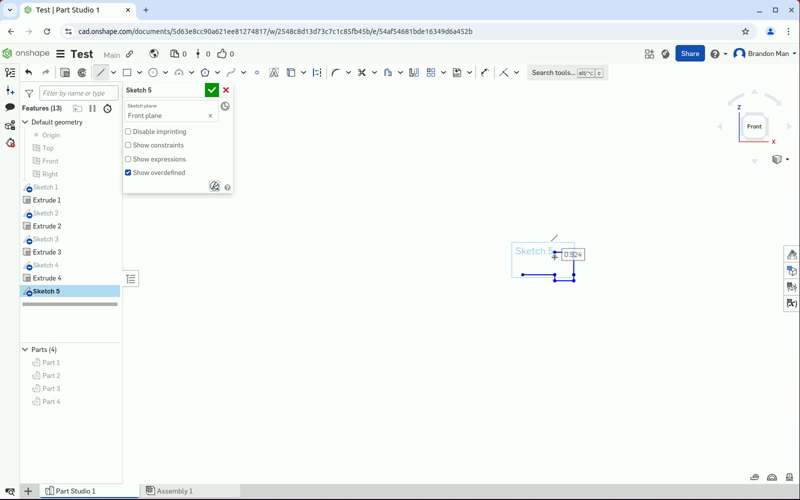
key_up(shift)
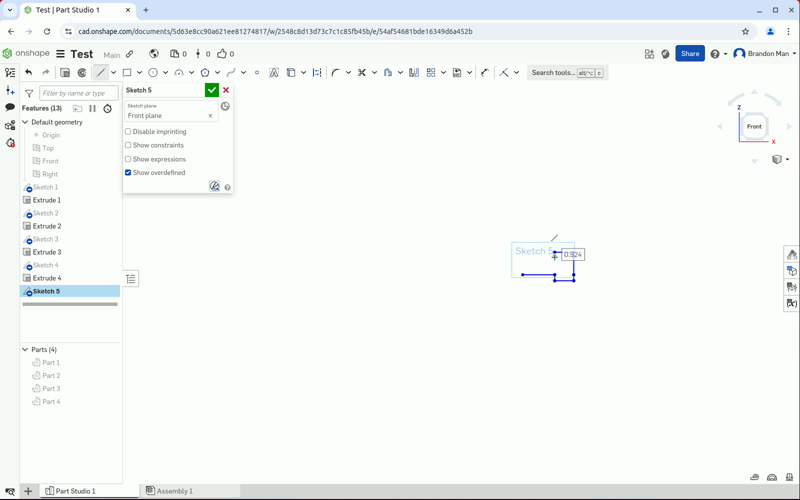
key_down(shift)
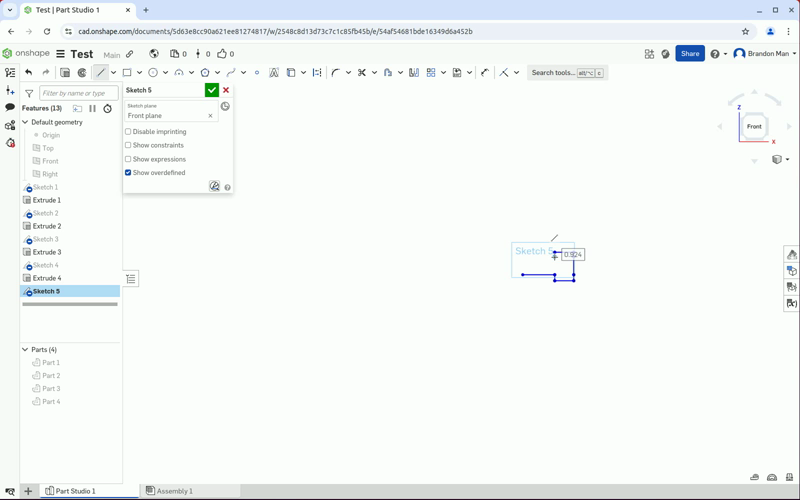
mouse_move(584, 256)
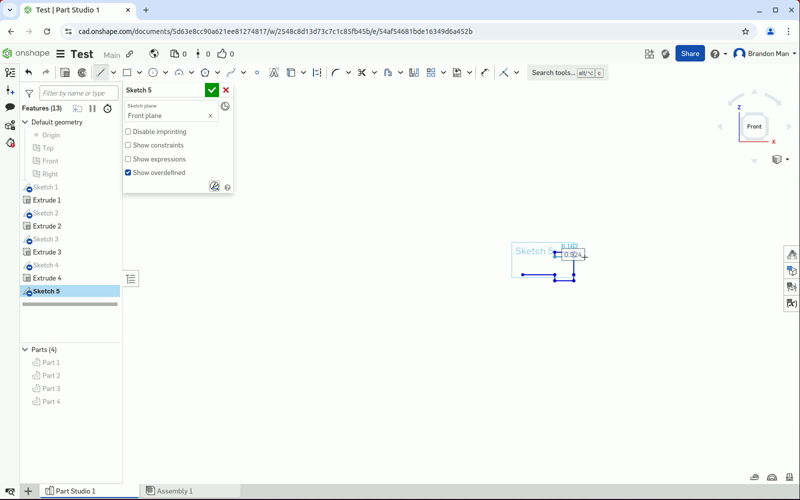
mouse_move(522, 256)
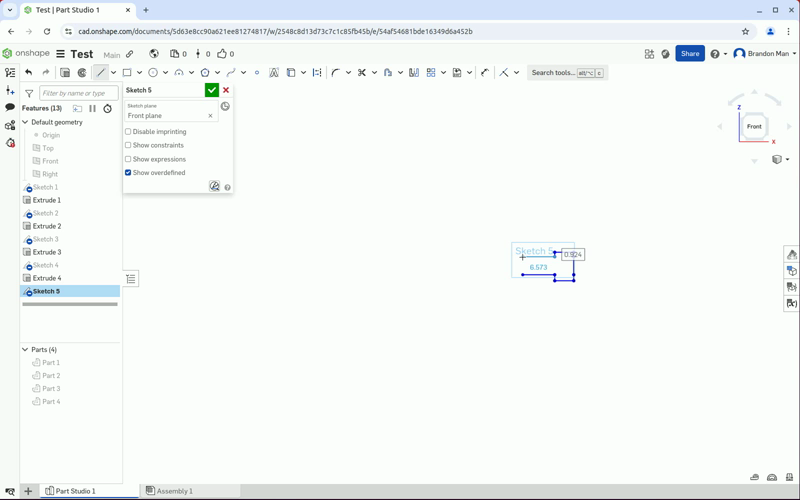
click(522, 256)
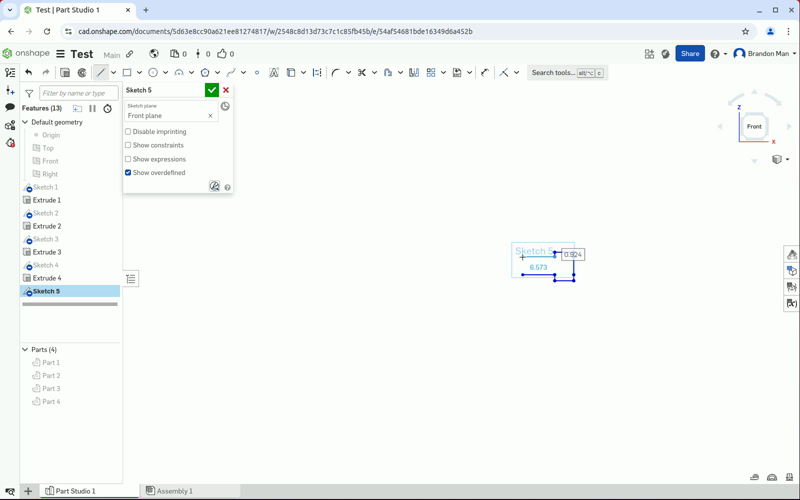
key_up(shift)
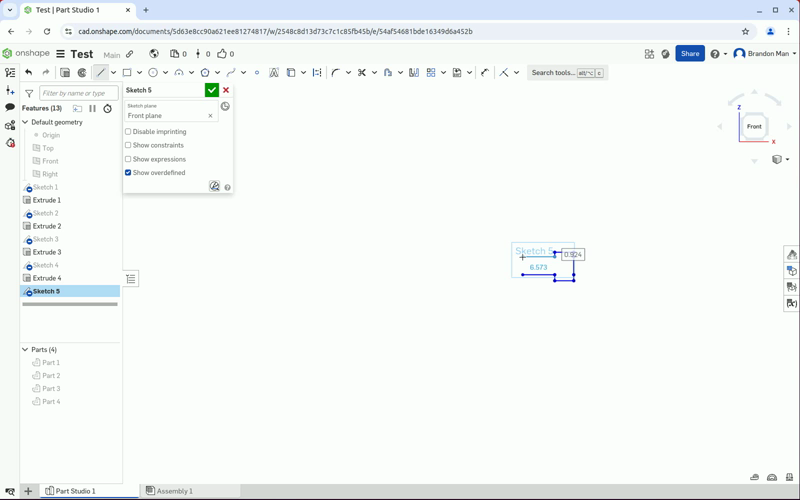
mouse_move(552, 256)
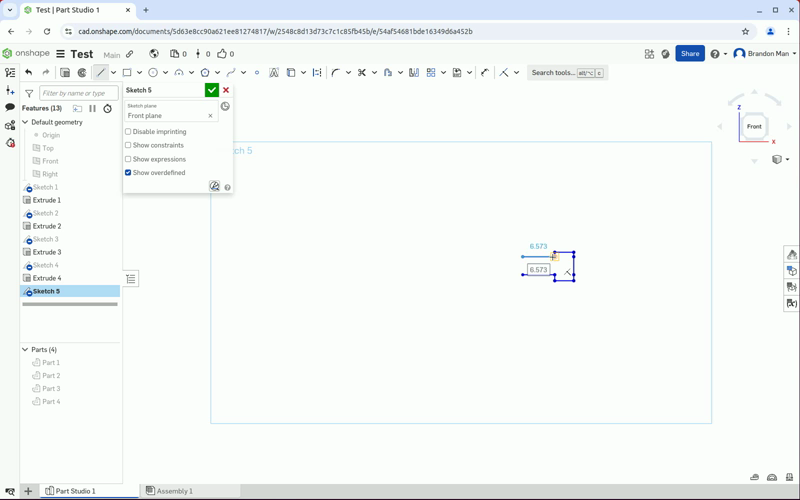
key_down(shift)
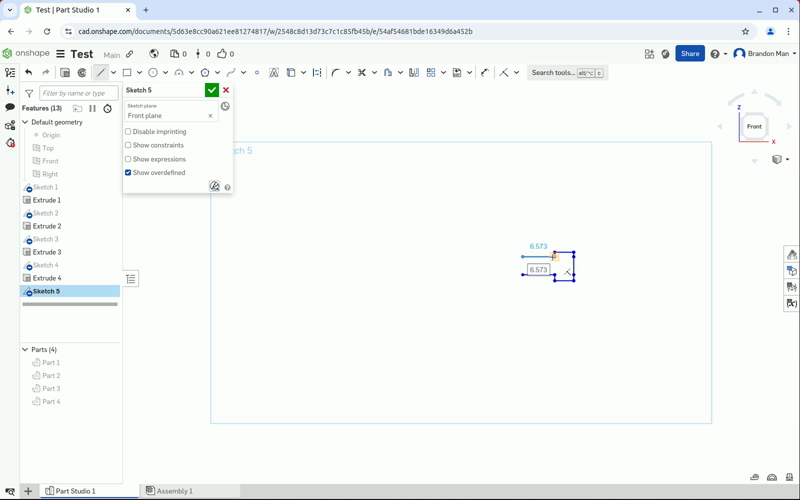
mouse_move(522, 274)
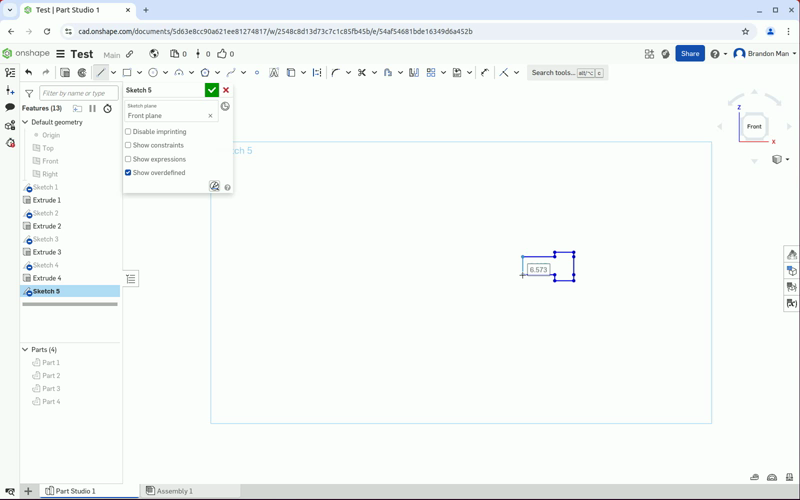
key_up(shift)
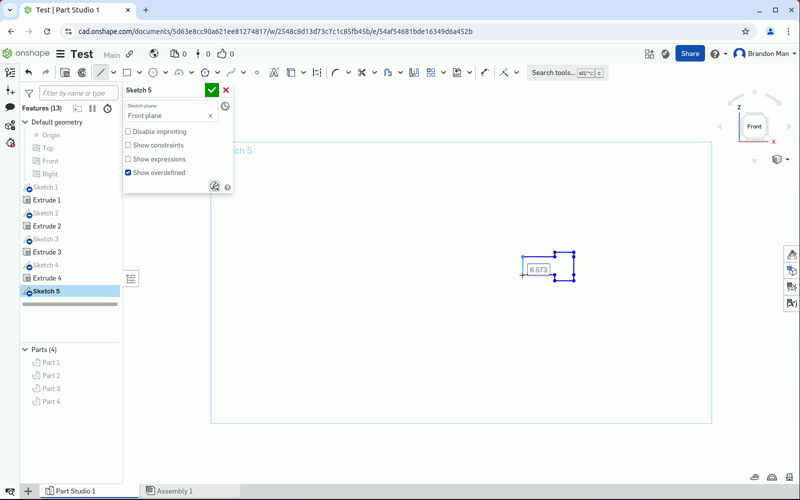
click(522, 274)
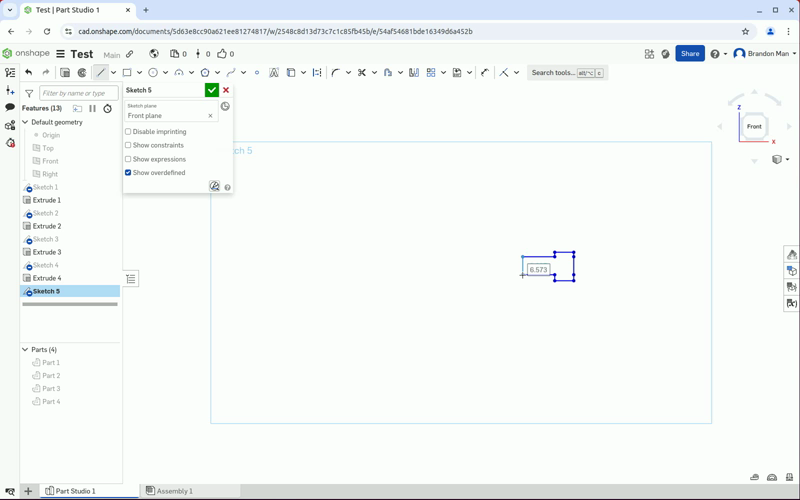
key(esc)
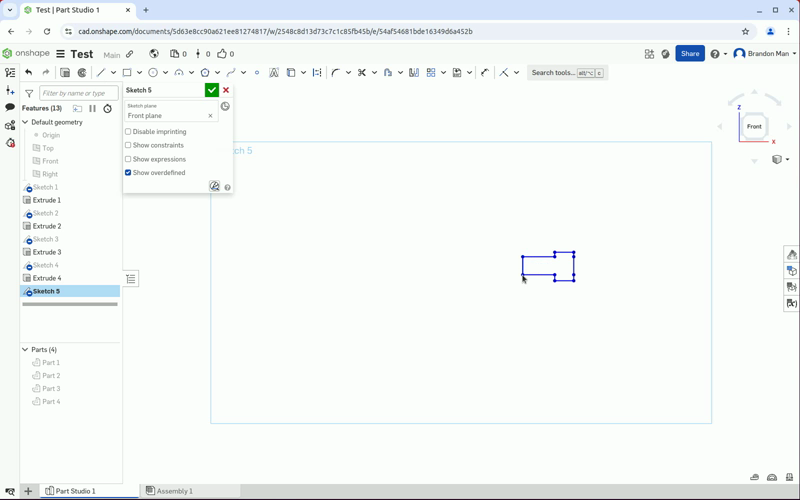
mouse_move(559, 265)
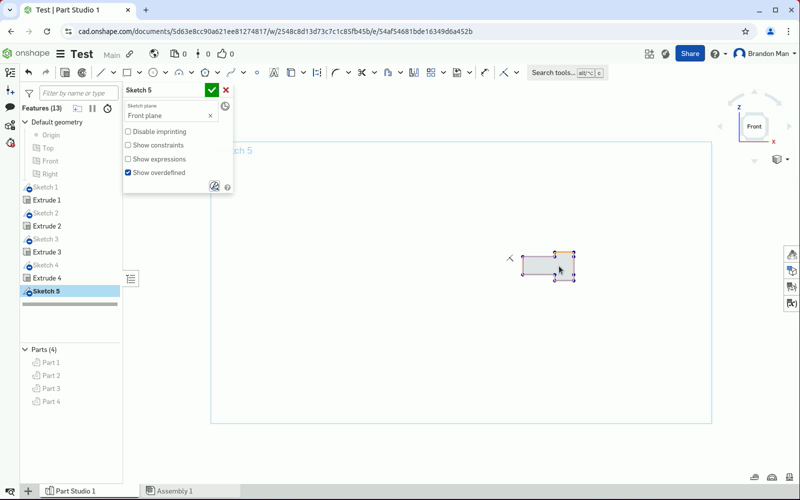
scroll(6)
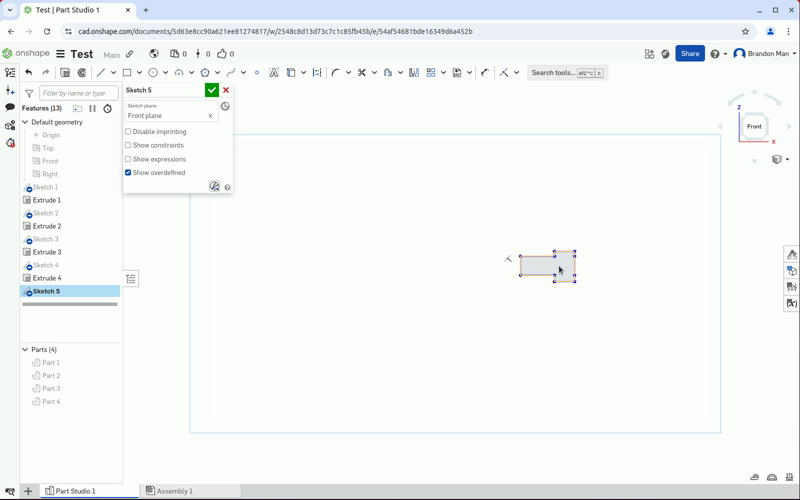
scroll(6)
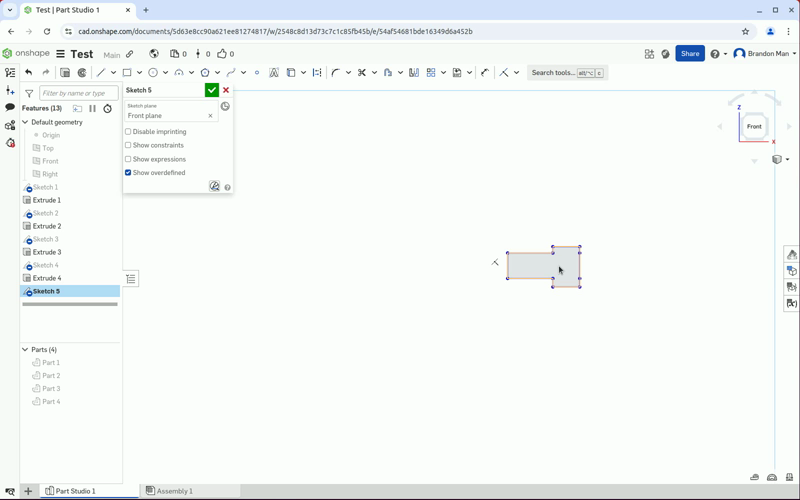
scroll(6)
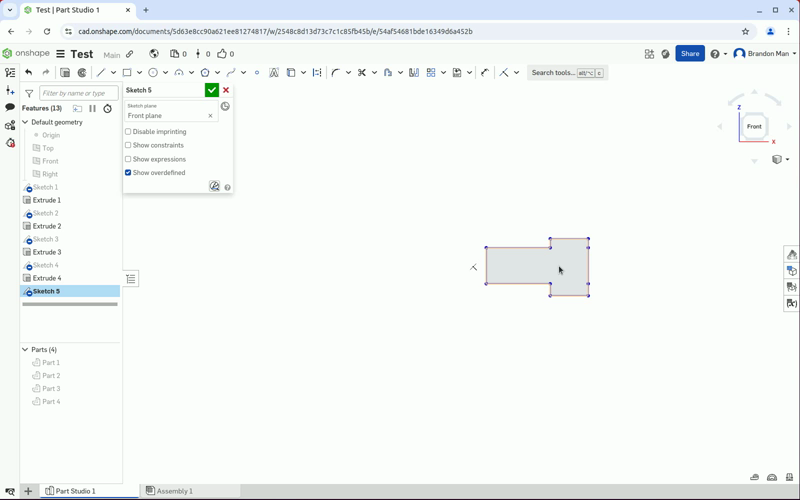
scroll(6)
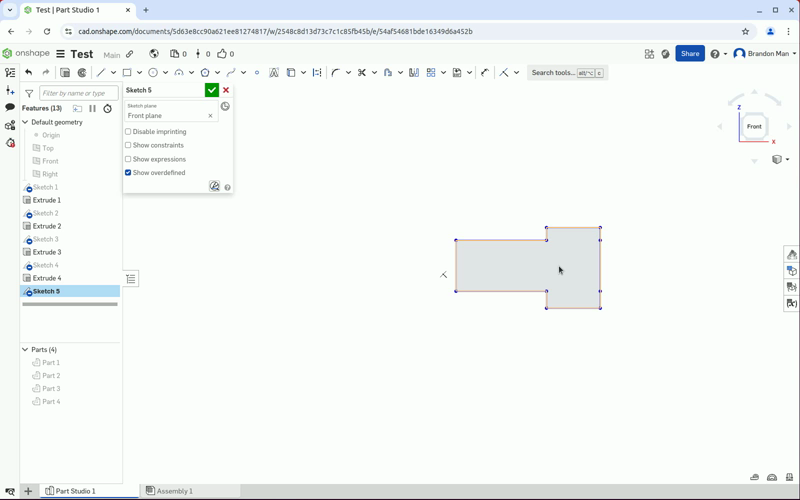
scroll(6)
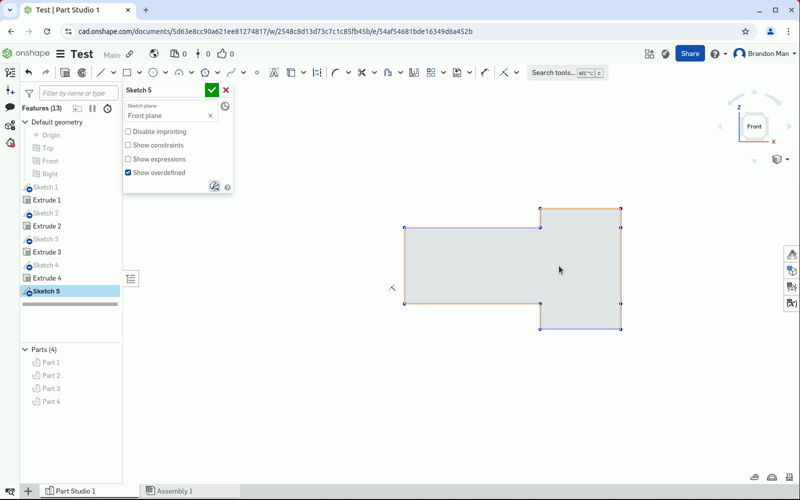
scroll(6)
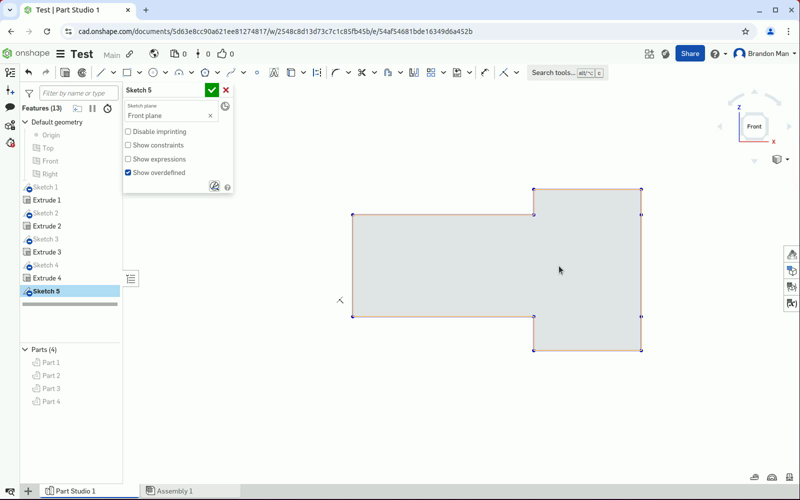
scroll(6)
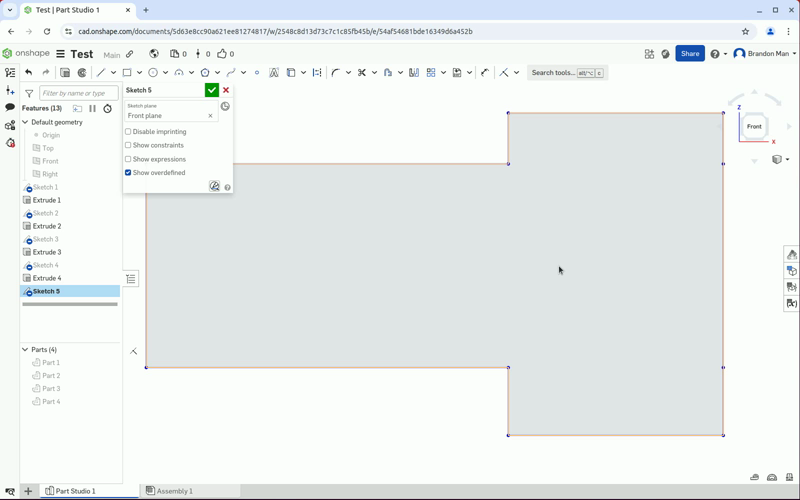
click(559, 265)
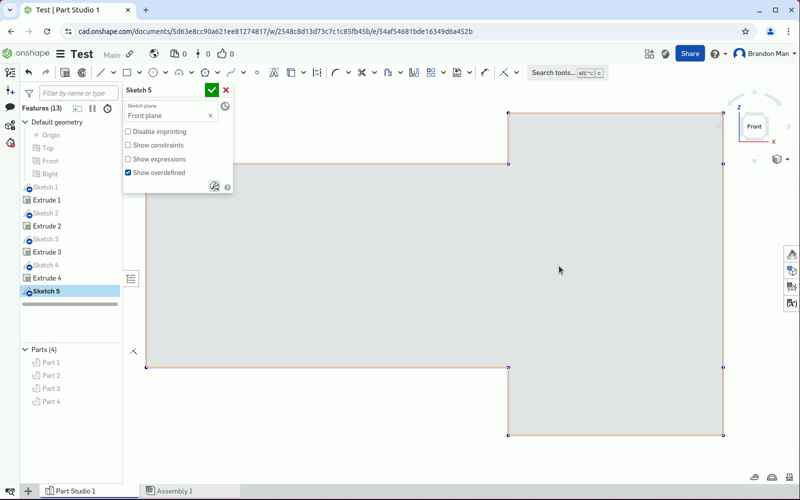
scroll(-6)
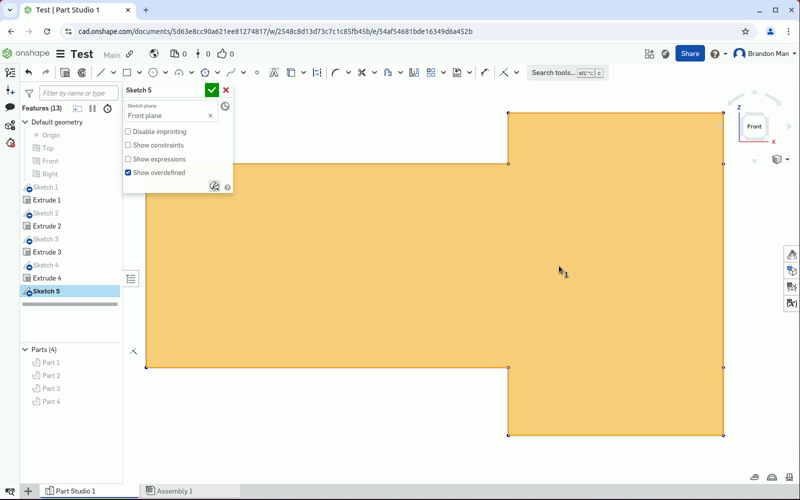
scroll(-6)
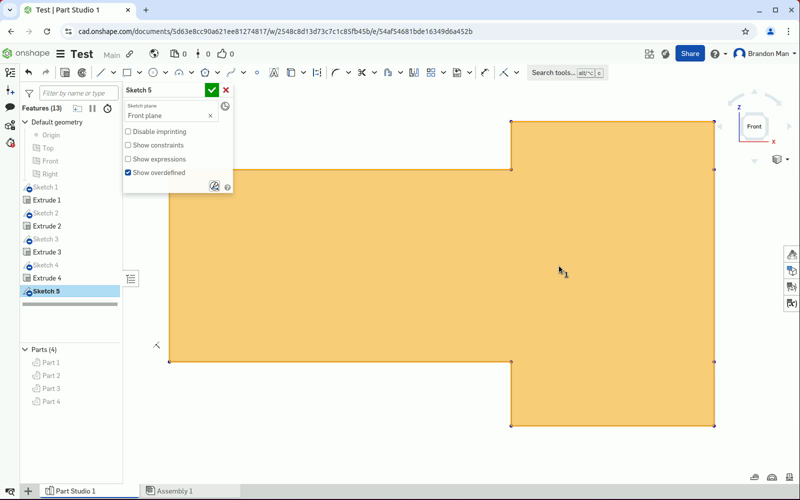
scroll(-6)
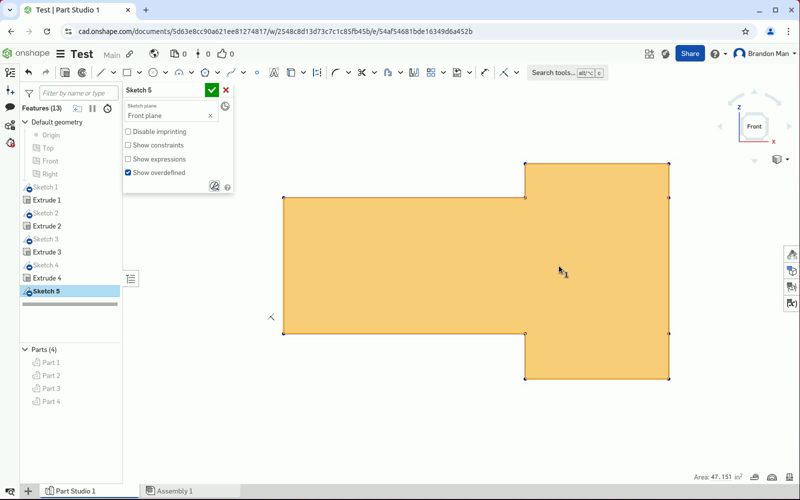
scroll(-6)
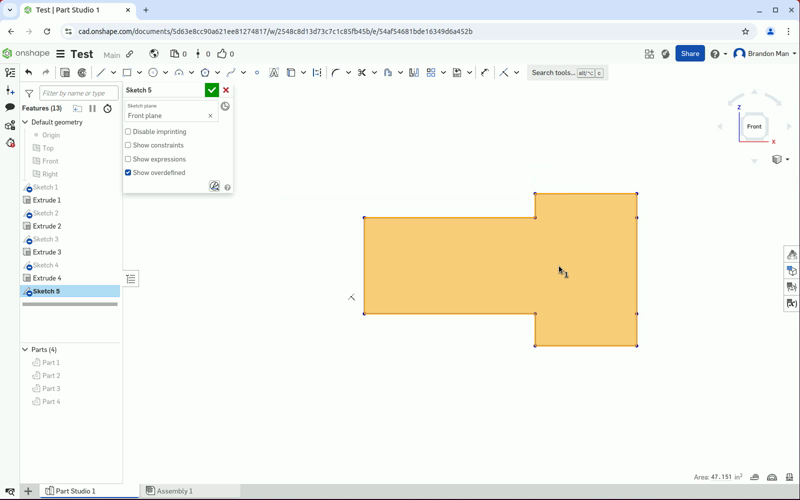
scroll(-6)
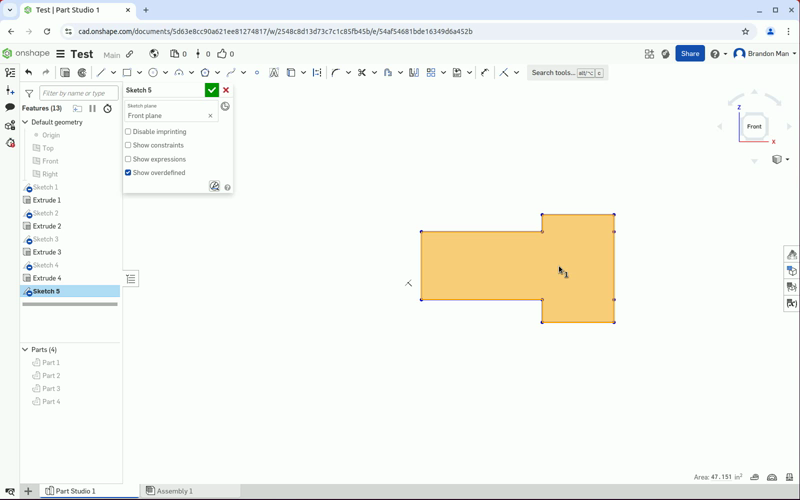
scroll(-6)
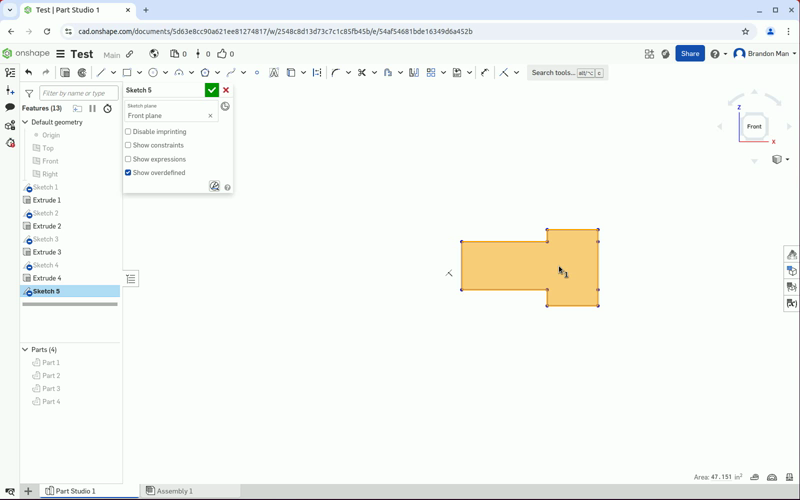
scroll(-6)
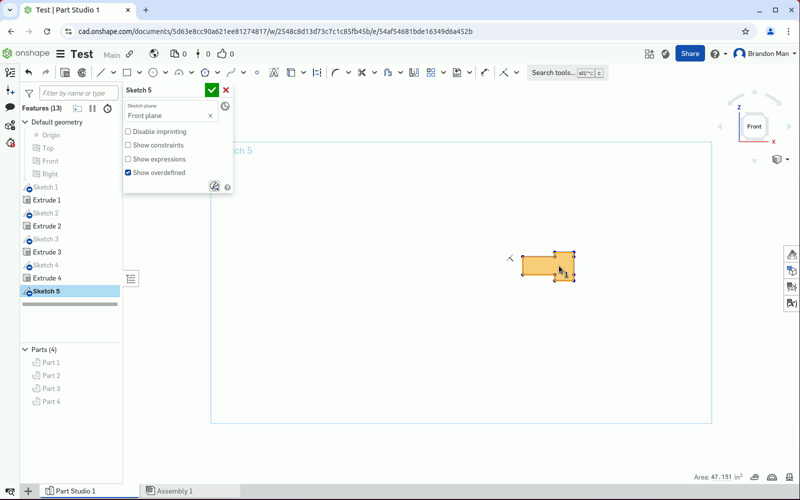
mouse_move(73, 352)
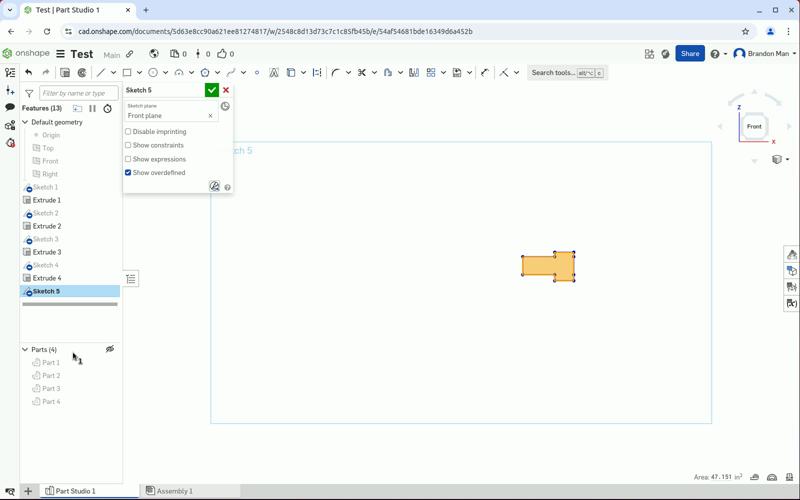
key(shift+y)
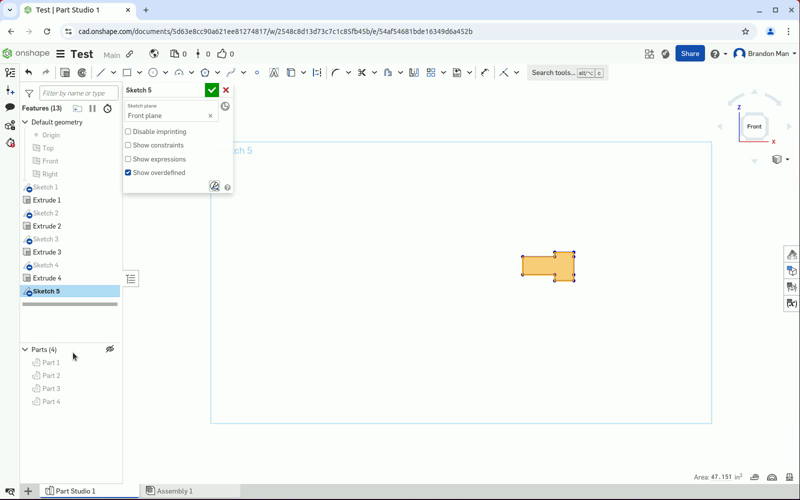
key(shift+e)
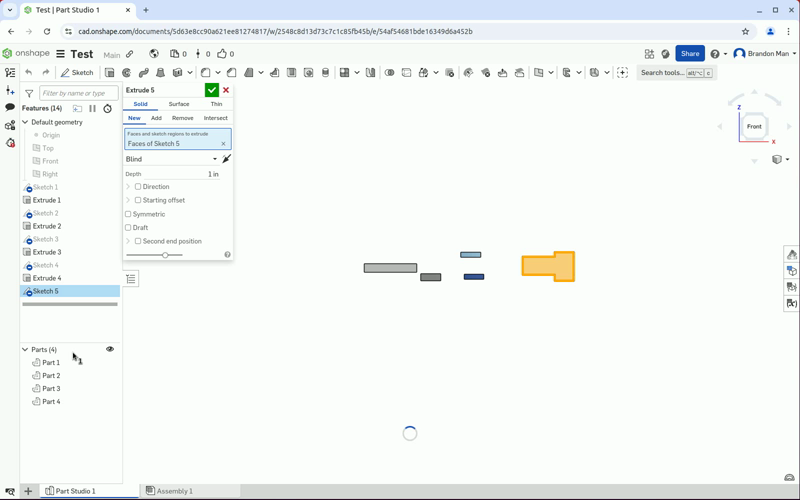
mouse_move(143, 106)
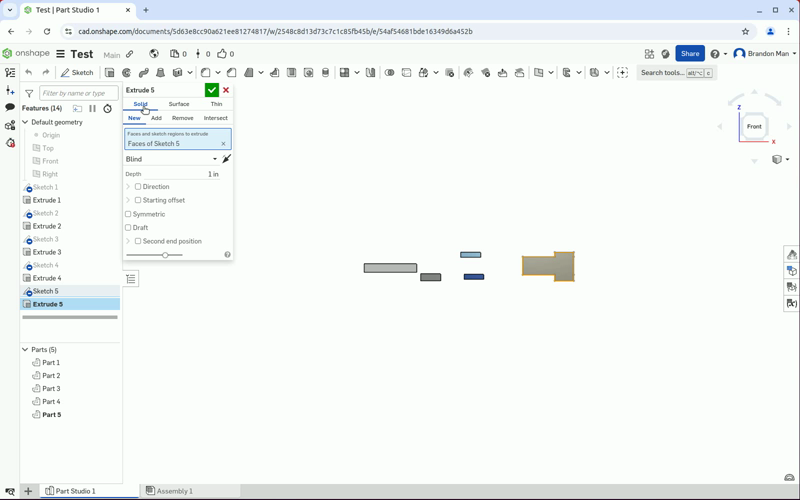
click(143, 106)
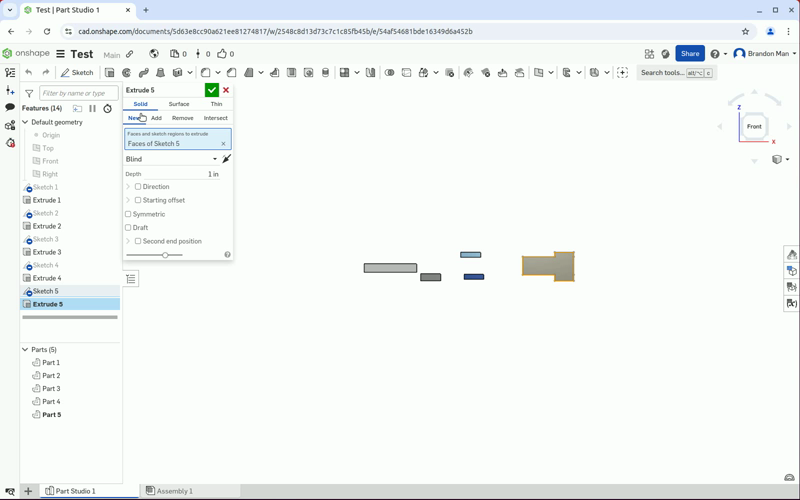
mouse_move(137, 120)
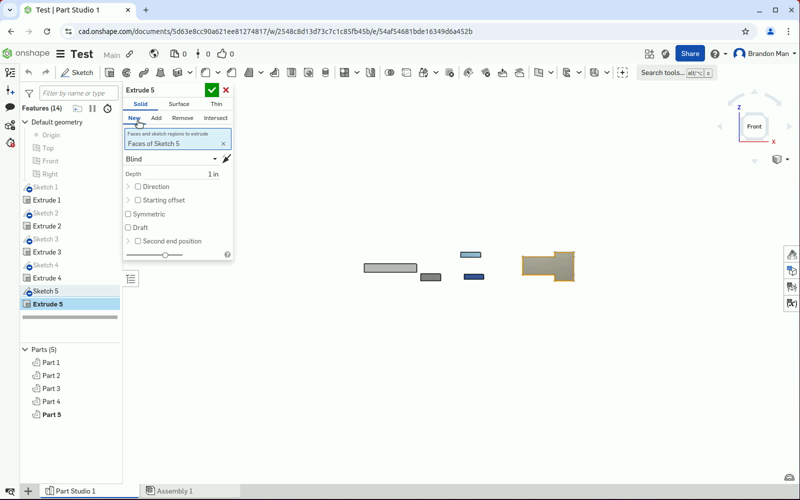
click(137, 120)
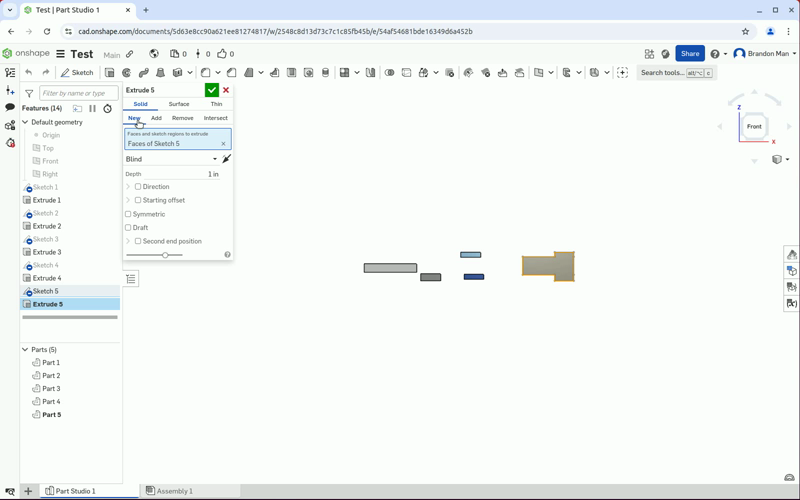
key(tab, 4)
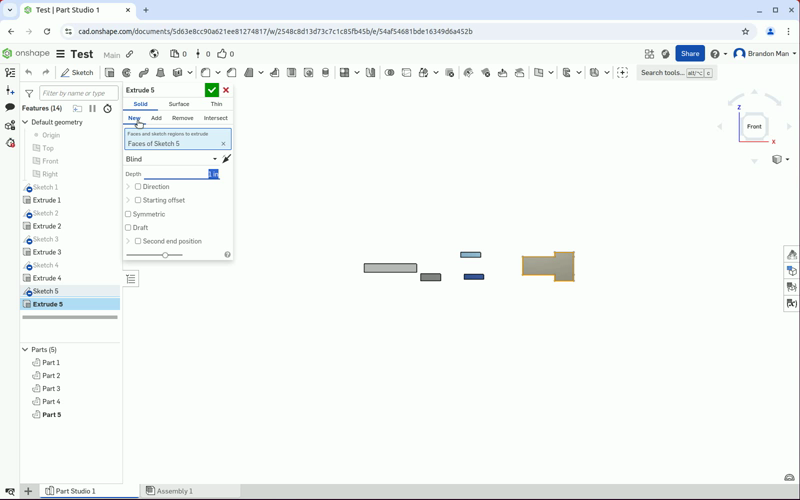
text(3.851)
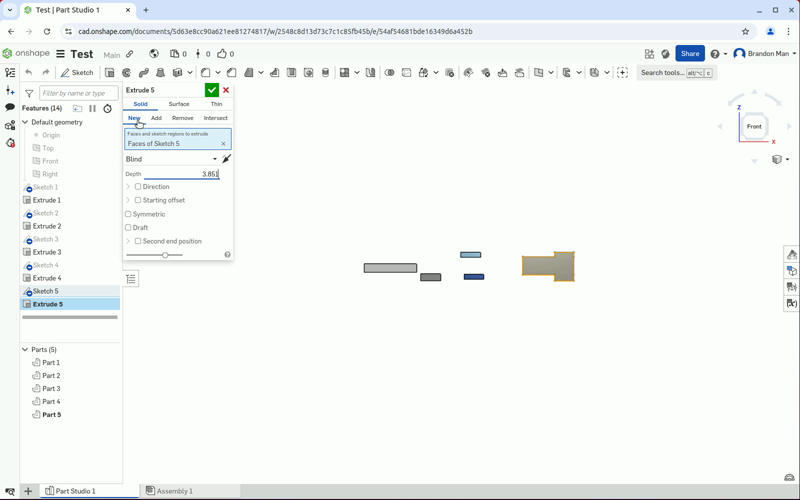
key(enter)
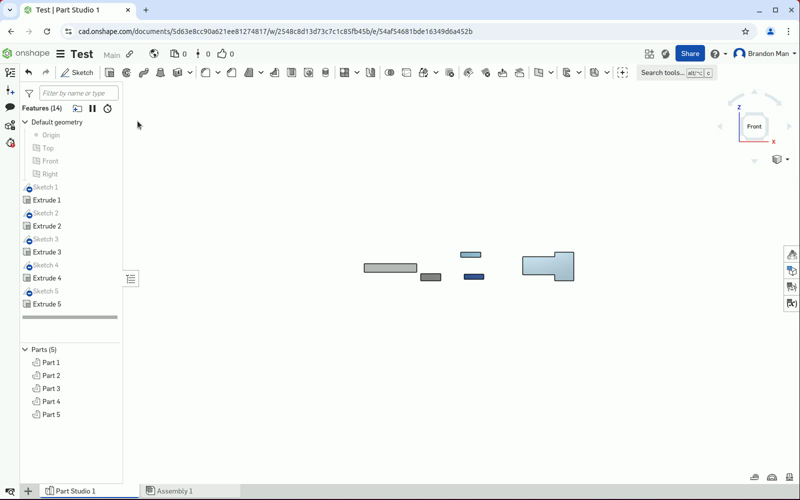
key(shift+h)
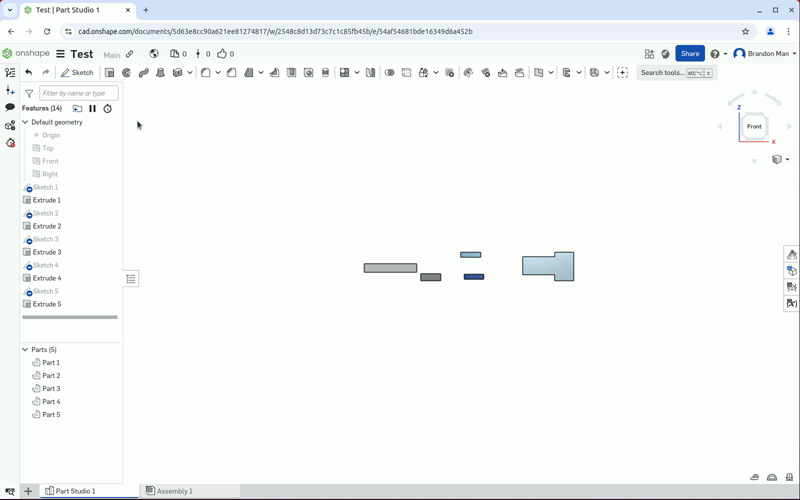
key(shift+h)
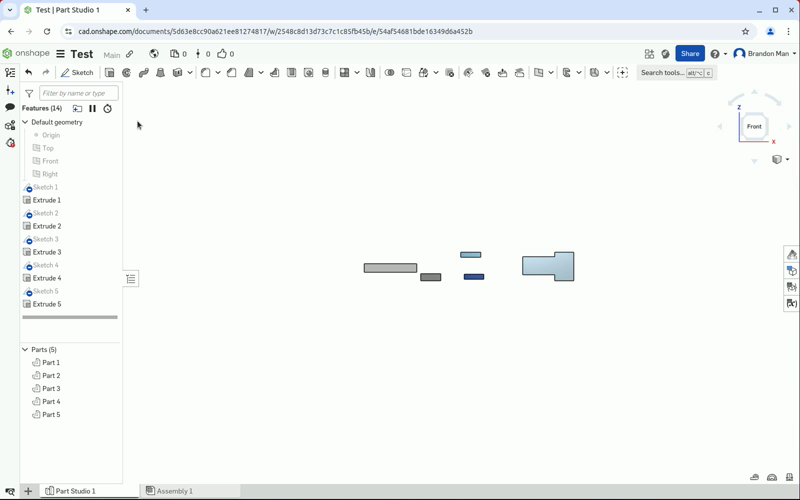
mouse_move(73, 189)
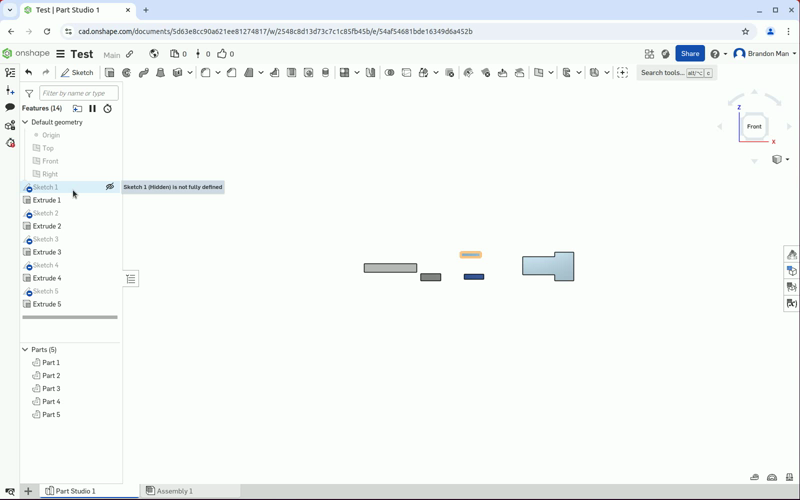
click(73, 189)
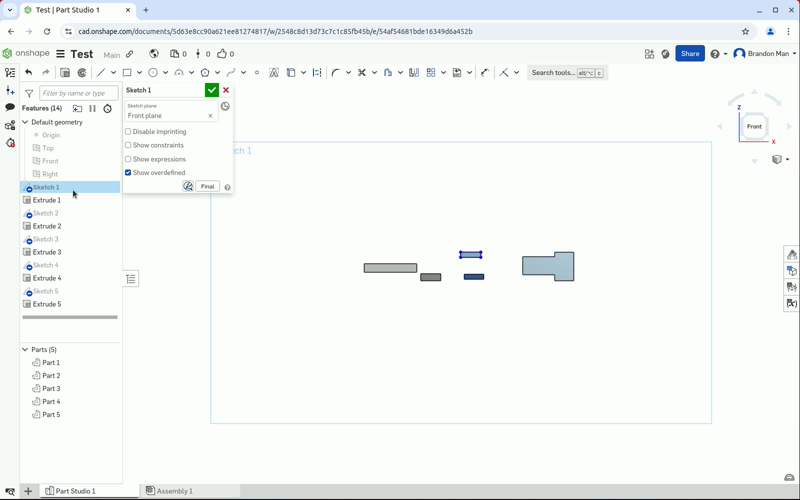
mouse_move(229, 92)
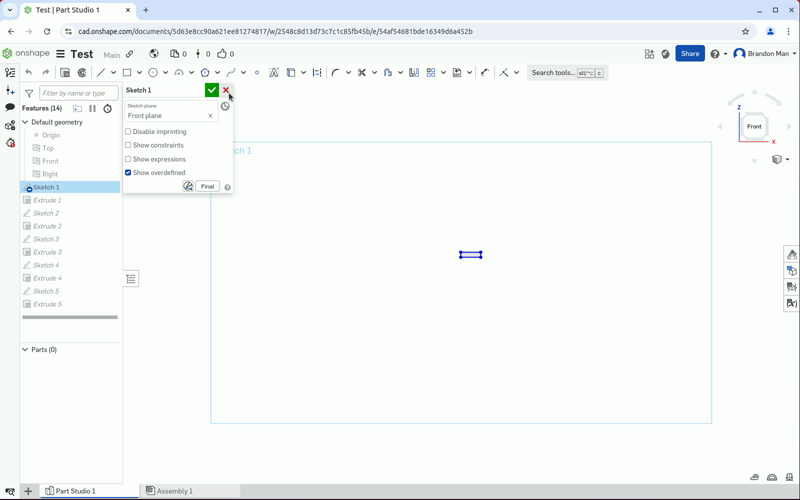
click(229, 92)
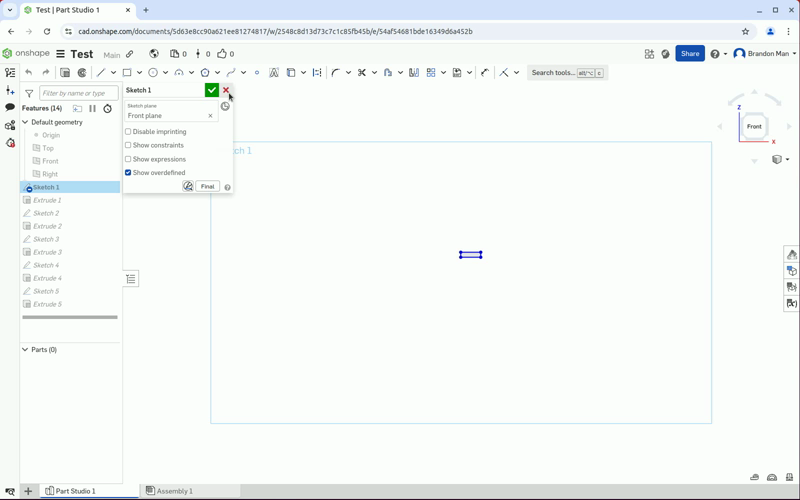
key(shift+s)
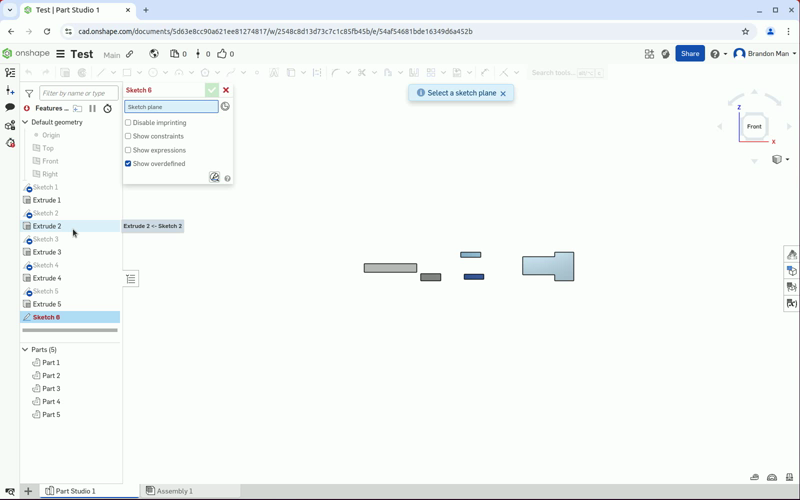
scroll(3)
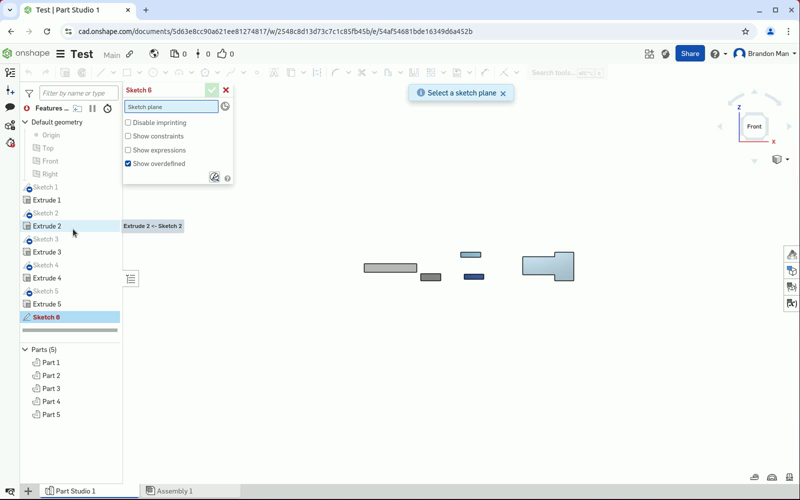
mouse_move(73, 163)
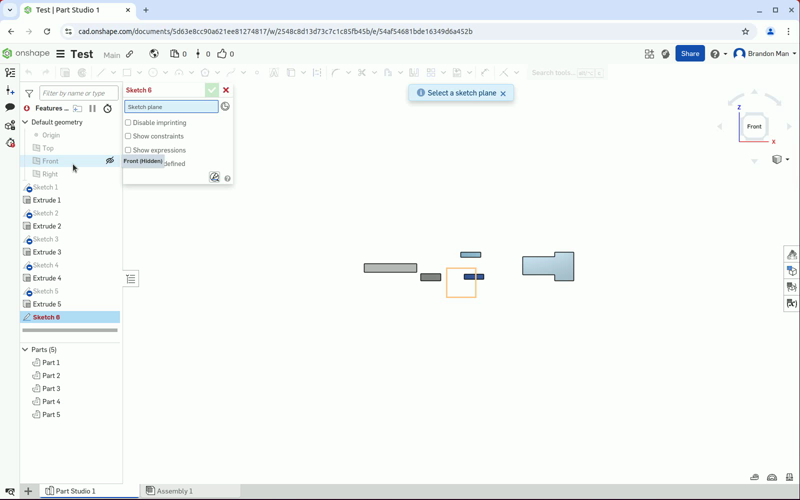
click(73, 163)
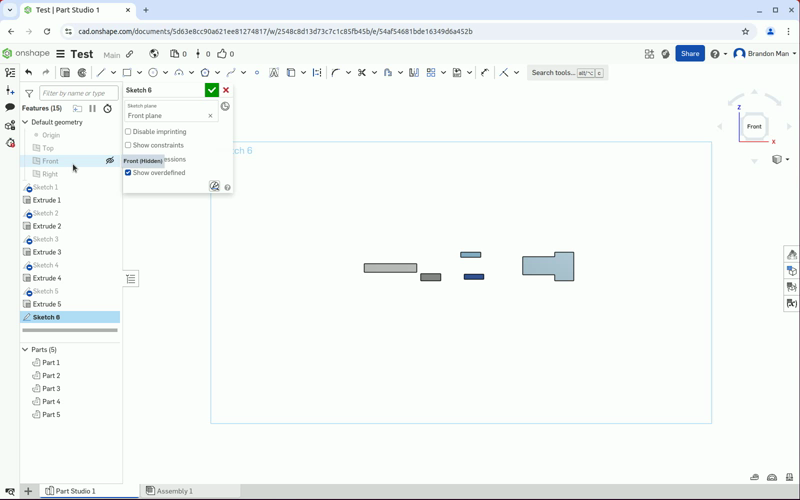
mouse_move(73, 352)
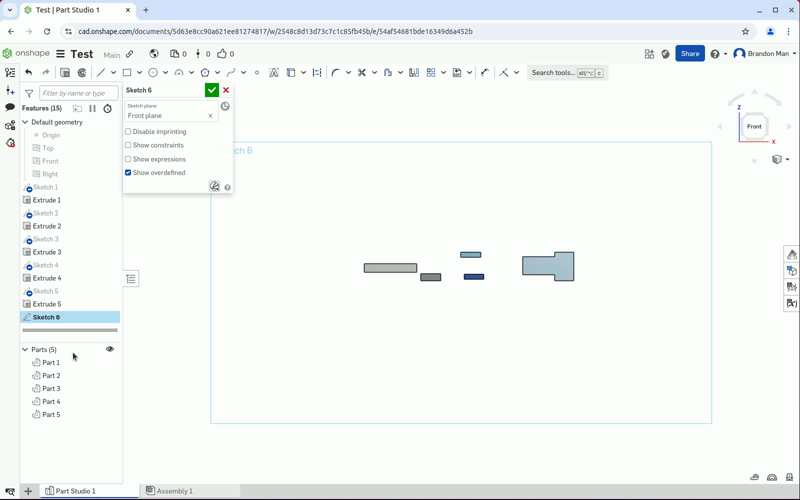
key(y)
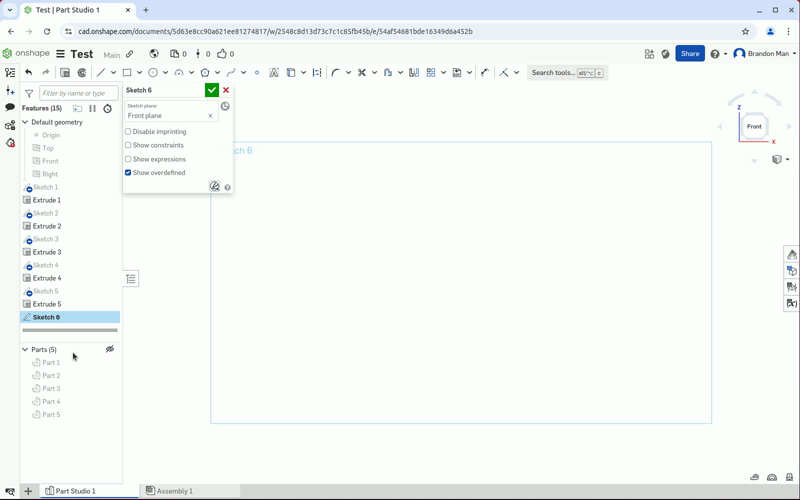
key(l)
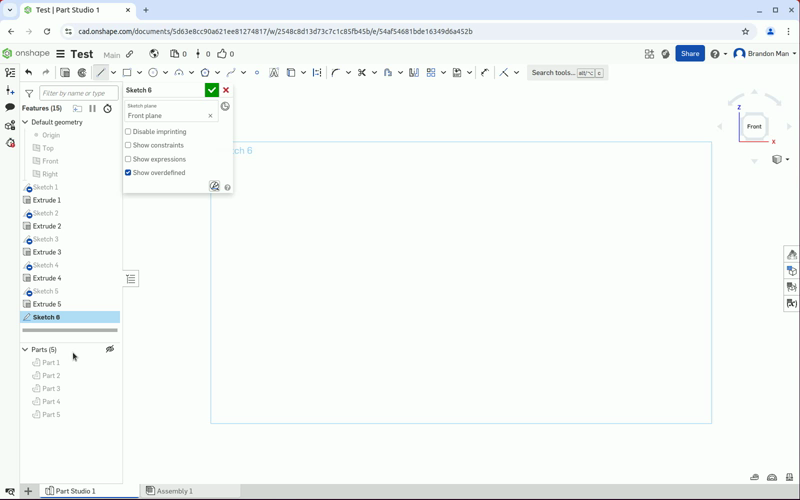
key_down(shift)
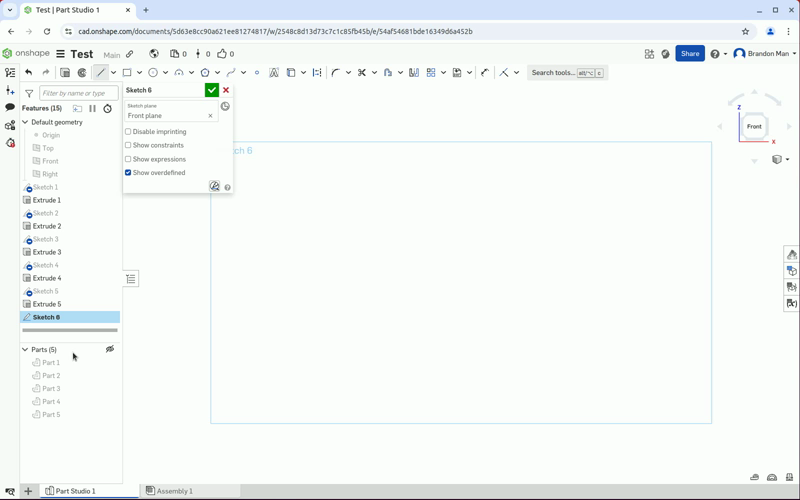
mouse_move(417, 274)
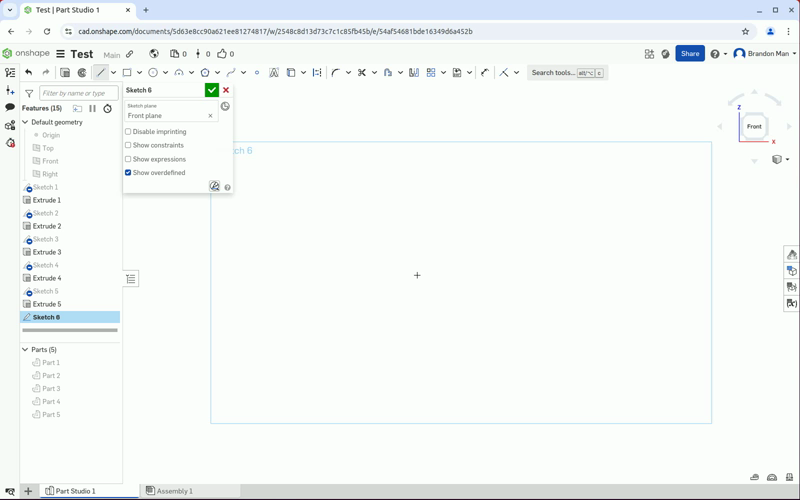
click(417, 274)
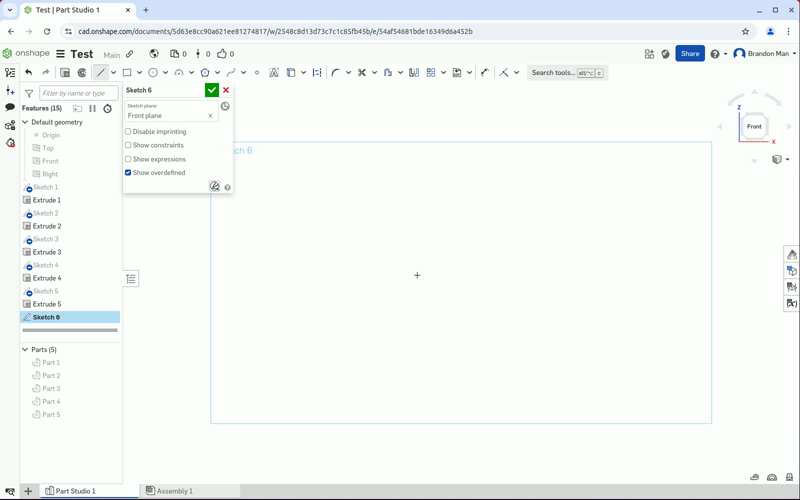
key_up(shift)
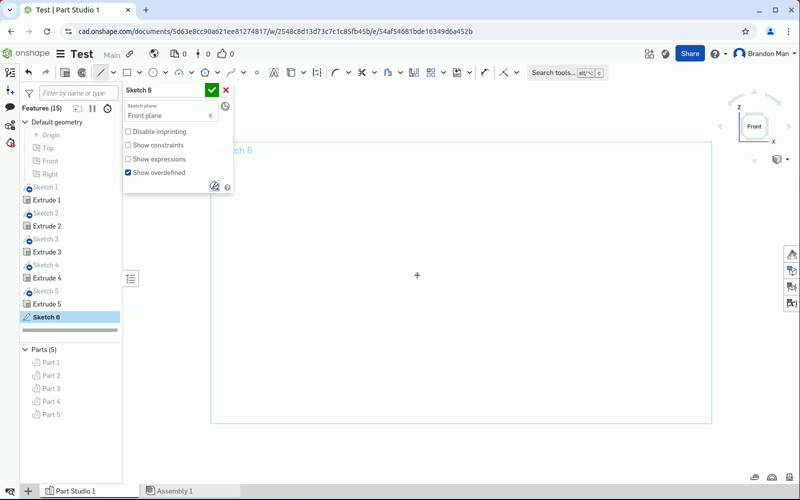
key_down(shift)
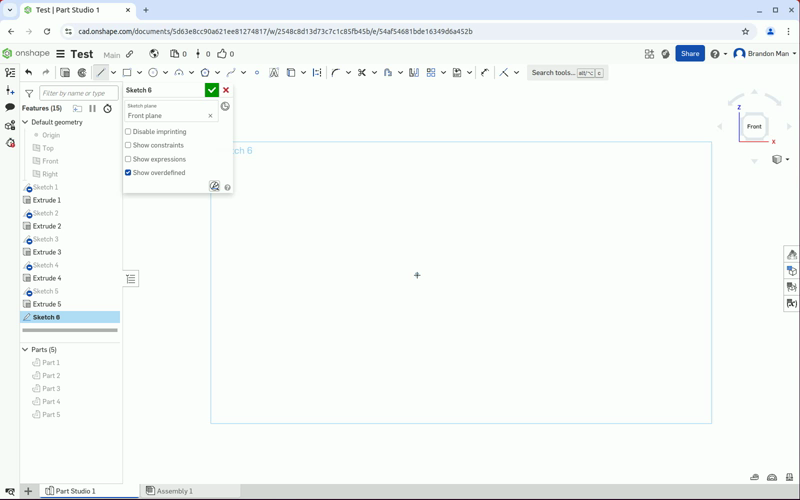
mouse_move(447, 274)
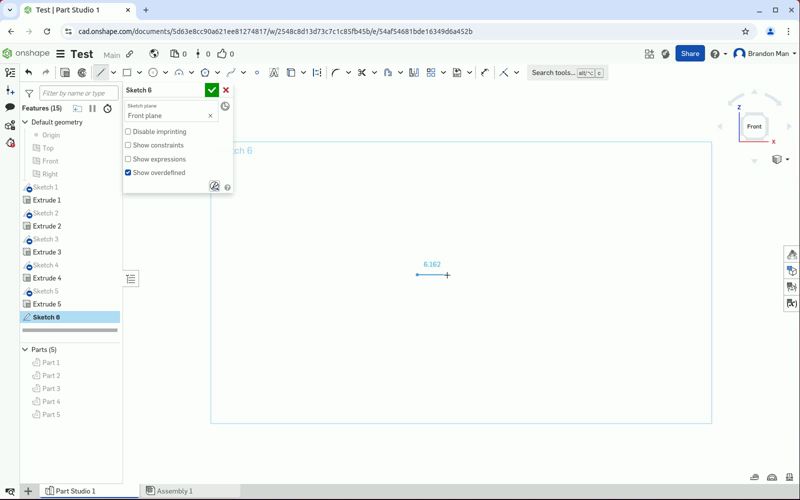
mouse_move(420, 274)
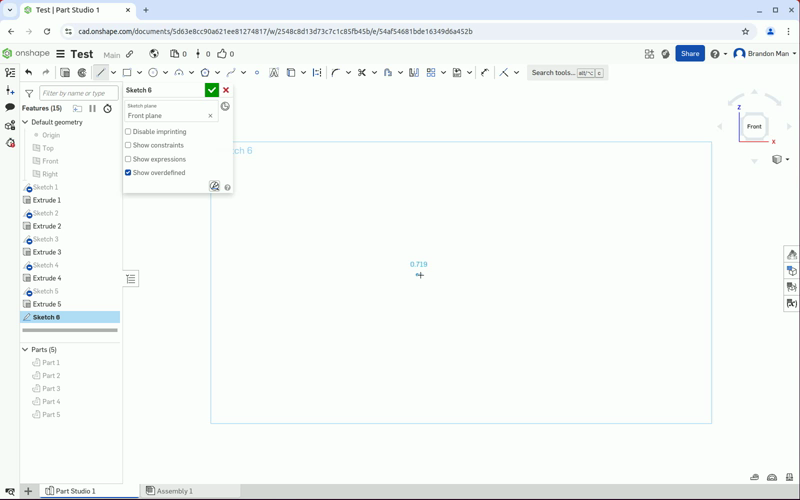
scroll(6)
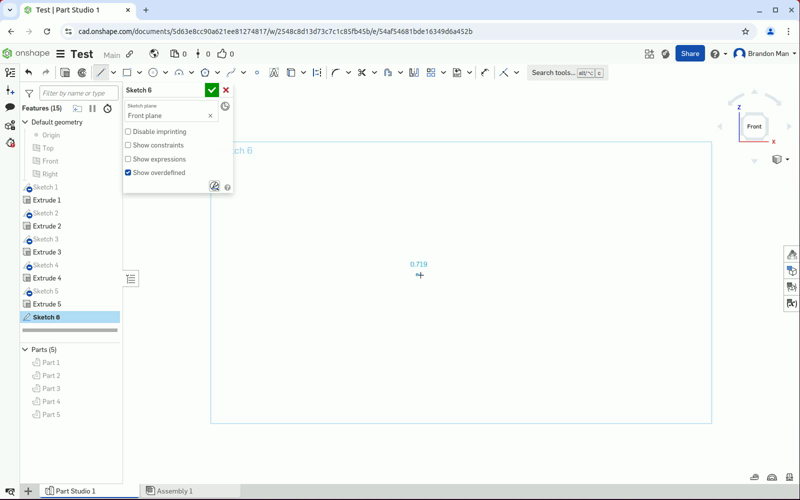
scroll(6)
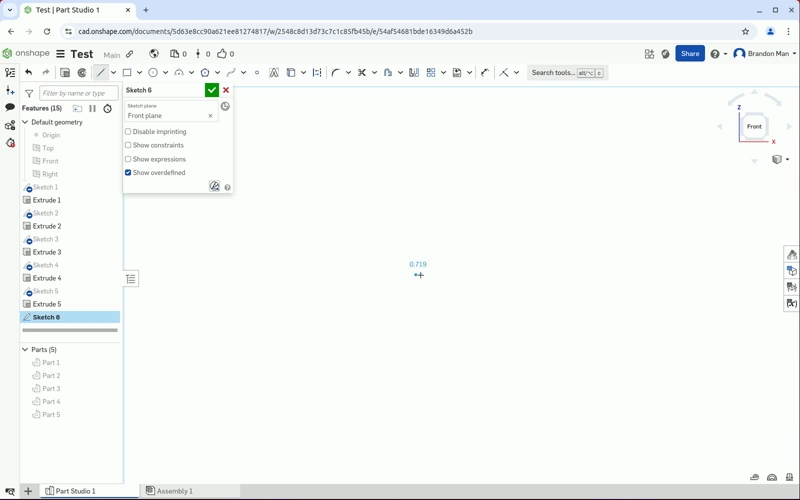
scroll(6)
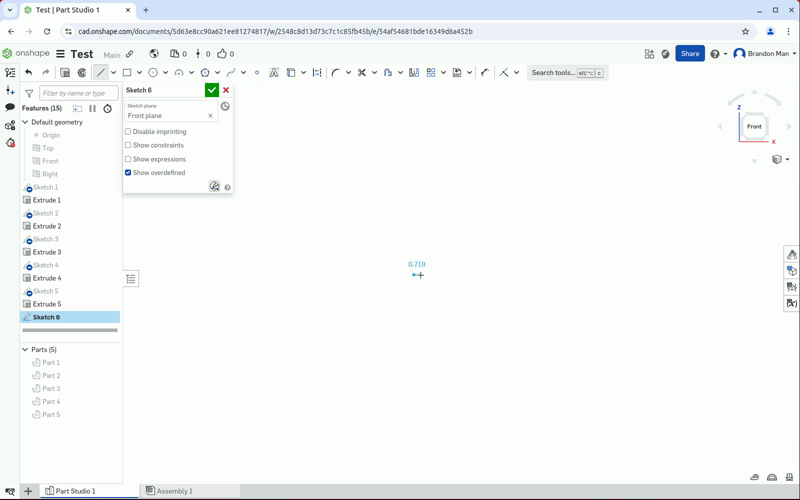
scroll(6)
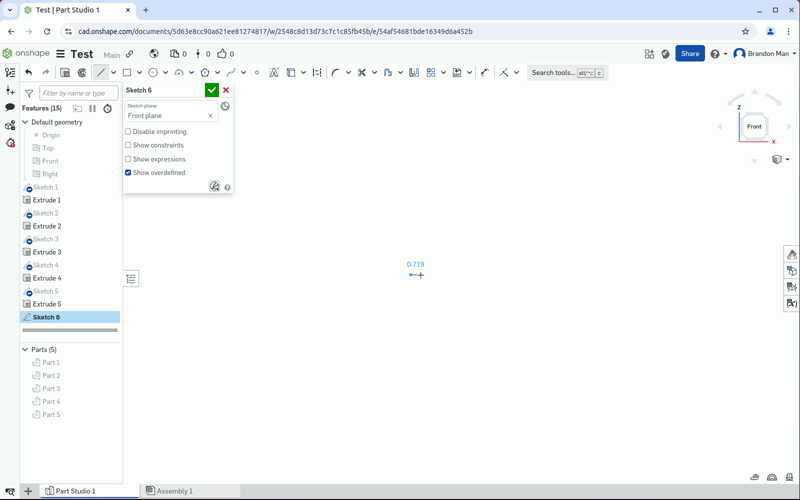
scroll(6)
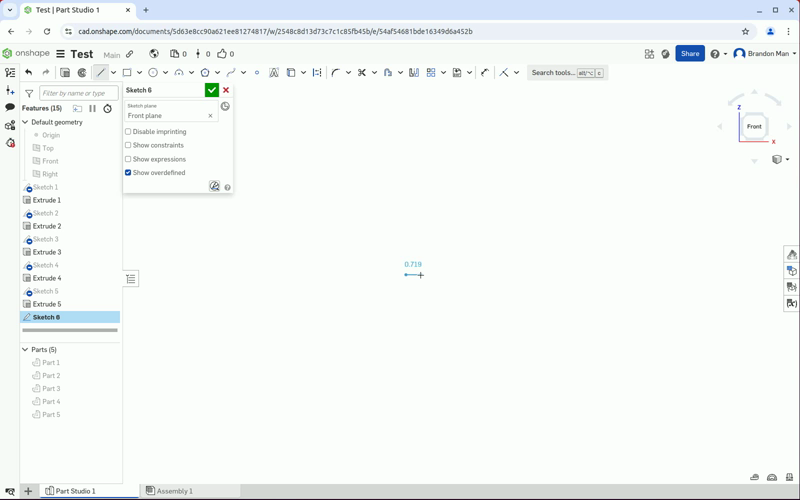
scroll(6)
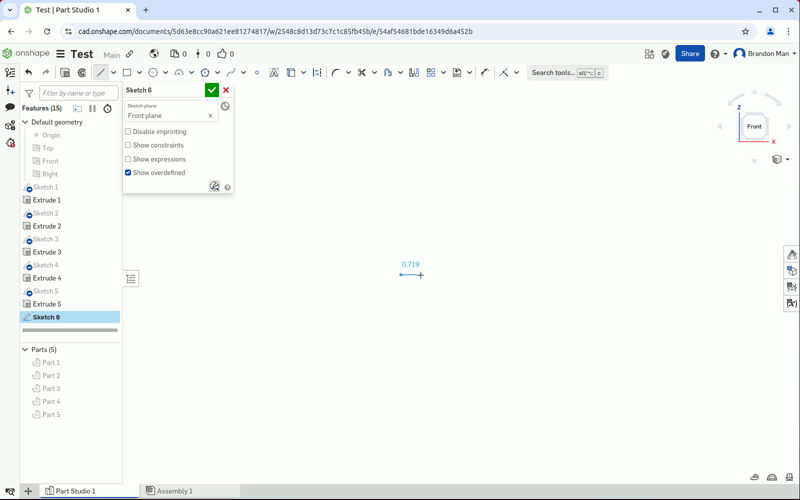
scroll(6)
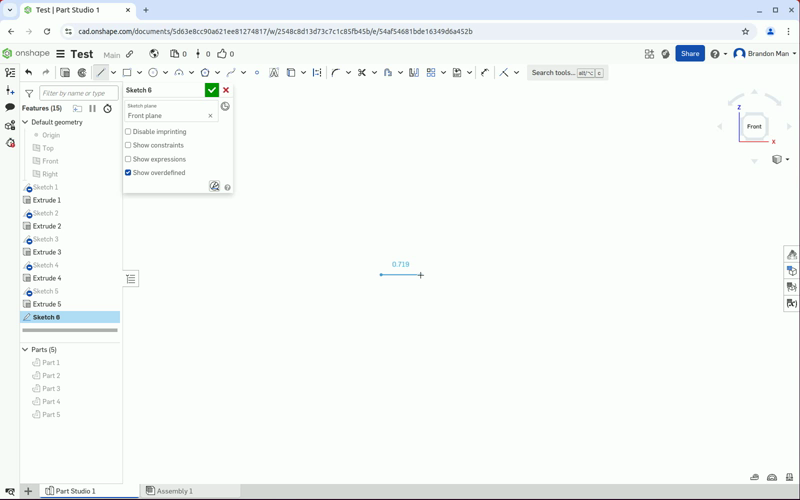
click(420, 274)
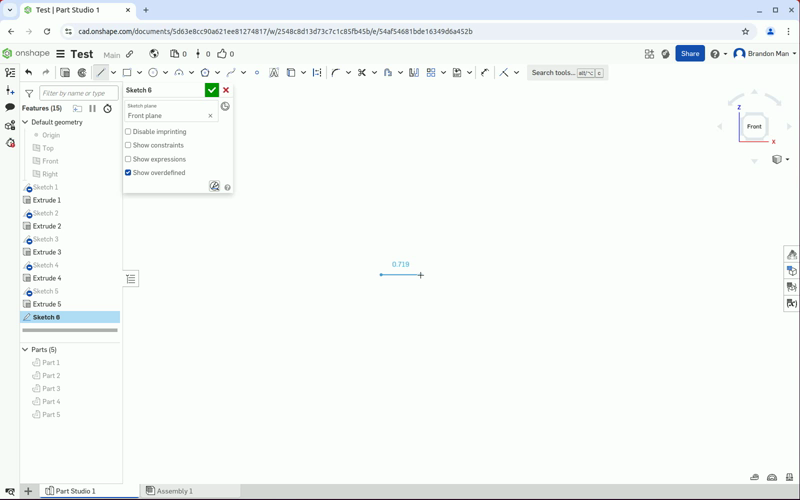
scroll(-6)
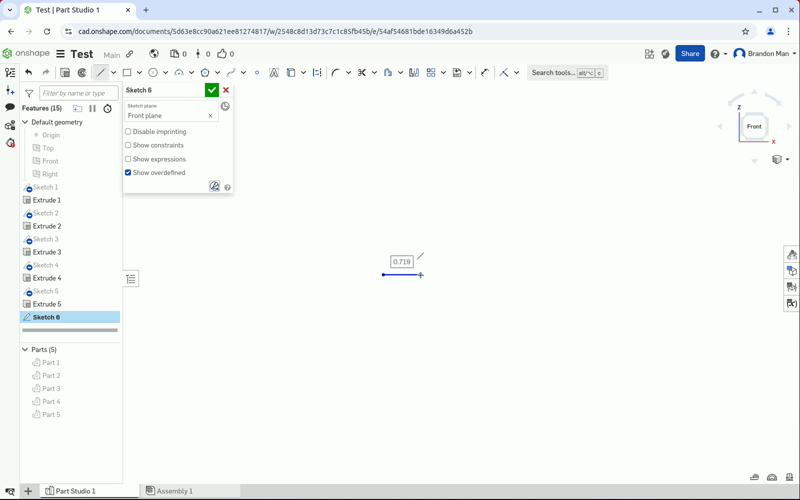
scroll(-6)
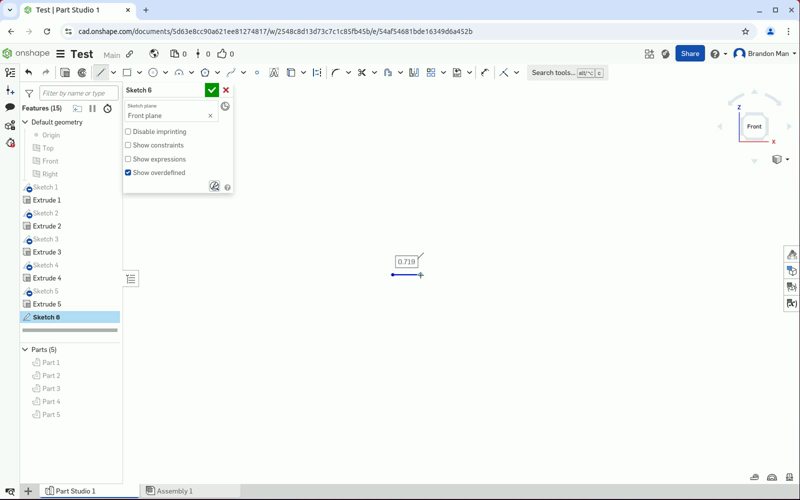
scroll(-6)
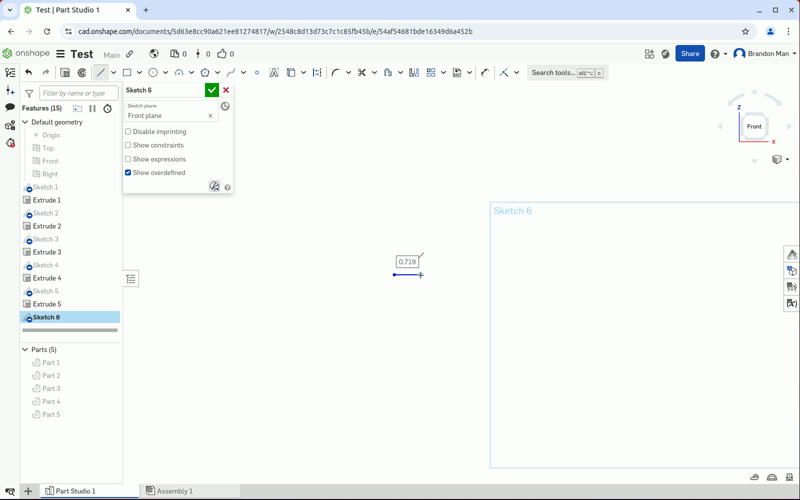
scroll(-6)
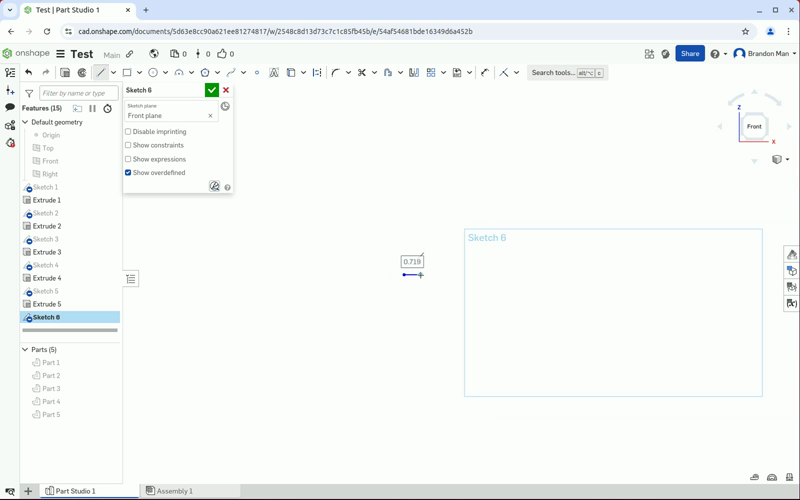
scroll(-6)
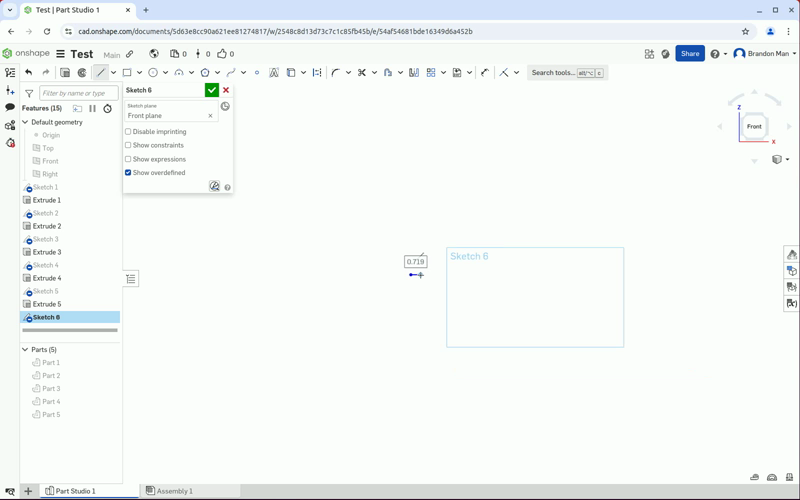
scroll(-6)
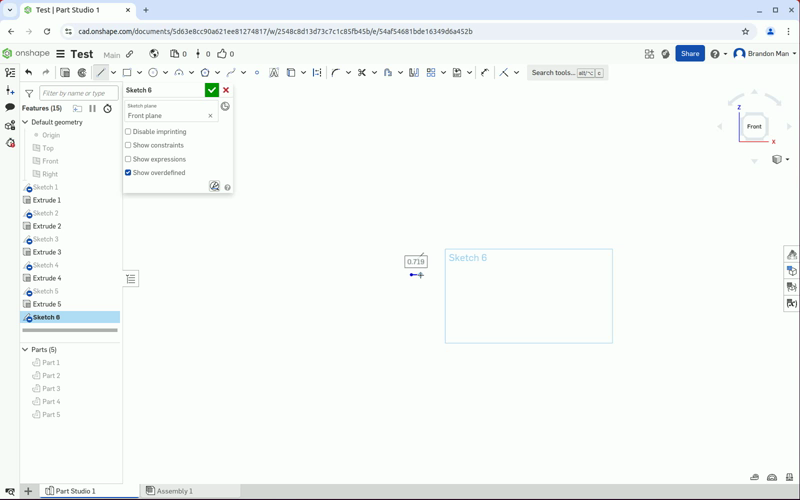
scroll(-6)
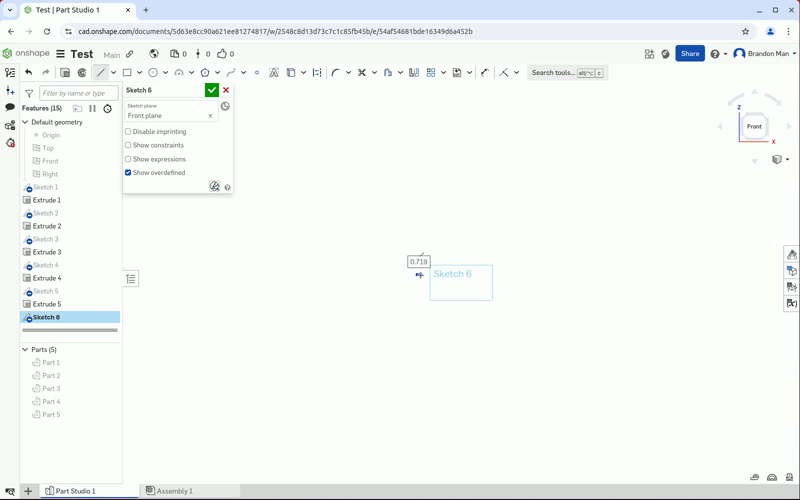
key_up(shift)
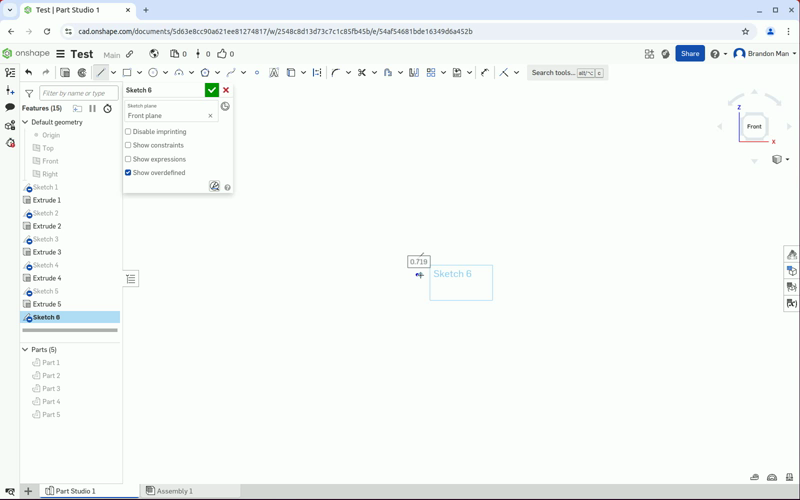
key_down(shift)
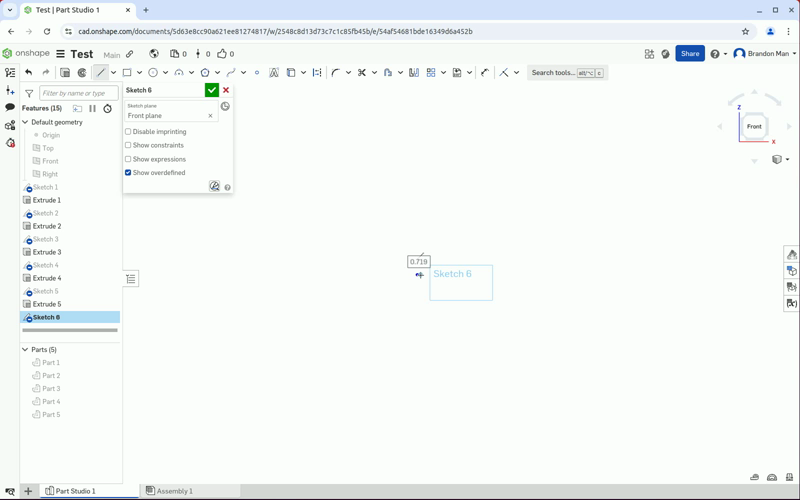
mouse_move(450, 274)
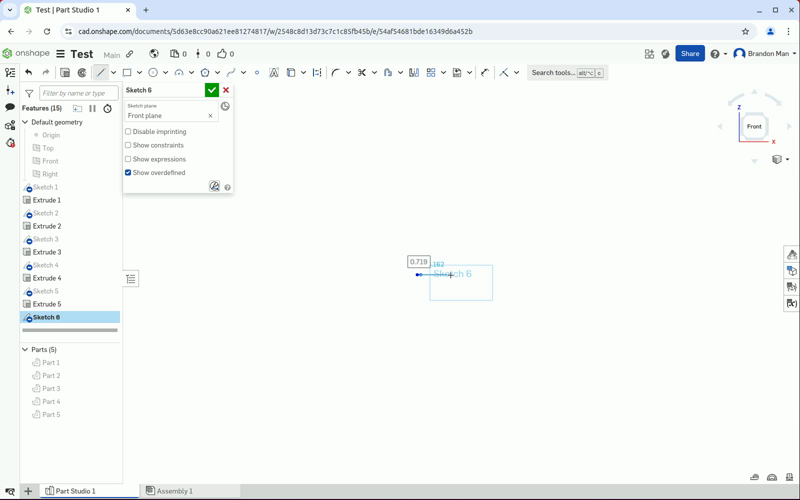
mouse_move(439, 274)
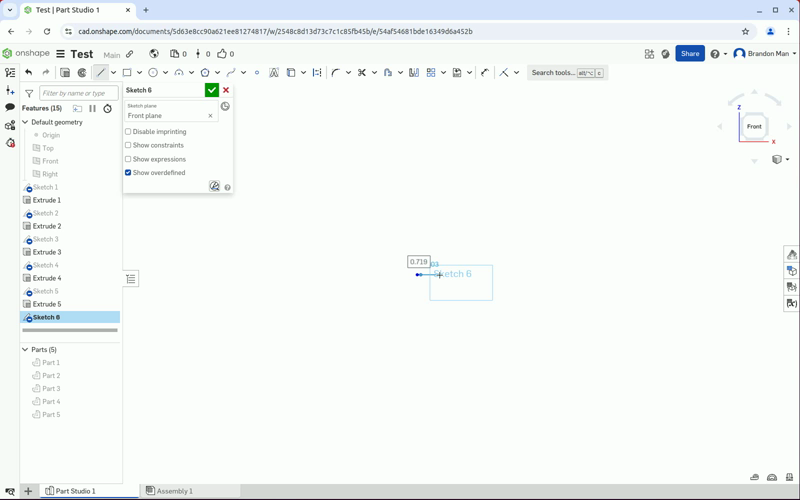
click(439, 274)
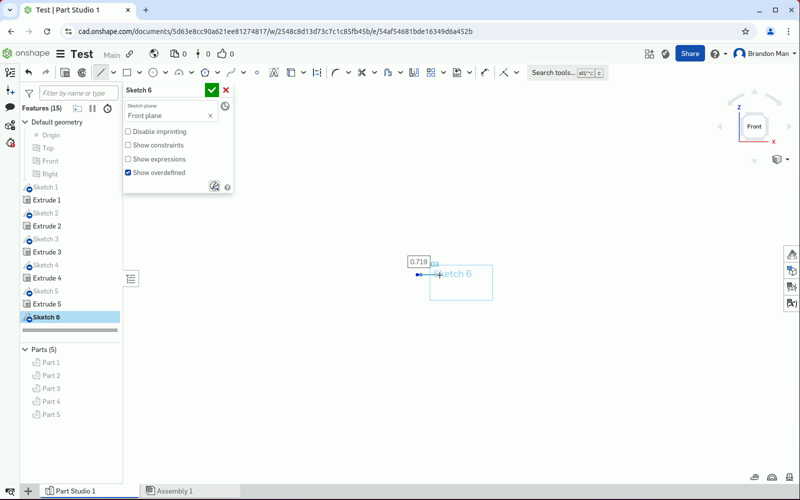
key_up(shift)
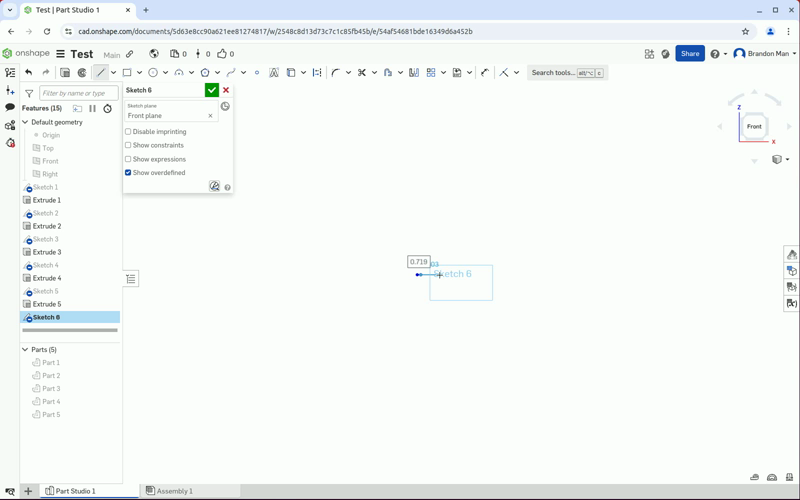
key_down(shift)
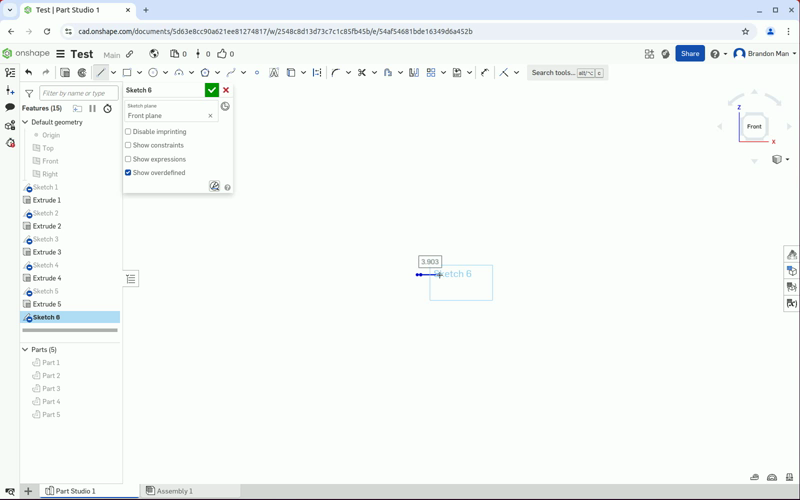
mouse_move(469, 274)
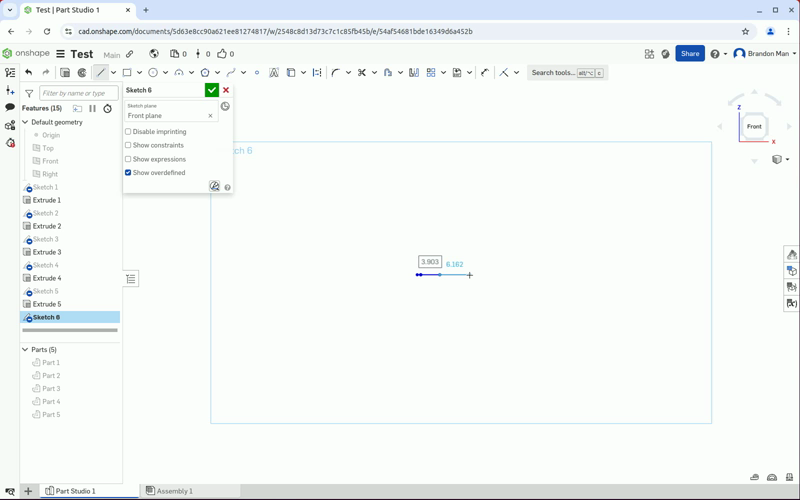
mouse_move(464, 274)
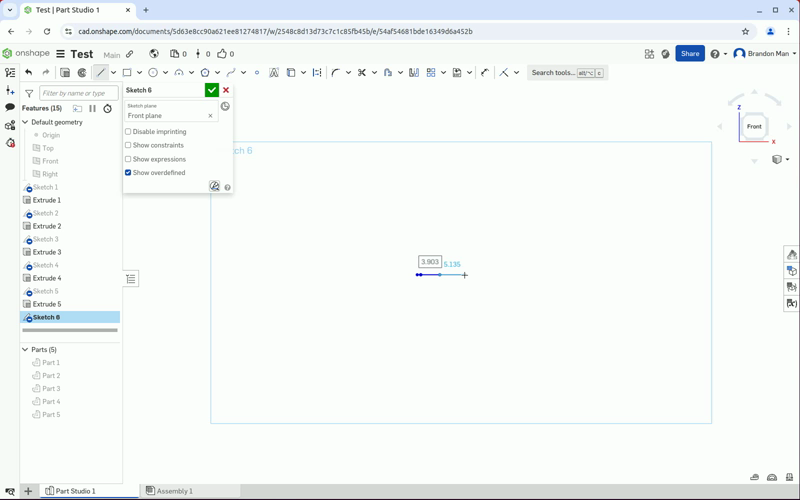
click(464, 274)
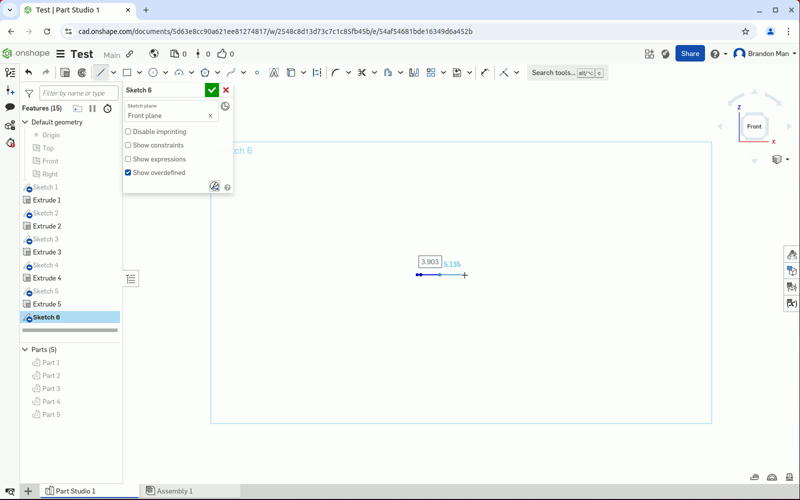
key_up(shift)
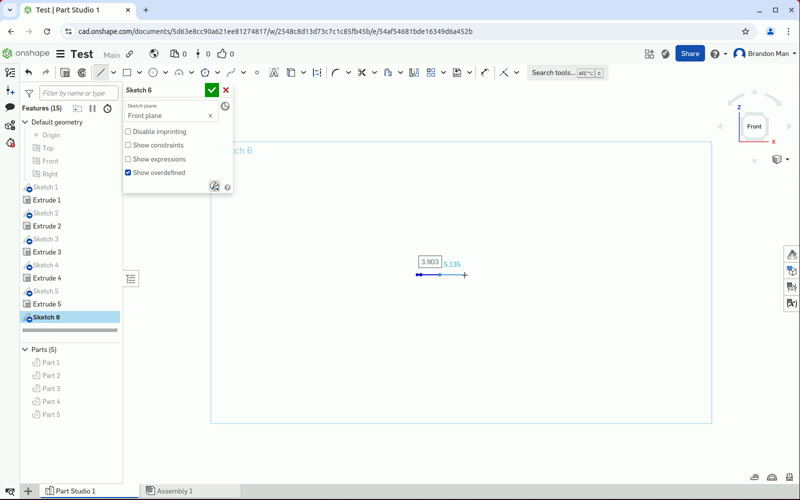
key_down(shift)
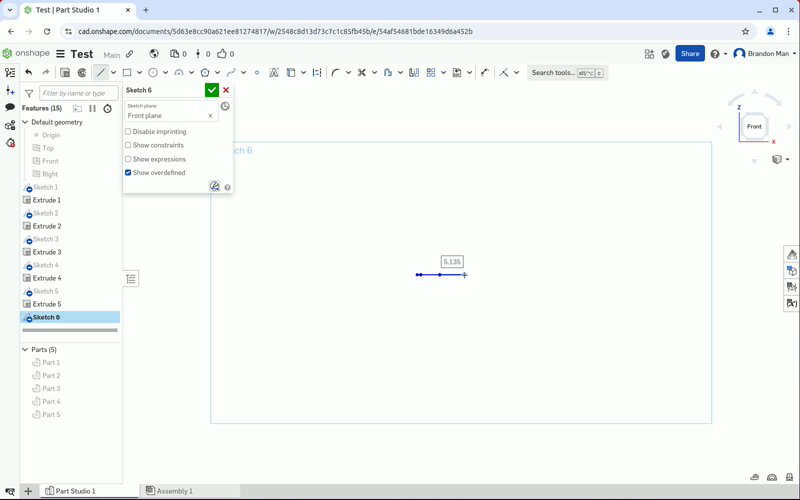
mouse_move(494, 274)
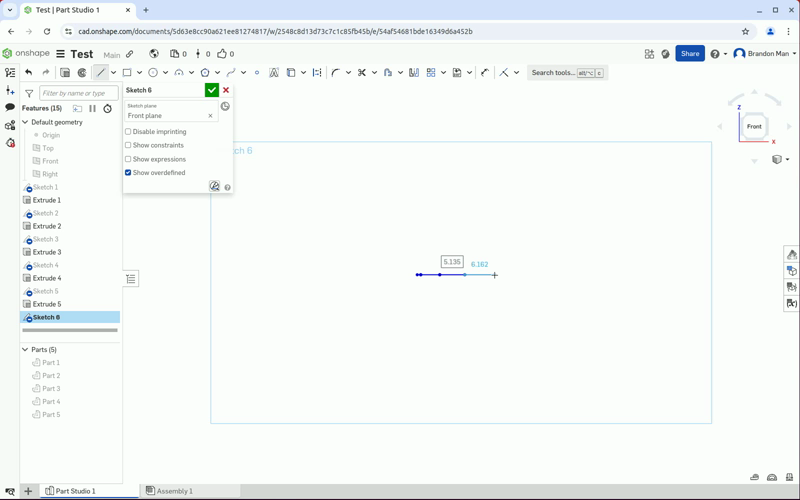
mouse_move(482, 274)
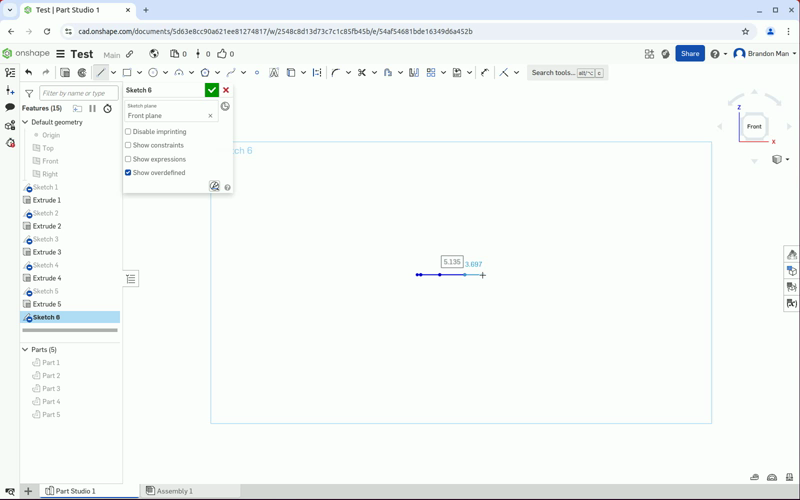
click(482, 274)
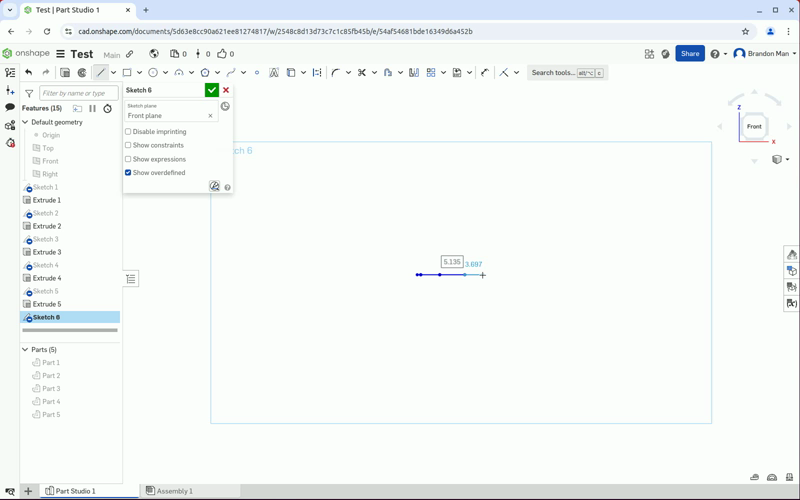
key_up(shift)
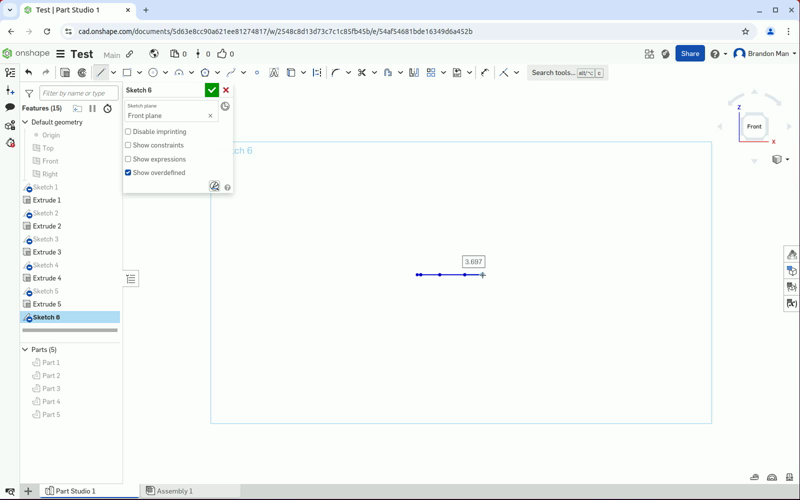
key_down(shift)
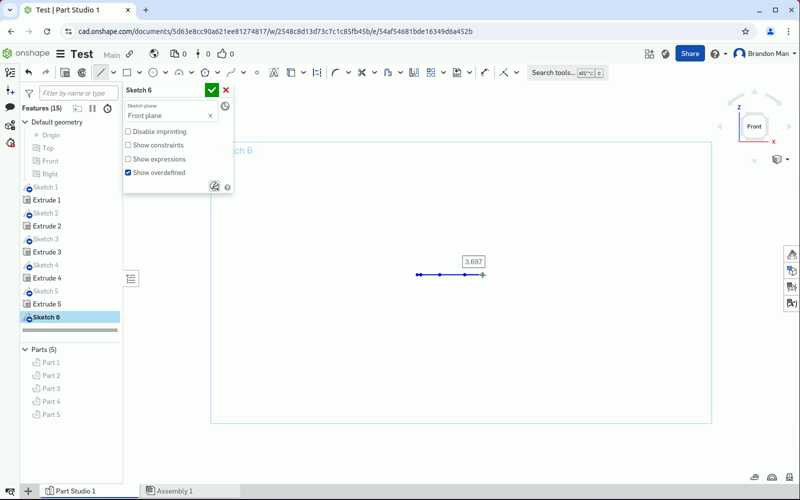
mouse_move(512, 274)
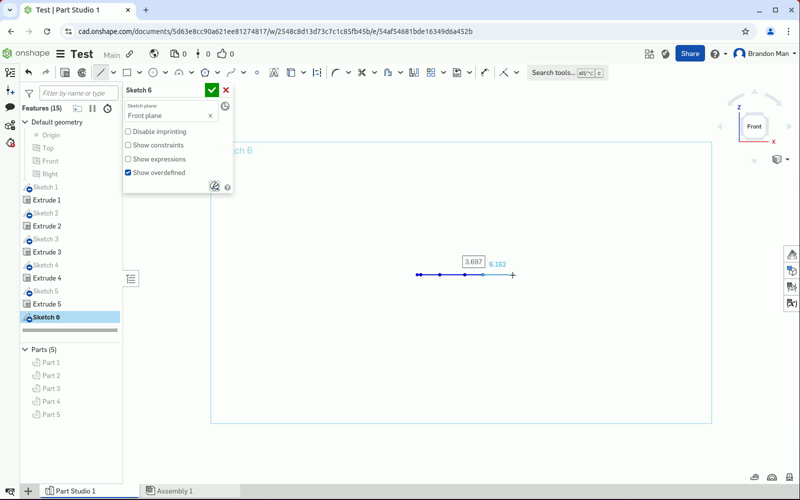
mouse_move(524, 274)
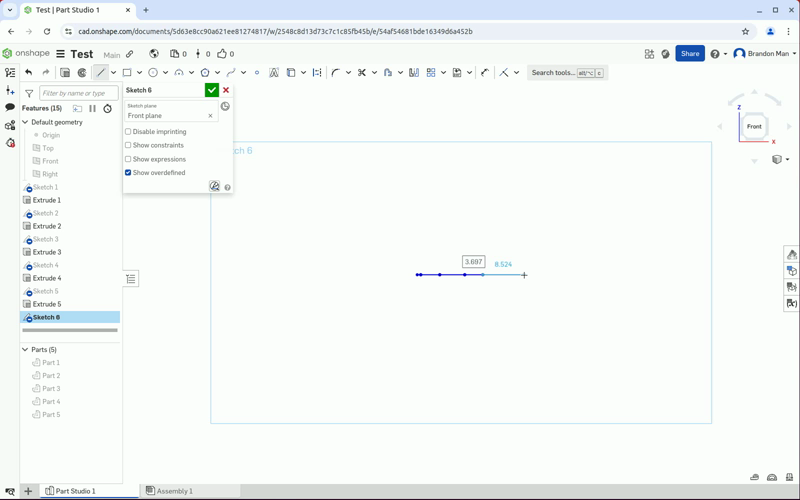
click(524, 274)
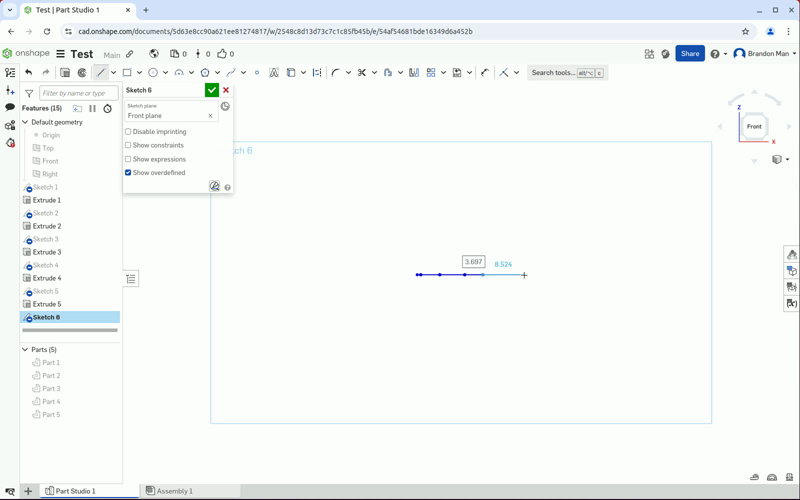
key_up(shift)
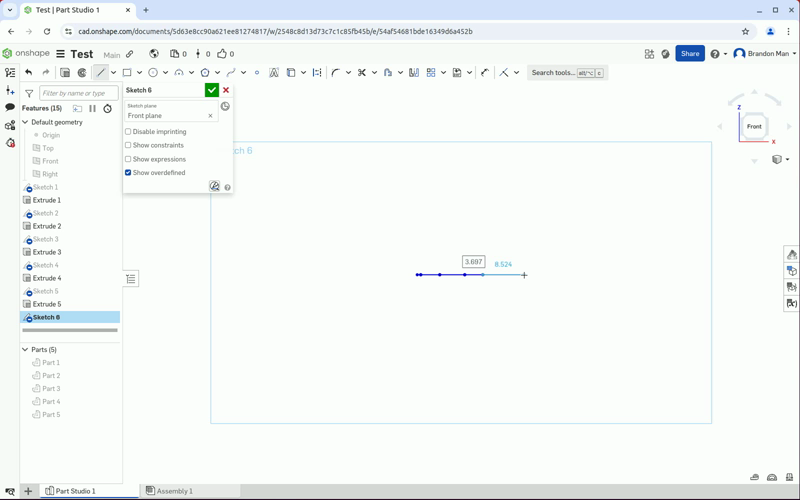
key_down(shift)
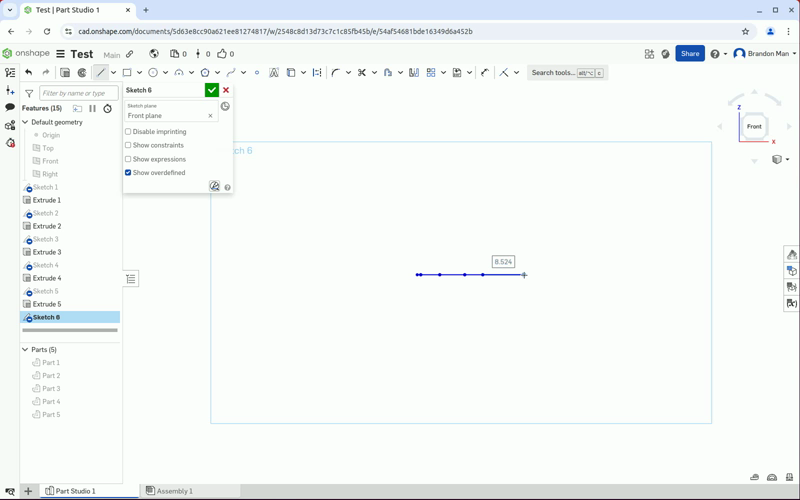
mouse_move(554, 274)
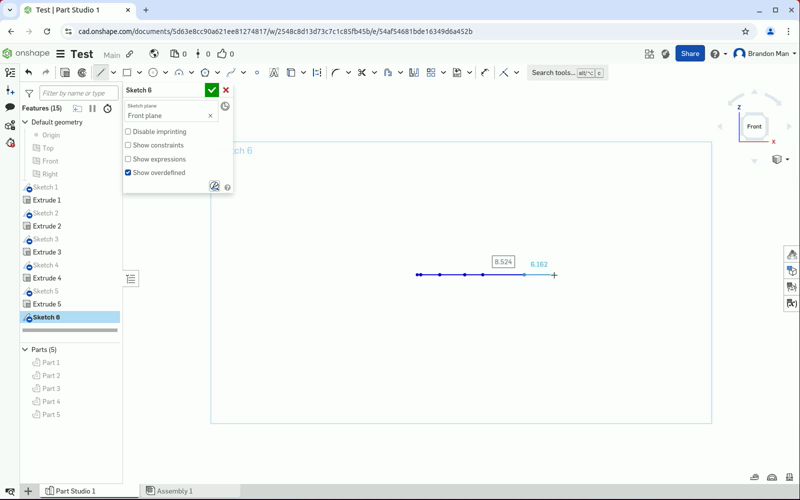
mouse_move(524, 257)
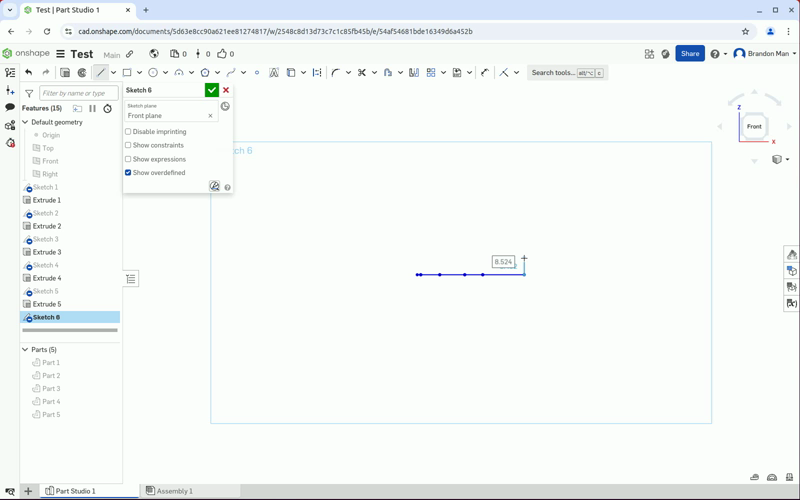
click(524, 257)
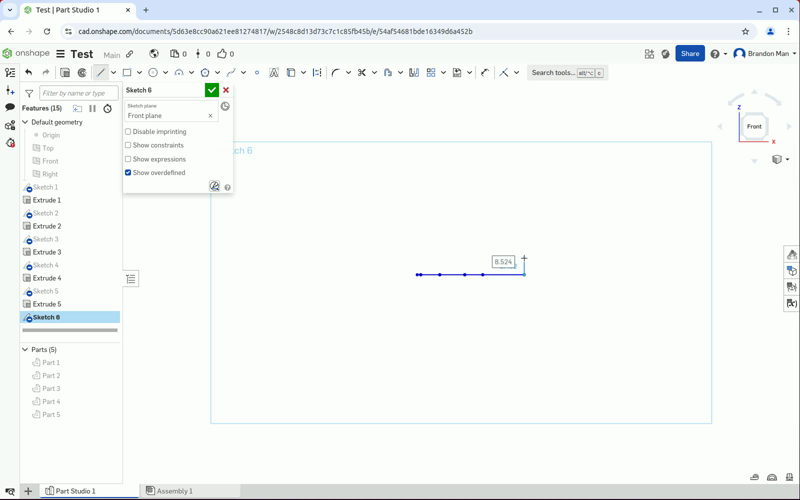
key_up(shift)
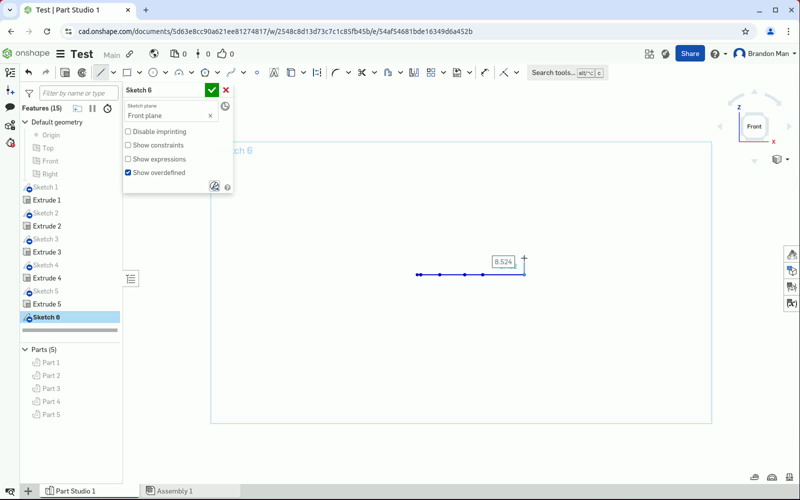
key_down(shift)
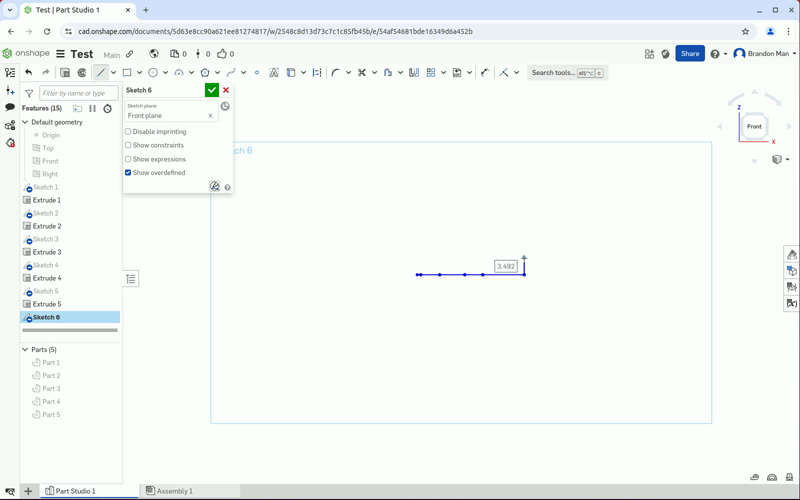
mouse_move(554, 257)
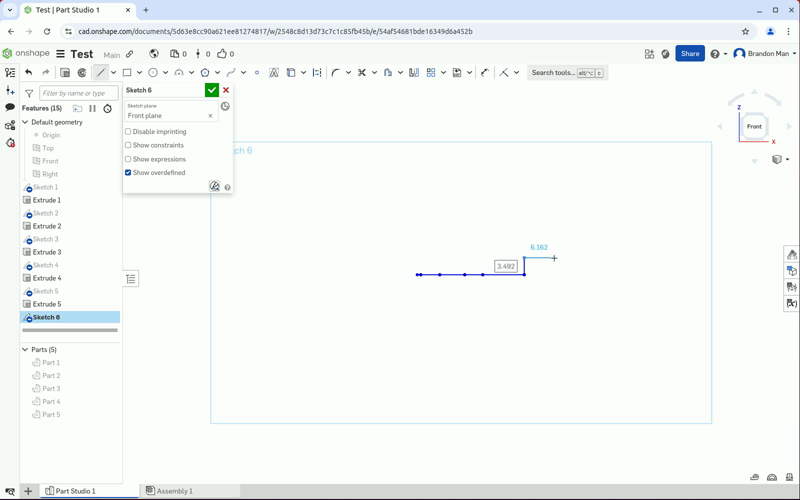
mouse_move(480, 257)
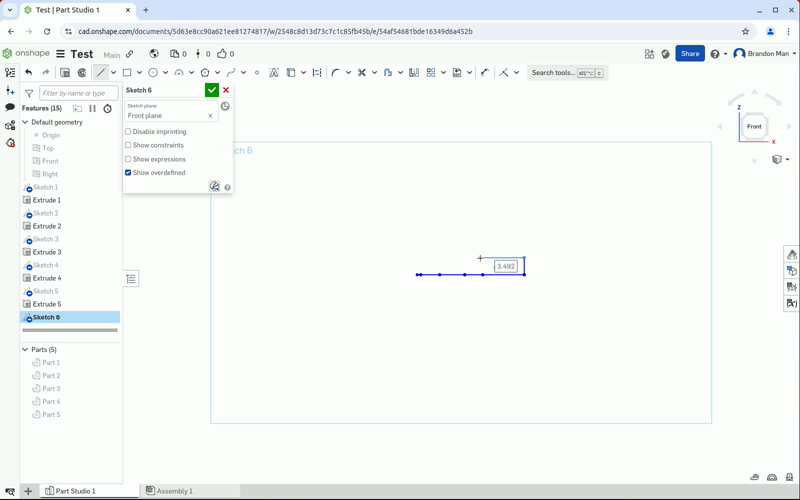
click(480, 257)
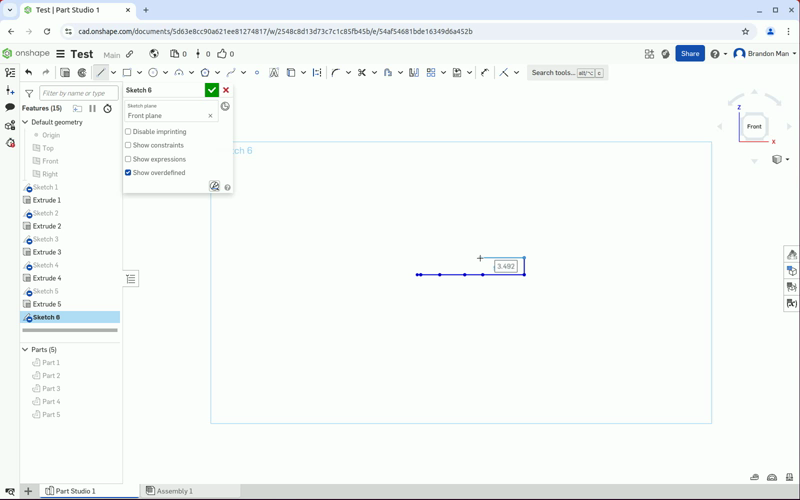
key_up(shift)
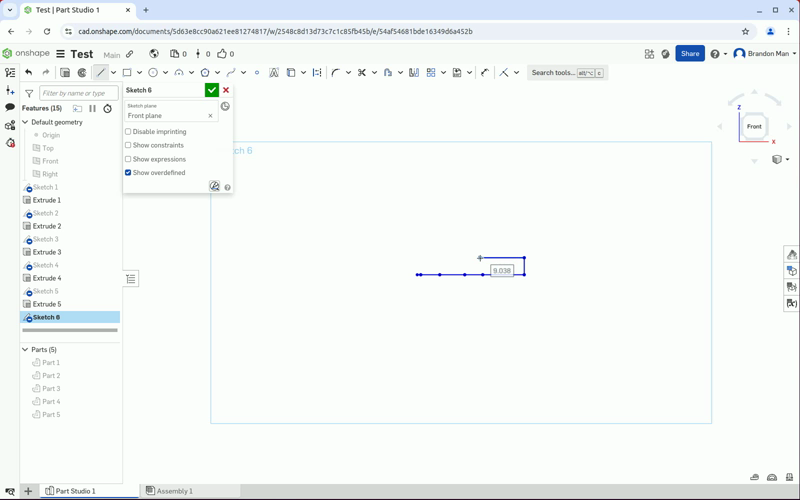
key_down(shift)
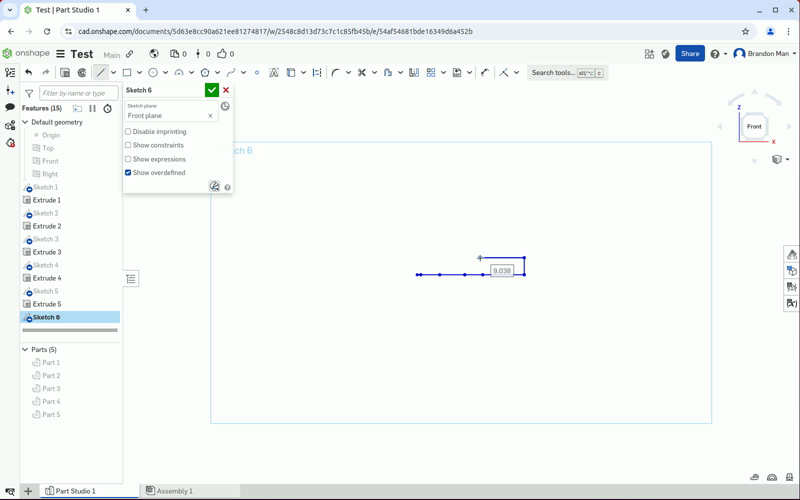
mouse_move(510, 257)
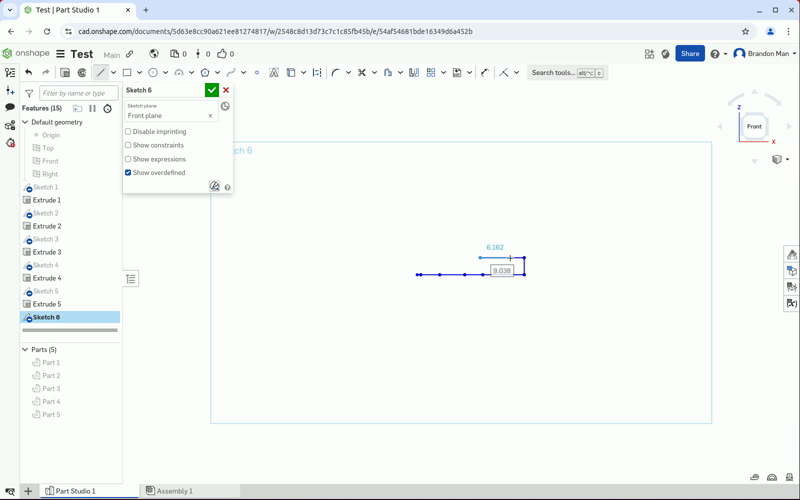
mouse_move(461, 257)
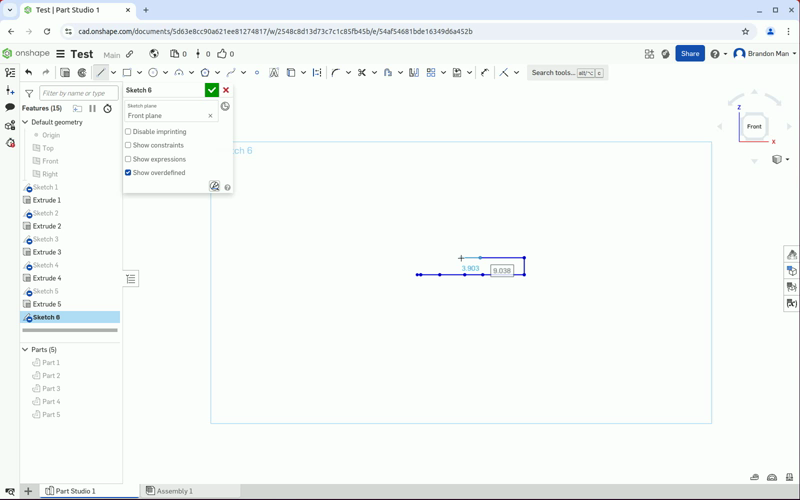
click(461, 257)
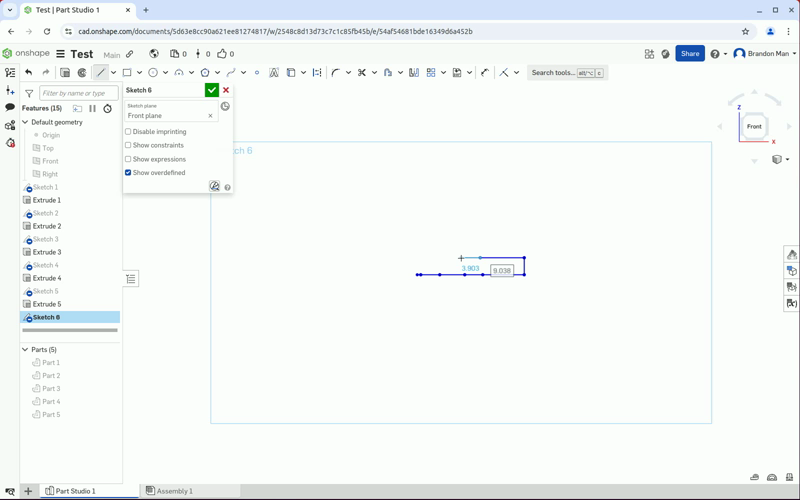
key_up(shift)
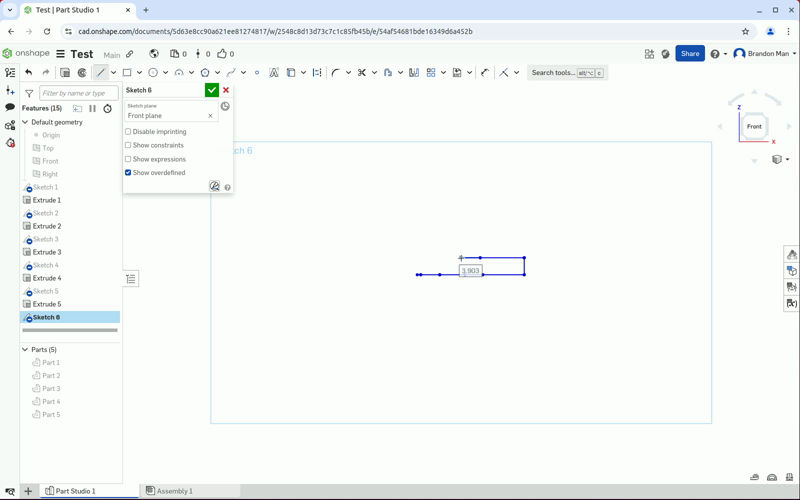
key_down(shift)
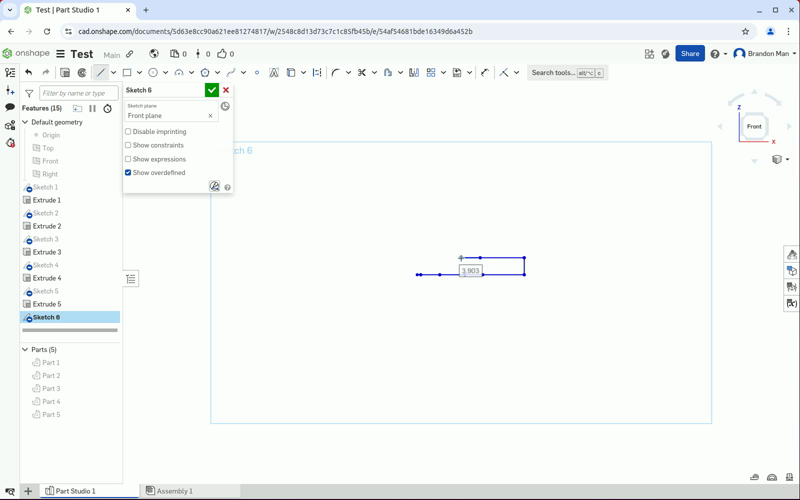
mouse_move(491, 257)
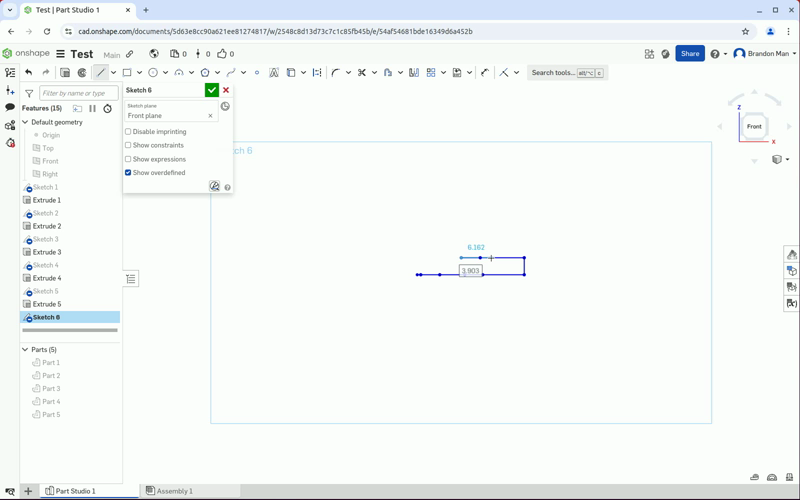
mouse_move(417, 257)
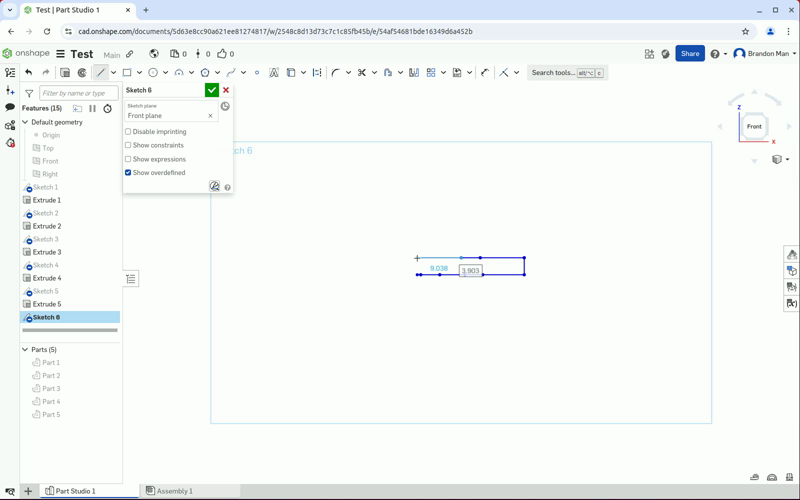
click(417, 257)
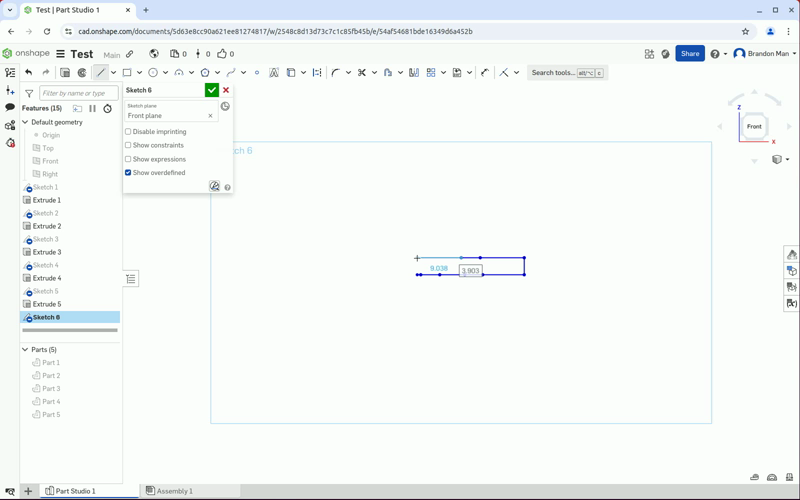
key_up(shift)
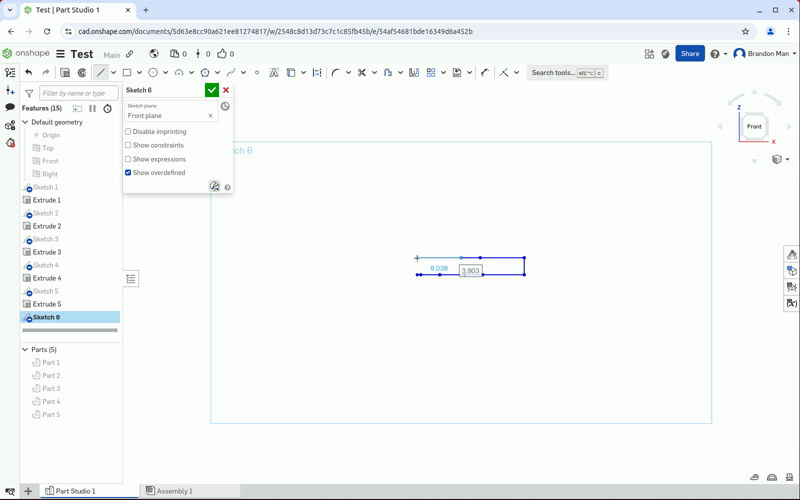
key_down(shift)
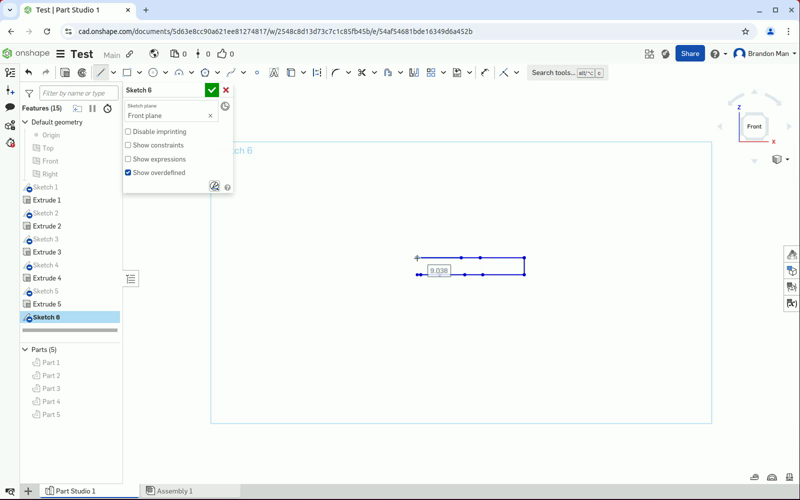
mouse_move(447, 257)
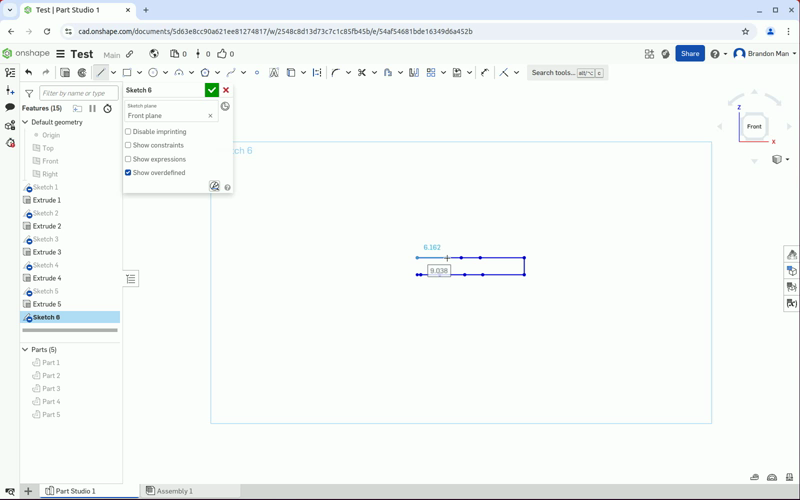
mouse_move(417, 263)
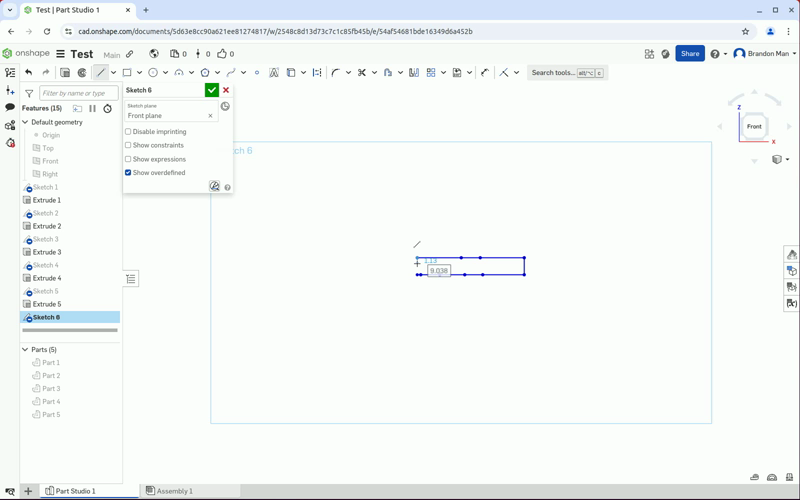
scroll(6)
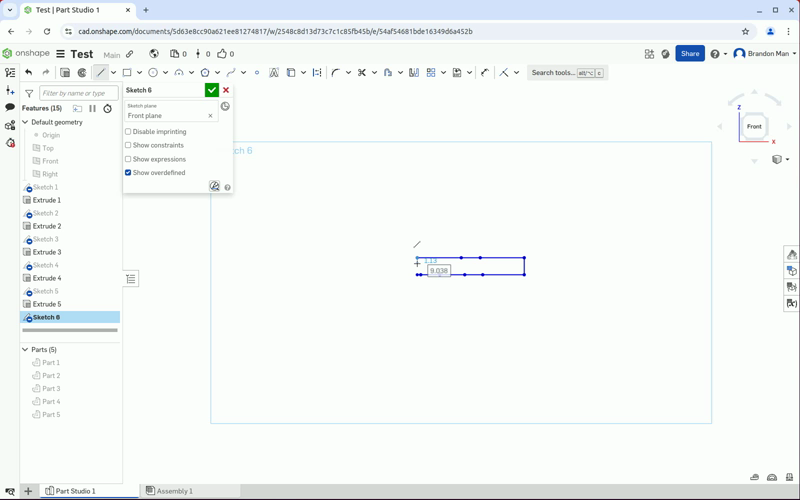
scroll(6)
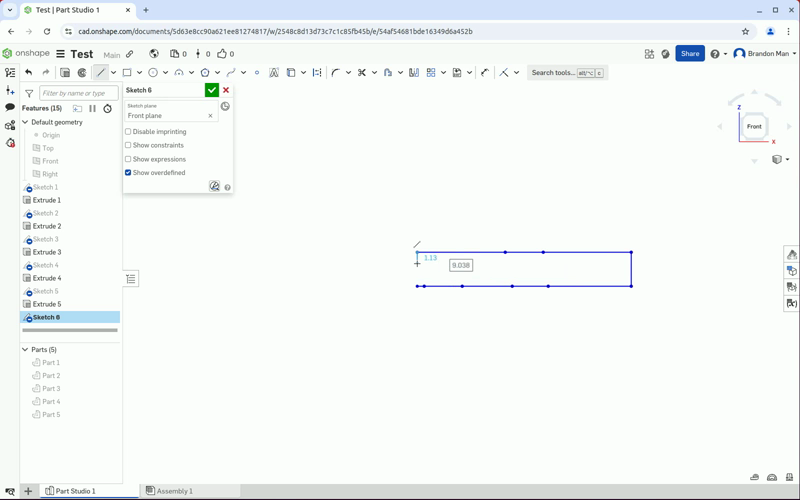
scroll(6)
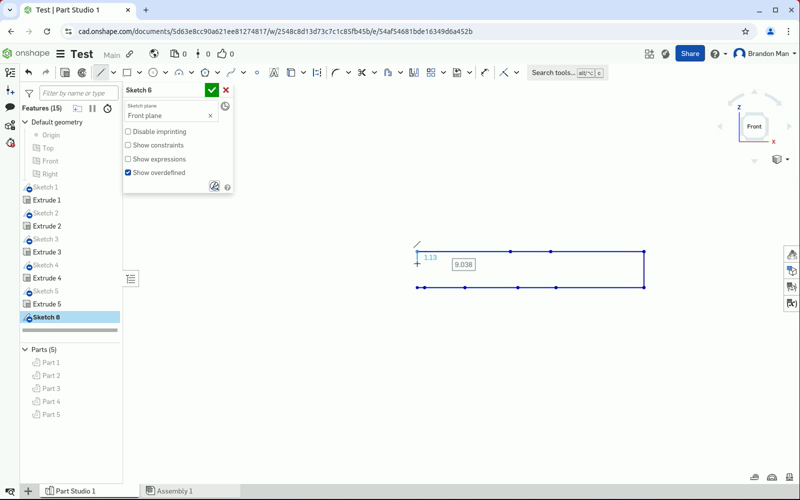
scroll(6)
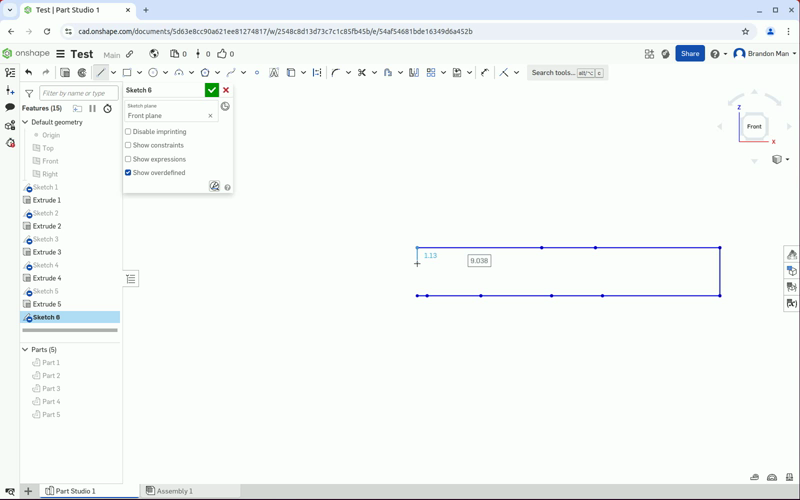
scroll(6)
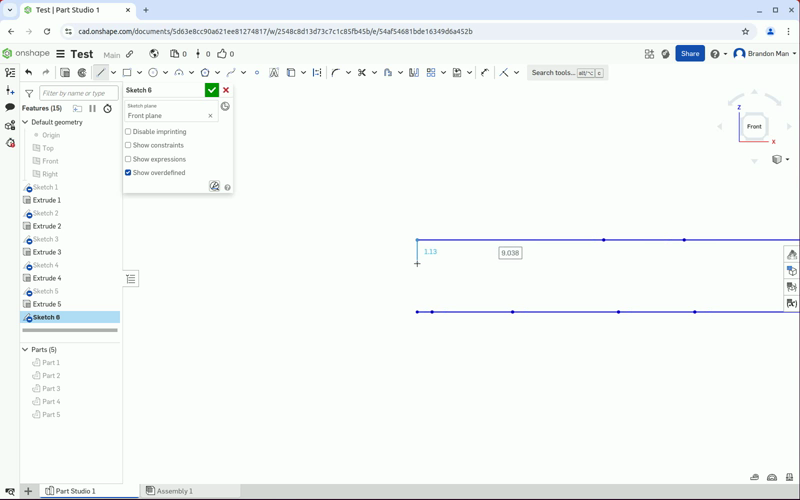
scroll(6)
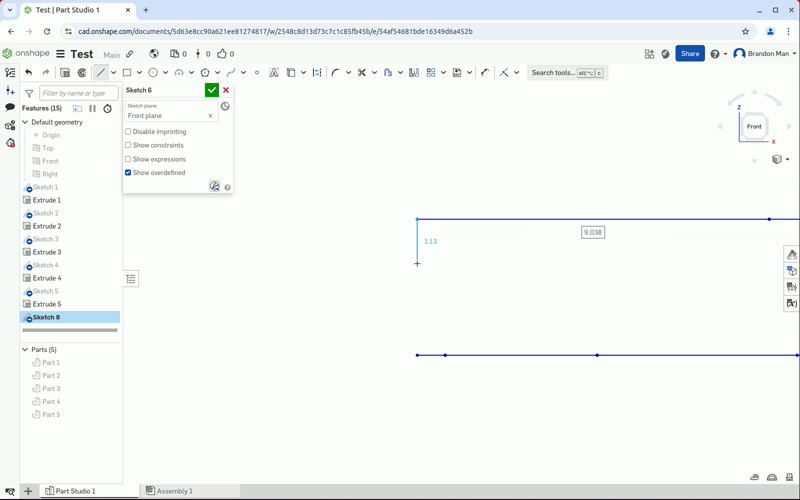
scroll(6)
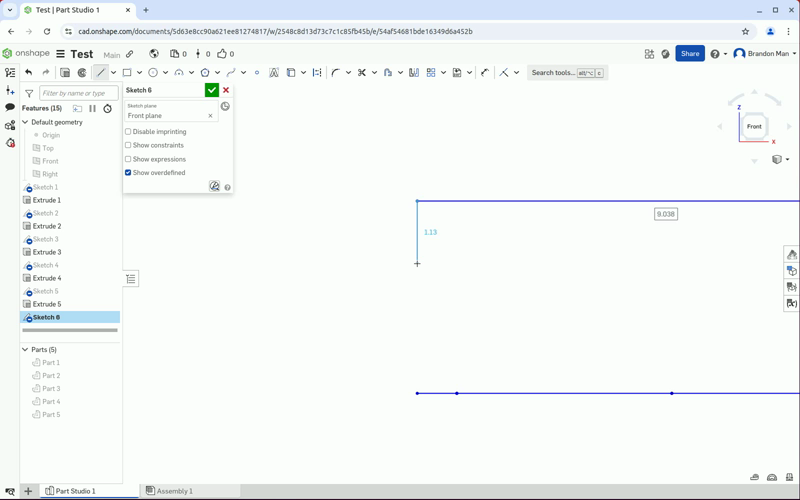
click(417, 263)
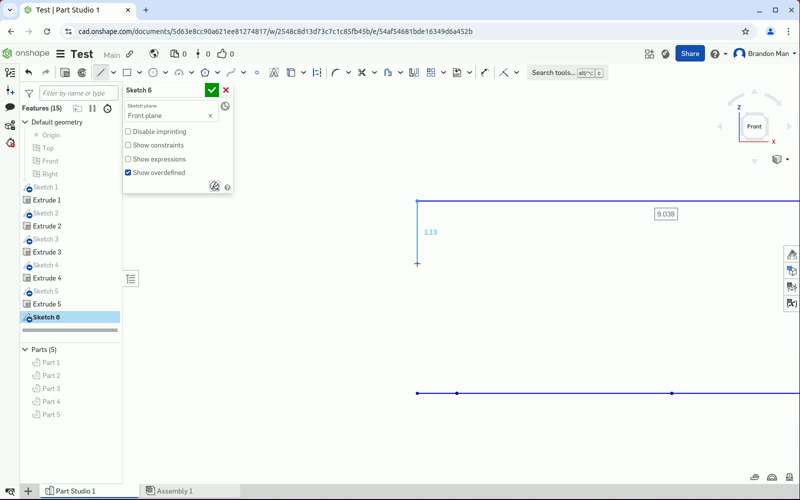
scroll(-6)
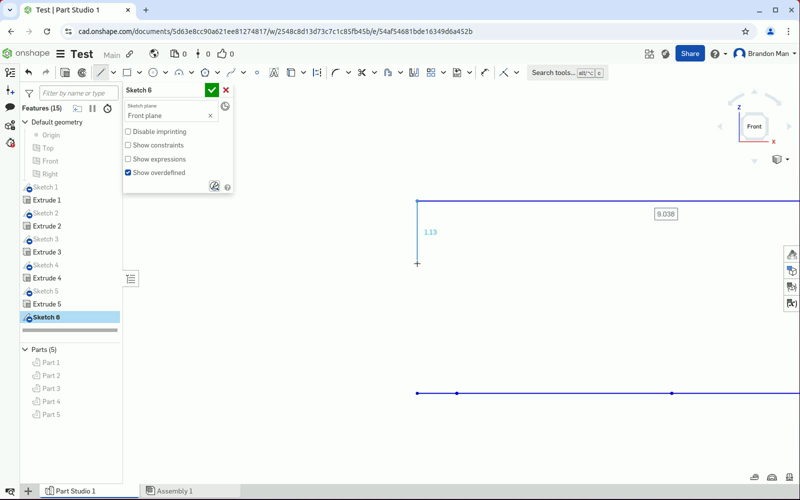
scroll(-6)
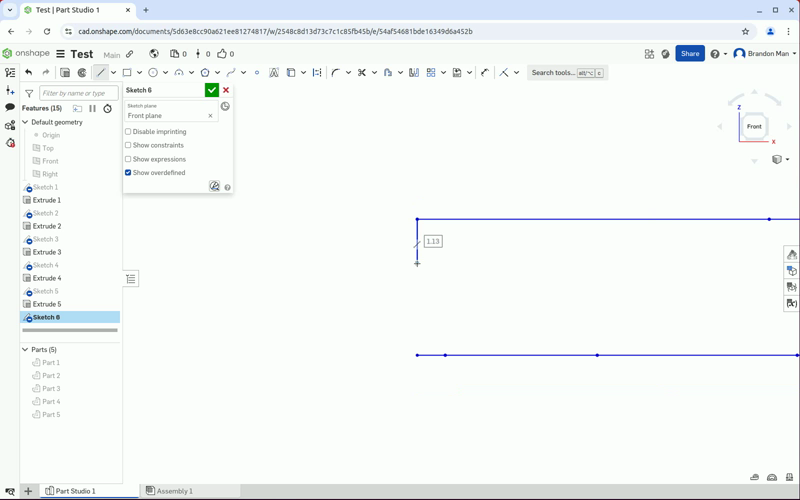
scroll(-6)
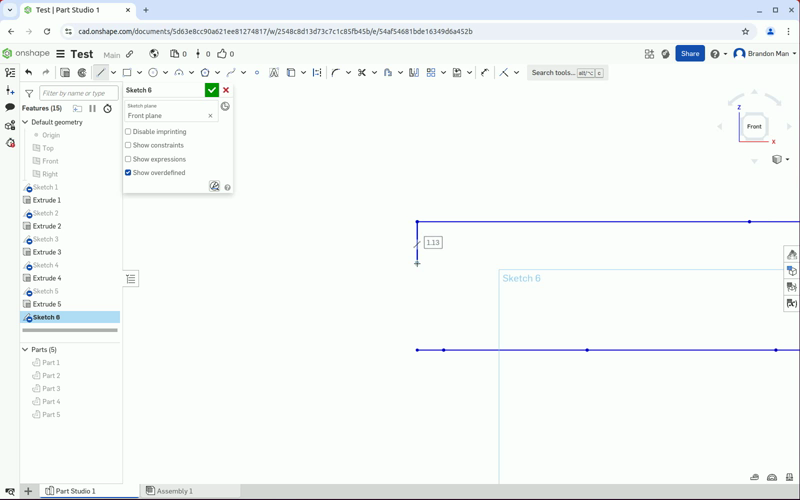
scroll(-6)
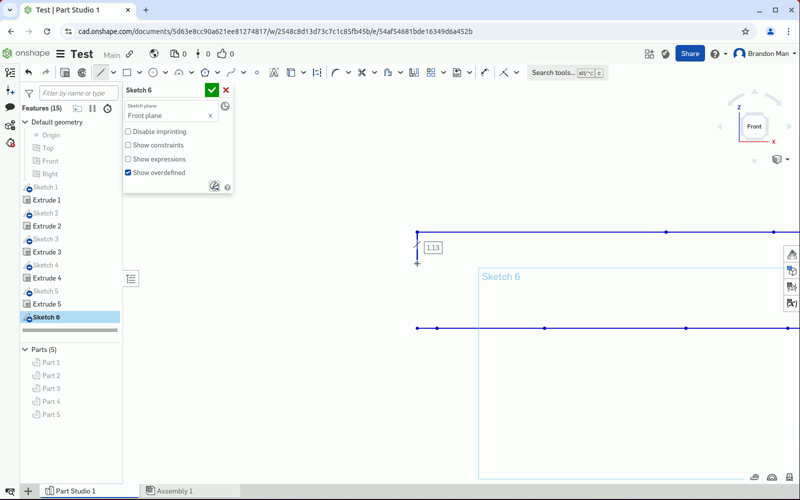
scroll(-6)
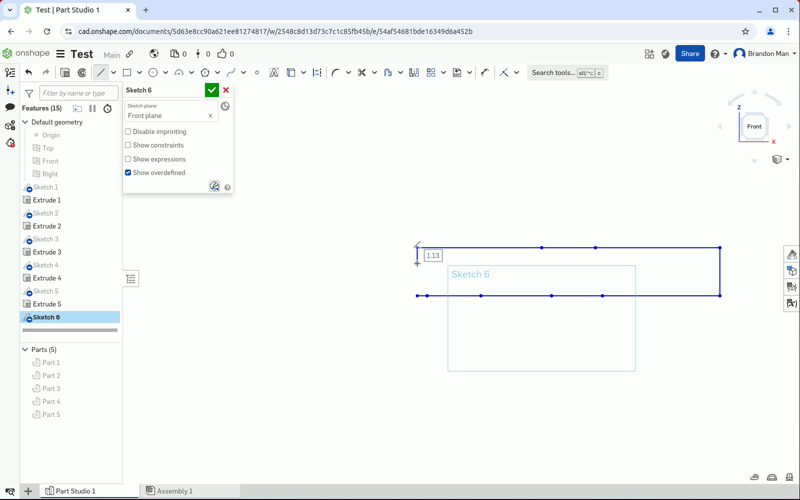
scroll(-6)
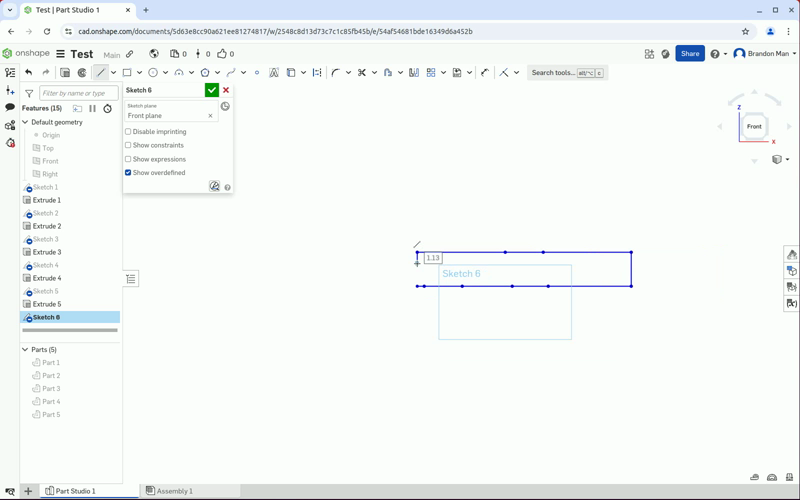
scroll(-6)
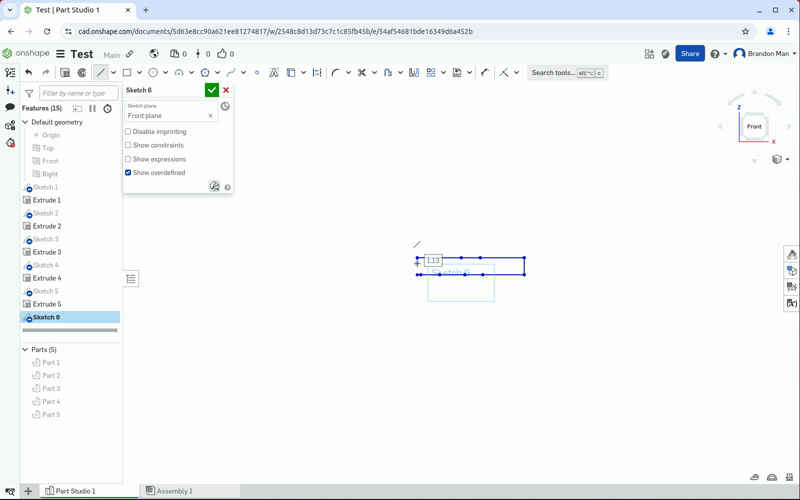
key_up(shift)
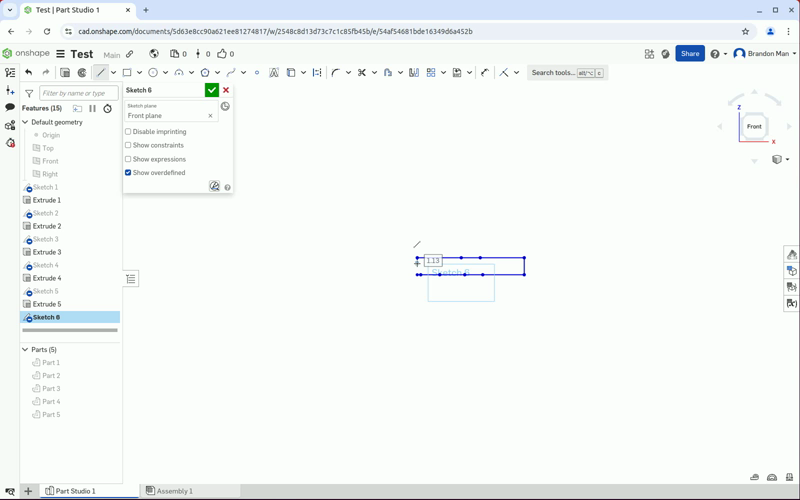
key_down(shift)
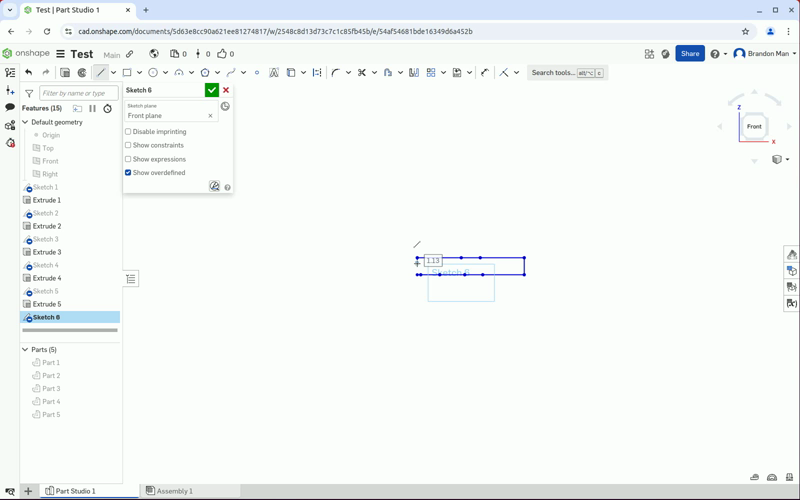
mouse_move(447, 263)
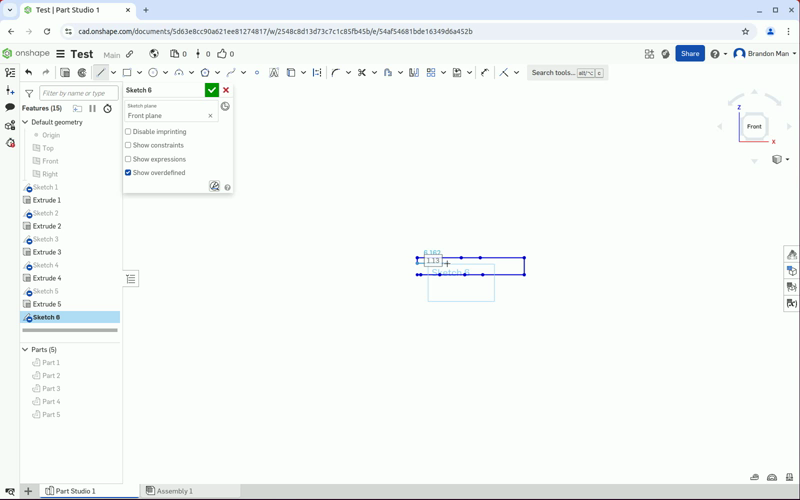
mouse_move(417, 271)
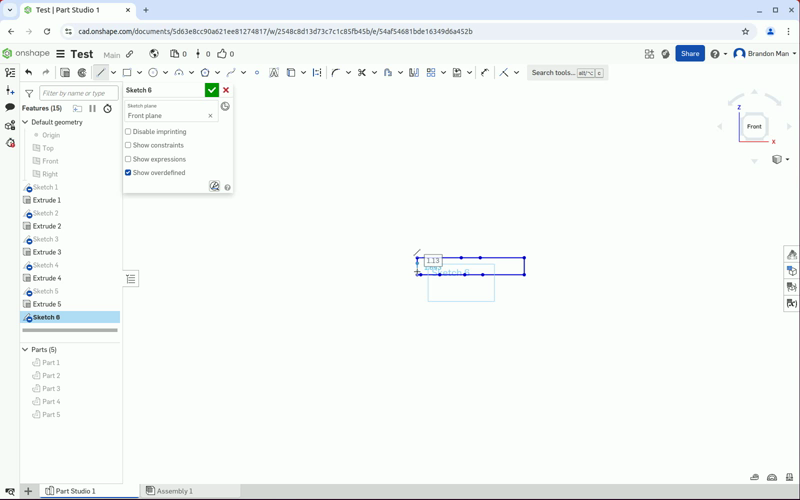
scroll(6)
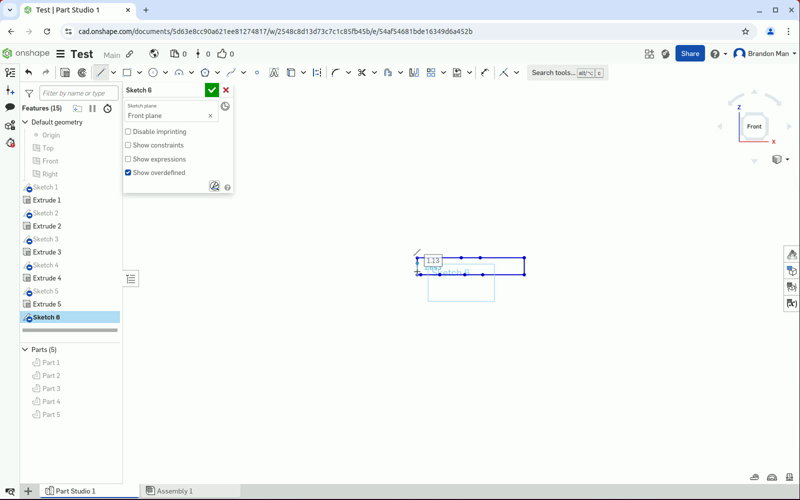
scroll(6)
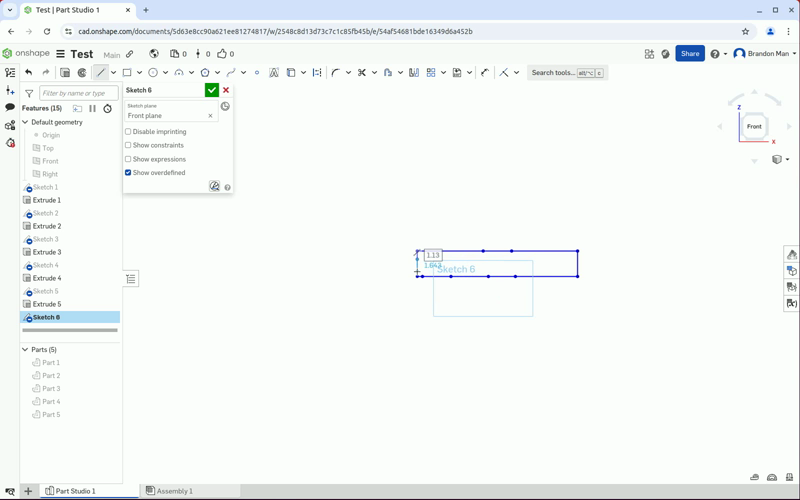
scroll(6)
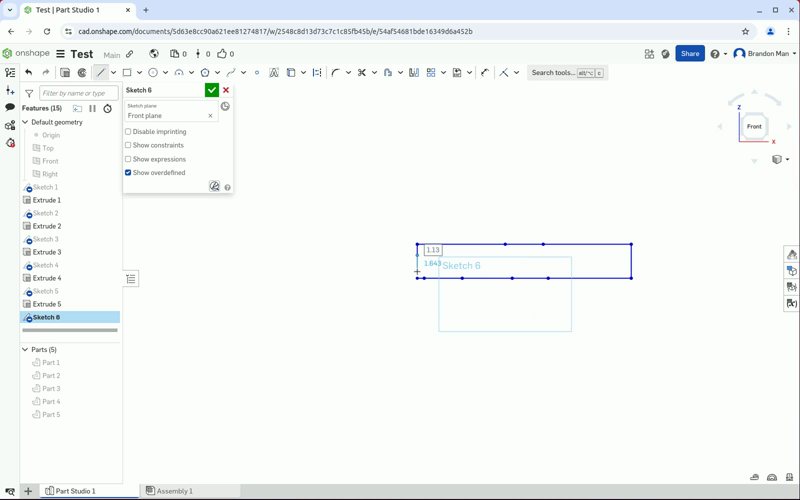
scroll(6)
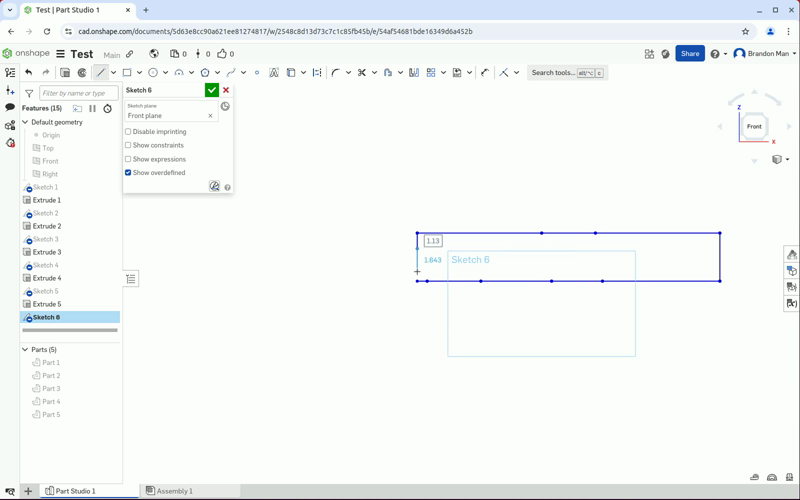
scroll(6)
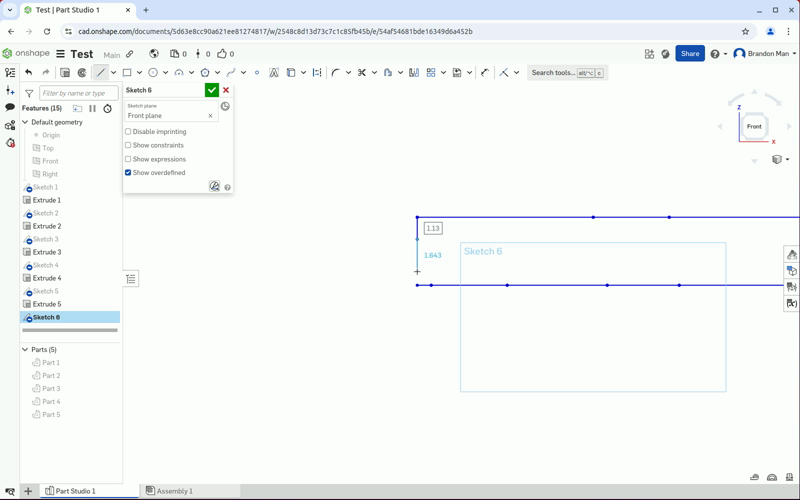
scroll(6)
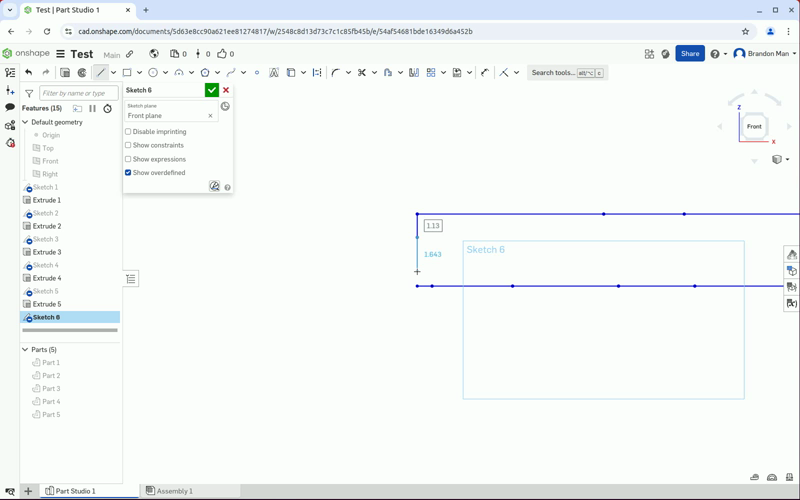
scroll(6)
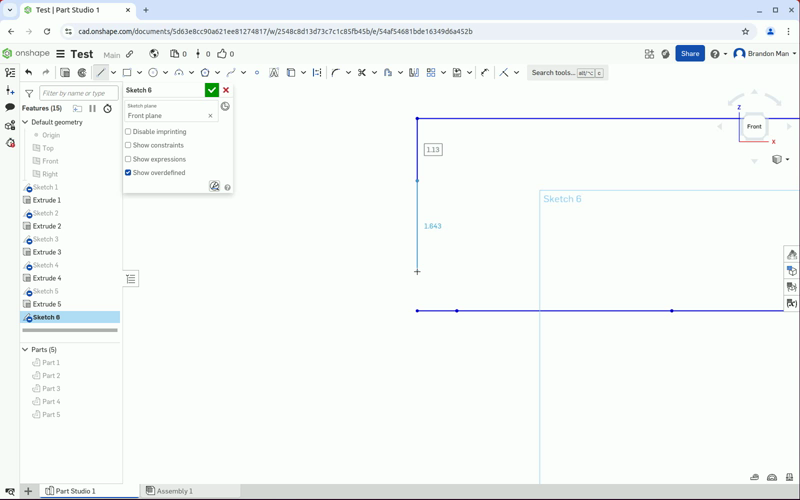
click(417, 271)
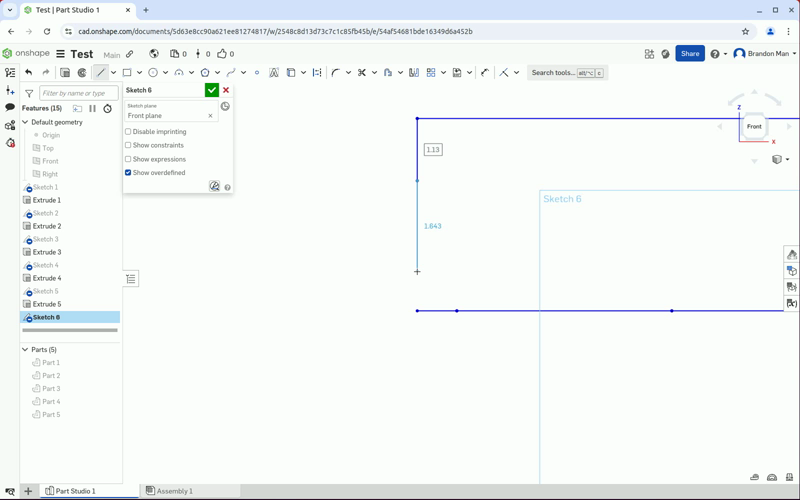
scroll(-6)
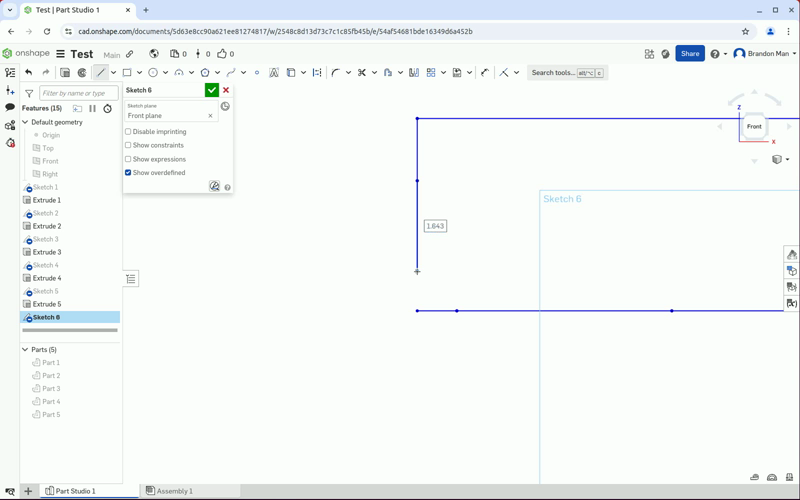
scroll(-6)
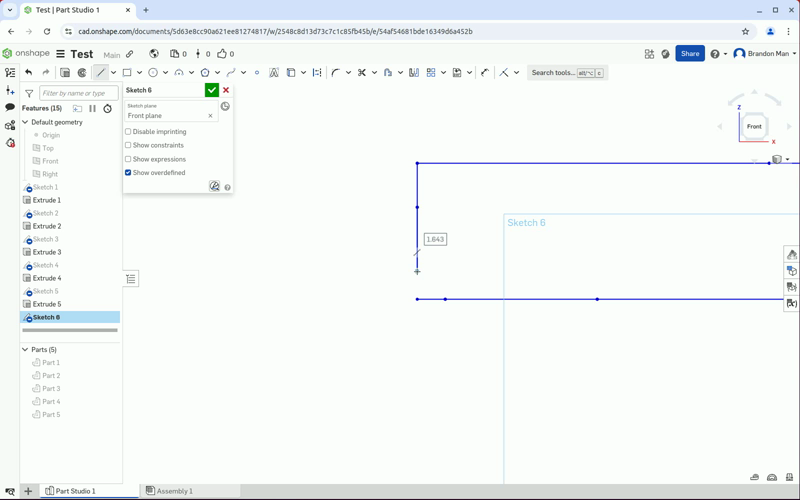
scroll(-6)
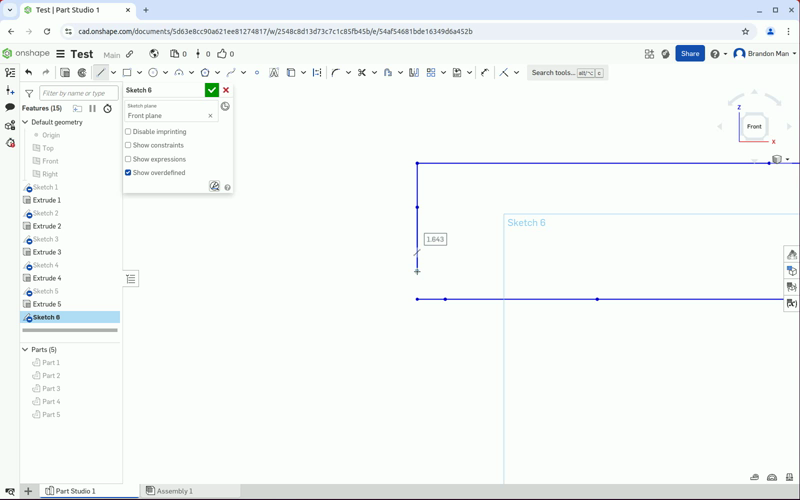
scroll(-6)
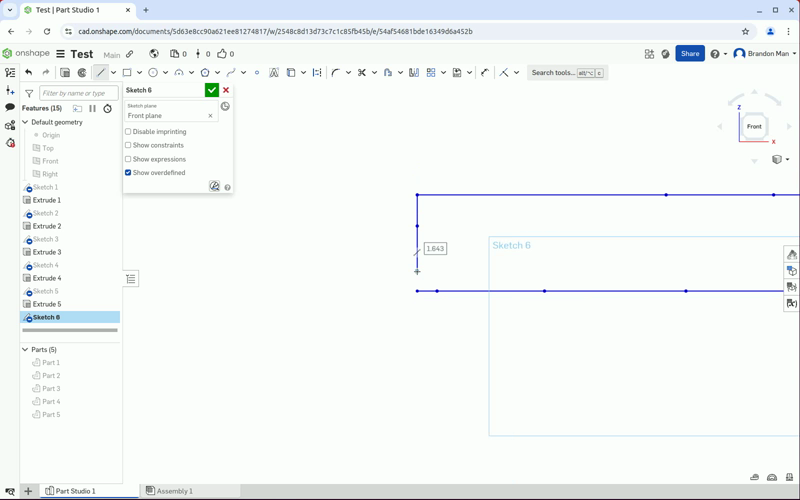
scroll(-6)
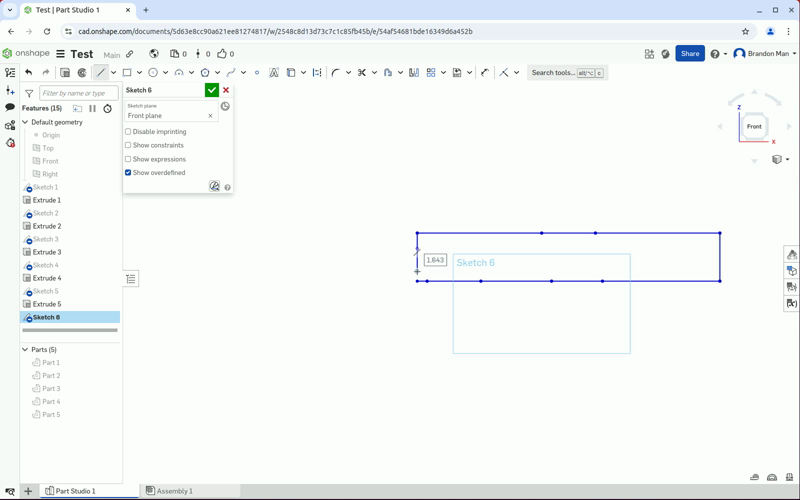
scroll(-6)
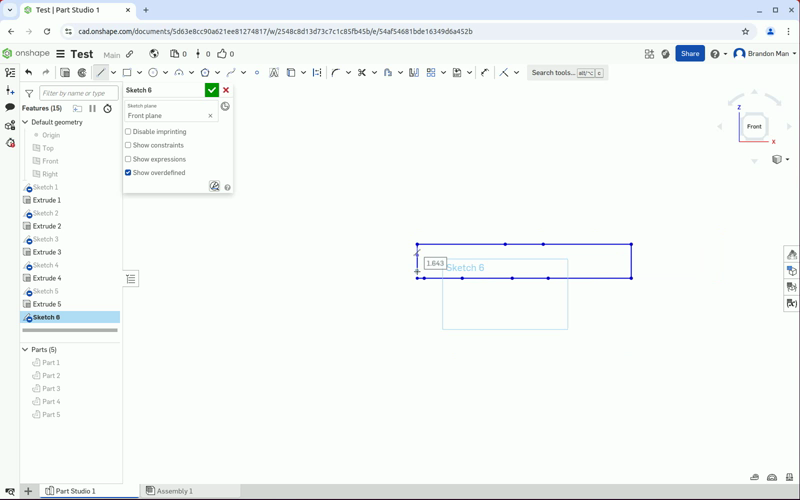
scroll(-6)
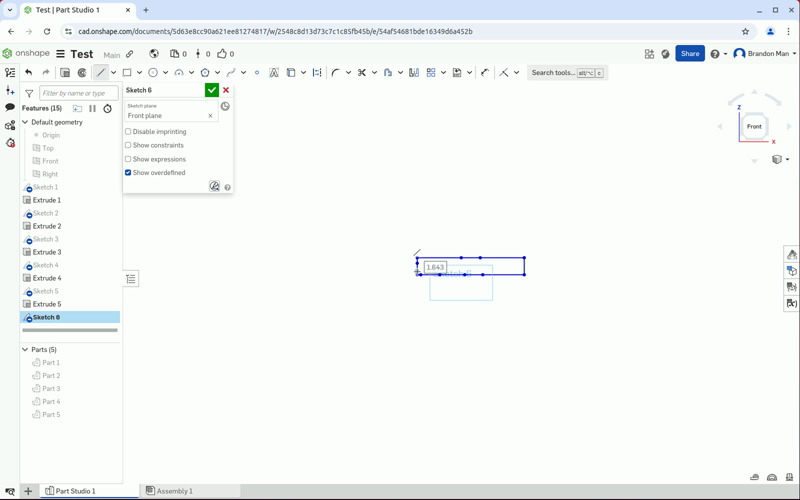
key_up(shift)
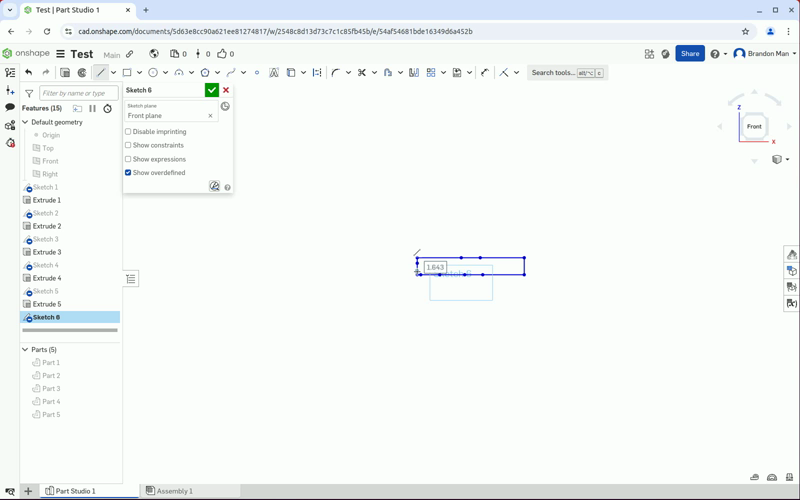
mouse_move(447, 271)
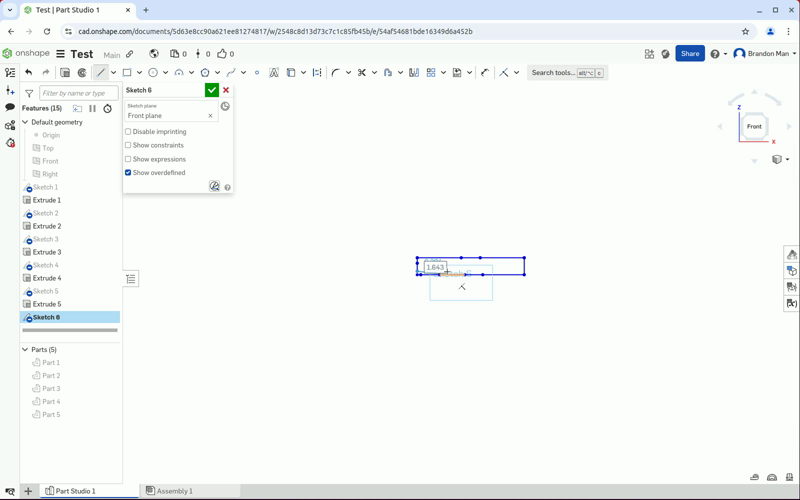
key_down(shift)
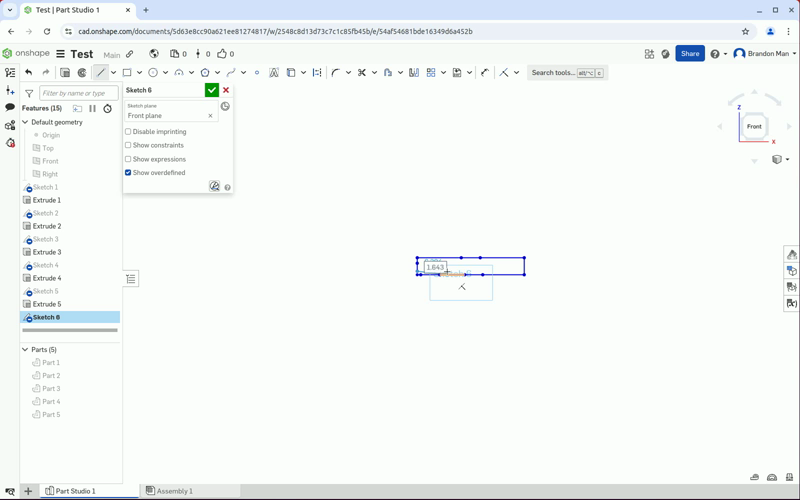
mouse_move(417, 274)
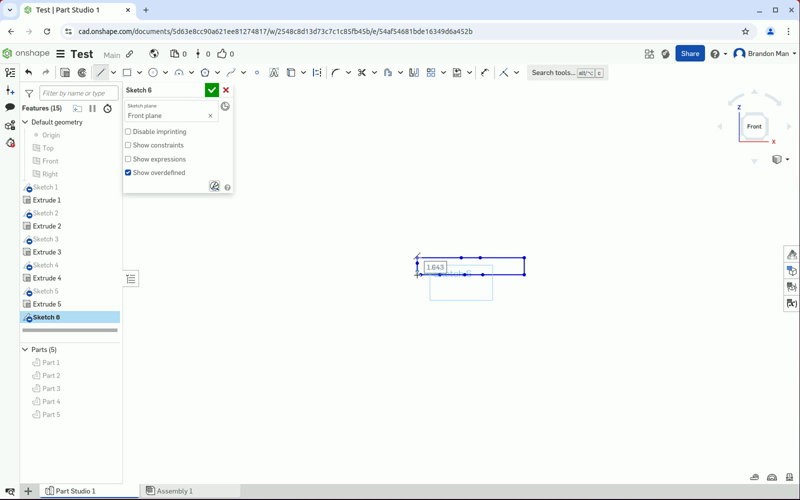
scroll(6)
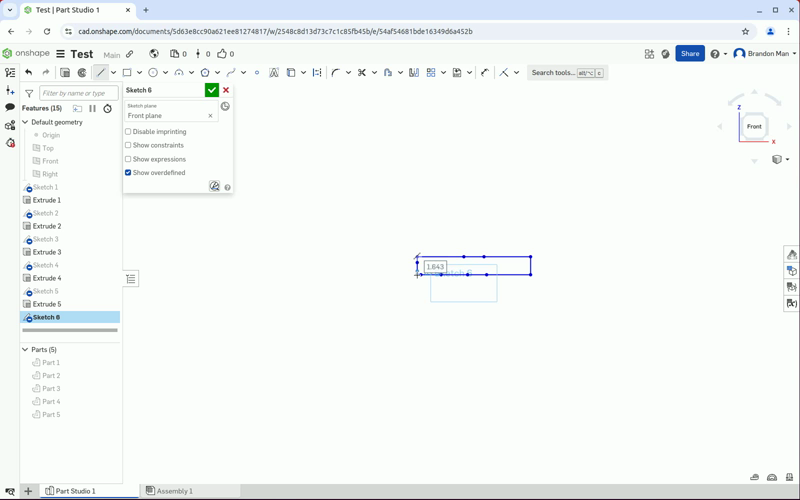
scroll(6)
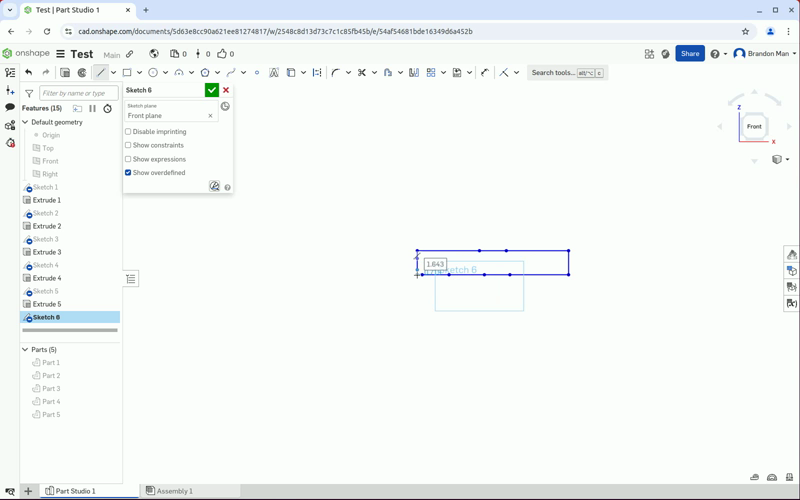
scroll(6)
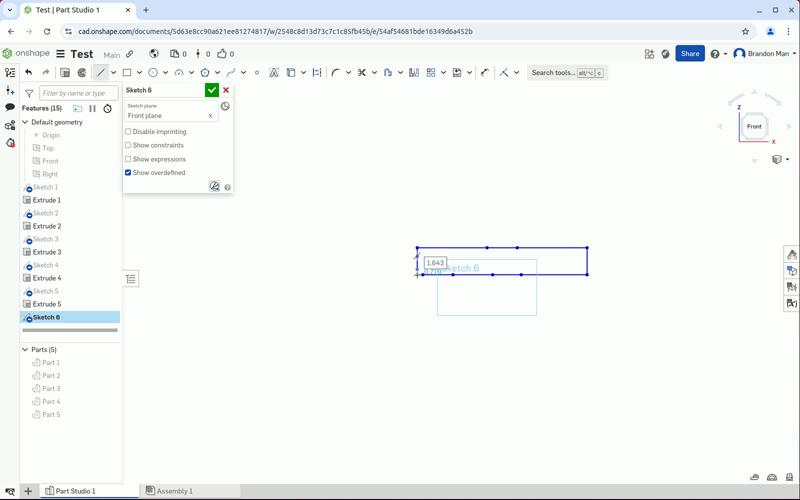
scroll(6)
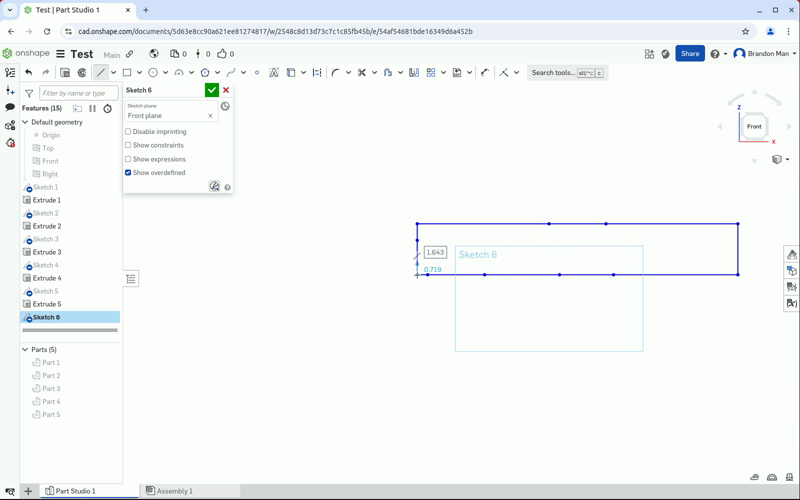
scroll(6)
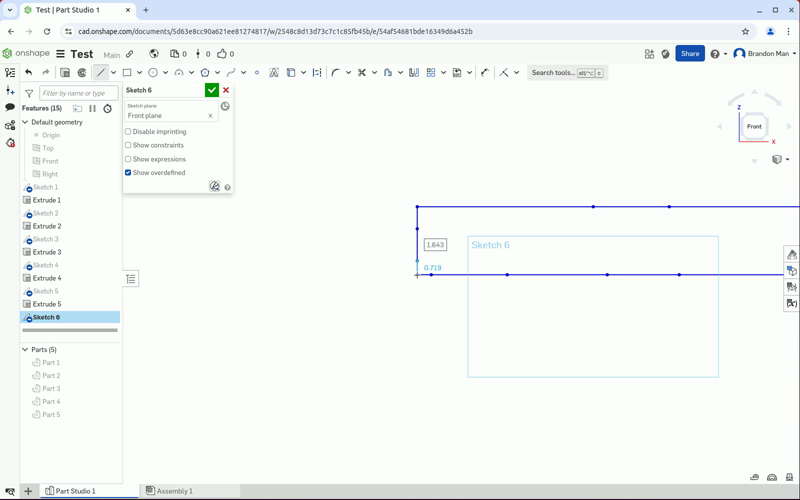
scroll(6)
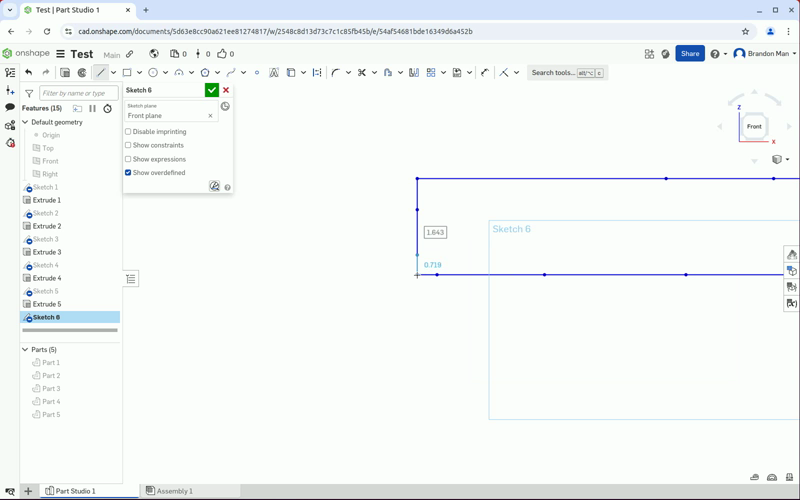
scroll(6)
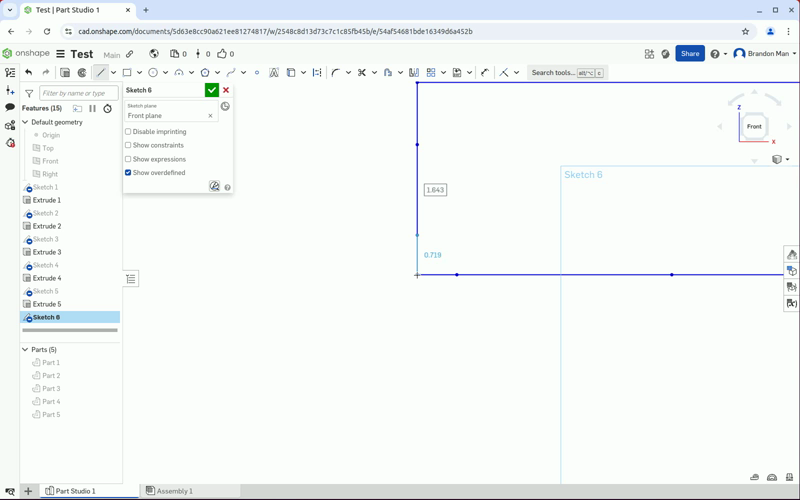
key_up(shift)
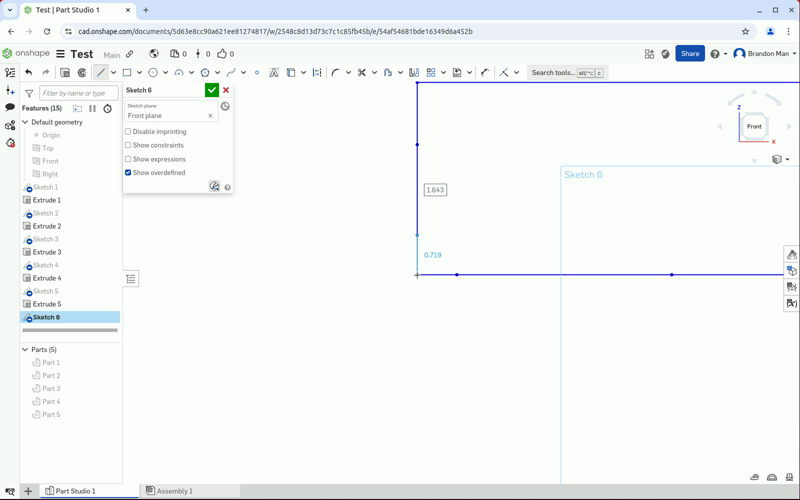
click(417, 274)
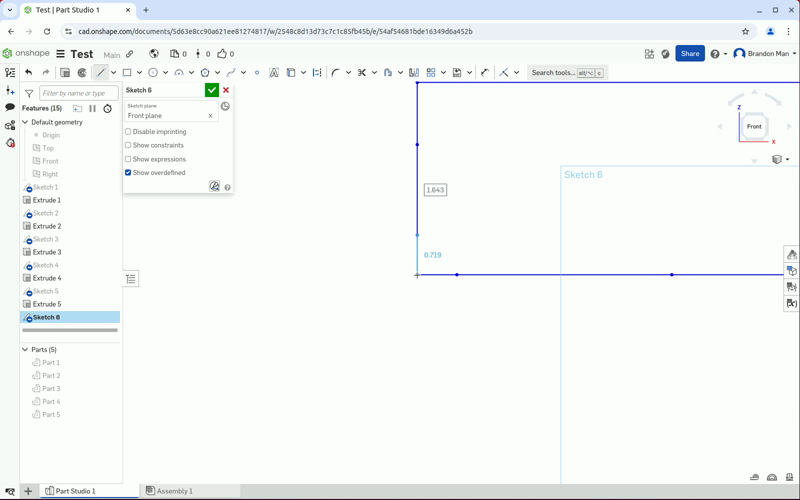
scroll(-6)
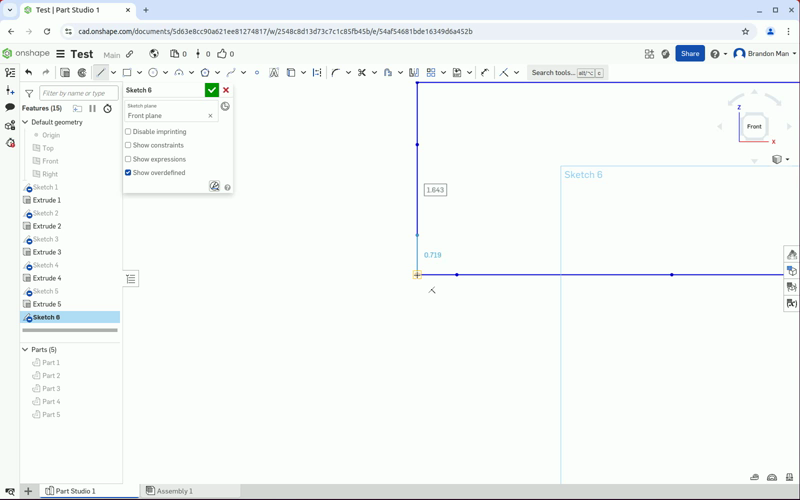
scroll(-6)
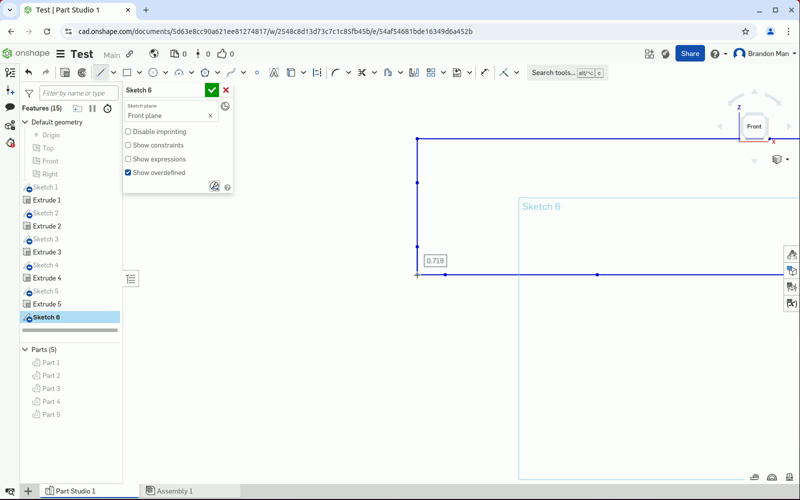
scroll(-6)
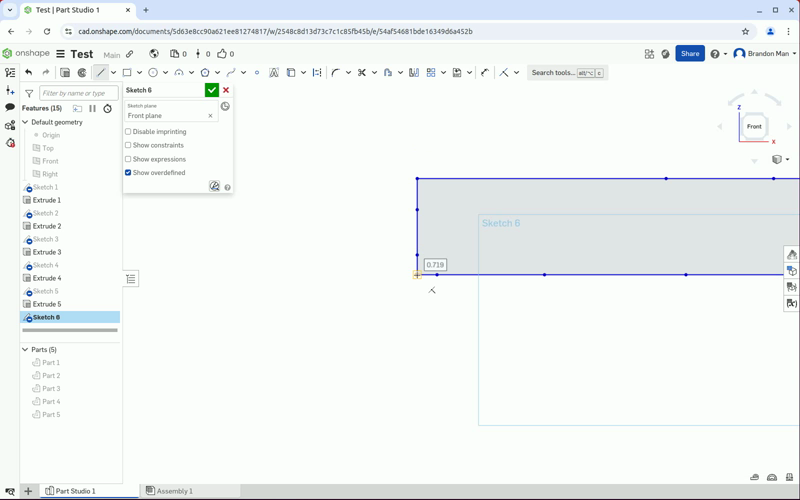
scroll(-6)
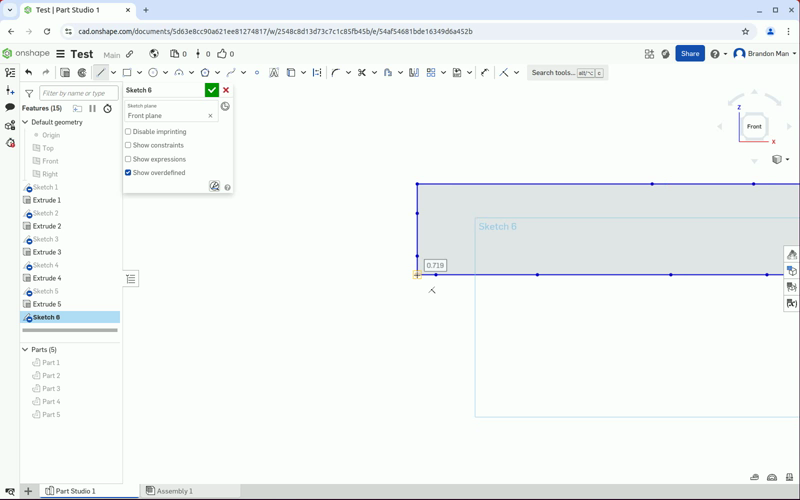
scroll(-6)
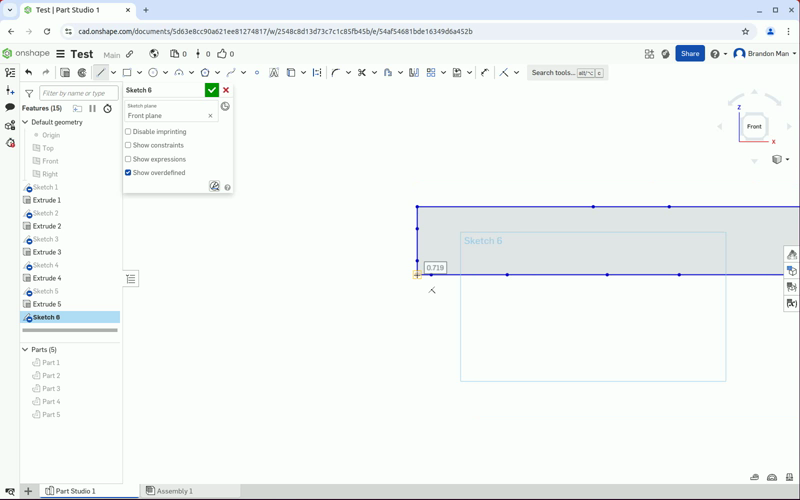
scroll(-6)
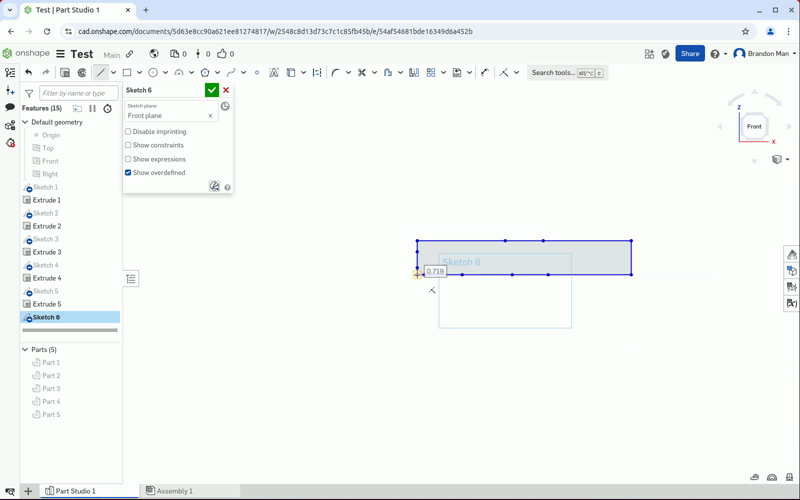
scroll(-6)
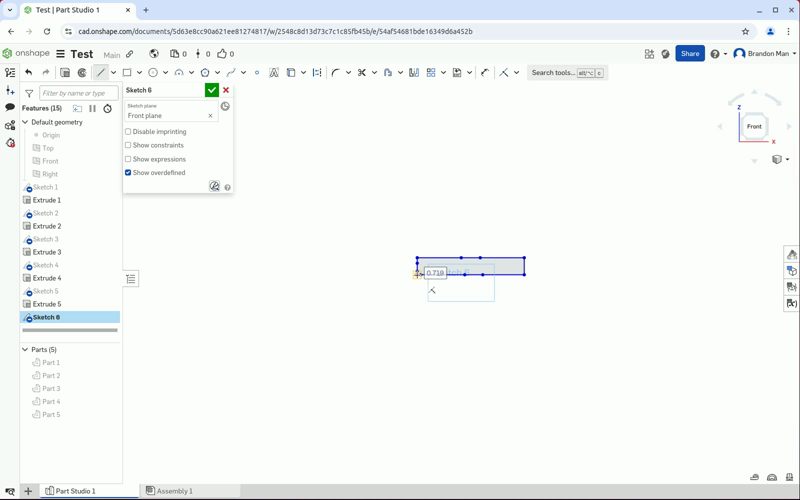
key(esc)
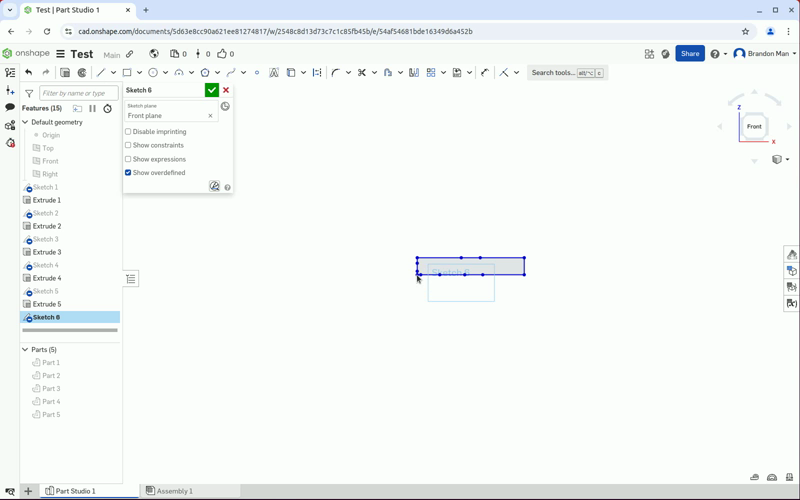
mouse_move(511, 265)
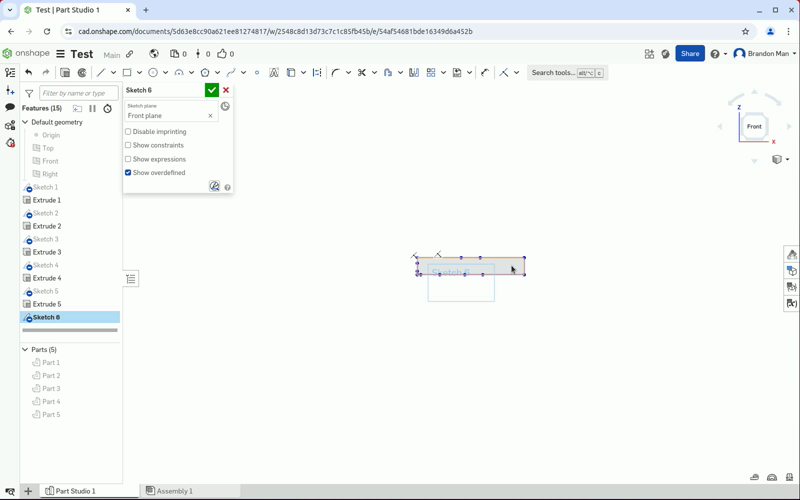
click(511, 265)
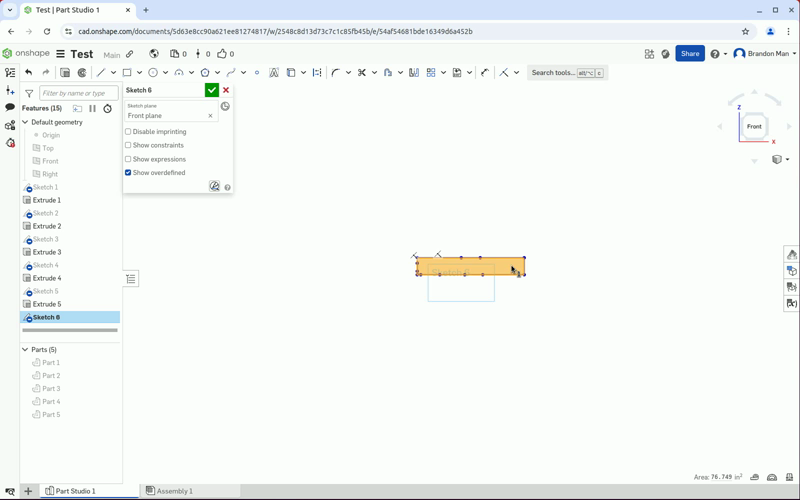
mouse_move(73, 352)
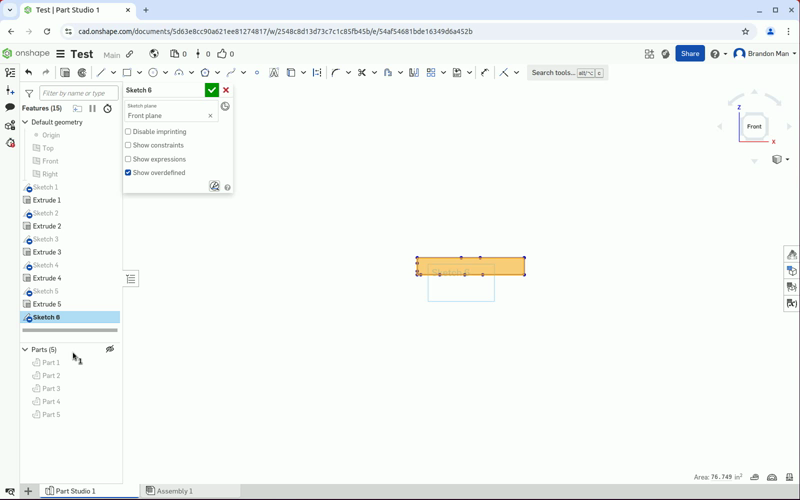
key(shift+y)
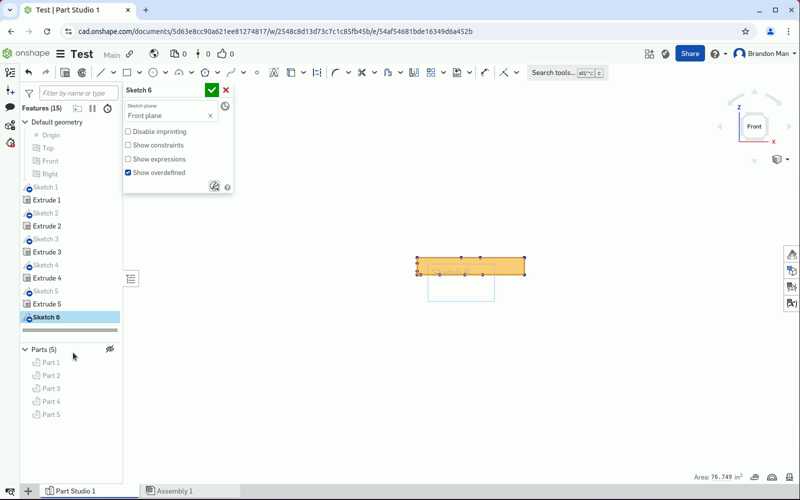
key(shift+e)
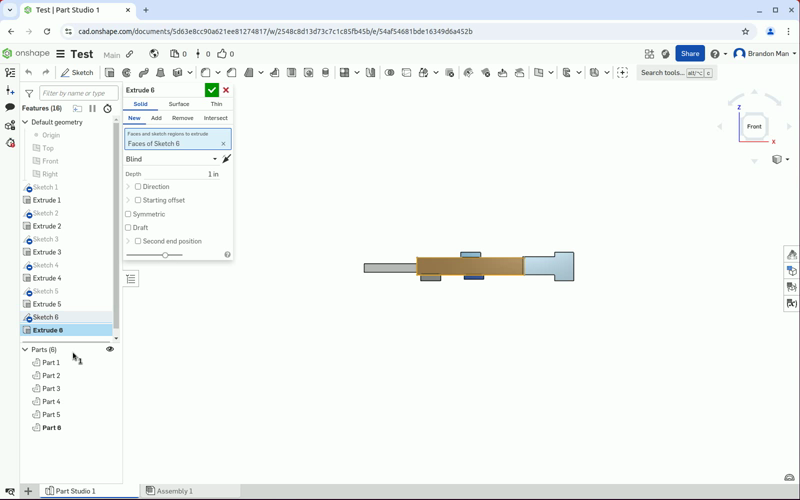
mouse_move(143, 106)
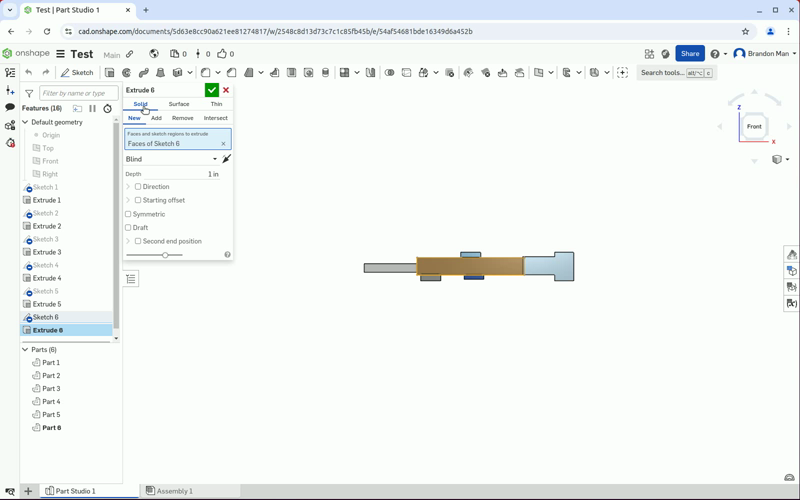
click(143, 106)
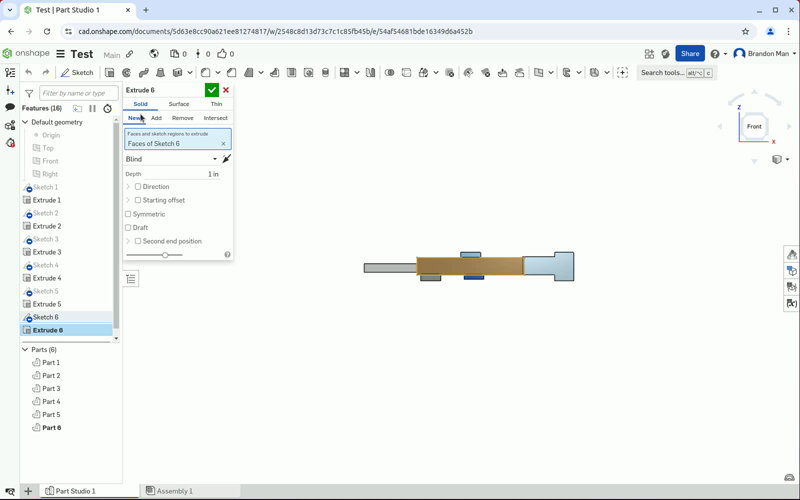
mouse_move(137, 120)
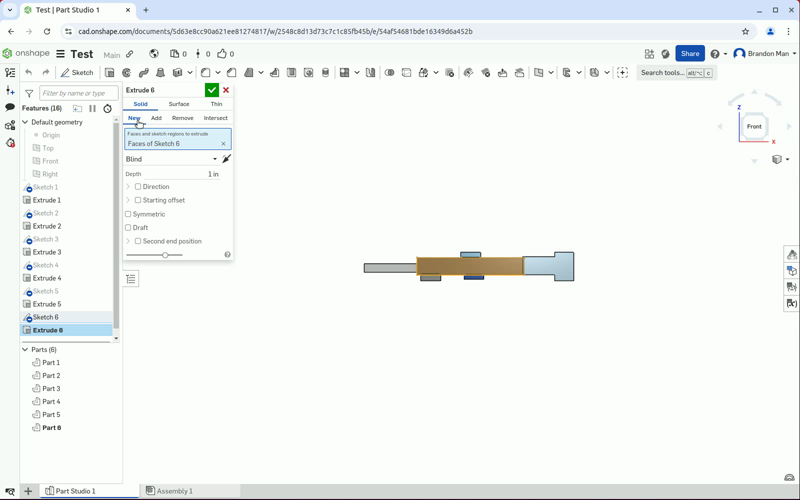
click(137, 120)
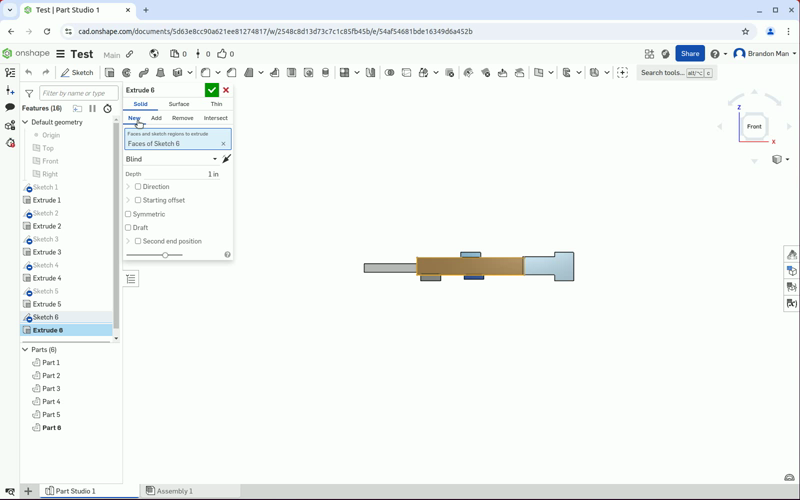
key(tab, 4)
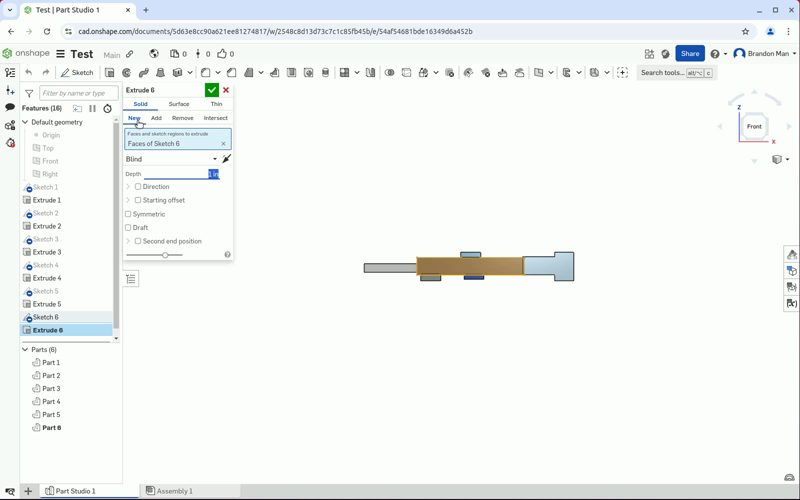
text(3.851)
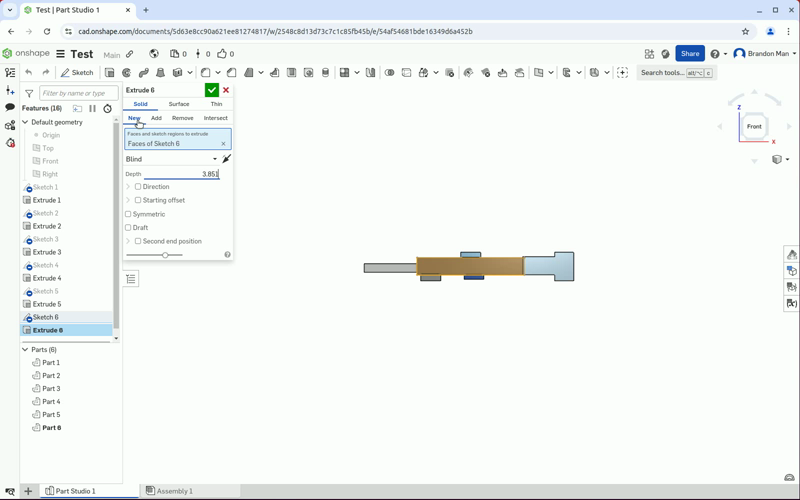
key(enter)
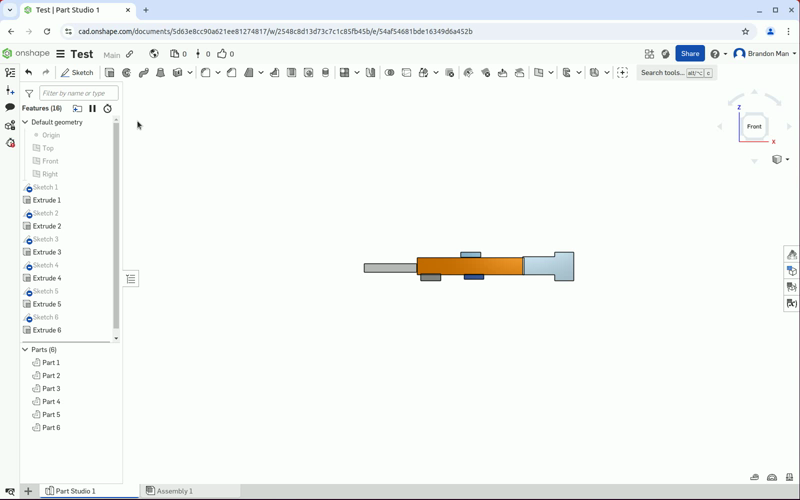
key(shift+h)
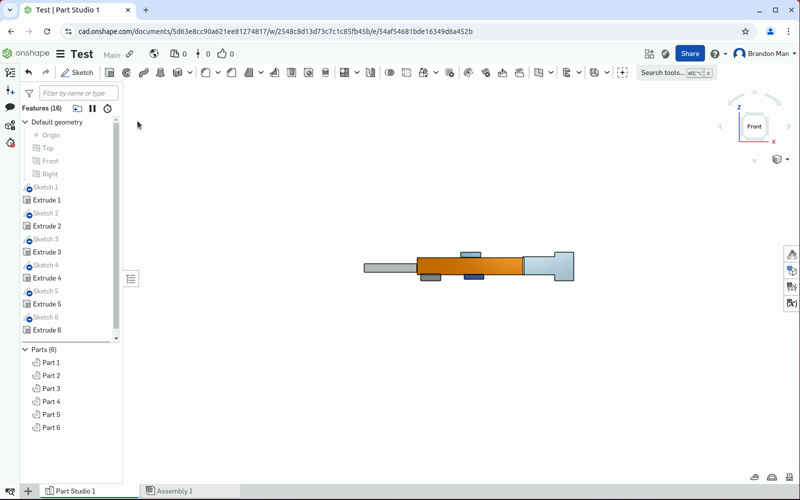
key(shift+h)
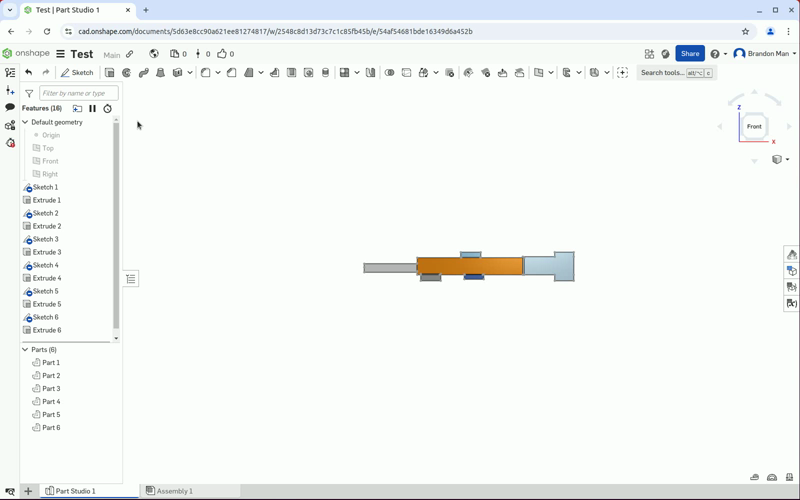
key(shift+7)
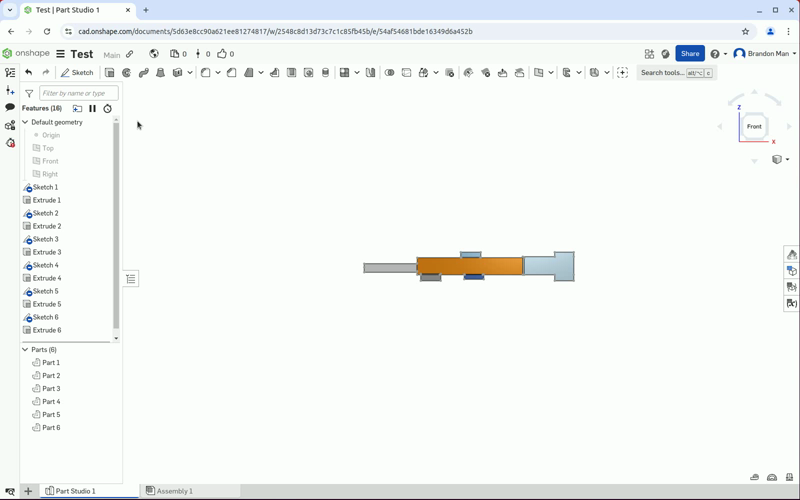
key(left, 2)
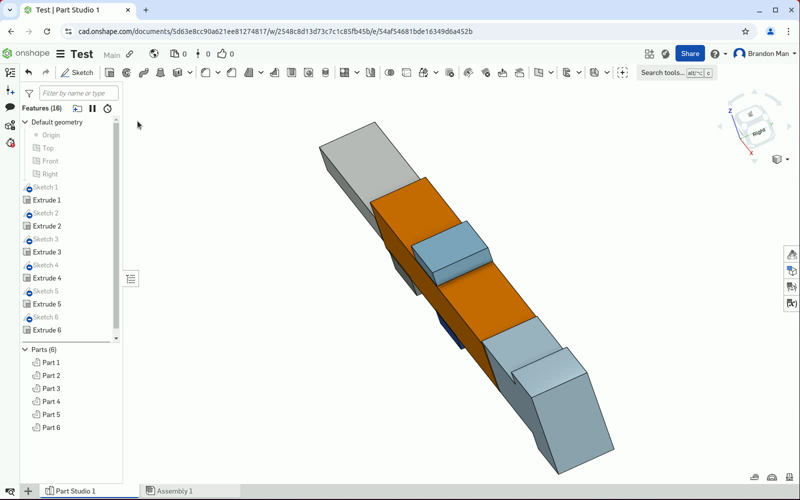
key(down, 2)
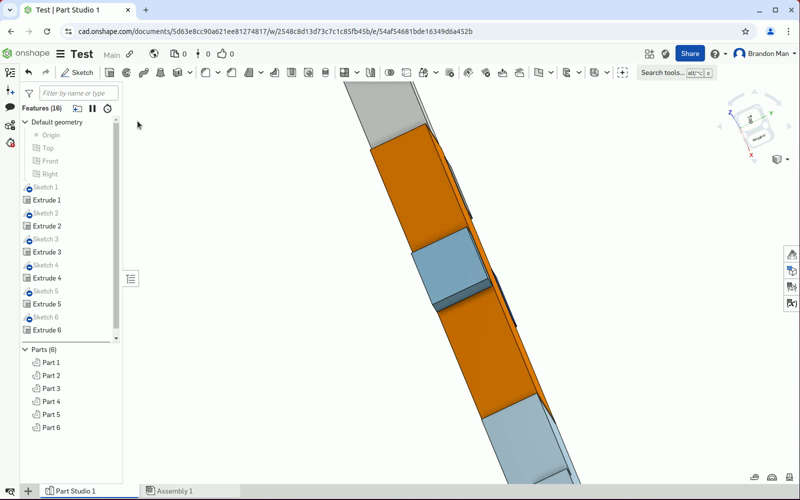
key(up, 2)
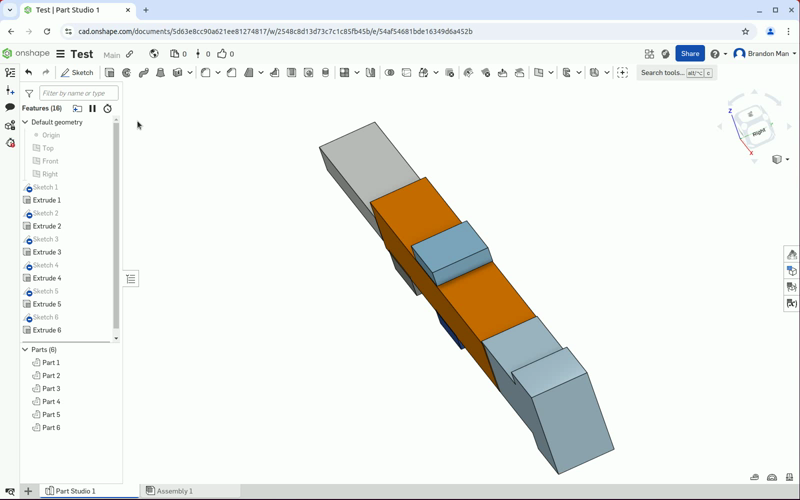
key(right, 2)
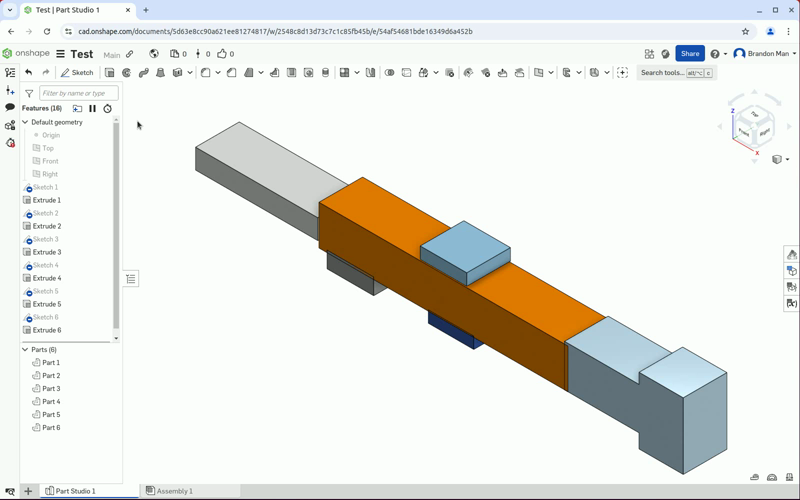
mouse_move(69, 189)
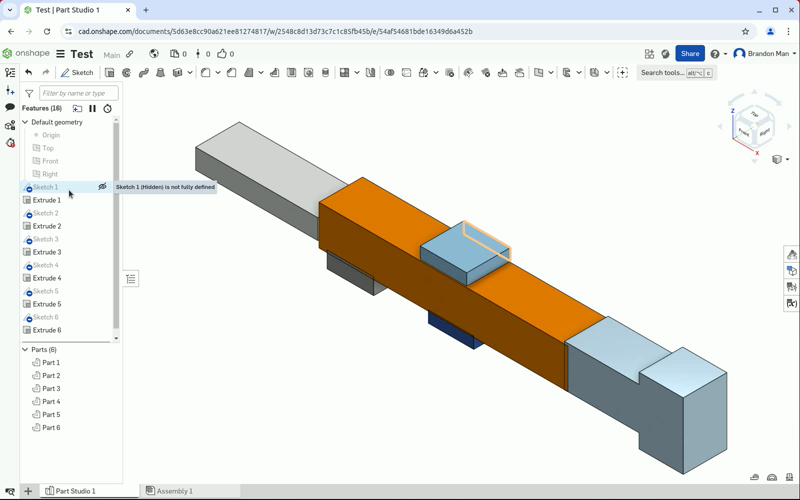
click(69, 189)